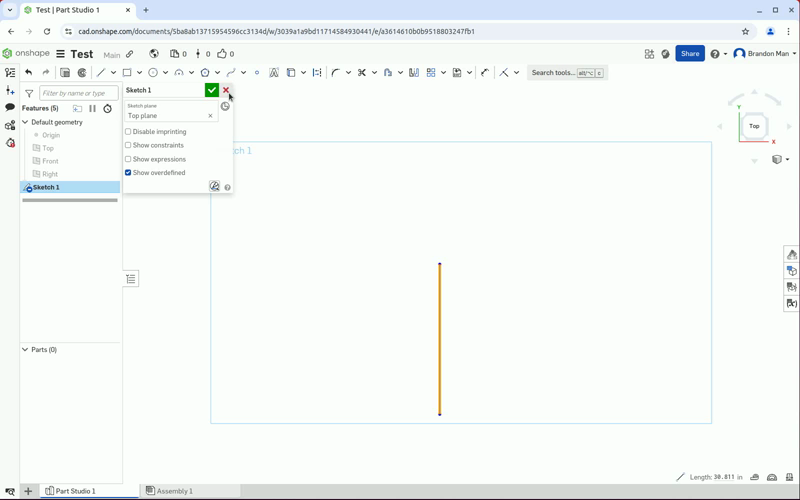
key(shift+h)
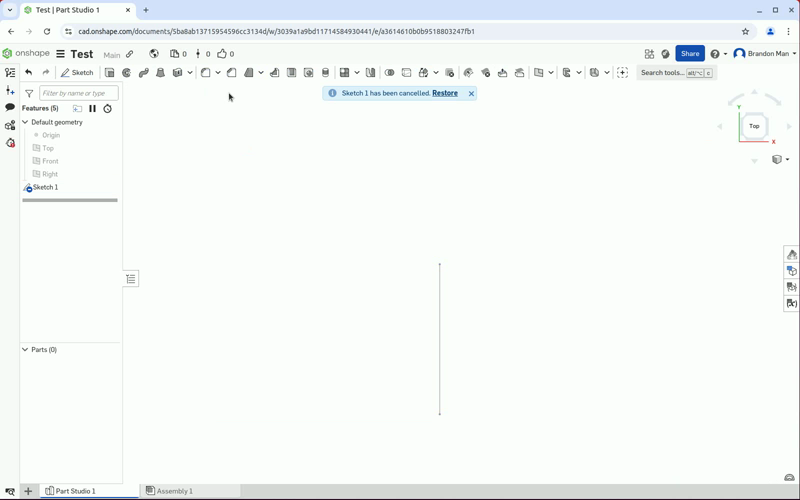
key(shift+s)
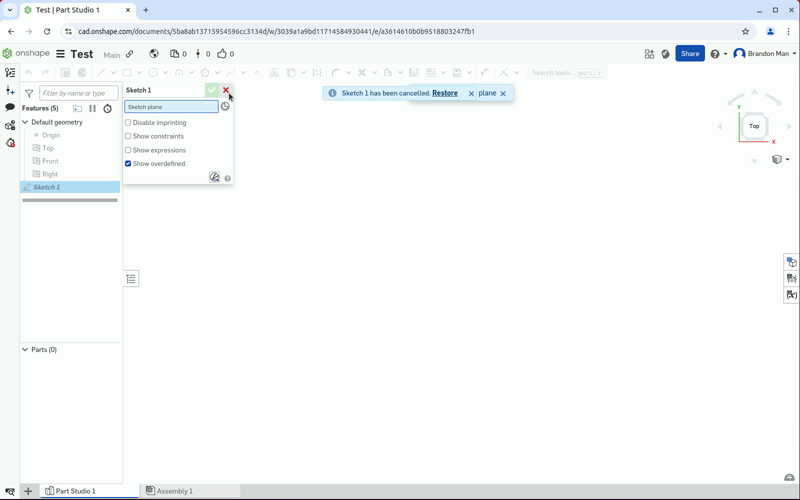
mouse_move(73, 150)
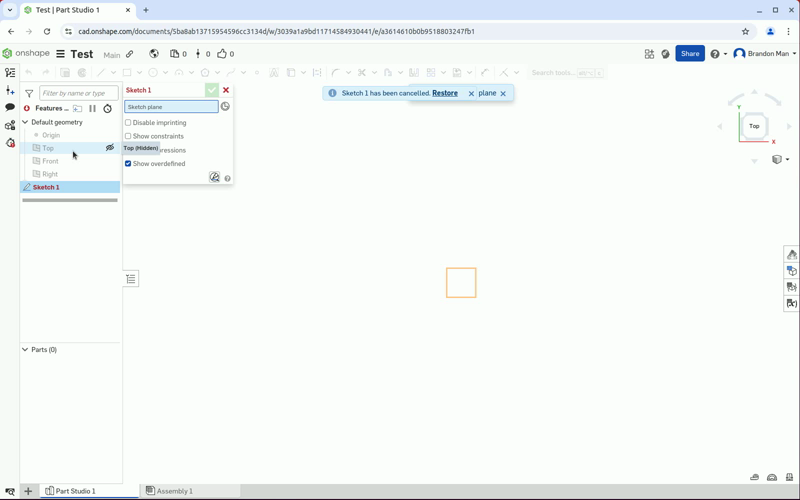
click(73, 150)
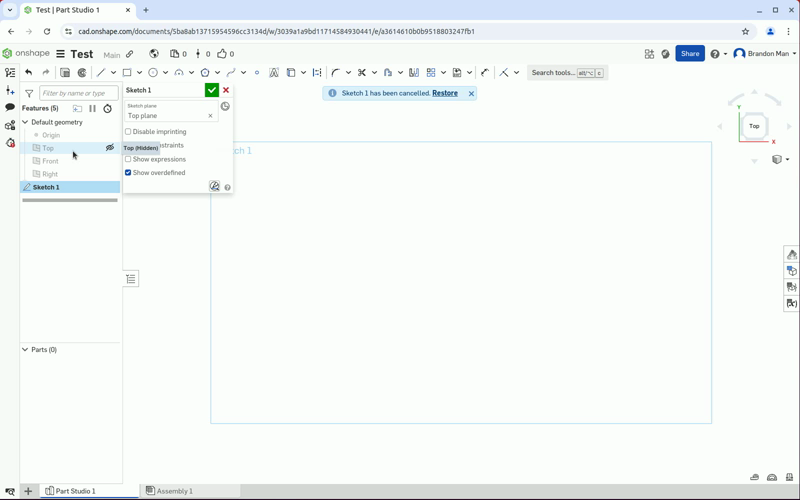
mouse_move(73, 352)
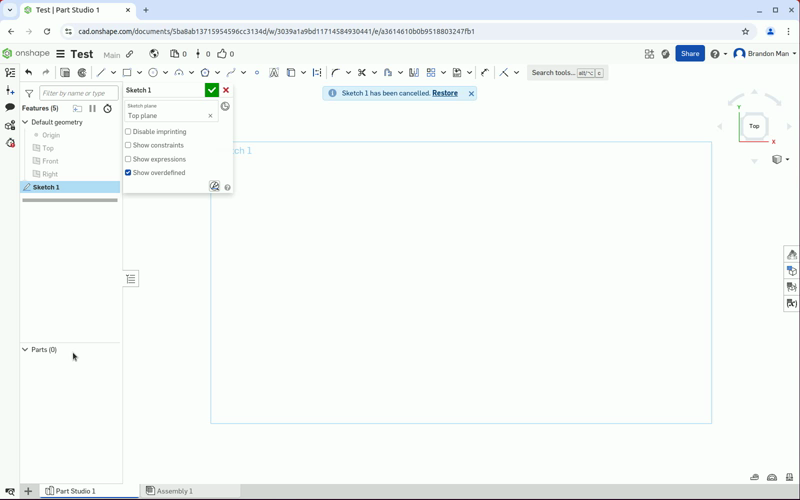
key(y)
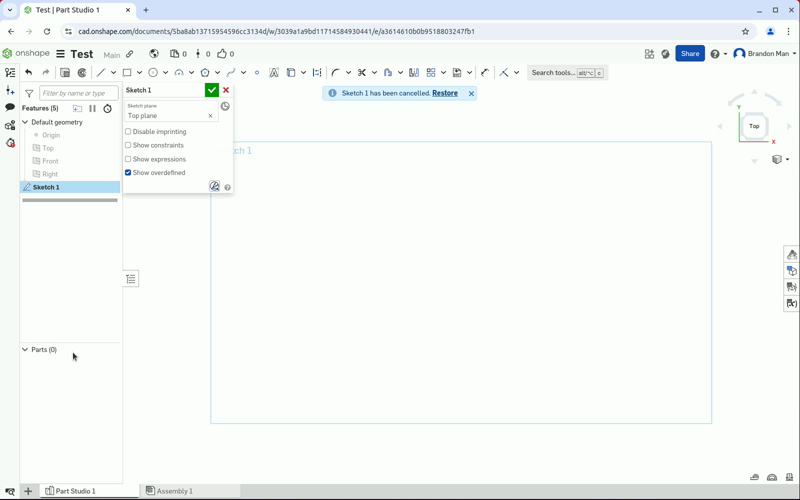
key(l)
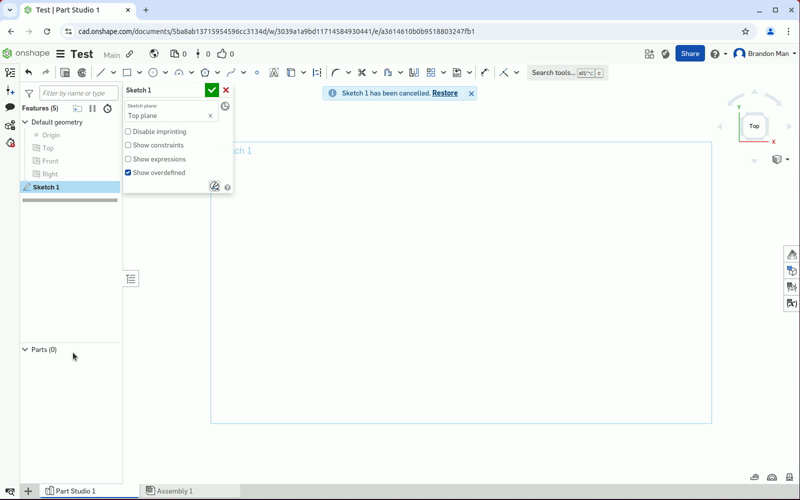
key_down(shift)
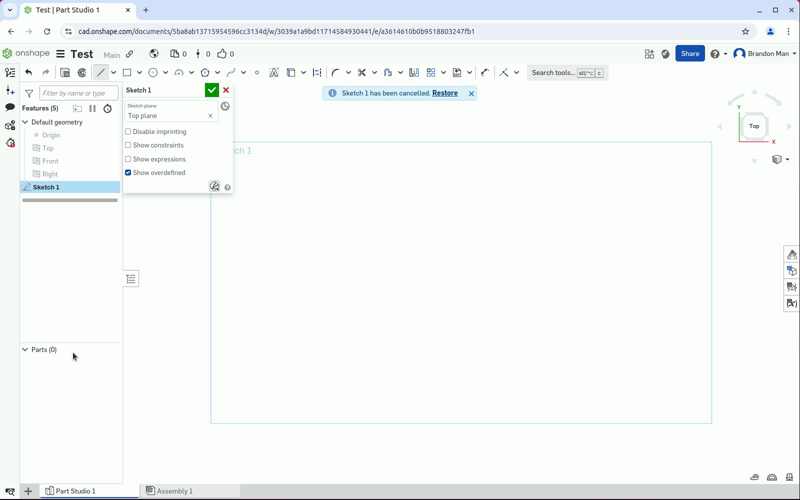
mouse_move(353, 361)
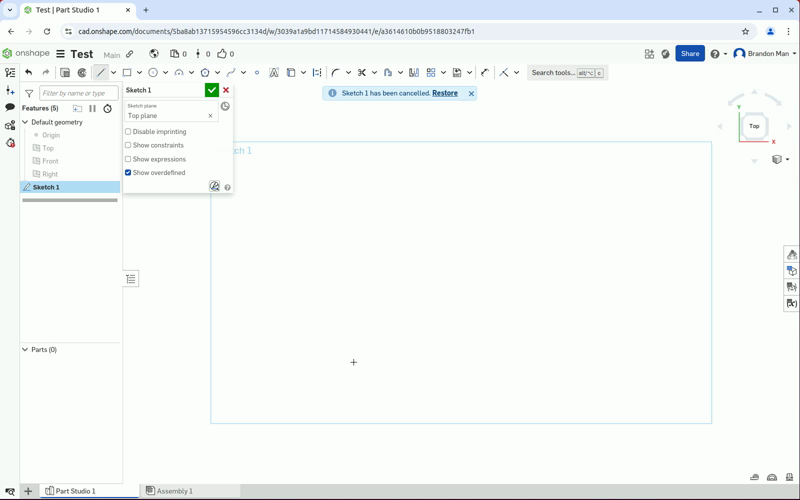
click(353, 361)
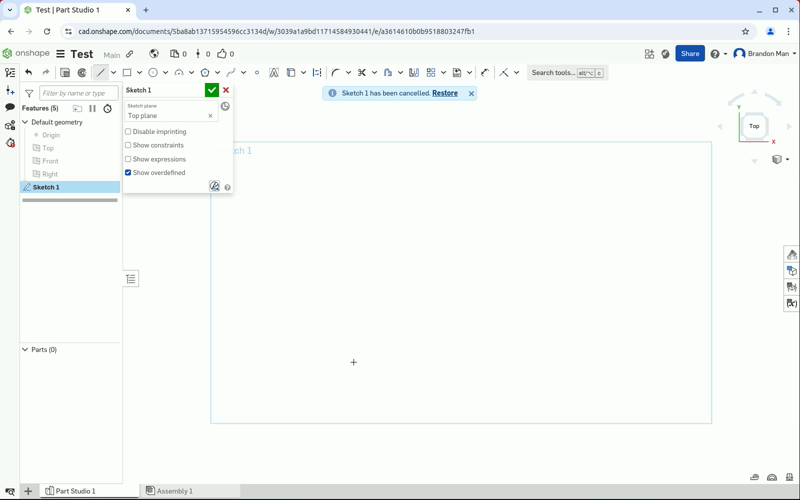
key_up(shift)
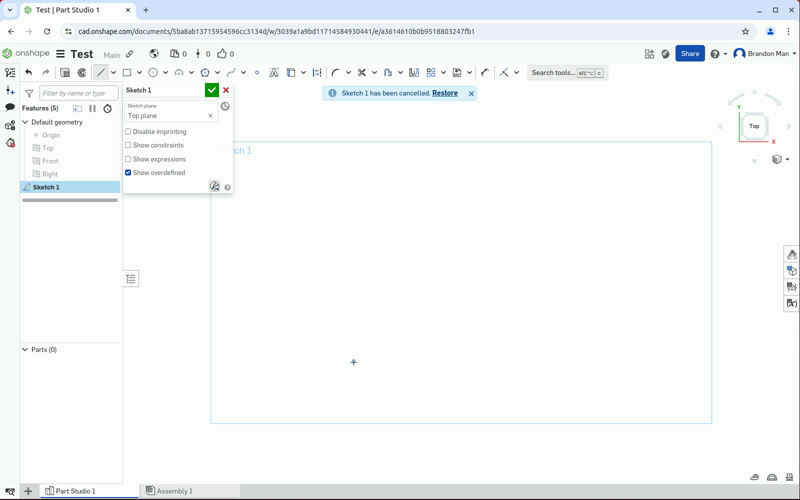
key_down(shift)
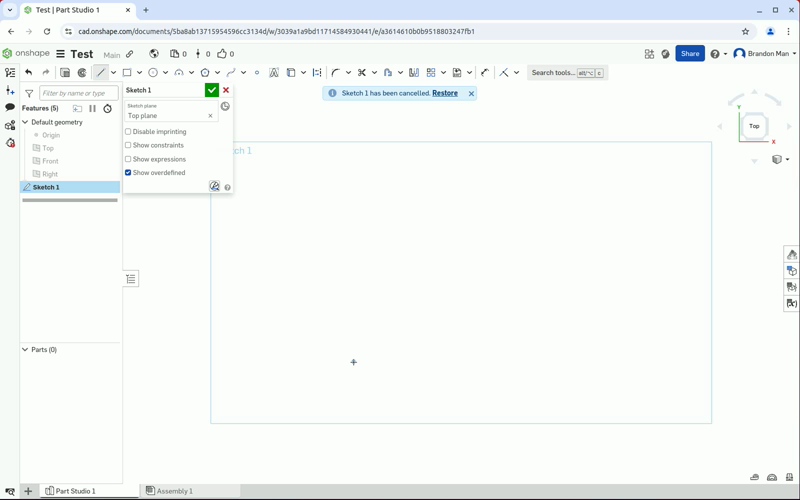
mouse_move(566, 361)
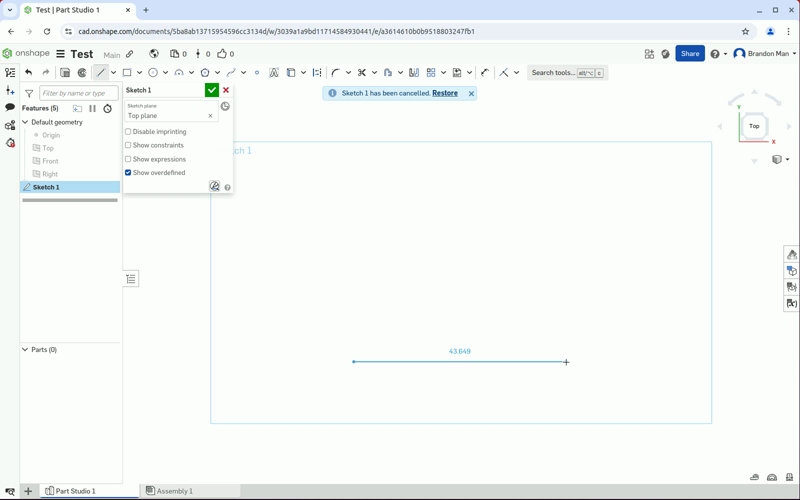
click(566, 361)
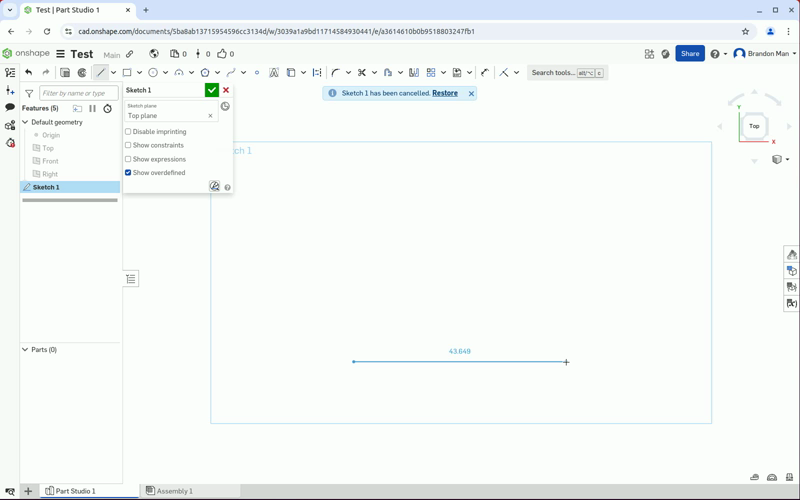
key_up(shift)
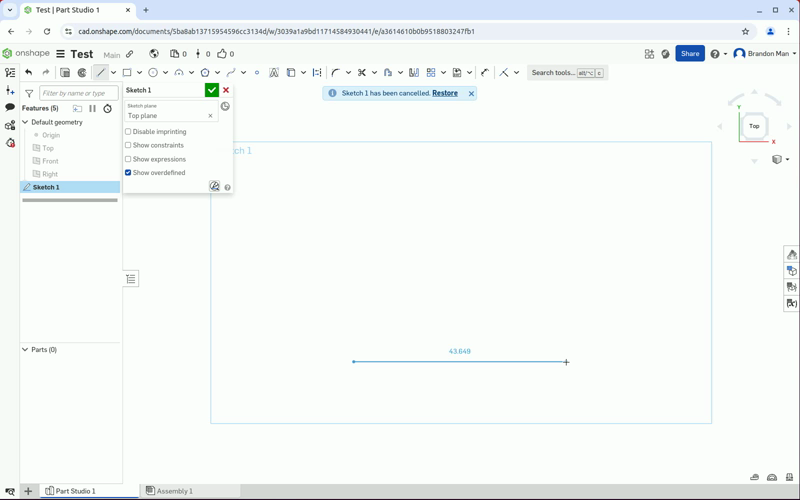
key_down(shift)
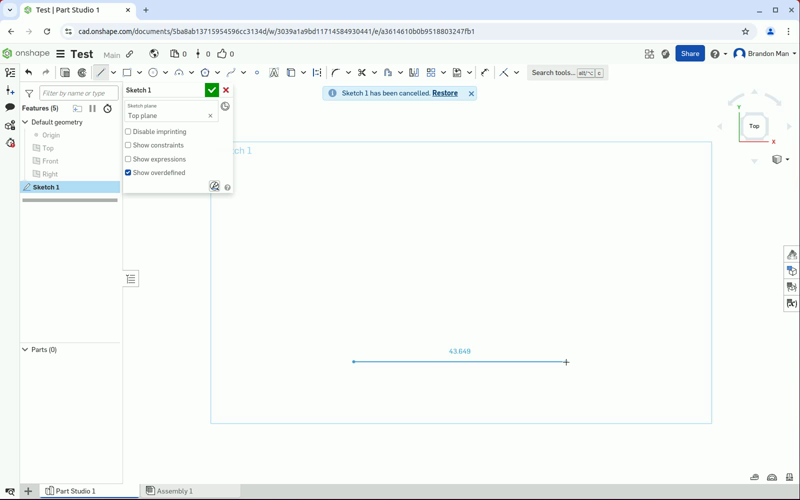
mouse_move(566, 204)
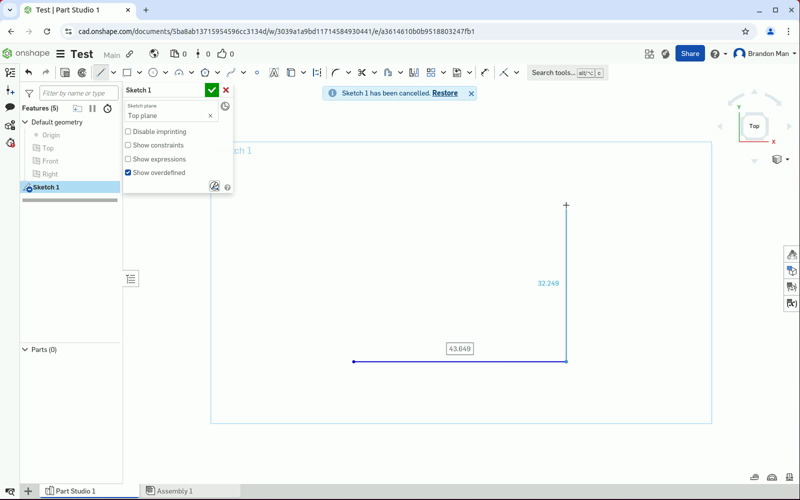
click(566, 204)
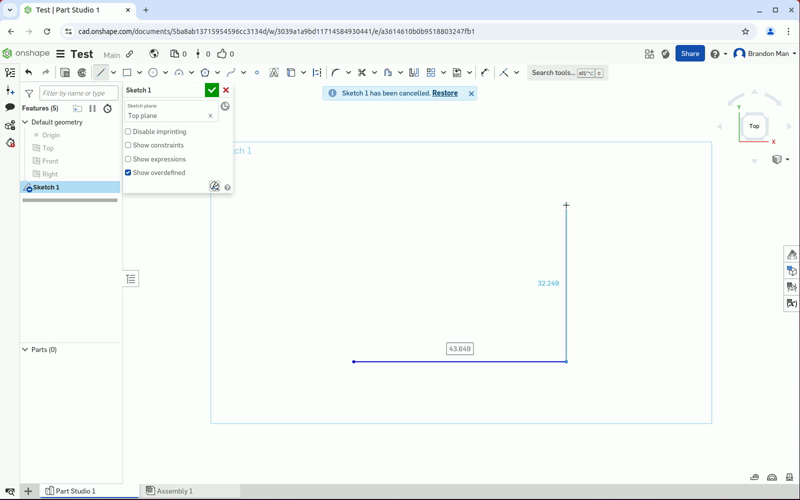
key_up(shift)
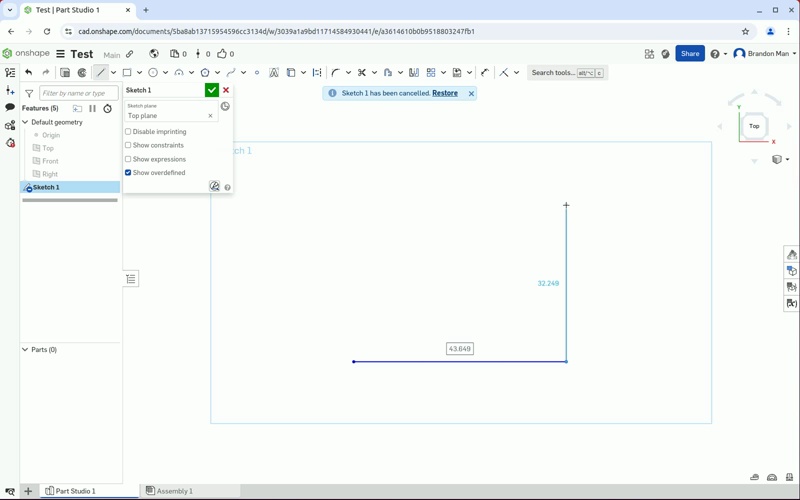
key_down(shift)
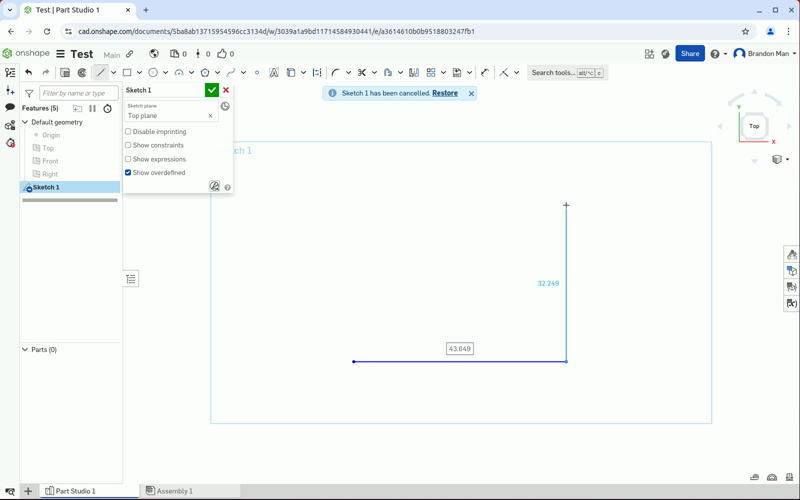
mouse_move(353, 204)
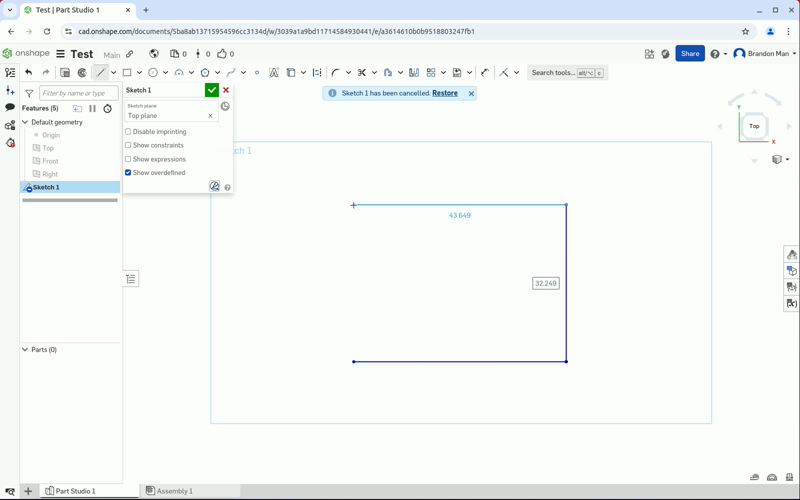
click(353, 204)
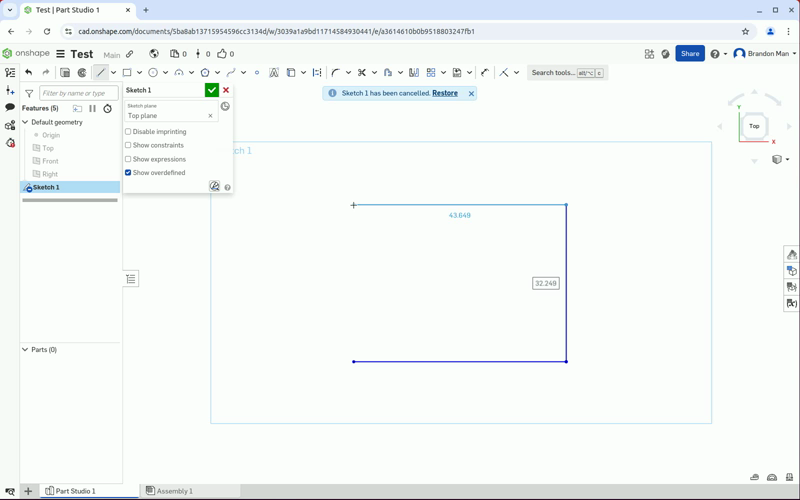
key_up(shift)
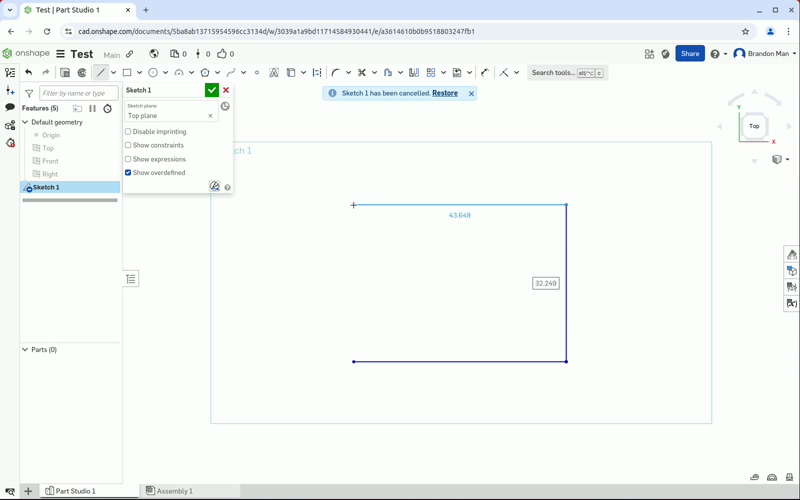
key_down(shift)
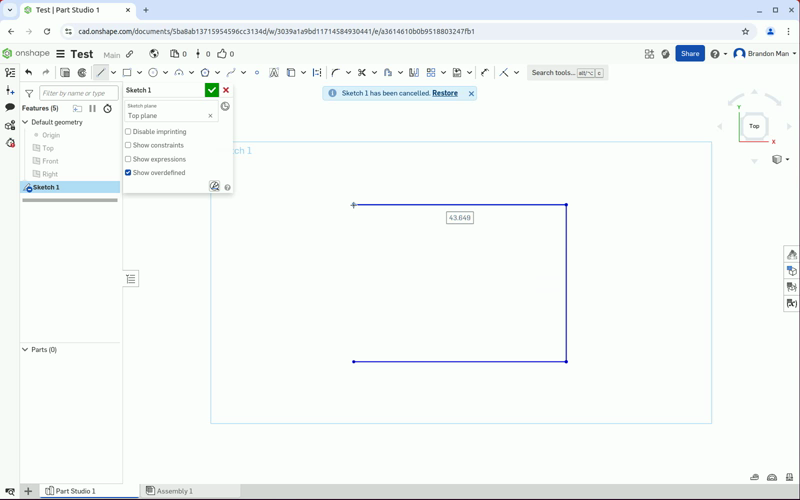
mouse_move(353, 361)
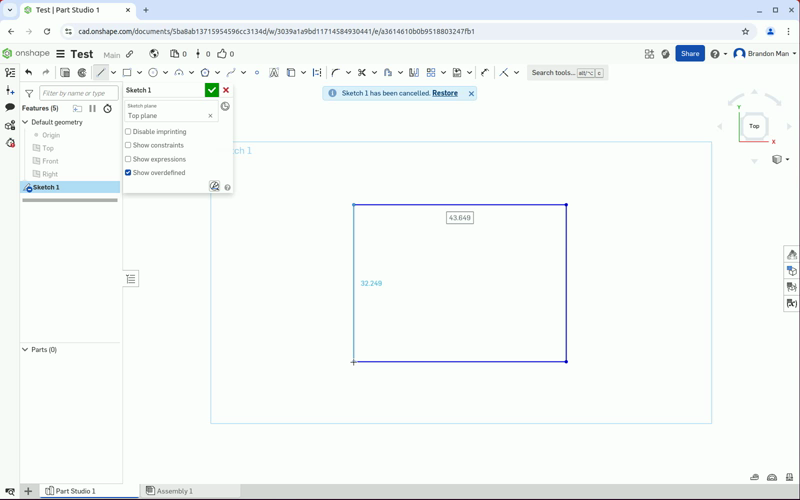
key_up(shift)
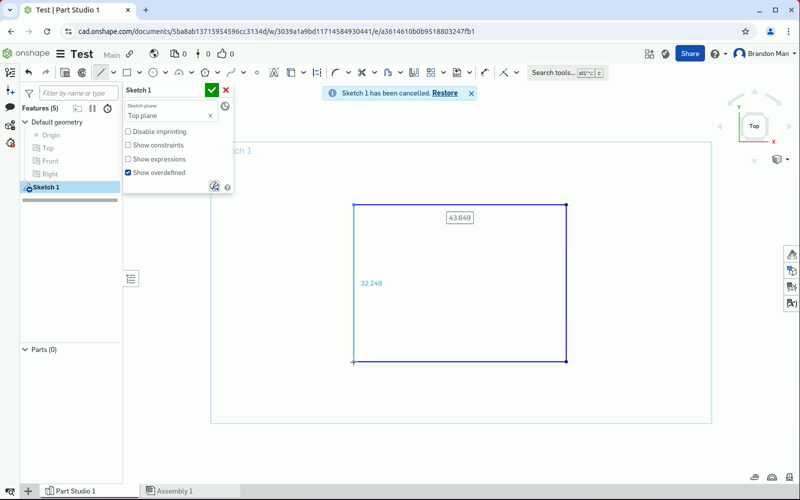
click(353, 361)
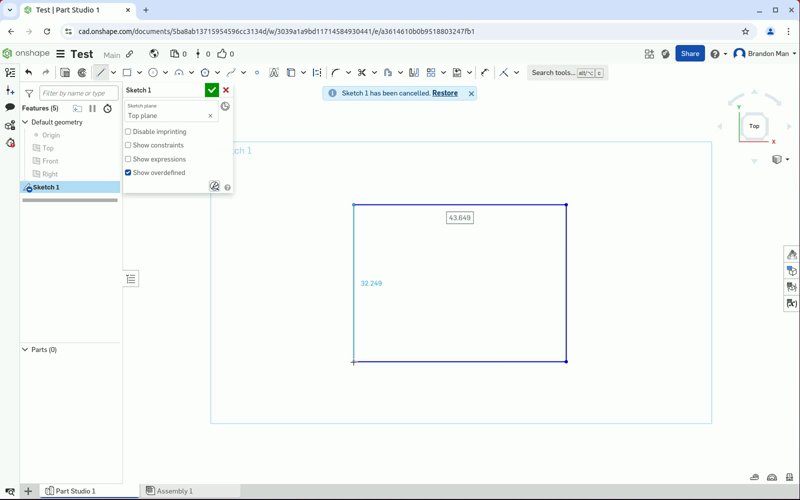
key(esc)
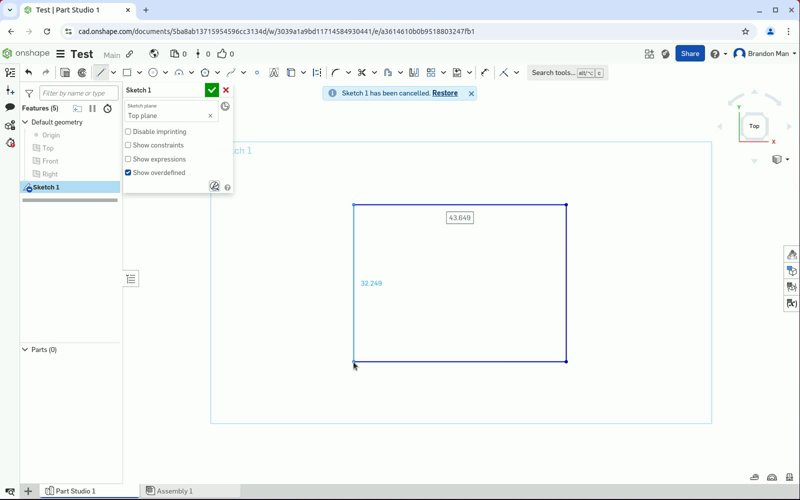
key(c)
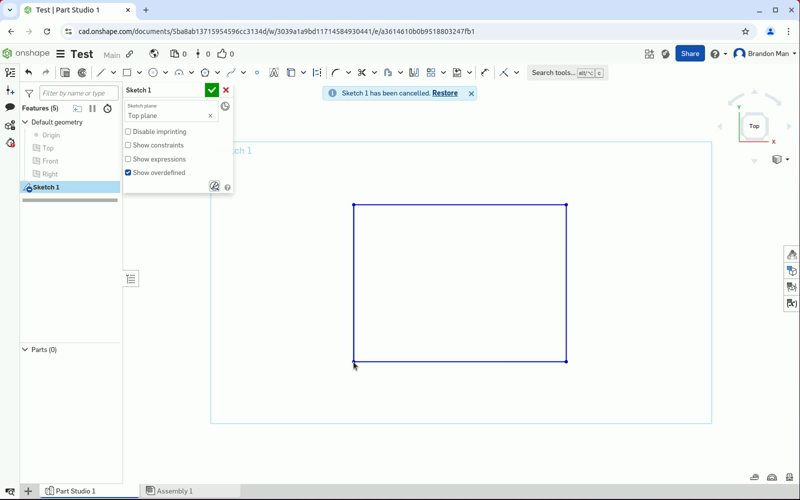
key_down(shift)
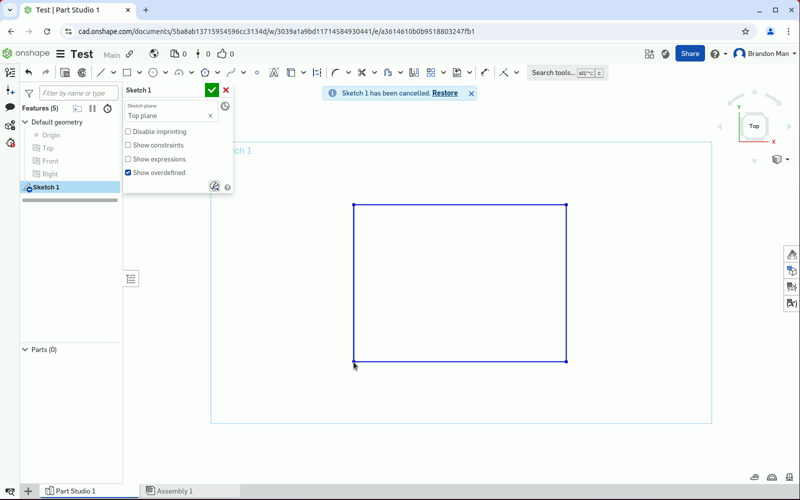
mouse_move(365, 350)
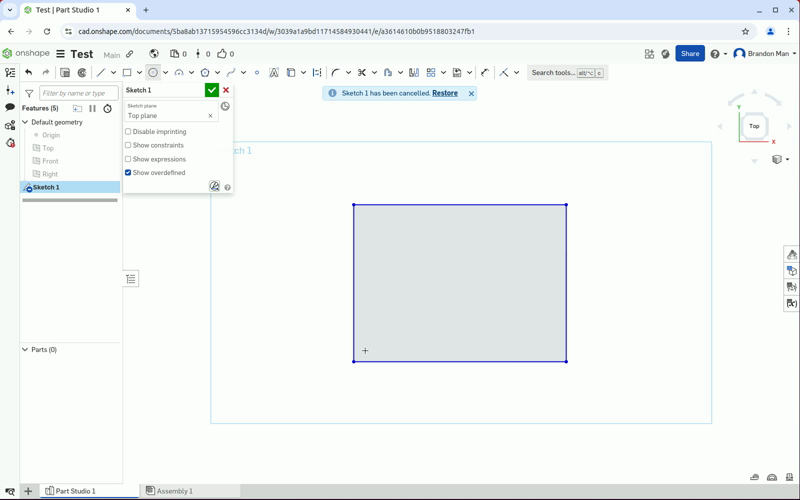
click(365, 350)
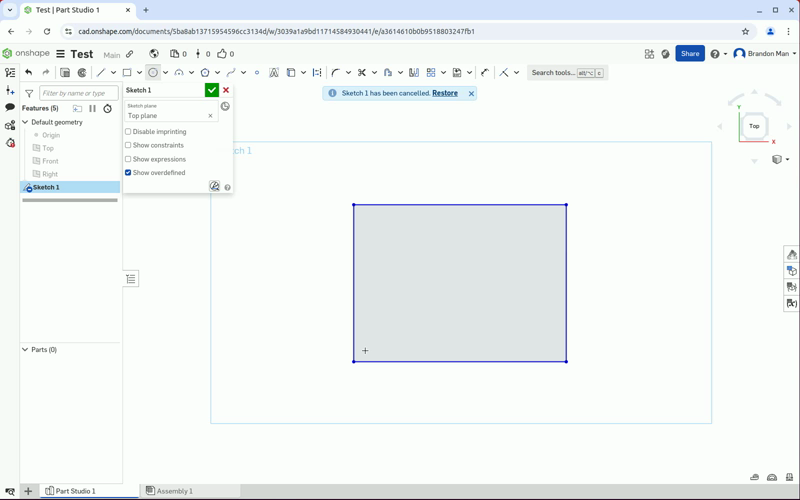
key_up(shift)
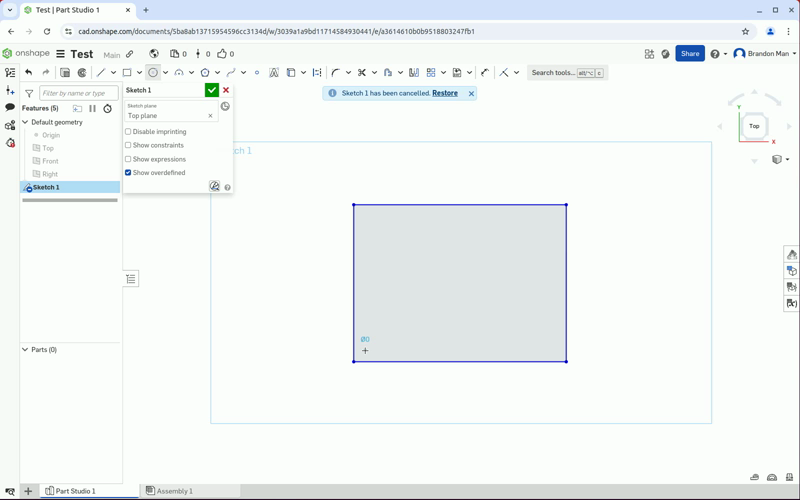
mouse_move(374, 350)
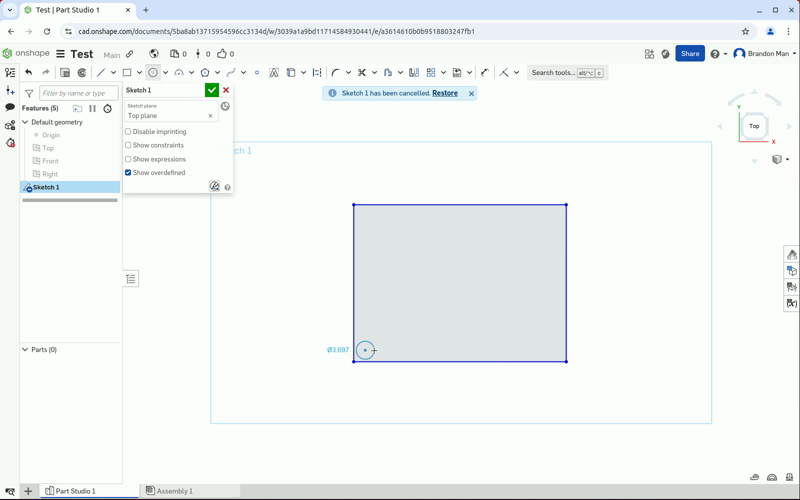
click(374, 350)
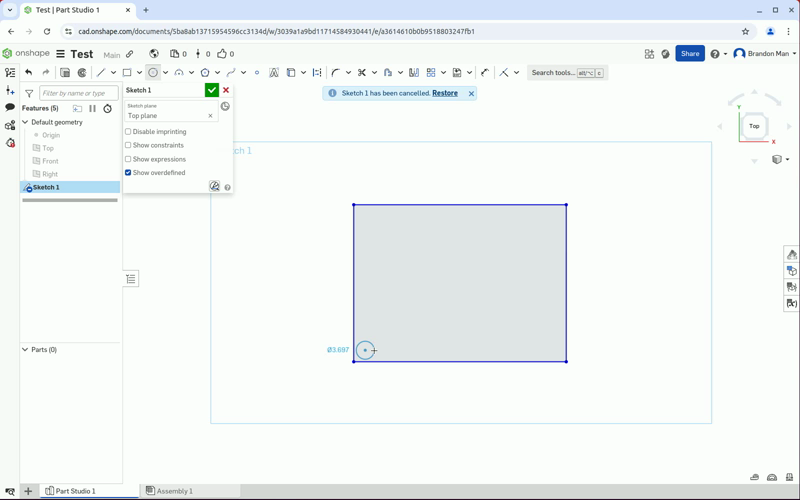
key(esc)
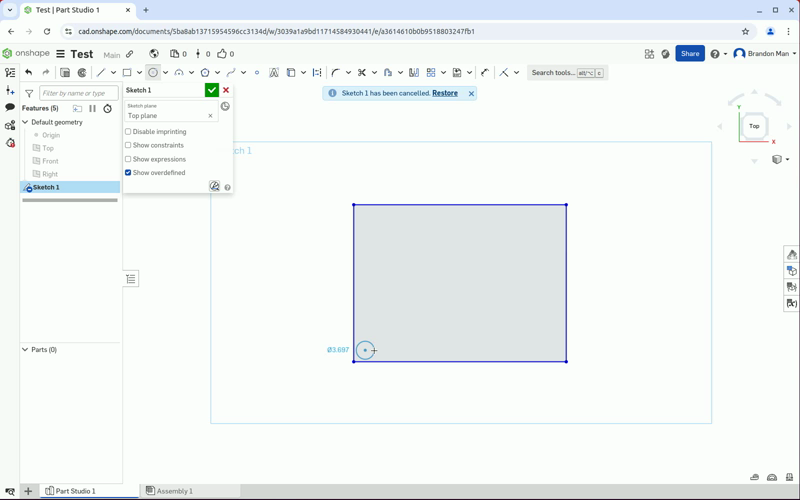
key(c)
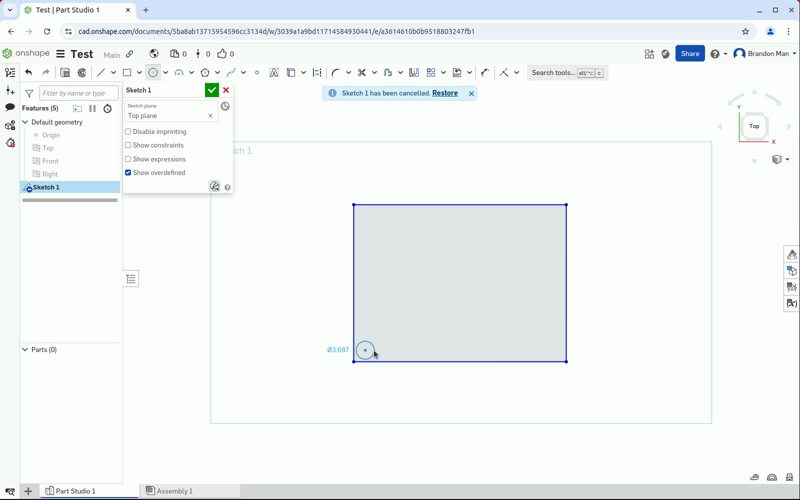
key_down(shift)
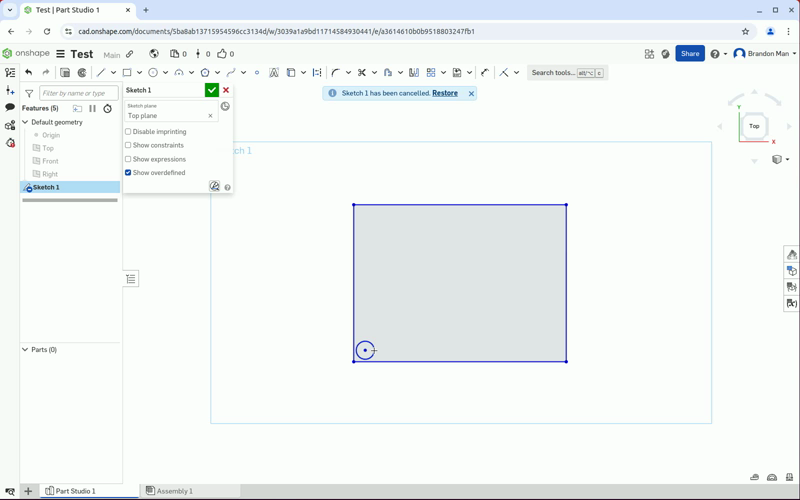
mouse_move(365, 216)
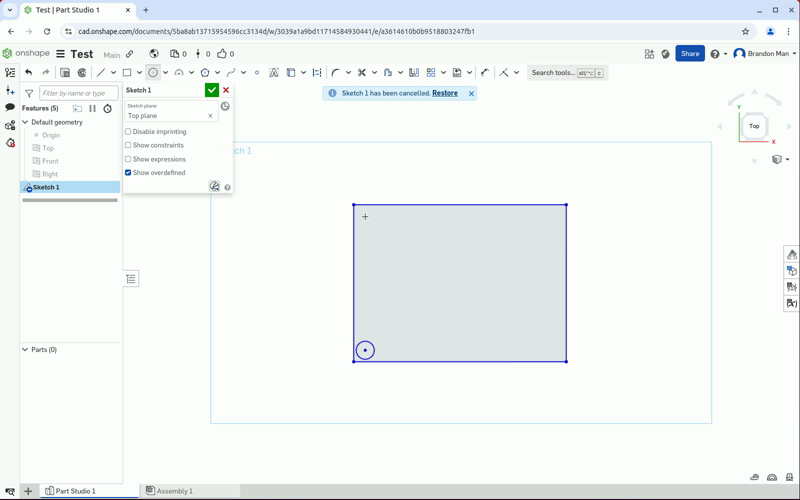
click(365, 216)
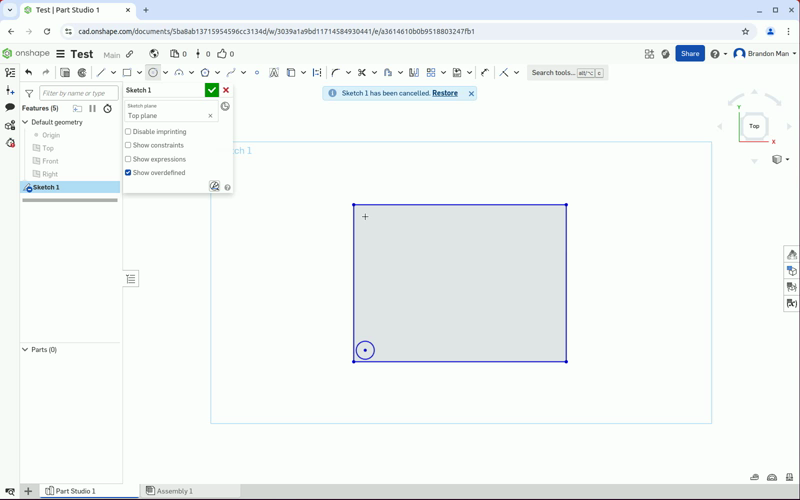
key_up(shift)
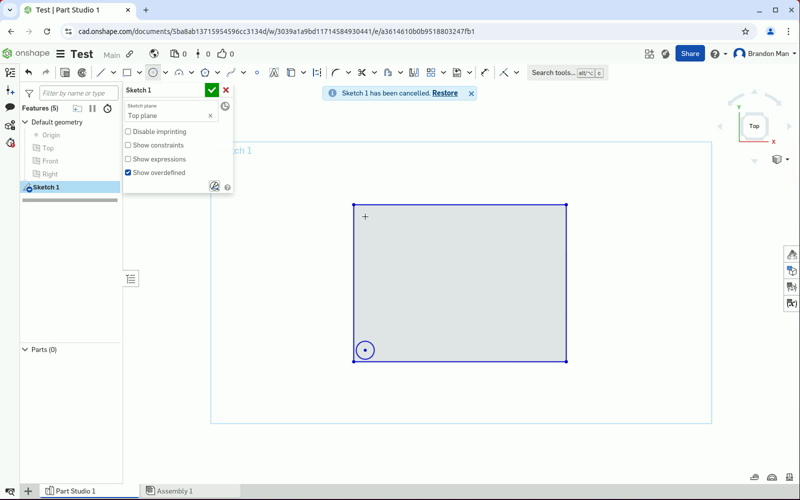
mouse_move(374, 216)
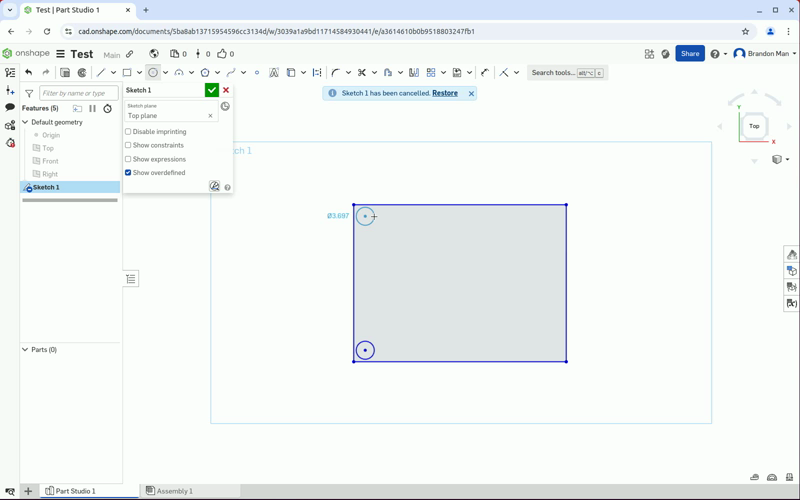
click(374, 216)
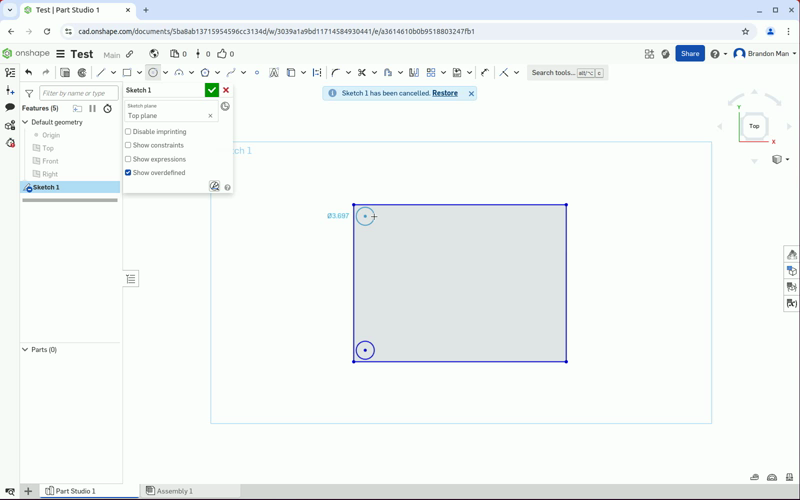
key(esc)
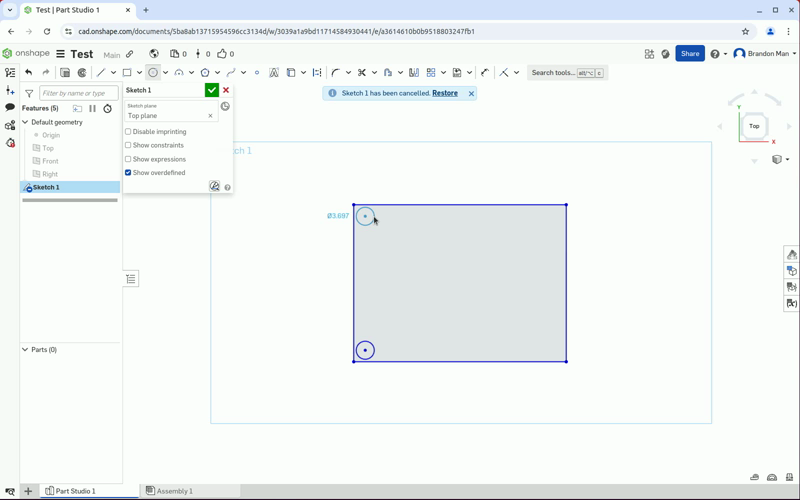
key(l)
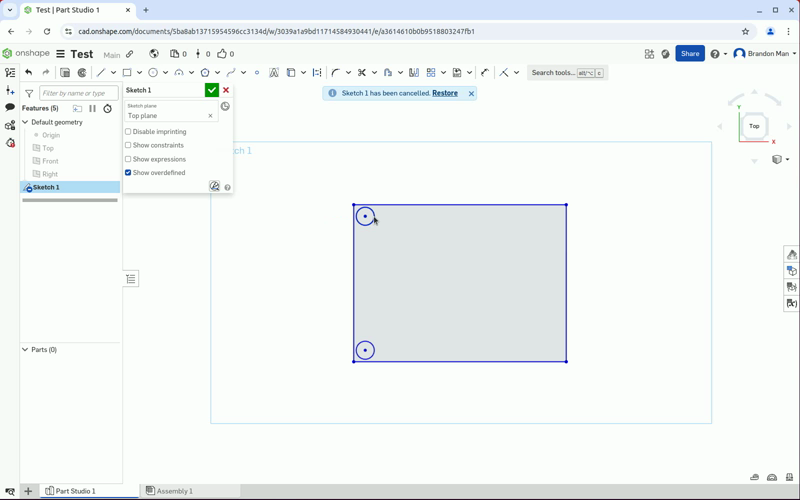
key_down(shift)
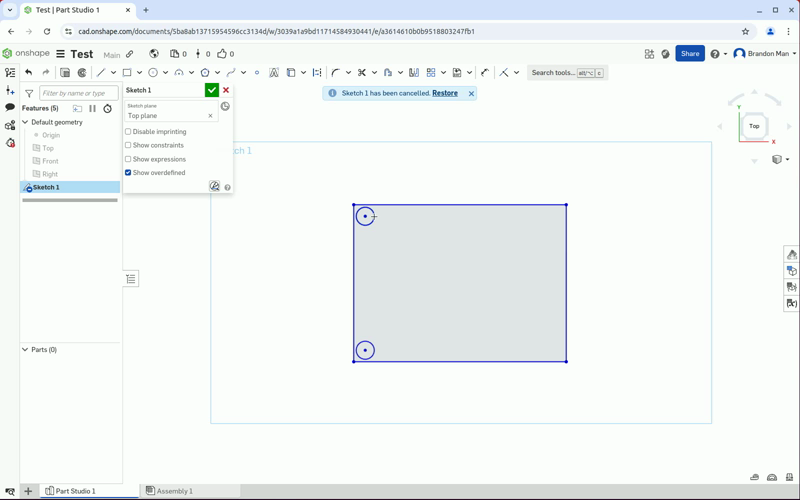
mouse_move(371, 343)
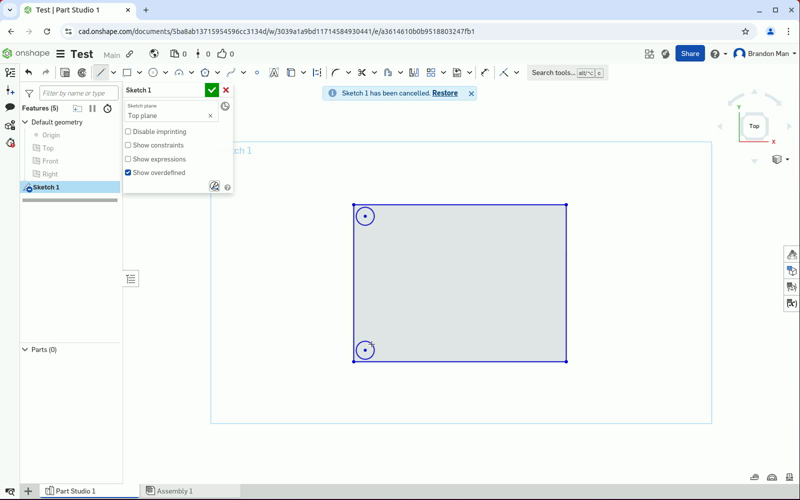
click(371, 343)
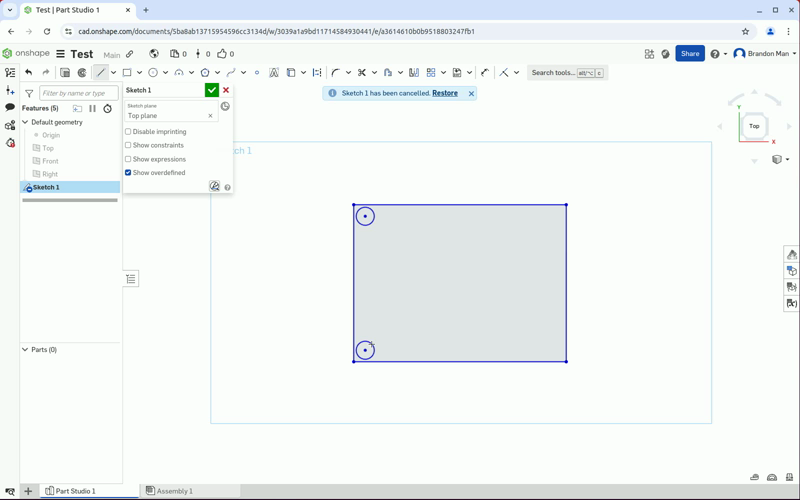
key_up(shift)
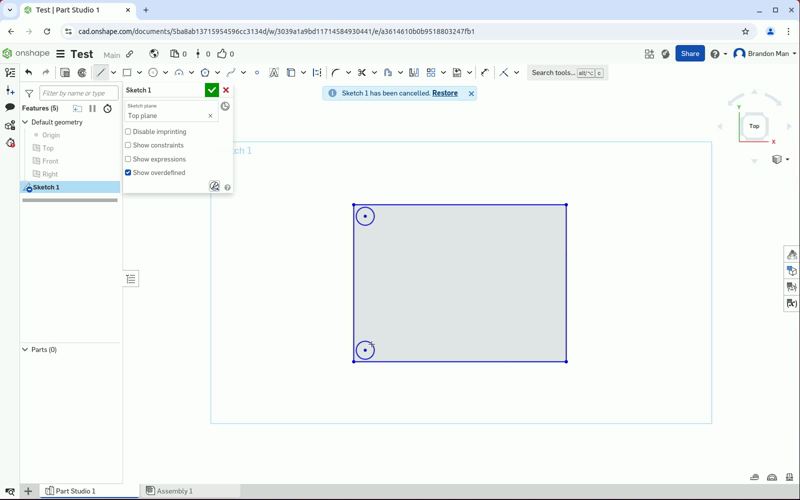
key_down(shift)
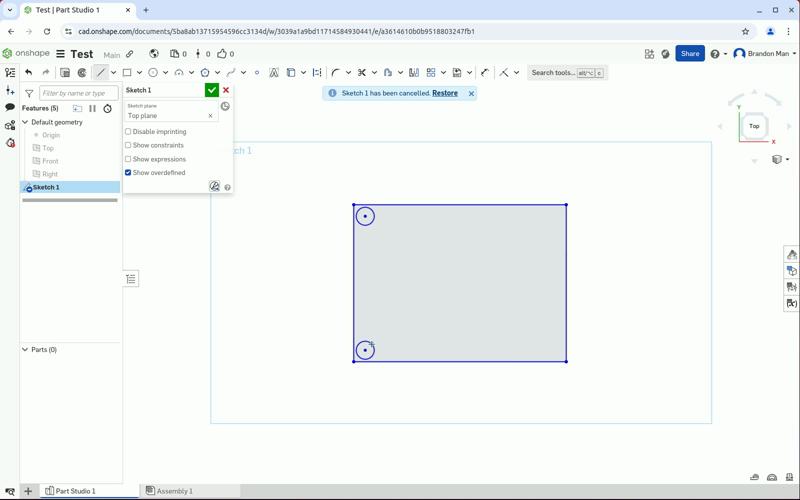
mouse_move(548, 343)
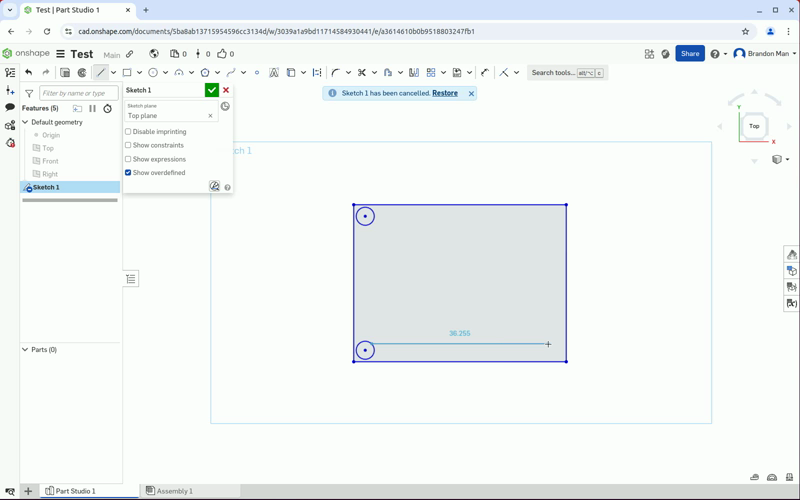
click(548, 343)
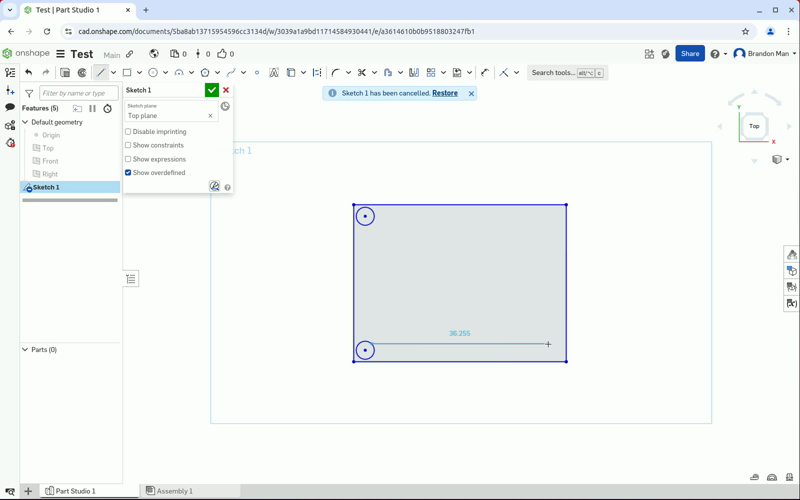
key_up(shift)
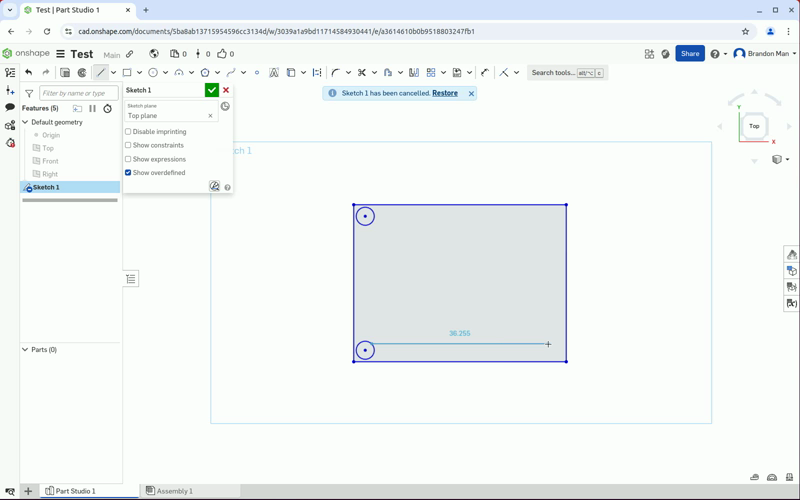
key_down(shift)
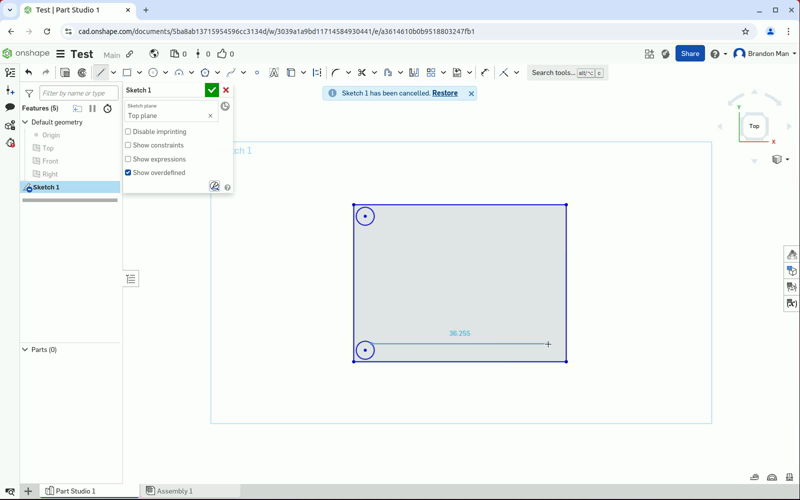
mouse_move(548, 222)
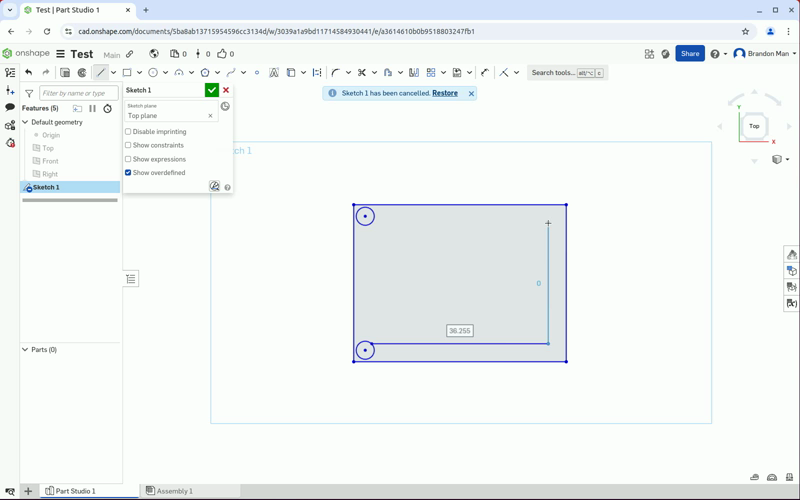
click(548, 222)
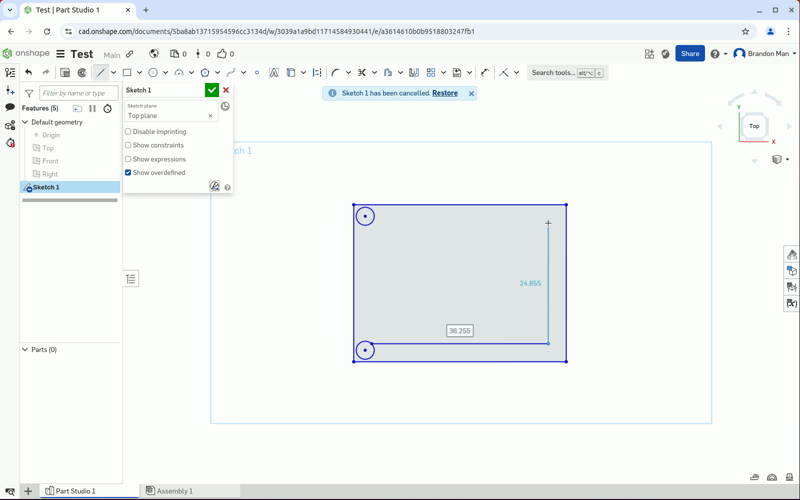
key_up(shift)
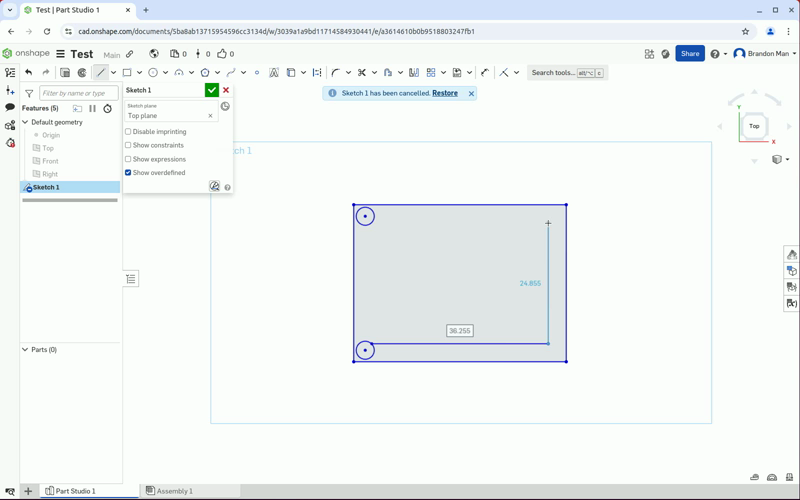
key_down(shift)
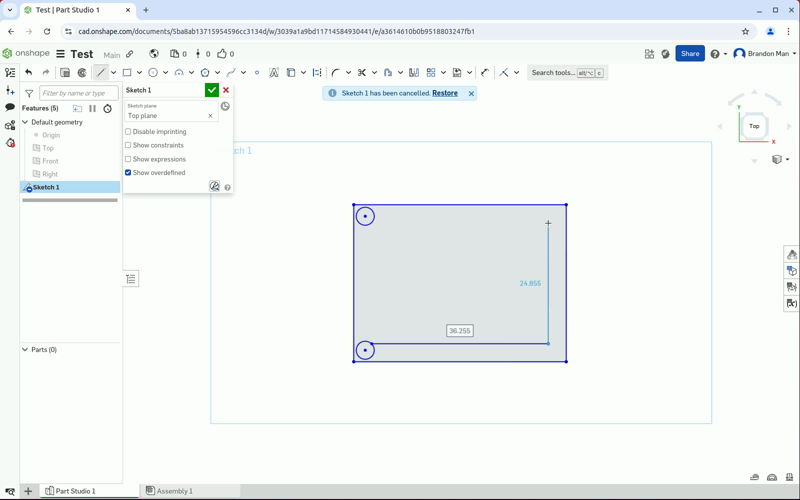
mouse_move(371, 222)
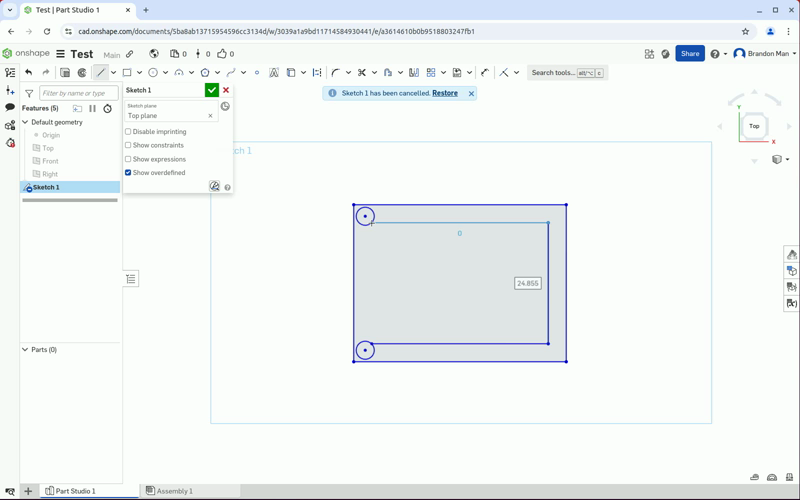
click(371, 222)
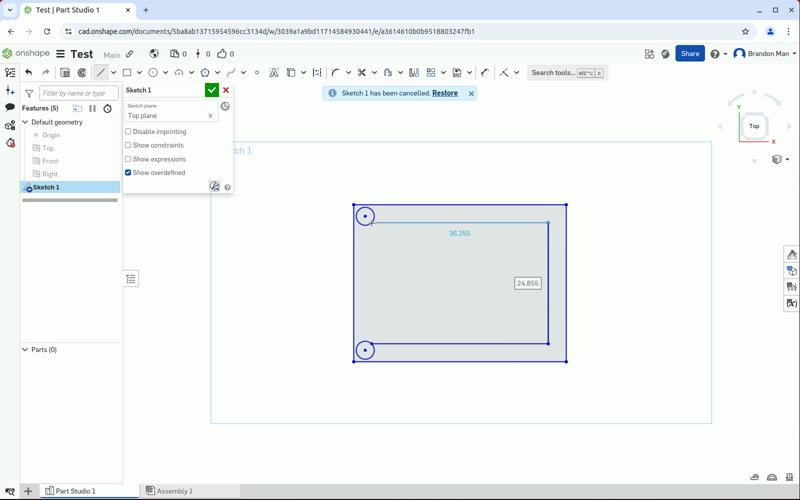
key_up(shift)
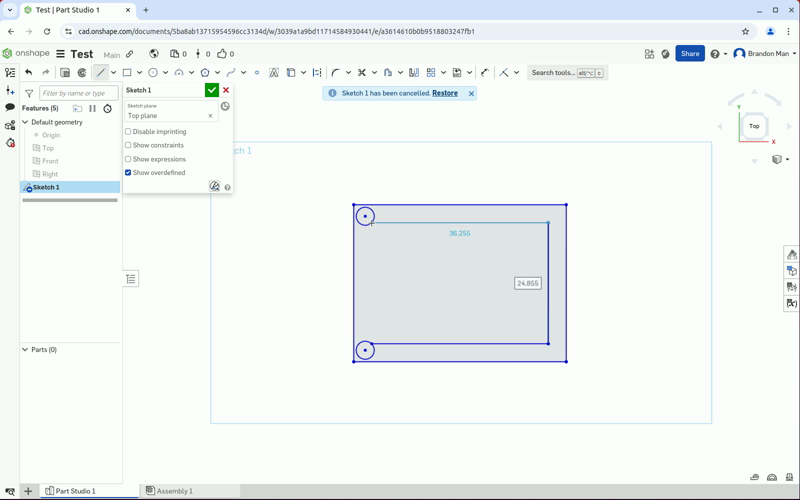
key_down(shift)
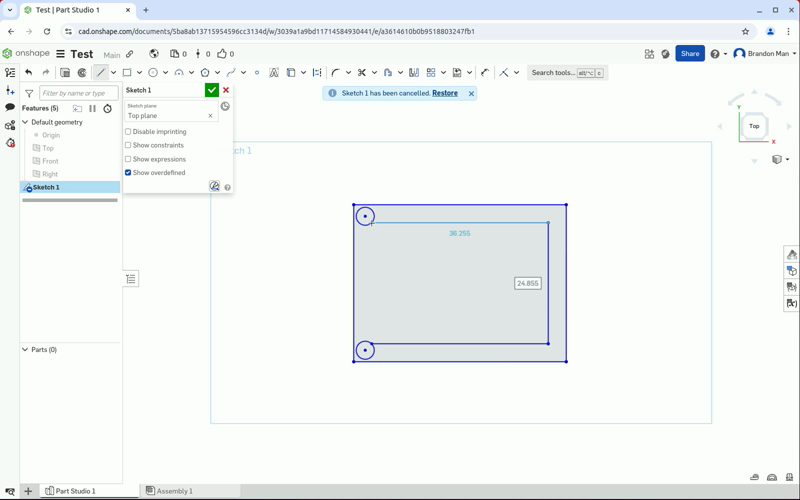
mouse_move(371, 343)
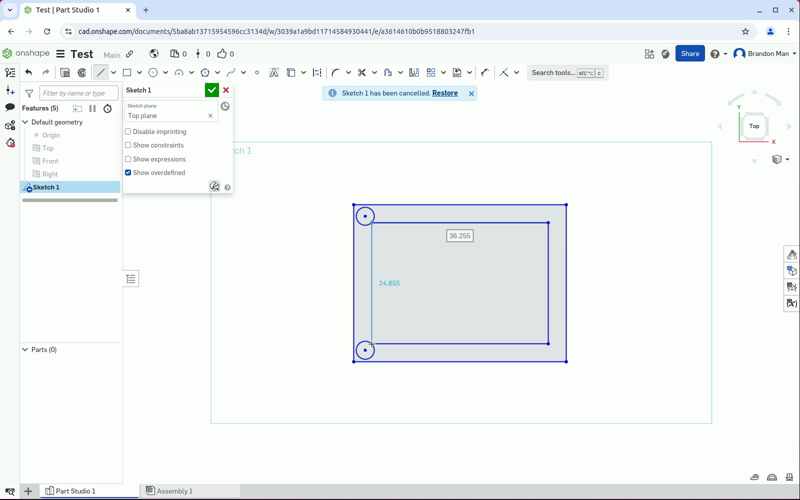
key_up(shift)
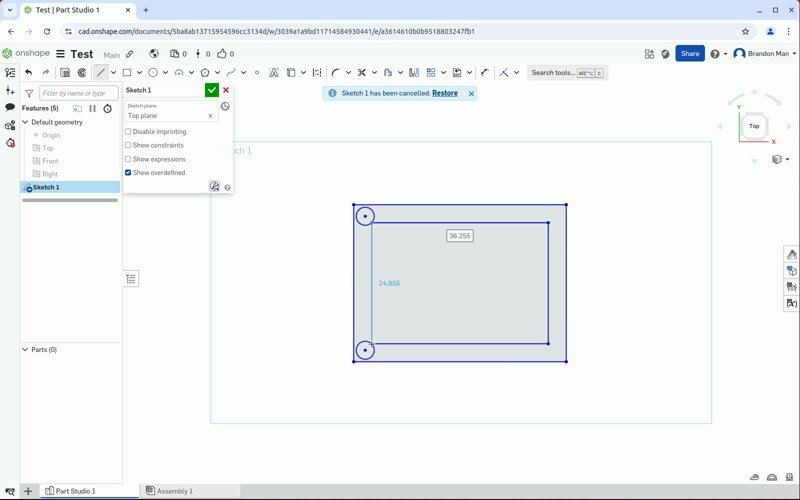
click(371, 343)
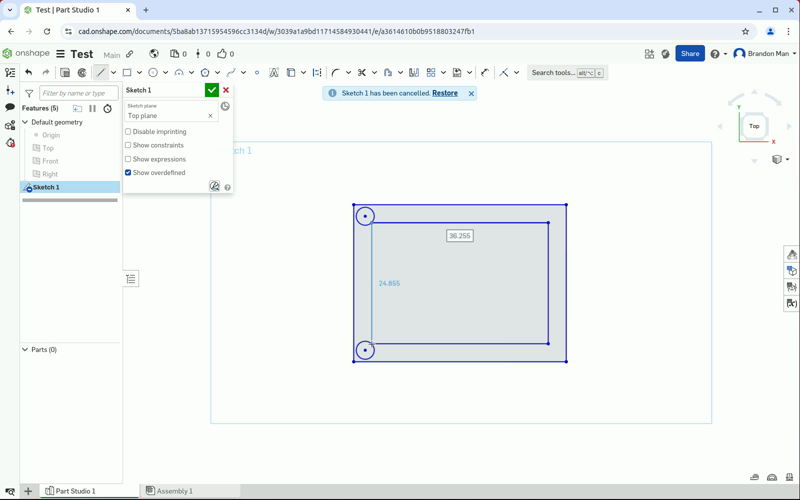
key(esc)
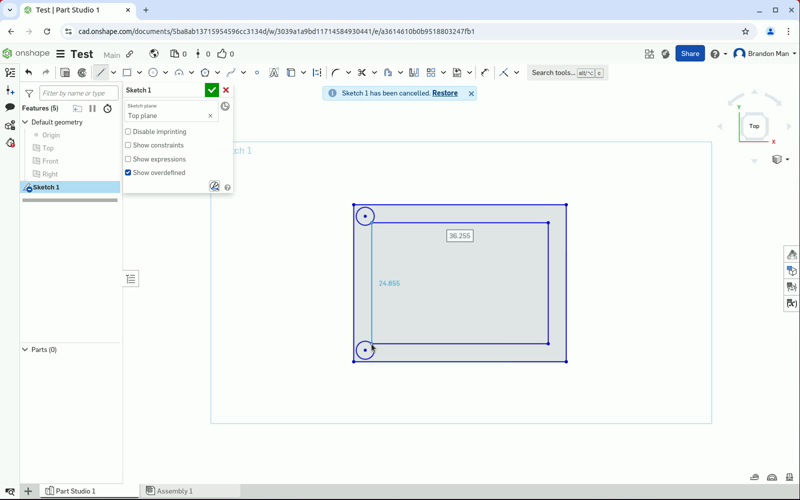
key(c)
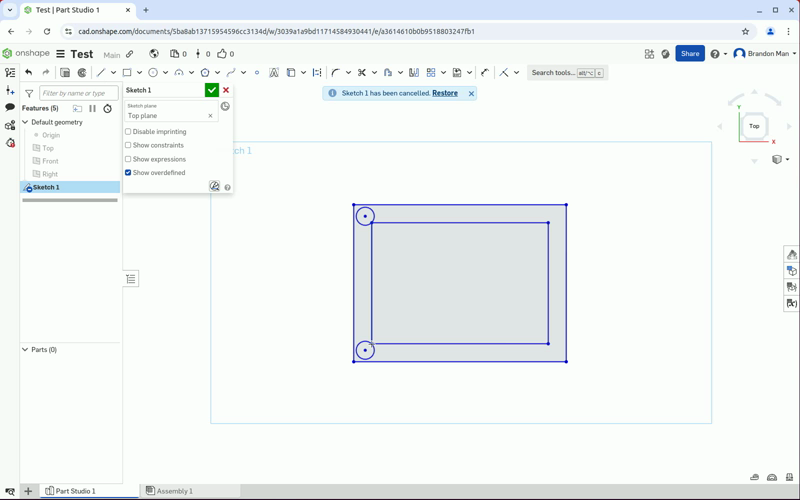
key_down(shift)
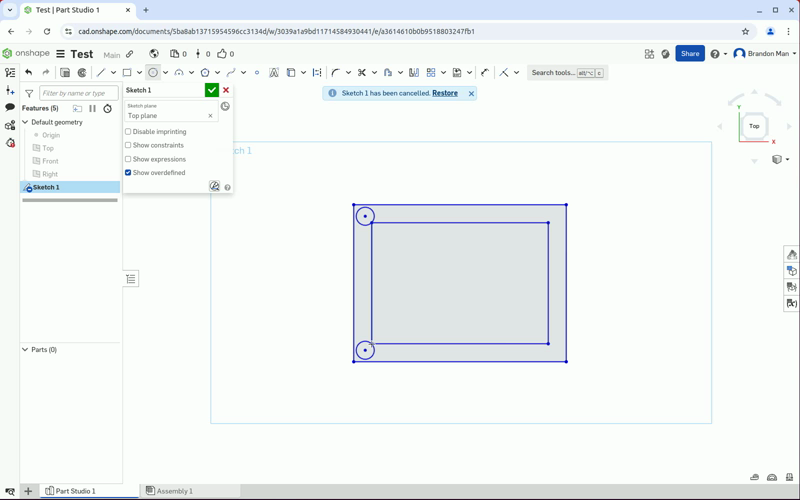
mouse_move(555, 350)
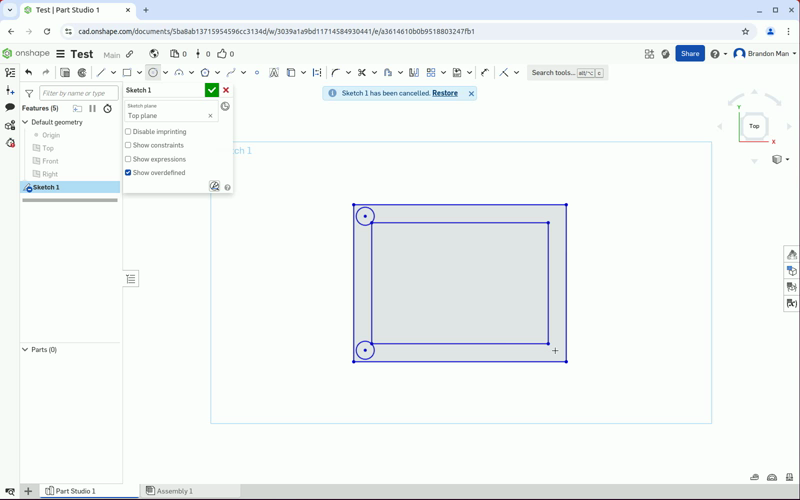
click(555, 350)
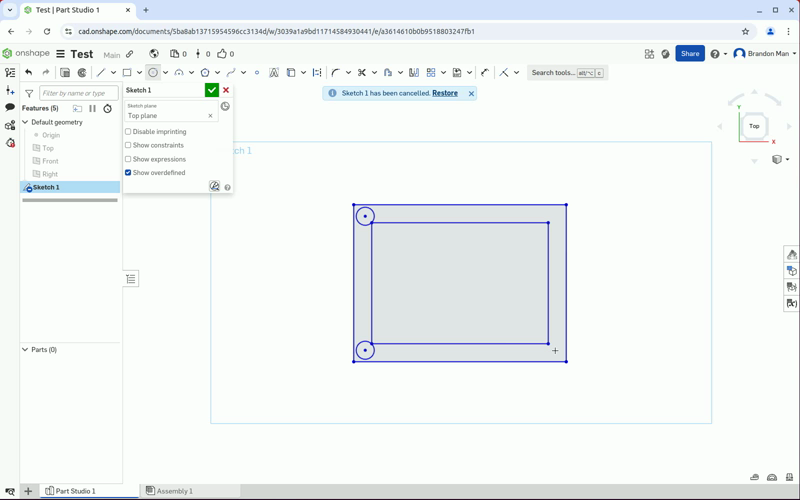
key_up(shift)
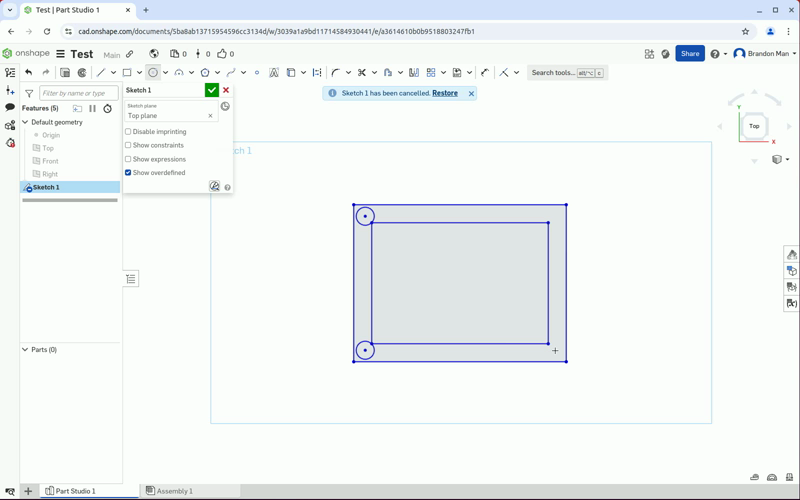
mouse_move(564, 350)
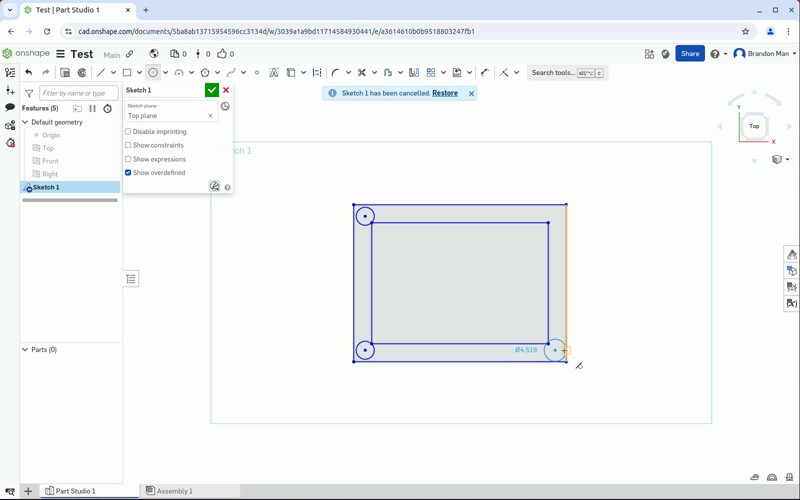
click(564, 350)
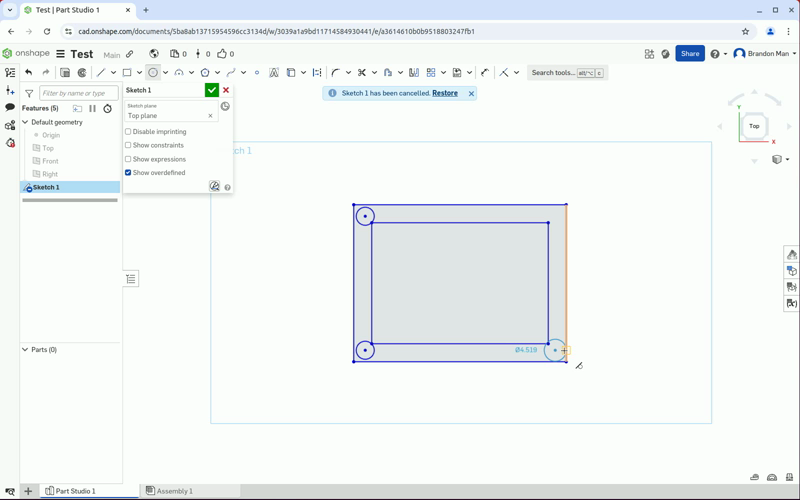
key(esc)
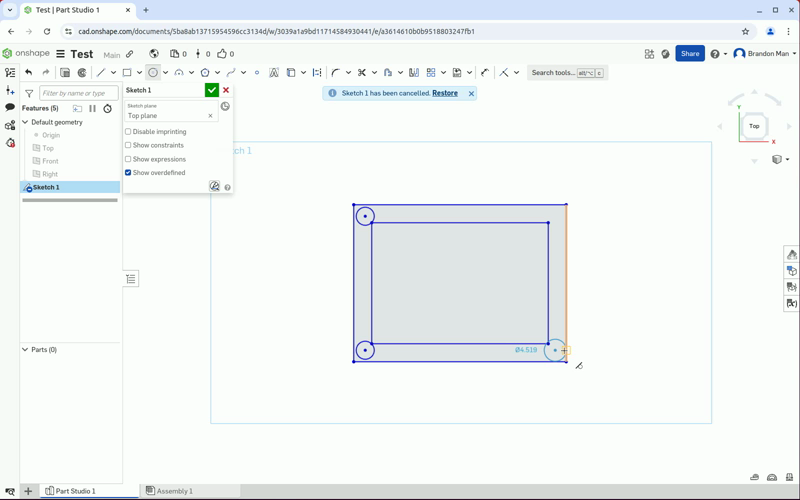
key(c)
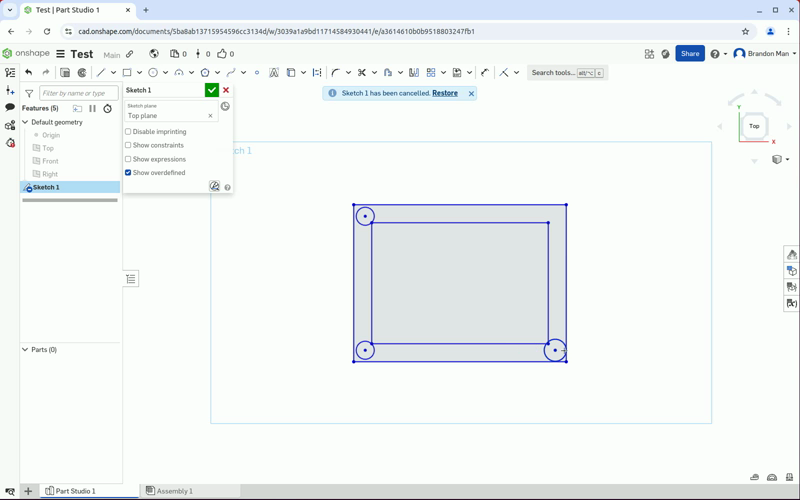
key_down(shift)
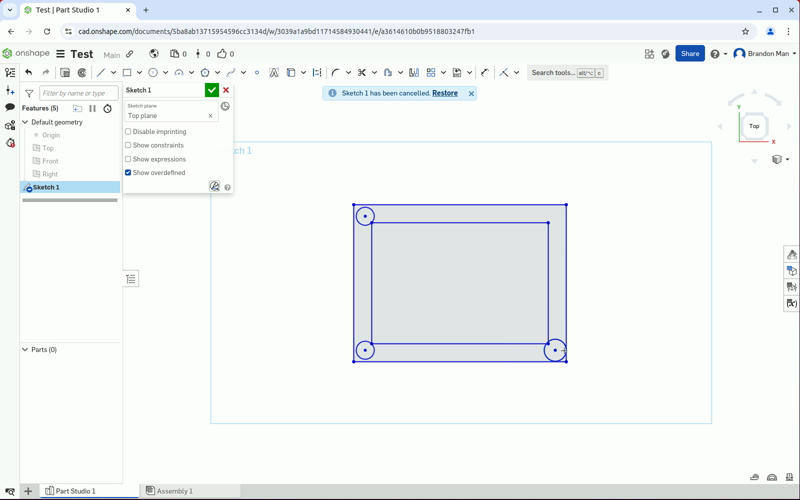
mouse_move(555, 216)
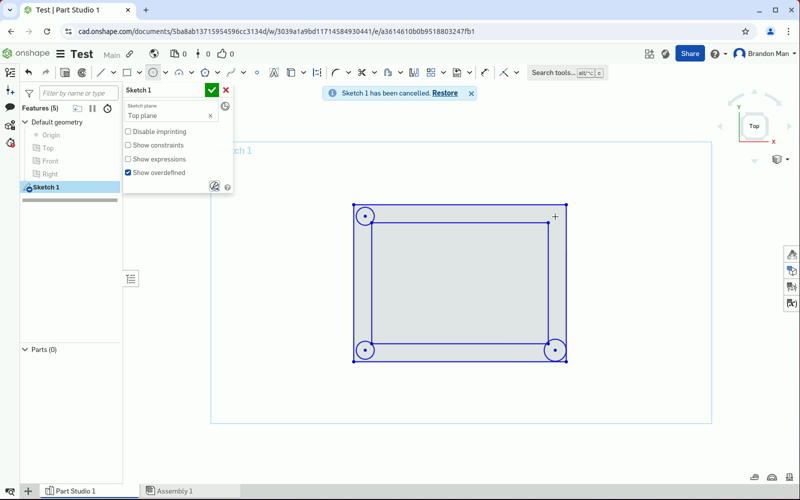
click(555, 216)
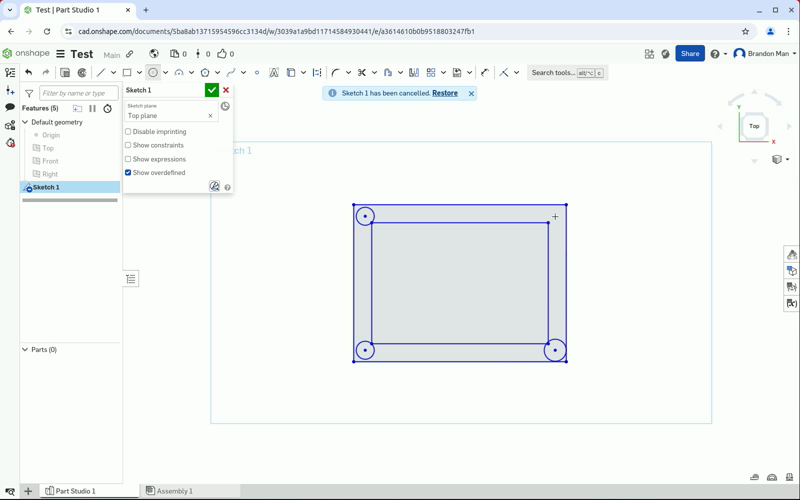
key_up(shift)
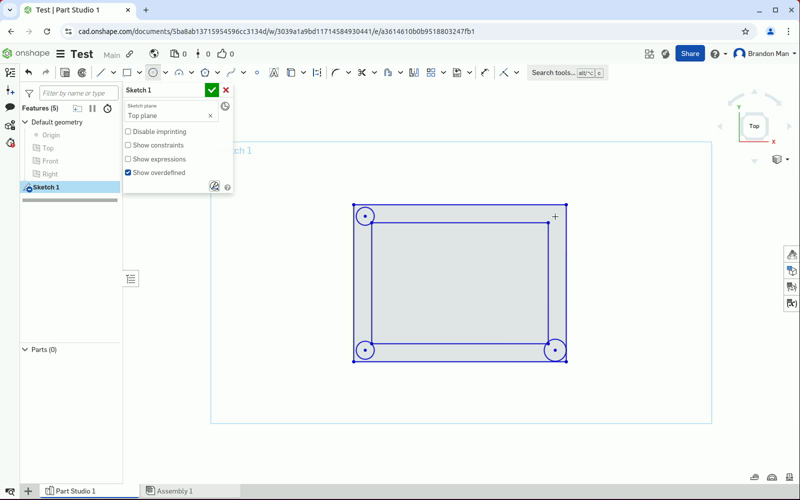
mouse_move(564, 216)
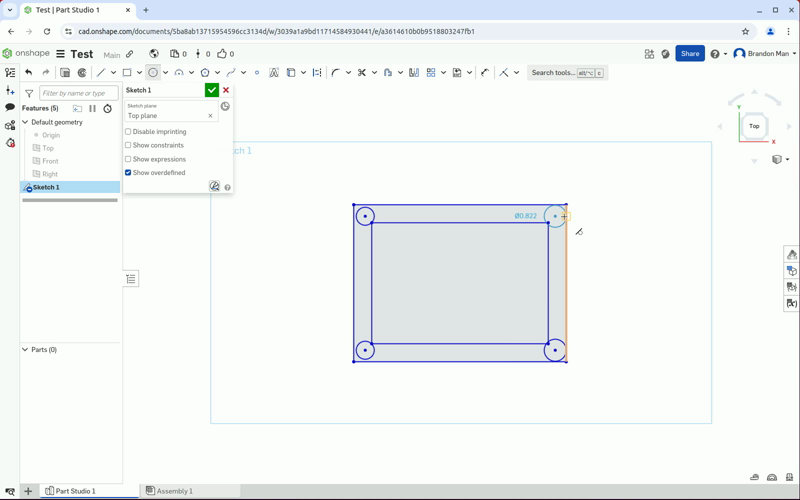
click(564, 216)
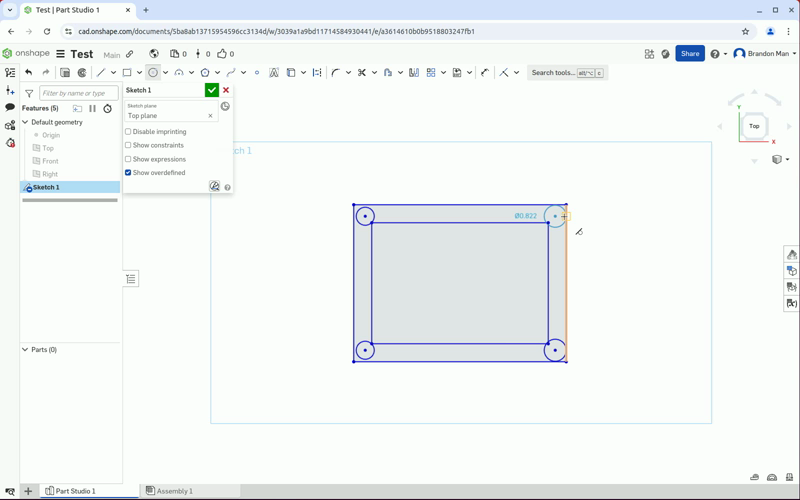
key(esc)
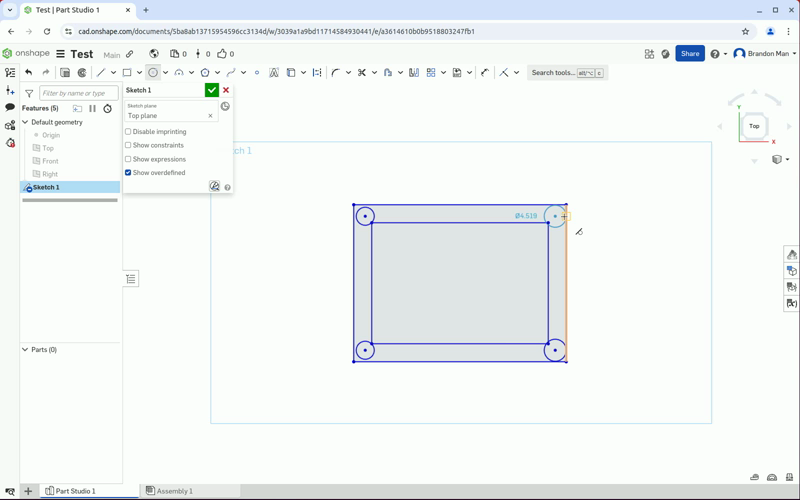
mouse_move(420, 215)
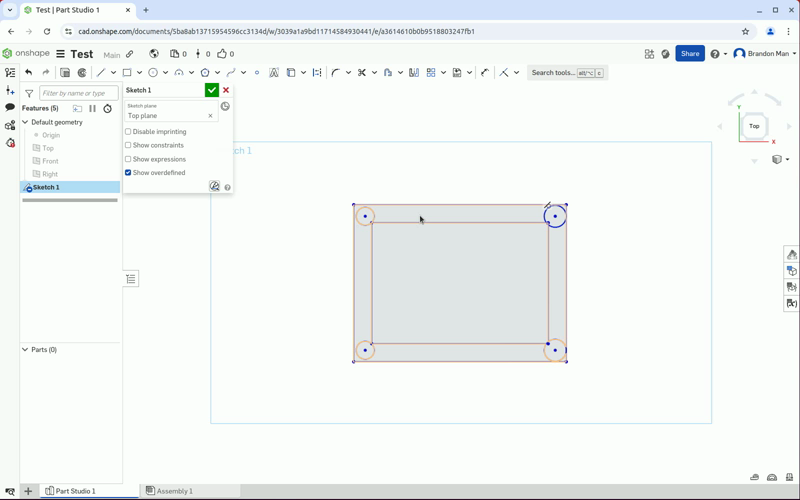
click(420, 215)
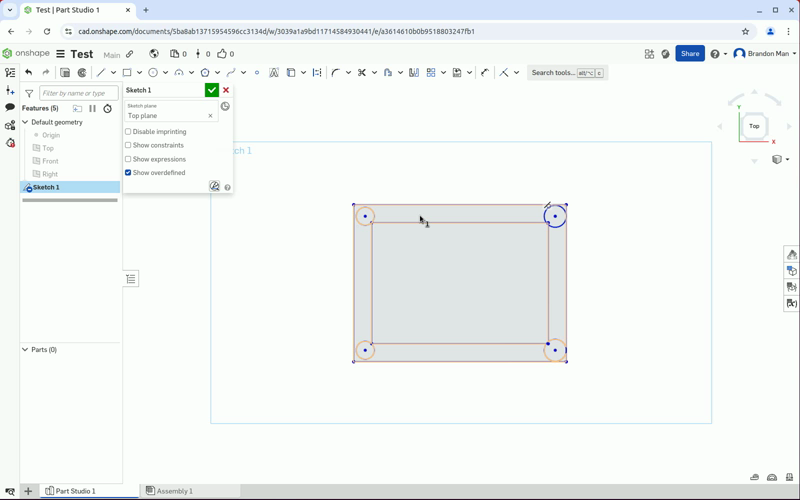
mouse_move(73, 352)
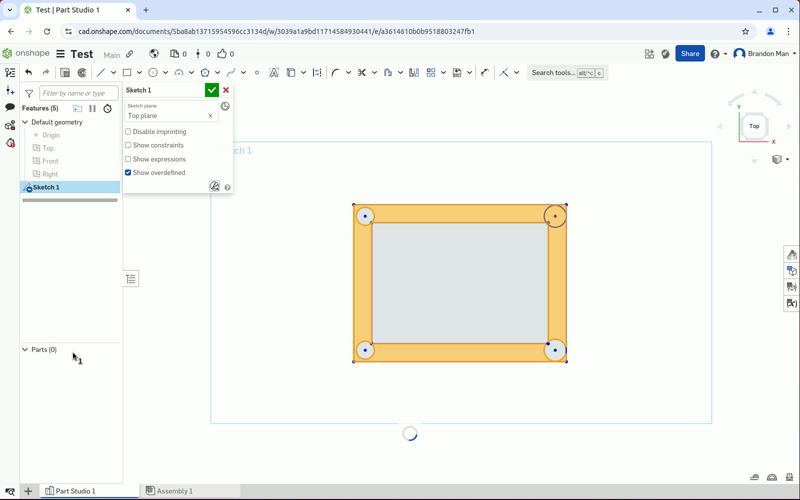
key(shift+y)
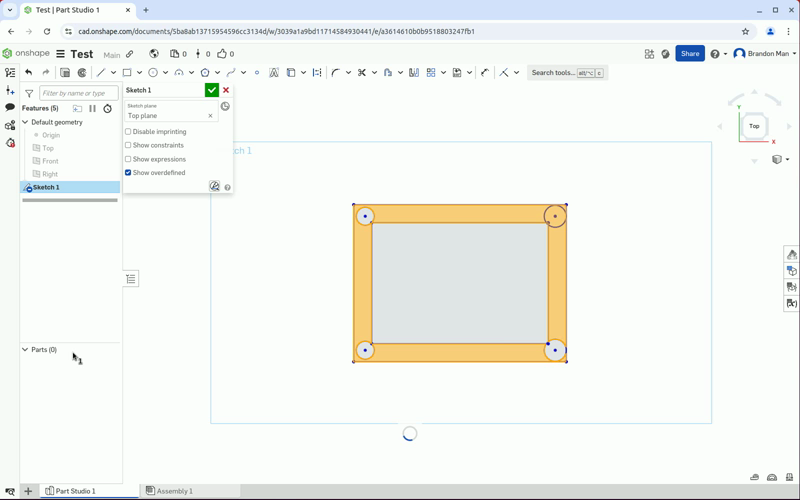
key(shift+e)
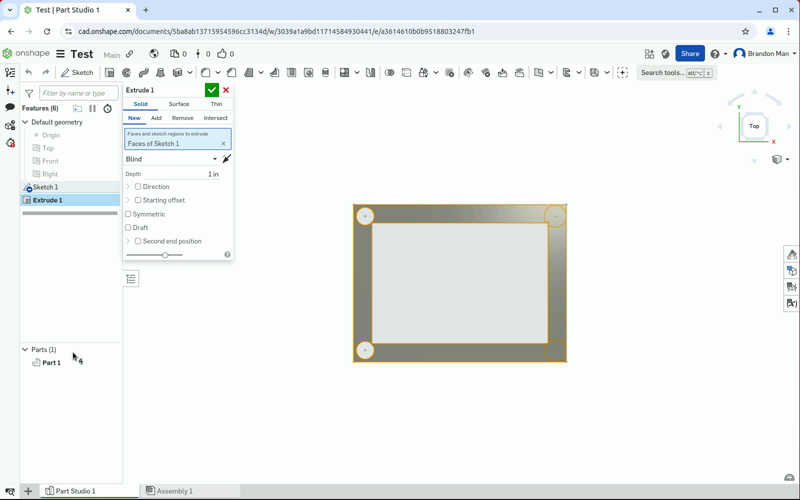
mouse_move(143, 106)
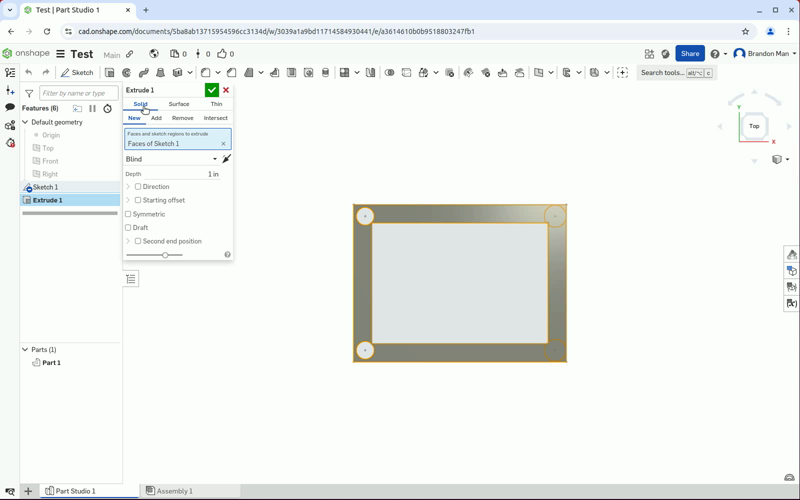
click(143, 106)
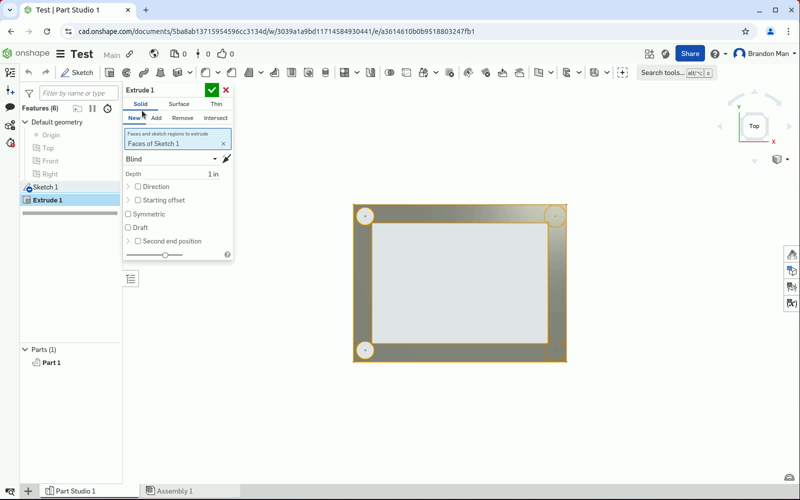
mouse_move(137, 120)
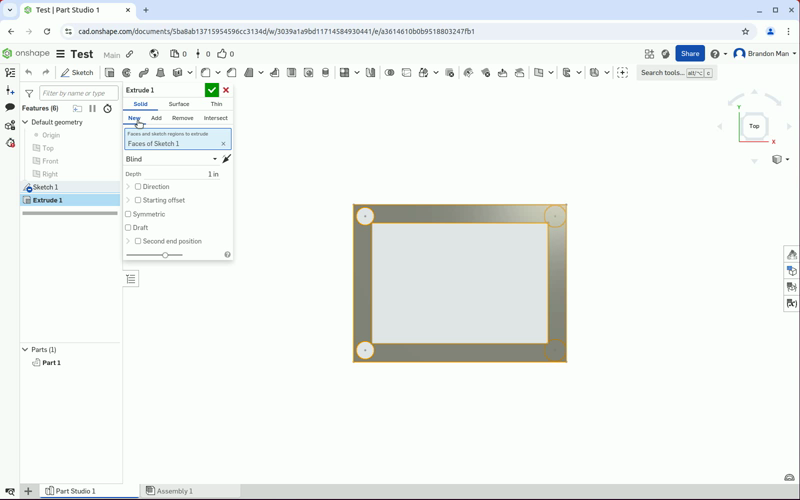
click(137, 120)
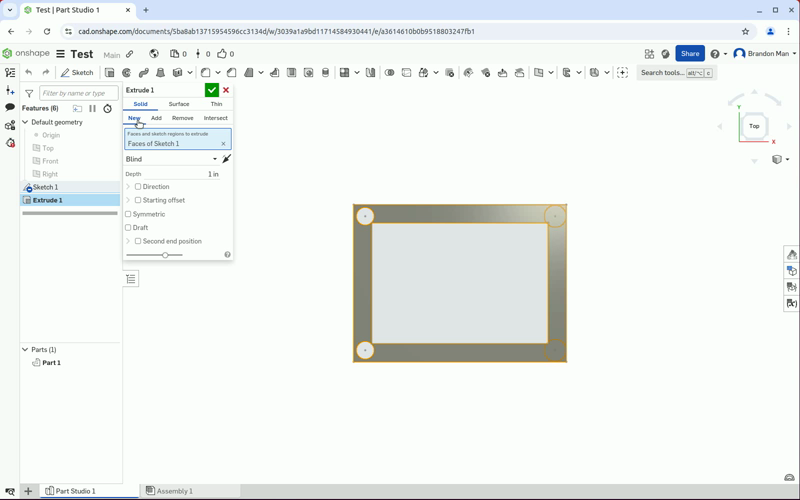
key(tab, 4)
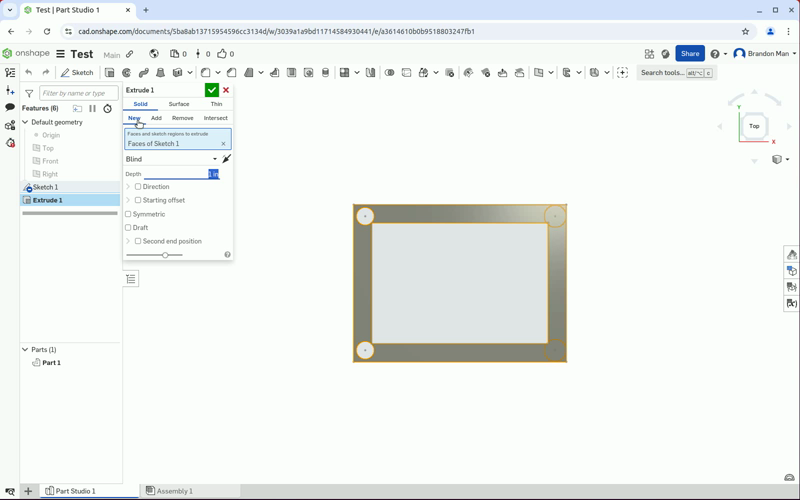
text(1.204)
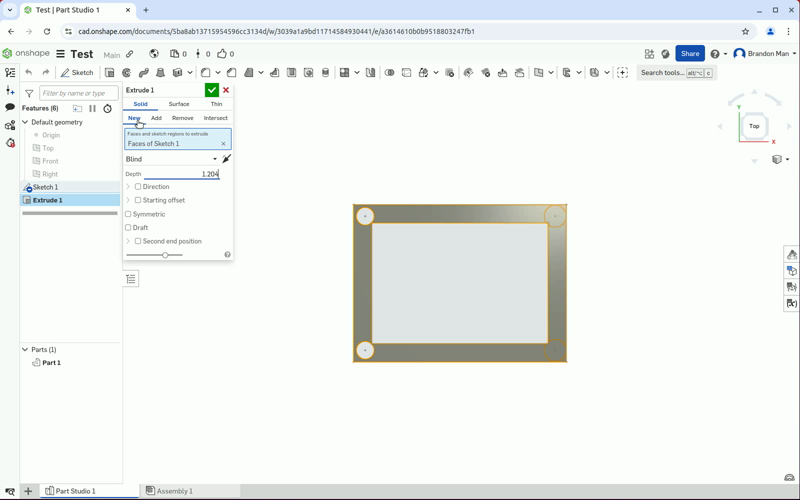
key(enter)
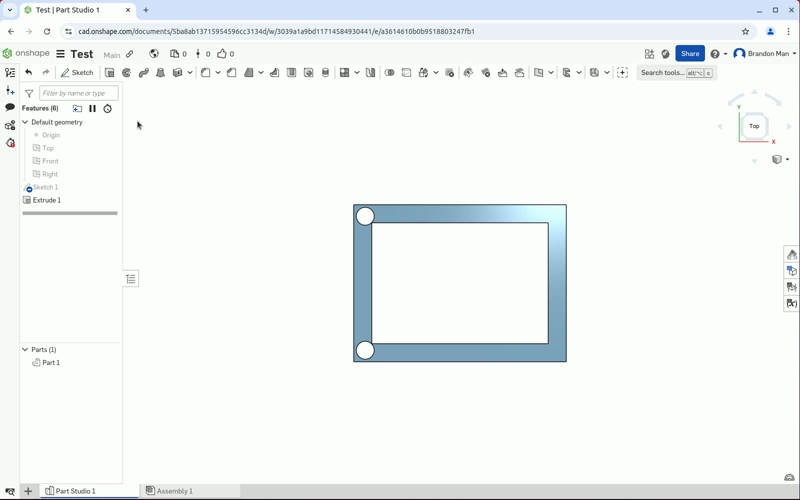
key(shift+h)
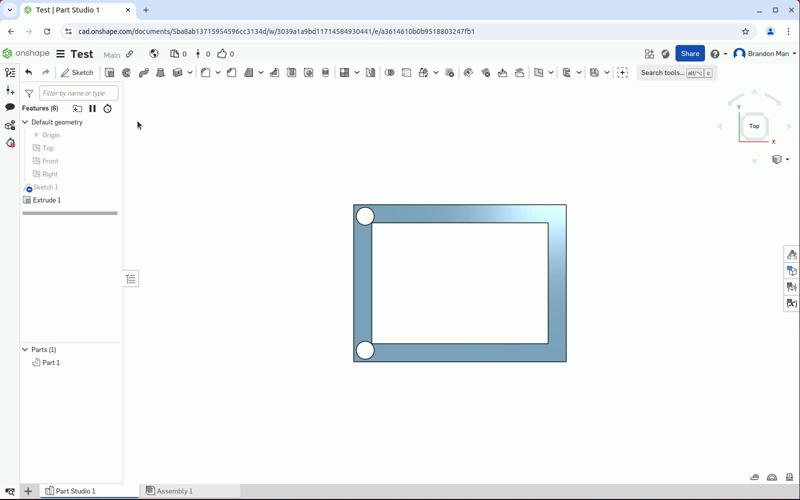
key(shift+h)
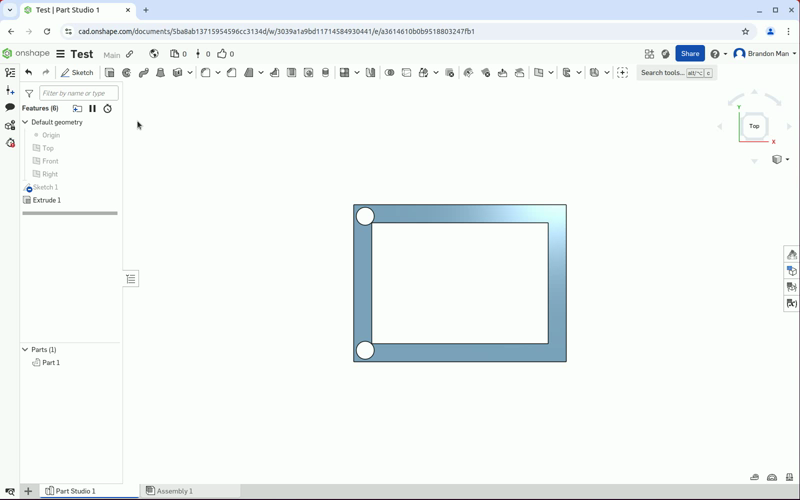
mouse_move(73, 189)
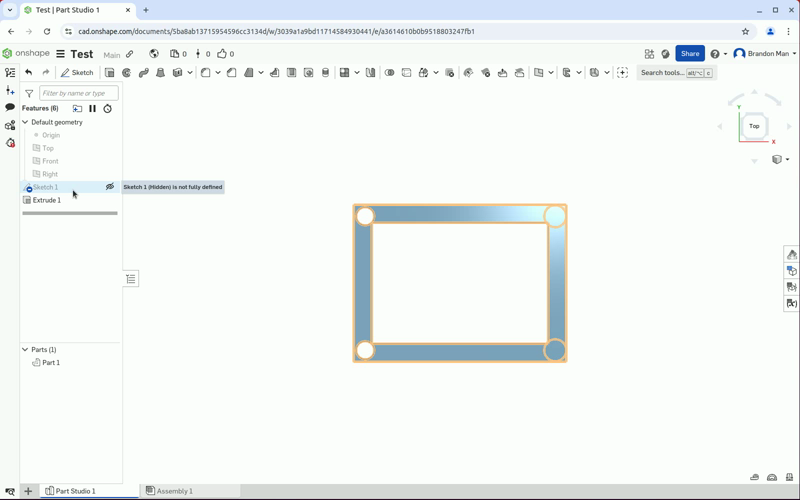
click(73, 189)
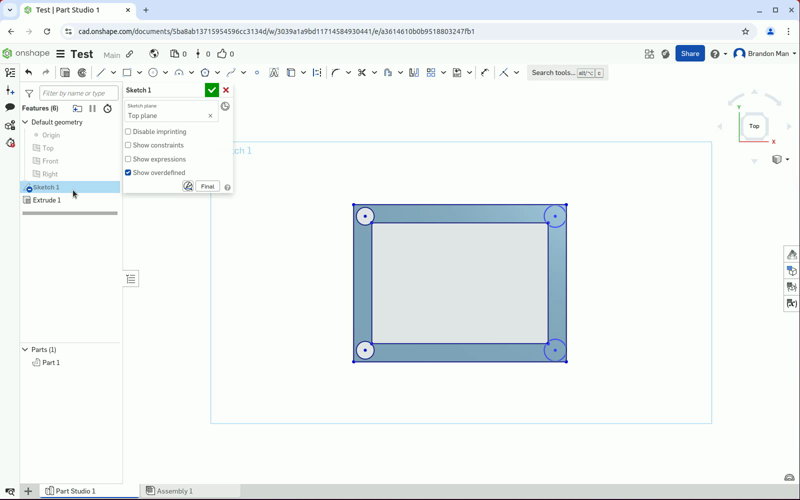
mouse_move(229, 92)
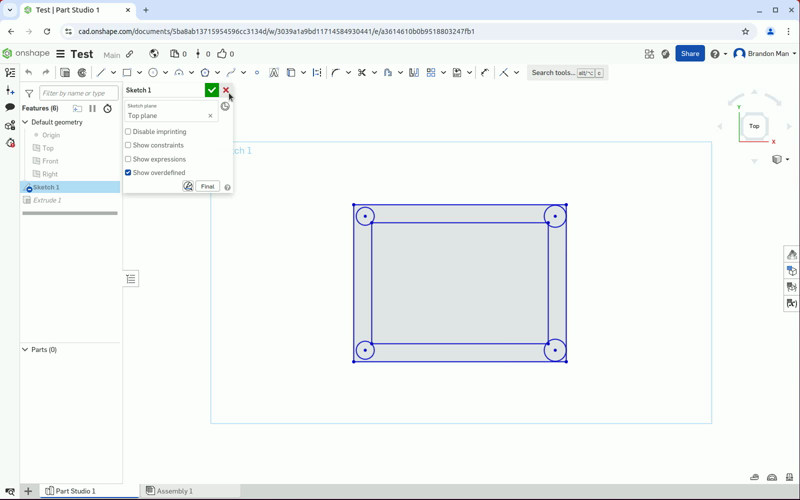
click(229, 92)
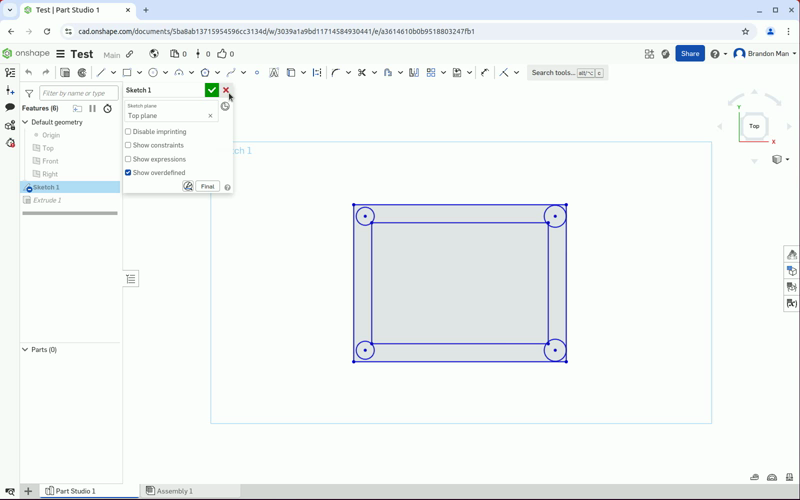
key(shift+s)
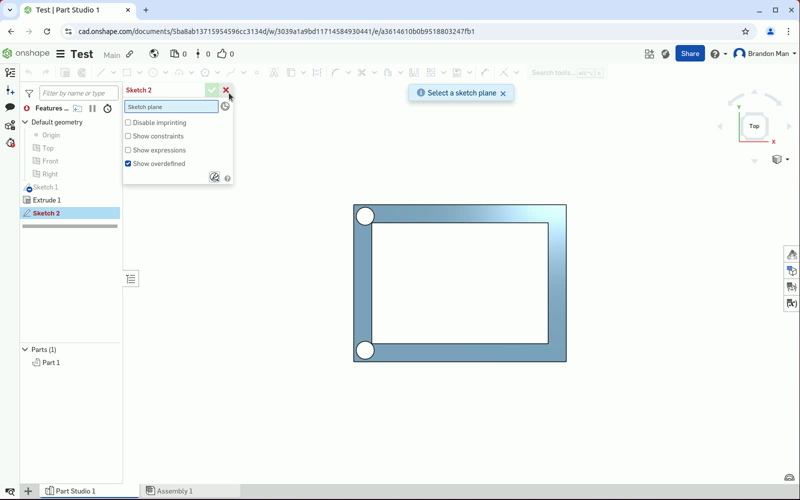
mouse_move(73, 150)
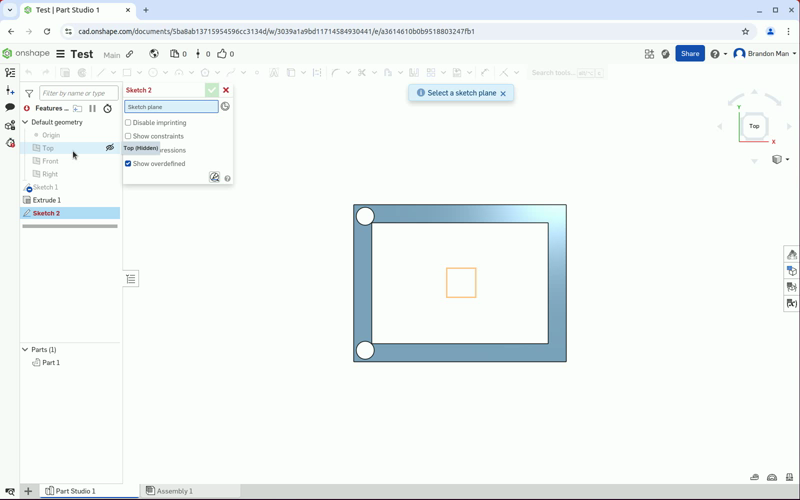
click(73, 150)
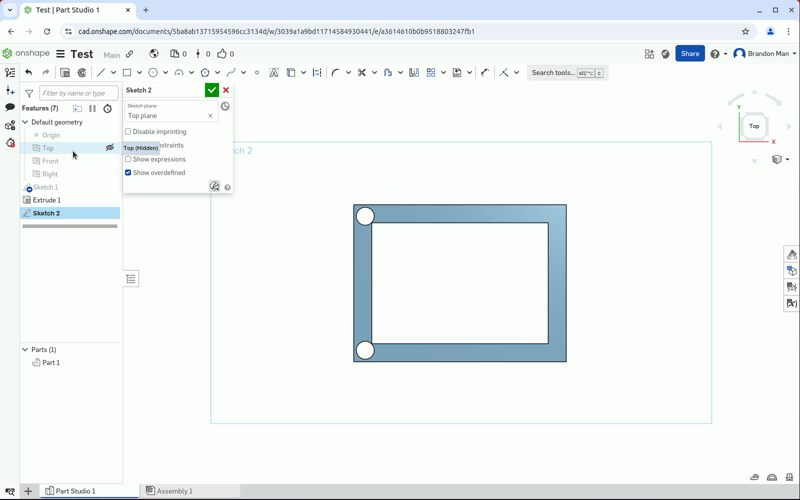
mouse_move(73, 352)
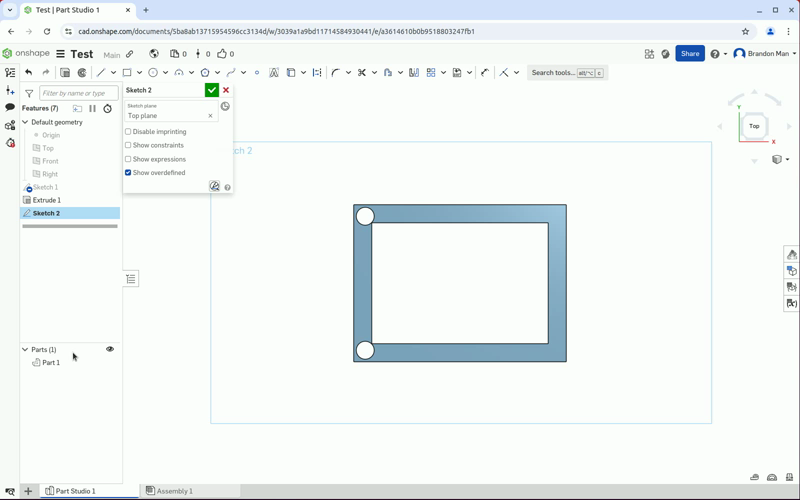
key(y)
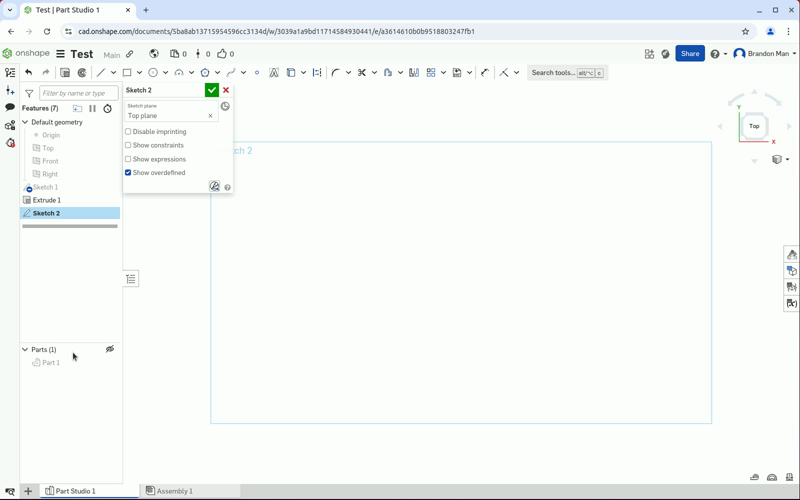
key(c)
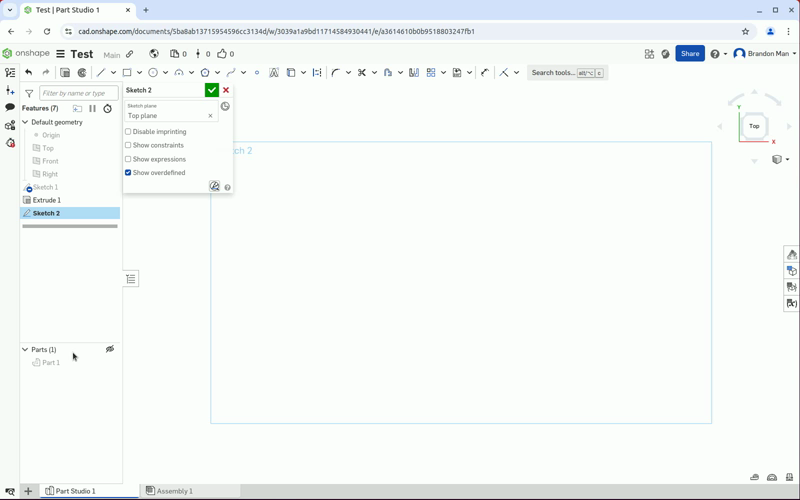
key_down(shift)
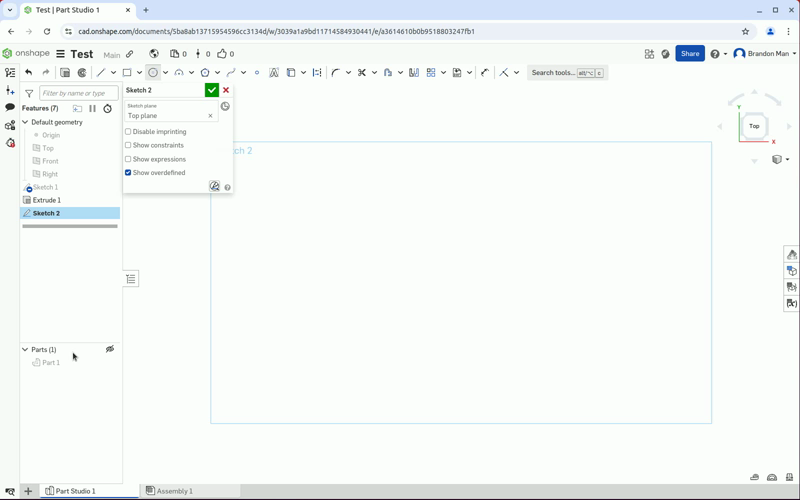
mouse_move(556, 216)
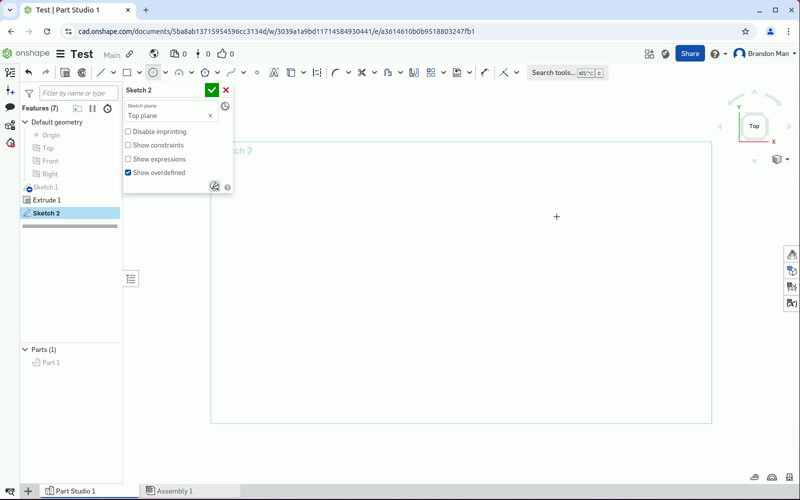
click(556, 216)
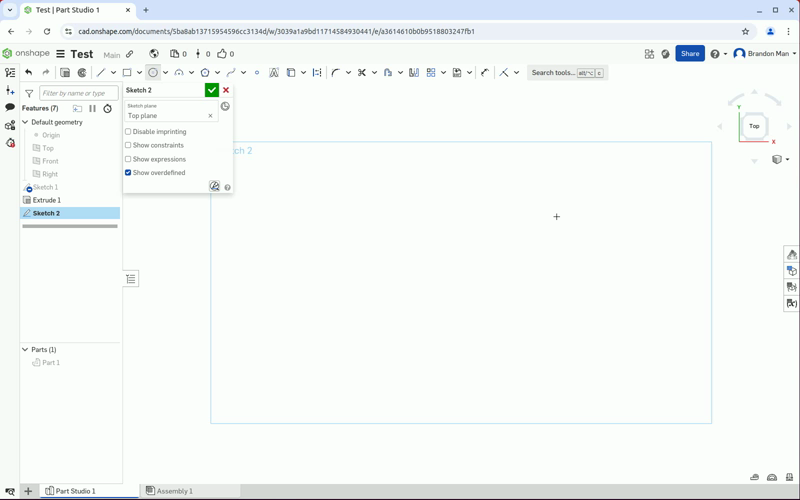
key_up(shift)
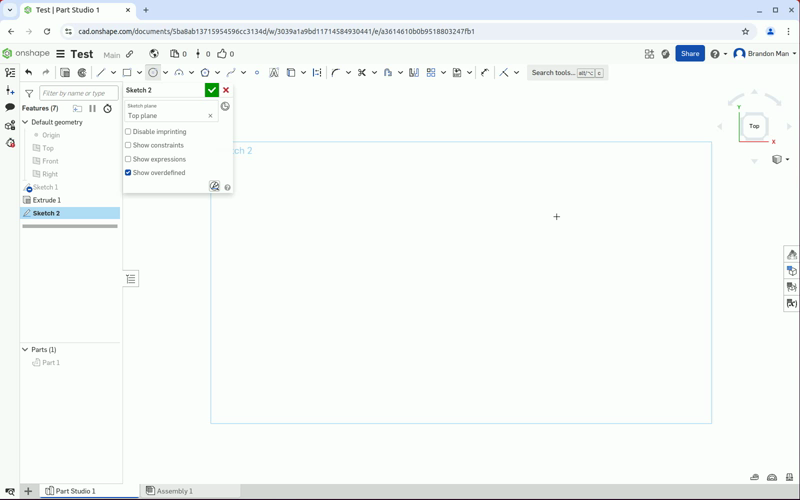
mouse_move(567, 216)
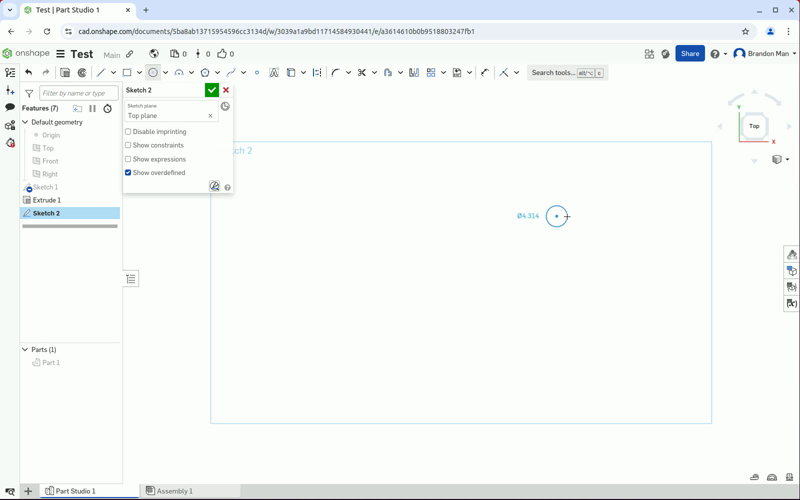
click(567, 216)
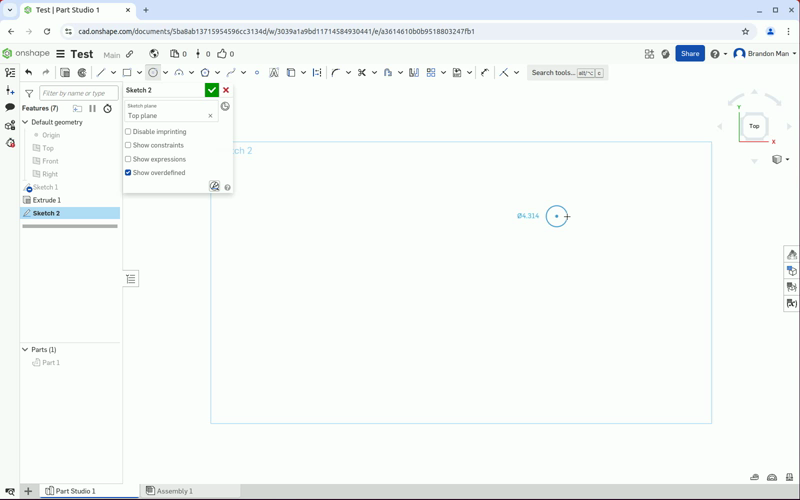
key(esc)
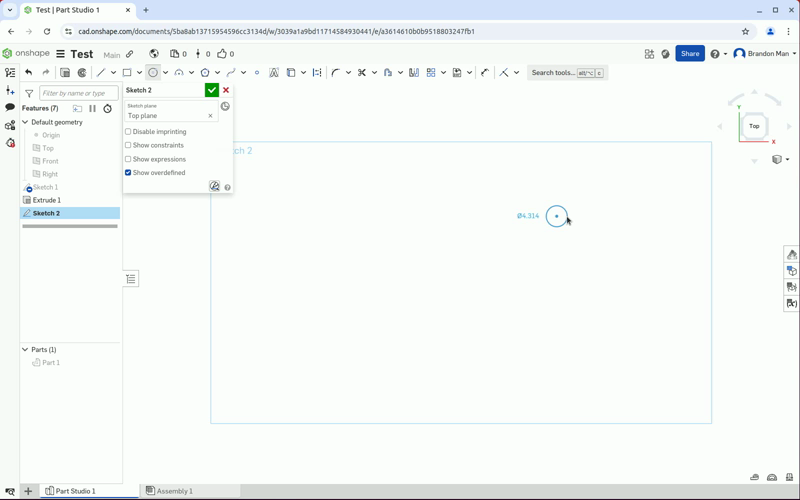
mouse_move(566, 215)
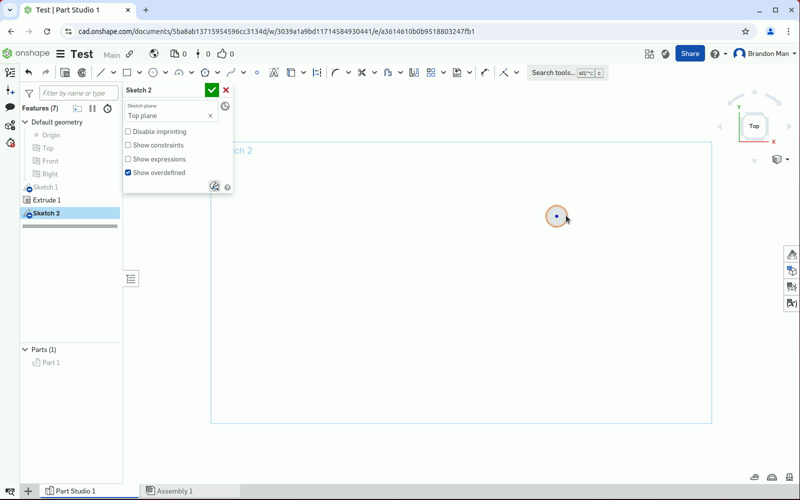
scroll(6)
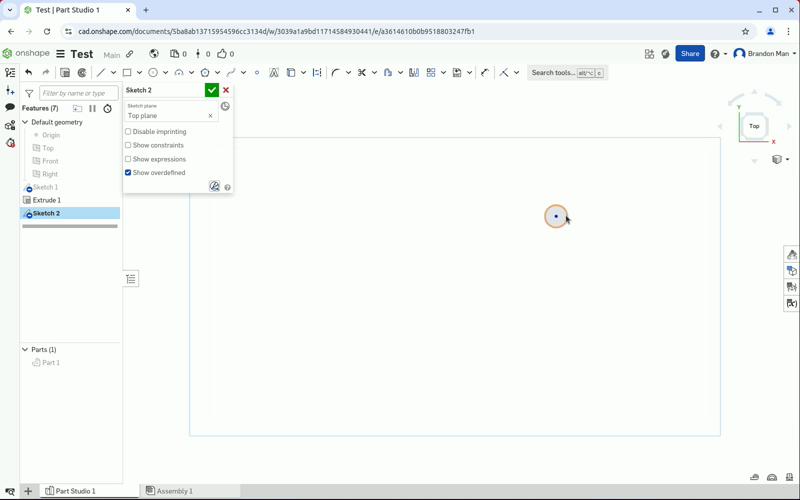
scroll(6)
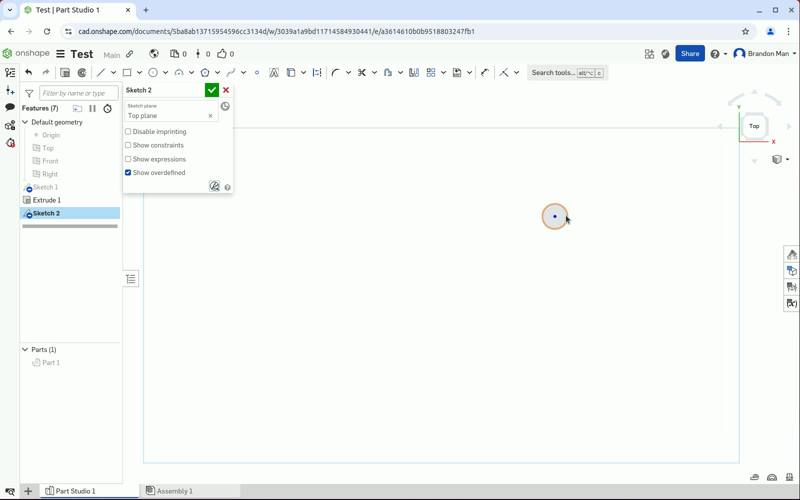
scroll(6)
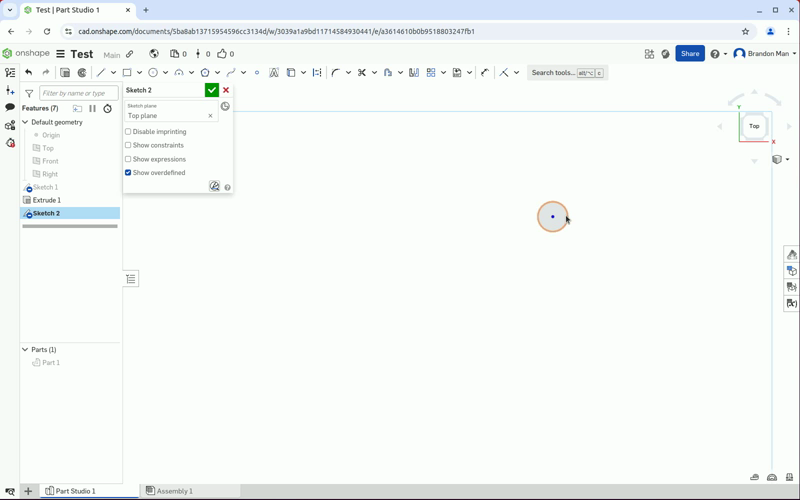
scroll(6)
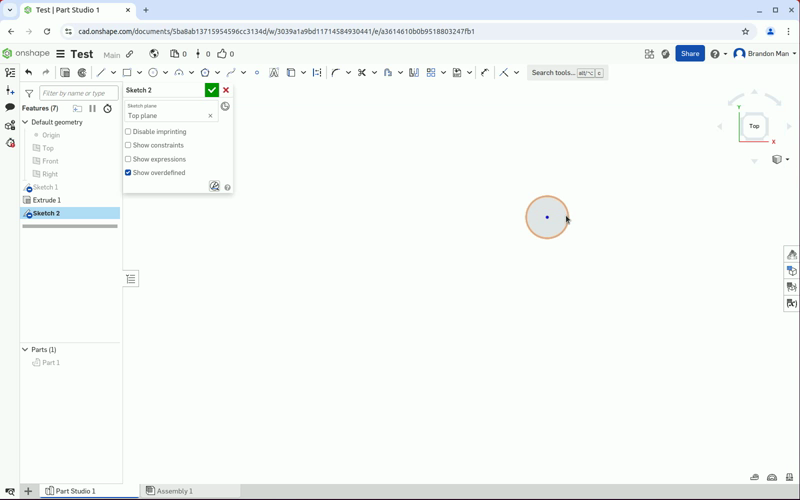
scroll(6)
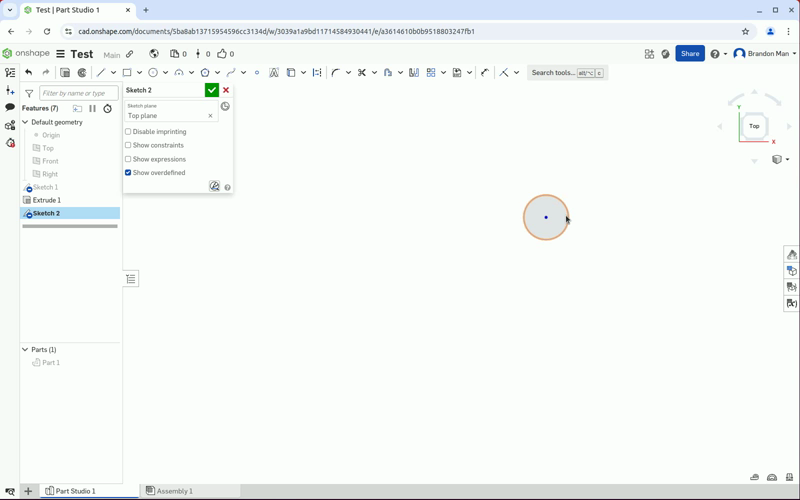
scroll(6)
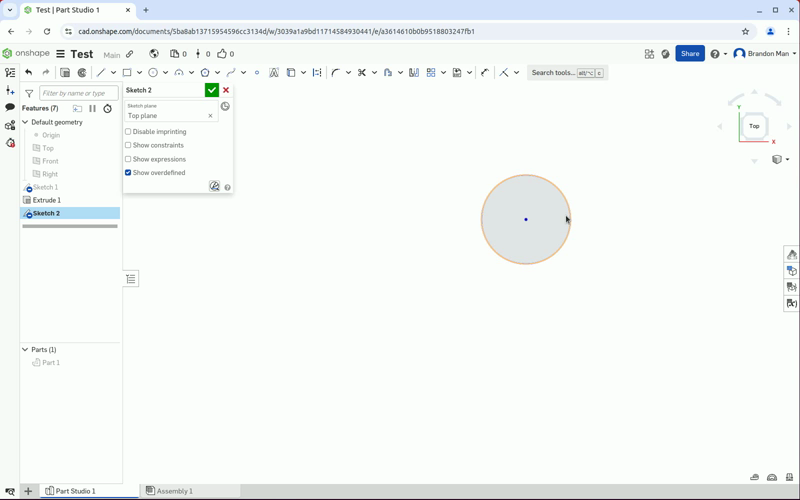
scroll(6)
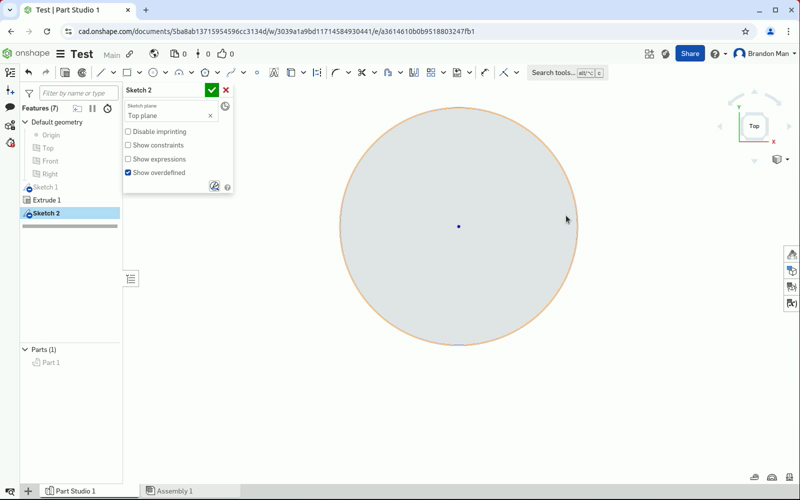
click(566, 215)
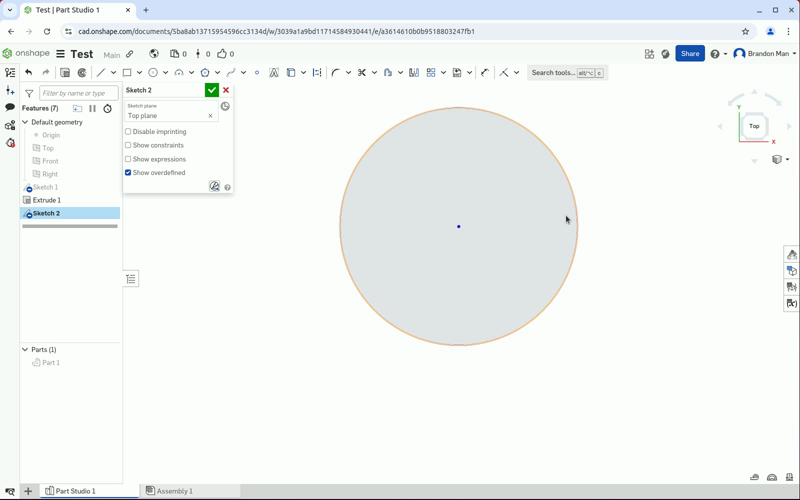
scroll(-6)
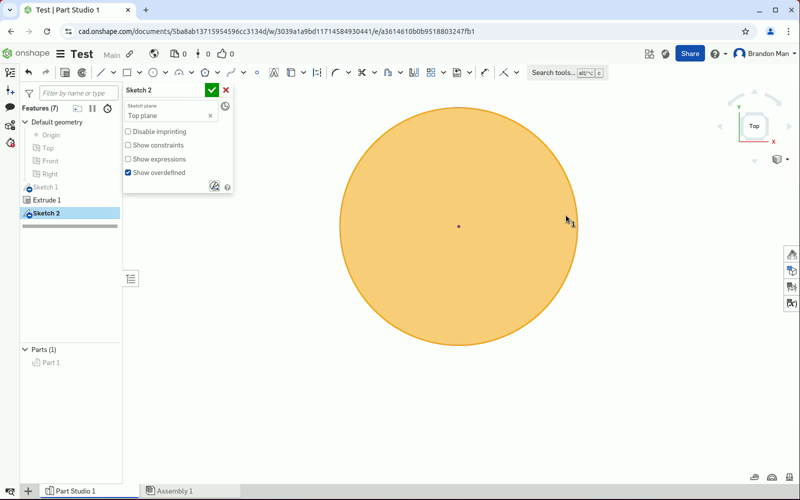
scroll(-6)
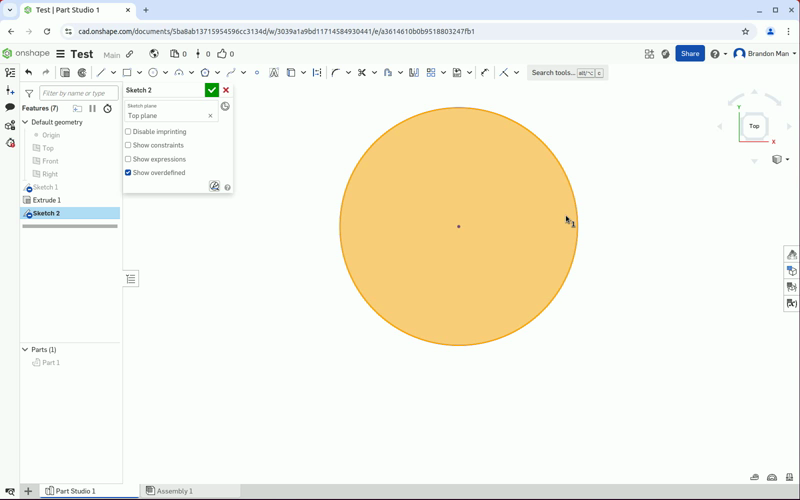
scroll(-6)
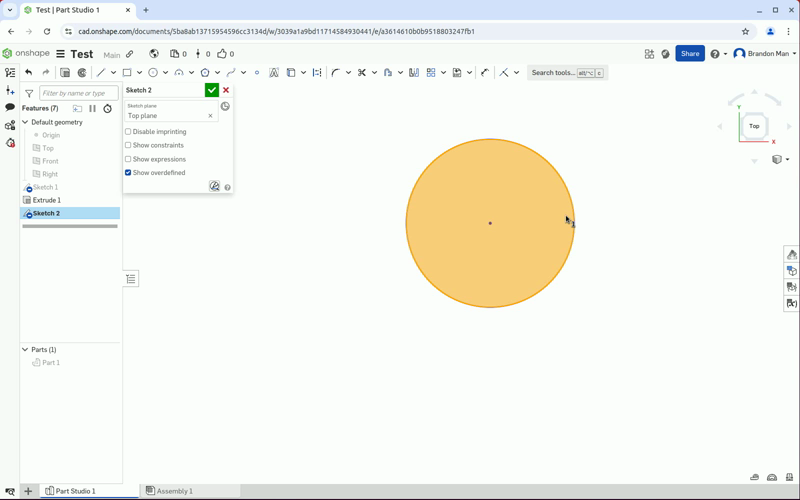
scroll(-6)
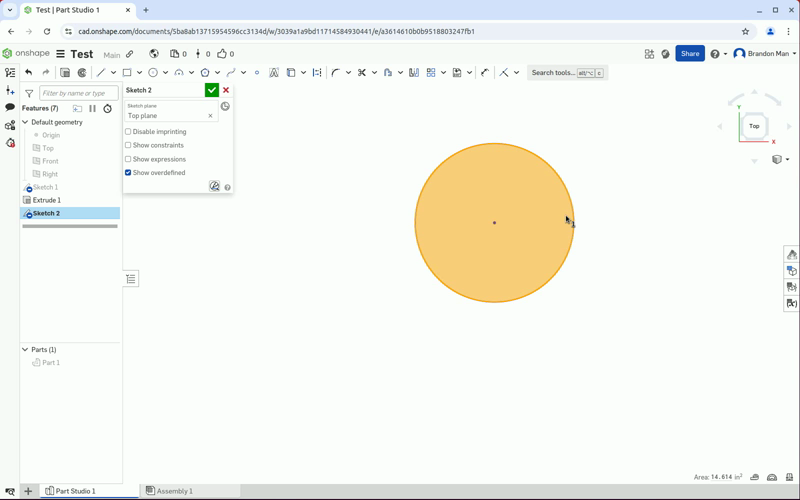
scroll(-6)
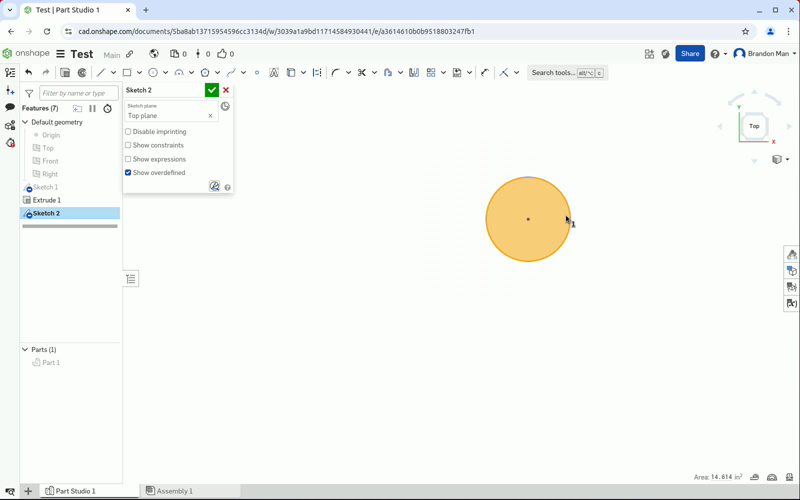
scroll(-6)
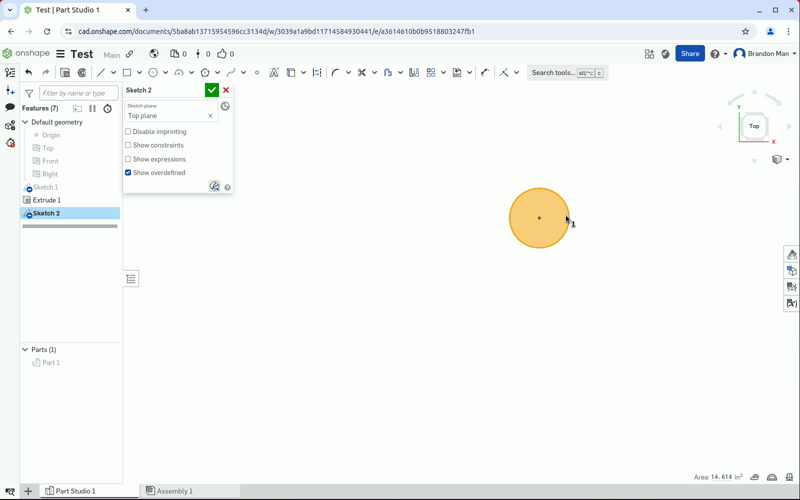
scroll(-6)
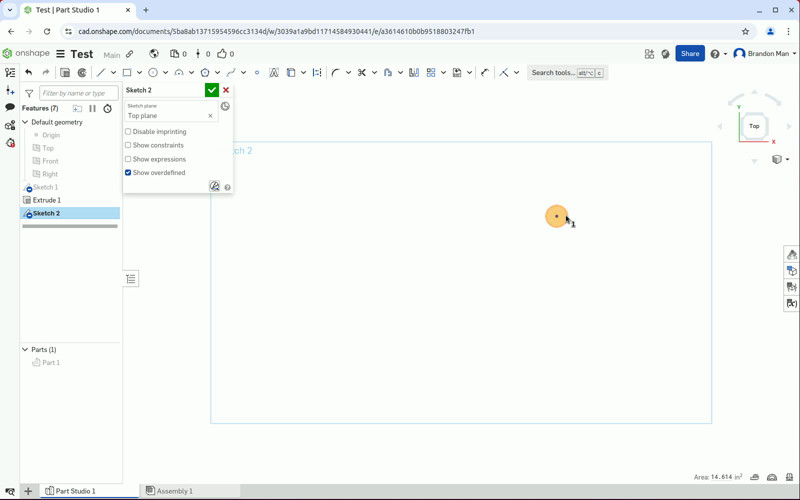
mouse_move(73, 352)
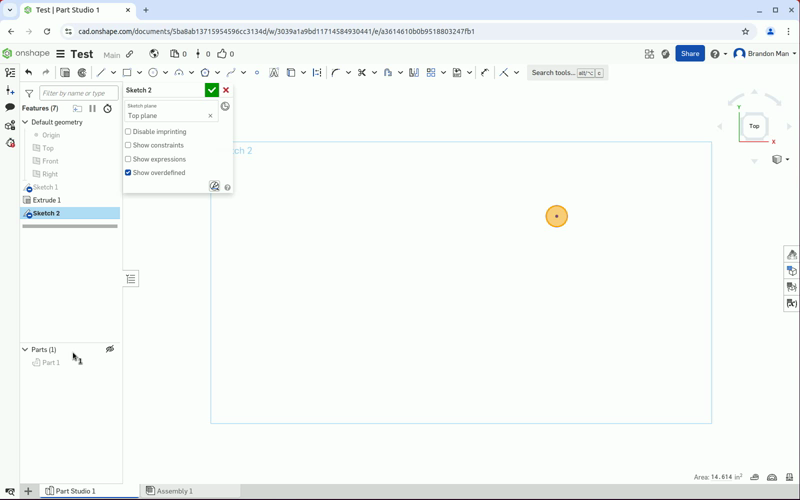
key(shift+y)
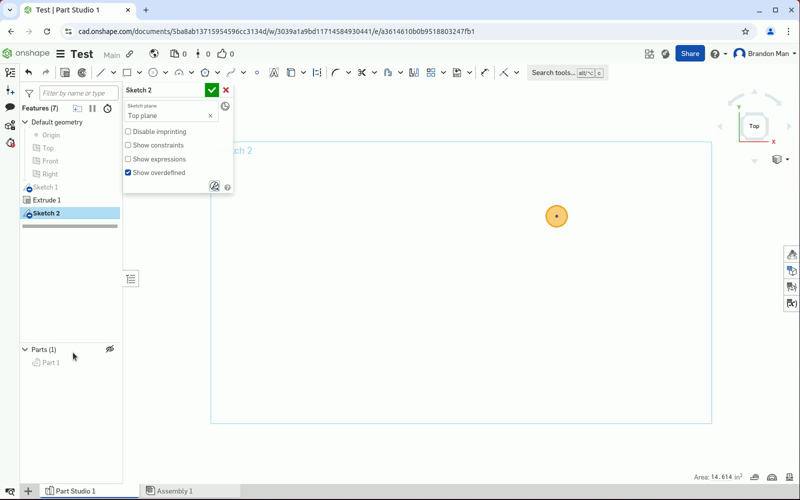
key(shift+e)
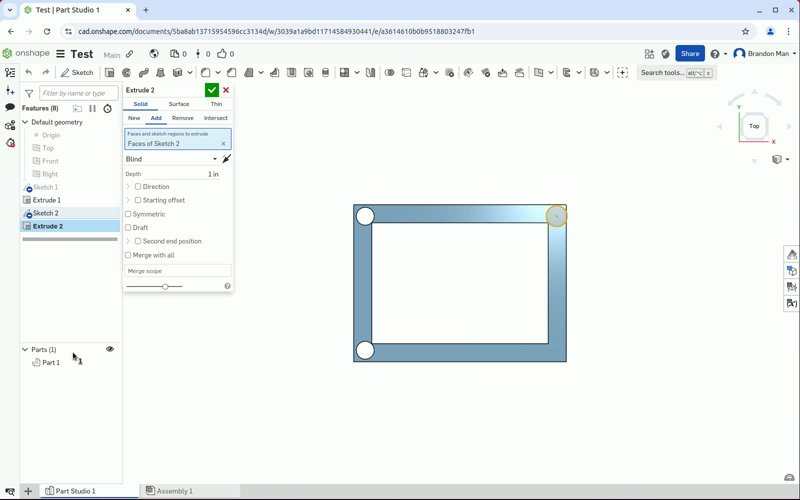
mouse_move(143, 106)
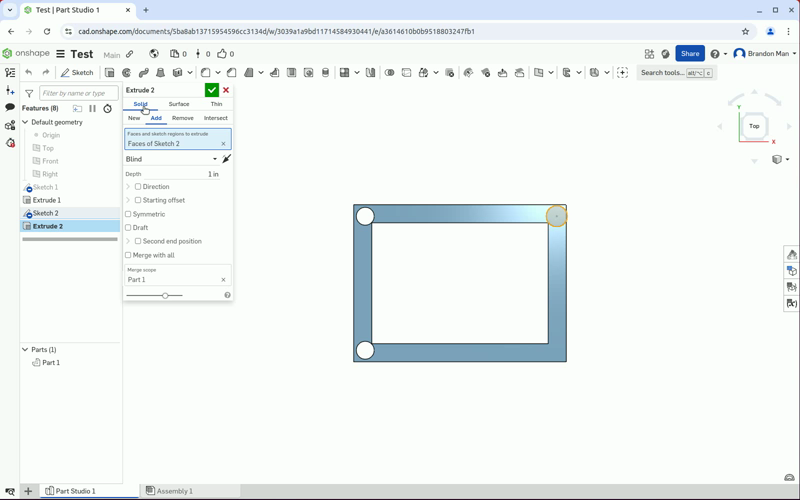
click(143, 106)
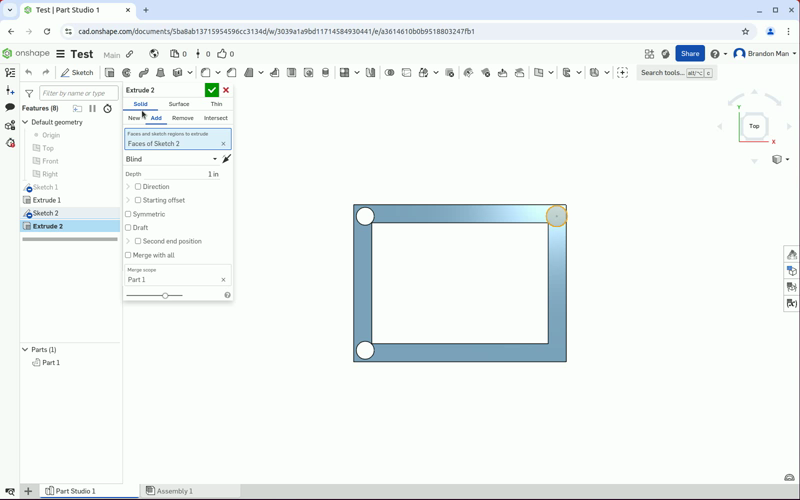
mouse_move(137, 120)
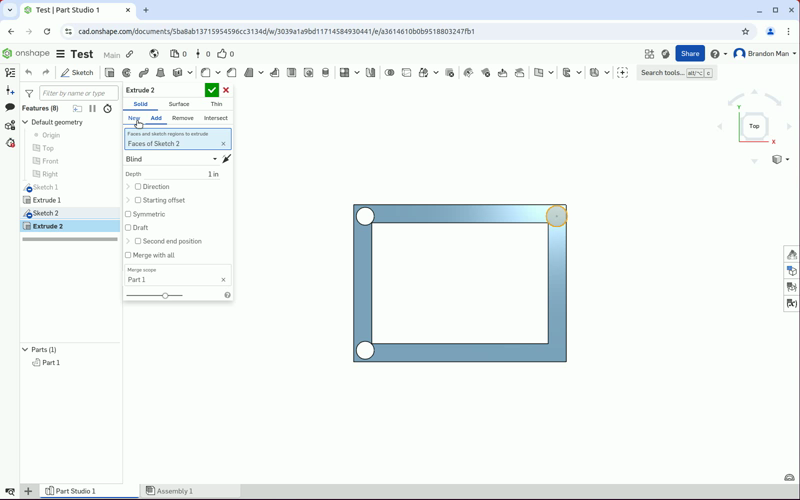
click(137, 120)
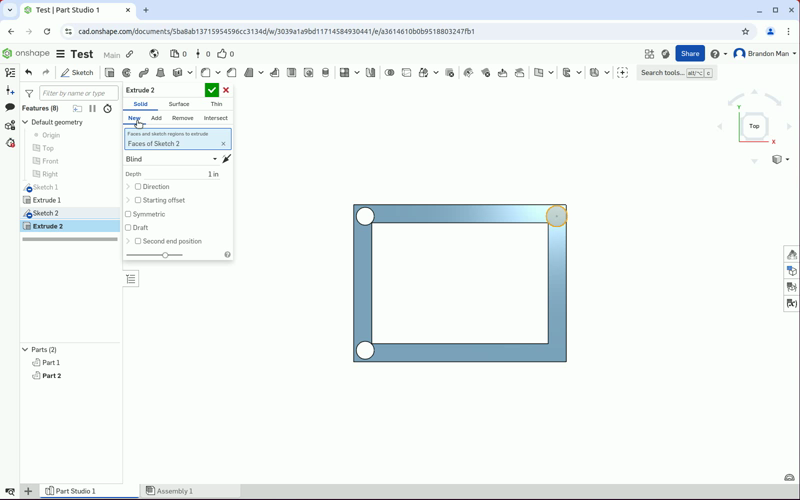
key(tab, 4)
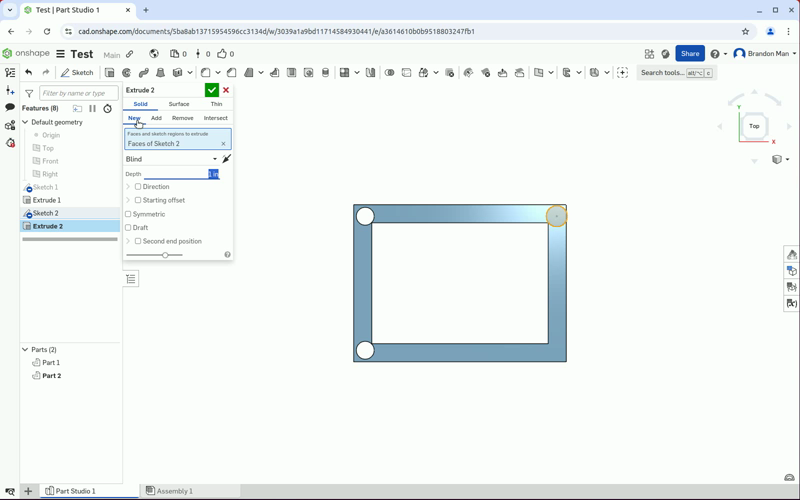
text(1.204)
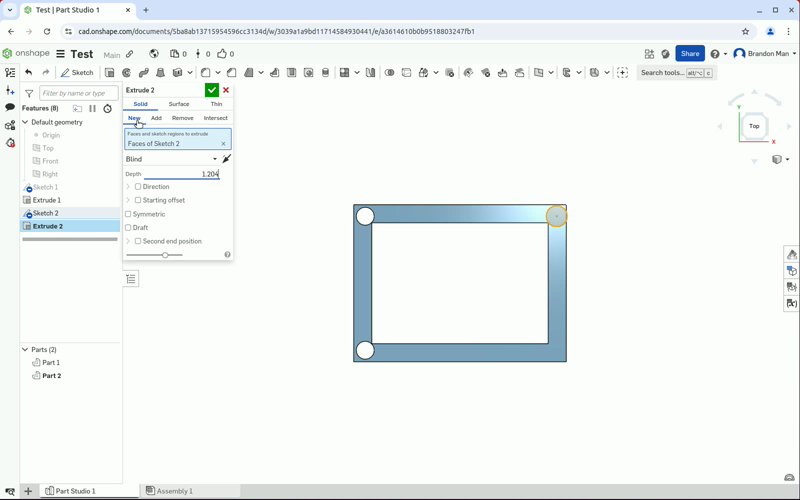
key(enter)
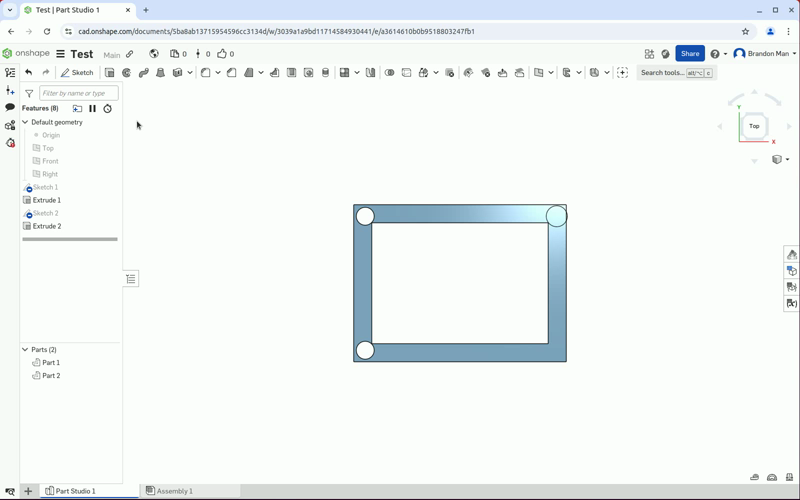
key(shift+h)
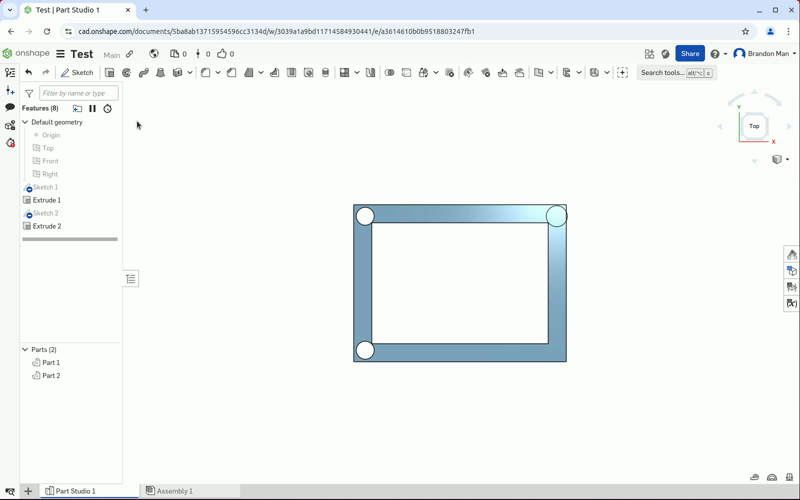
key(shift+h)
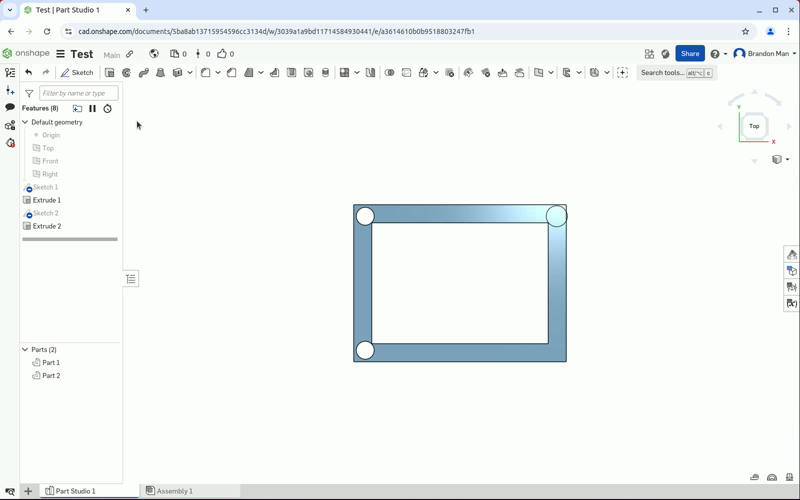
mouse_move(73, 189)
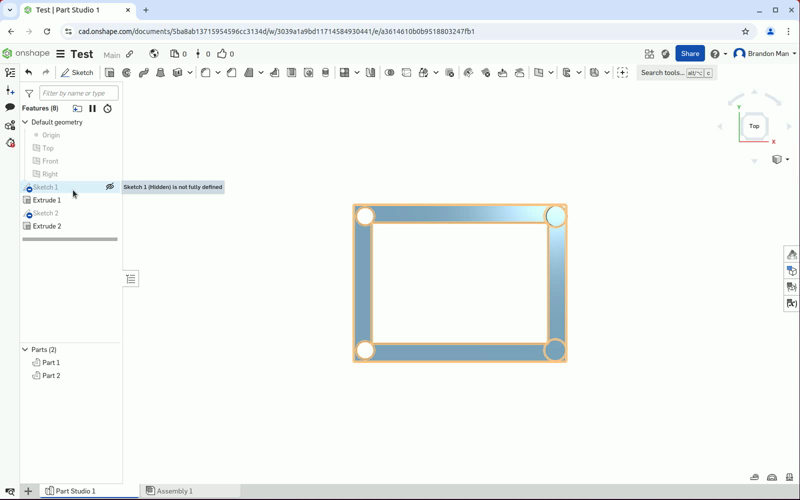
click(73, 189)
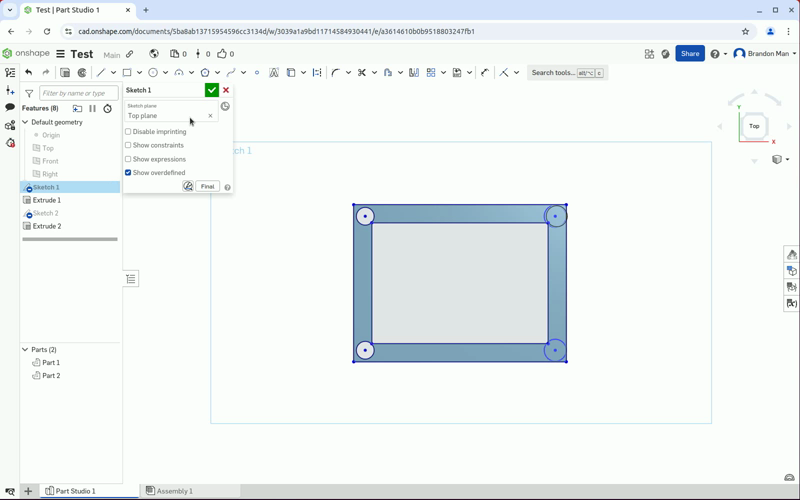
mouse_move(229, 92)
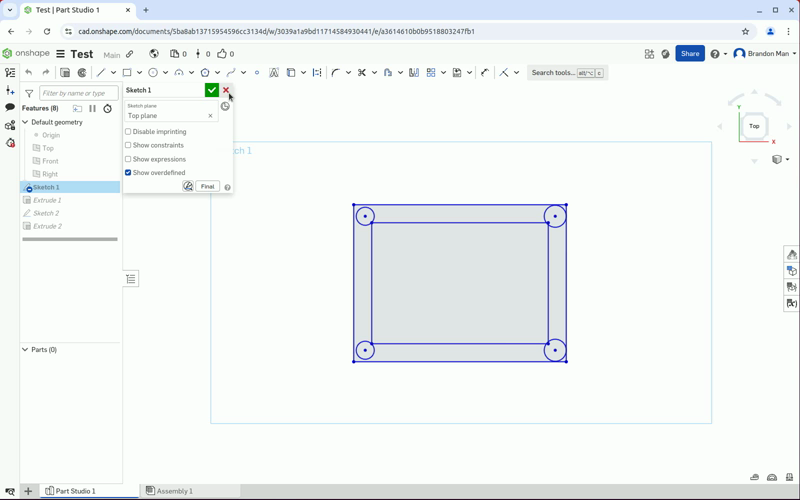
click(229, 92)
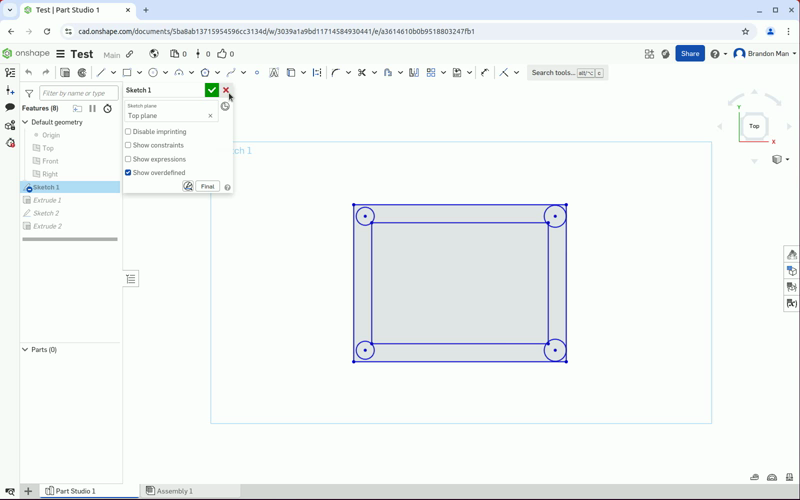
key(shift+s)
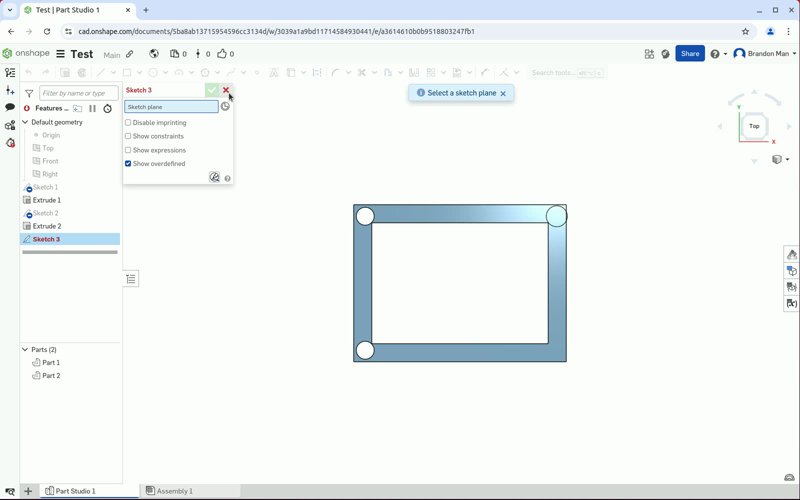
mouse_move(73, 150)
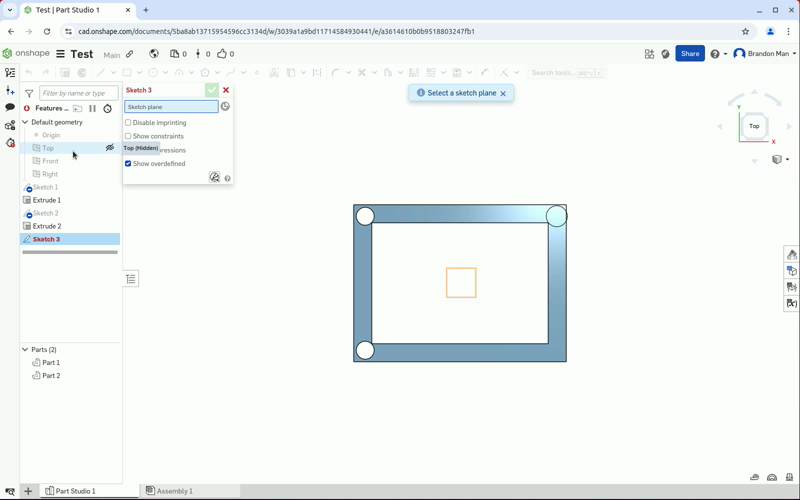
click(73, 150)
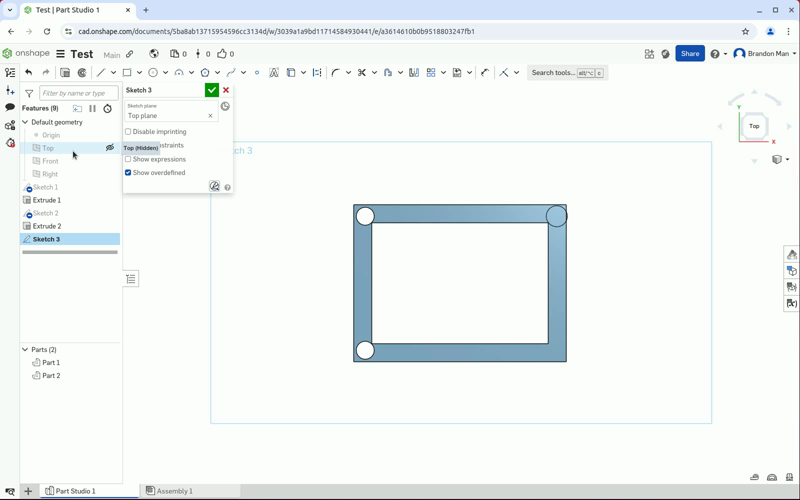
mouse_move(73, 352)
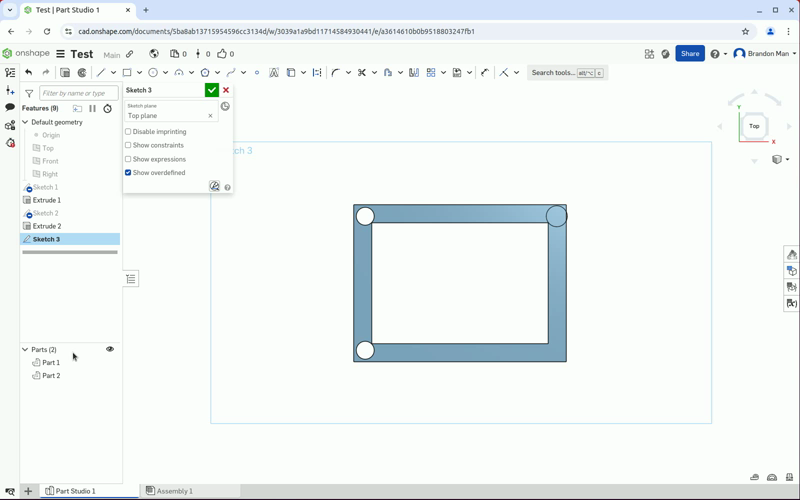
key(y)
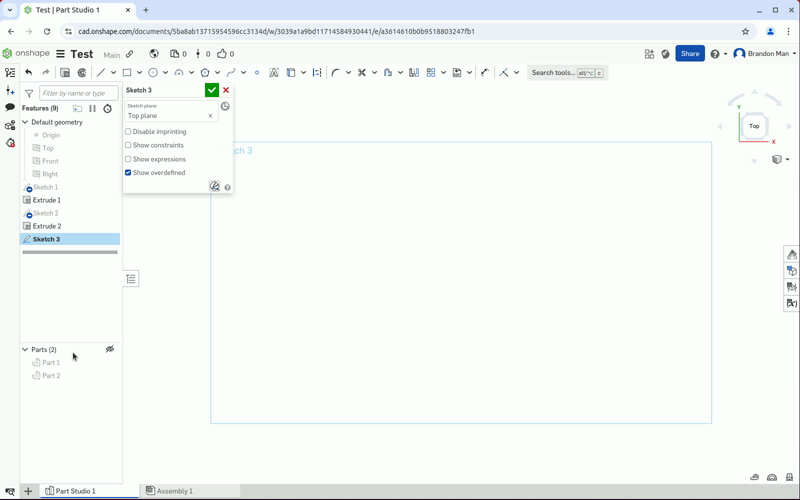
key(c)
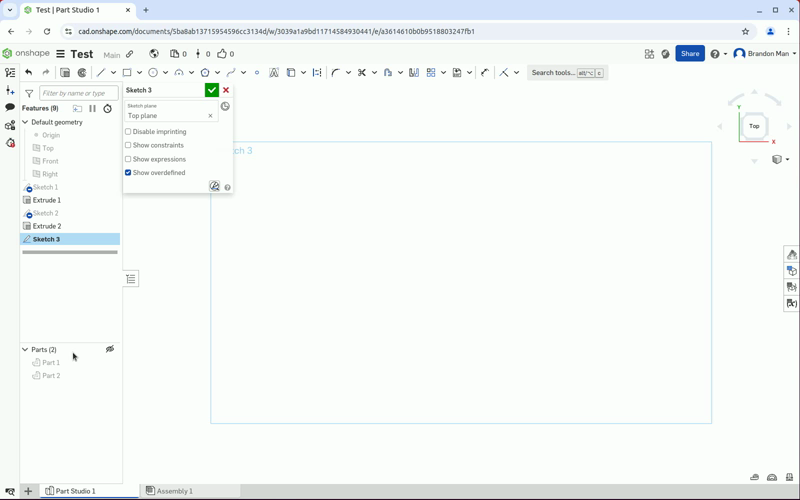
key_down(shift)
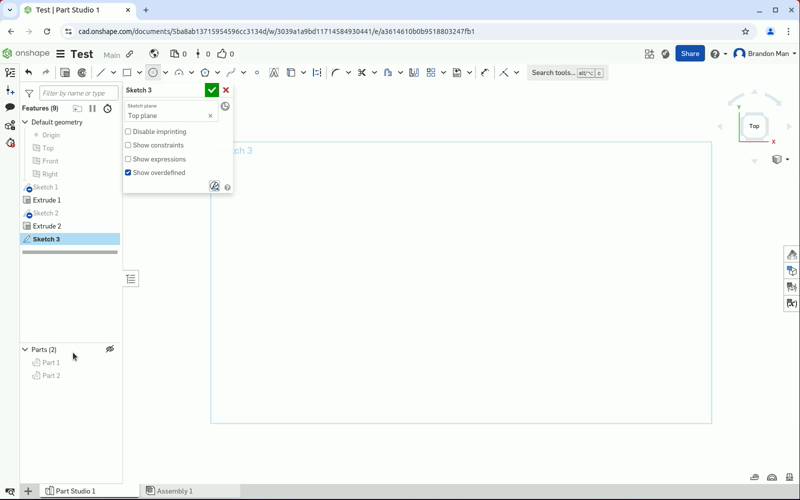
mouse_move(556, 349)
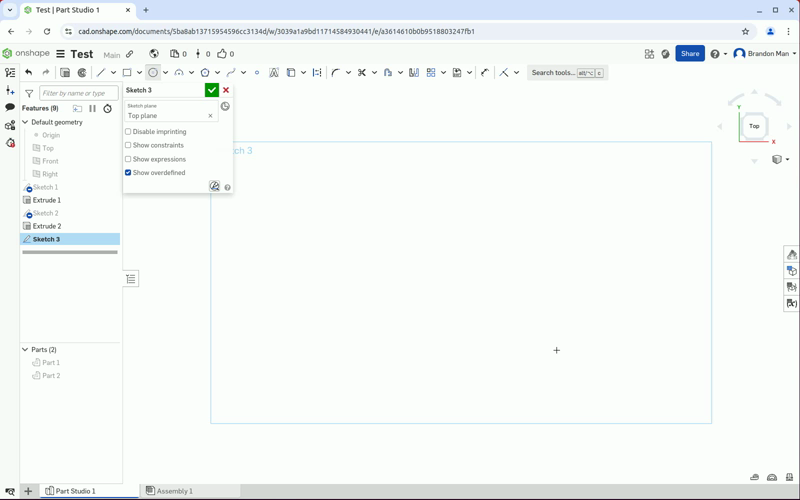
click(556, 349)
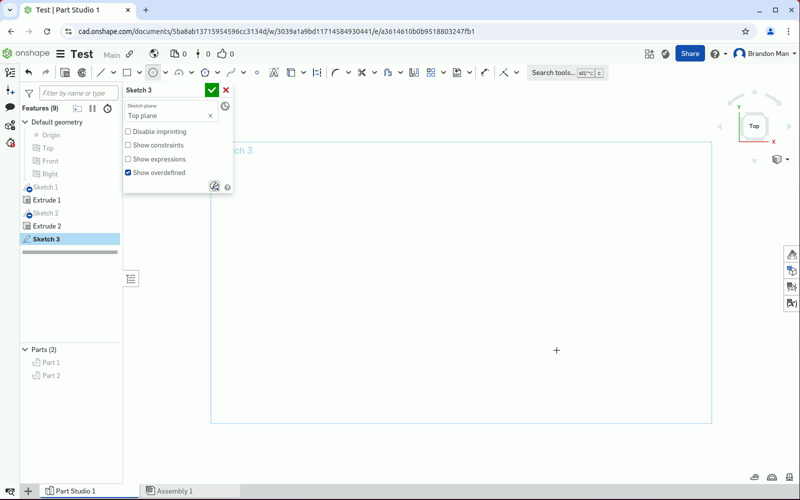
key_up(shift)
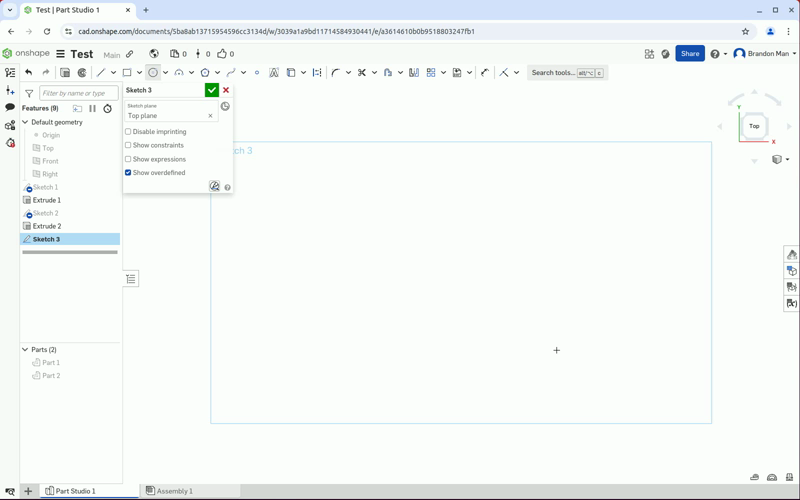
mouse_move(567, 349)
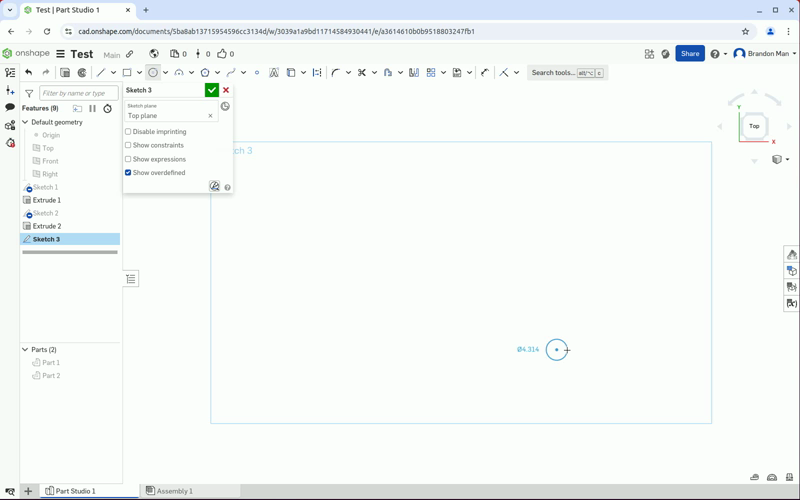
click(567, 349)
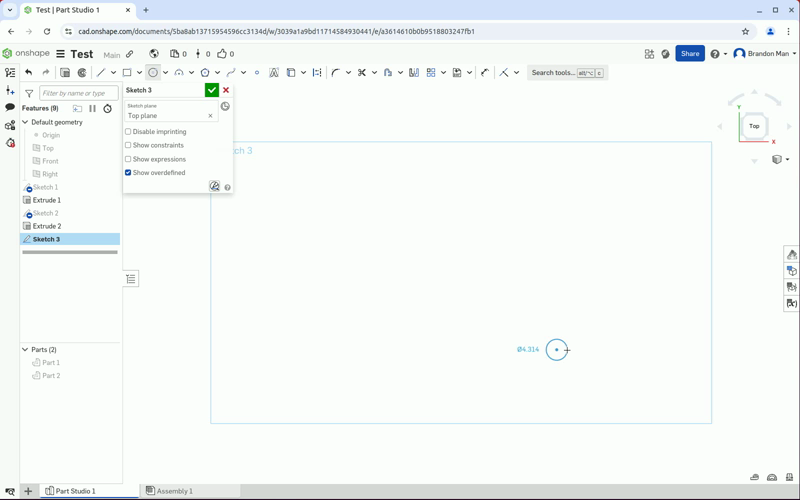
key(esc)
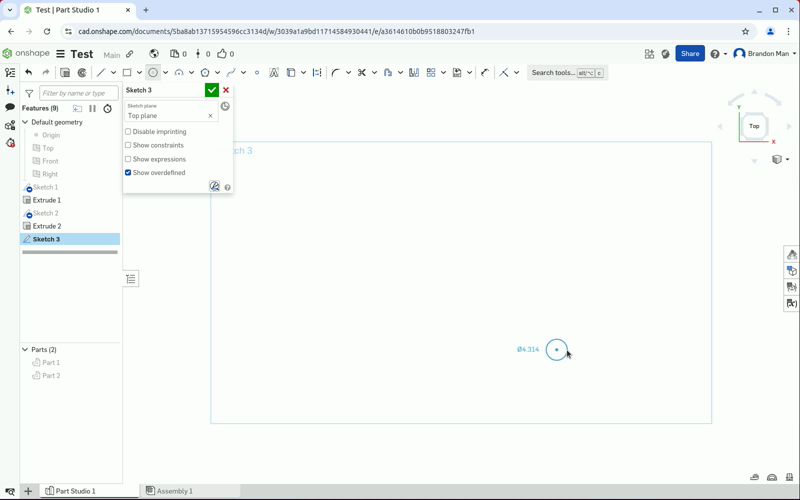
mouse_move(565, 354)
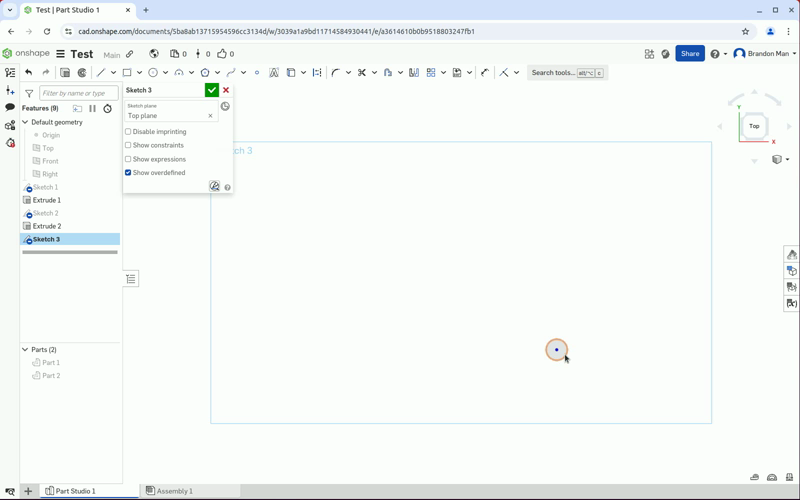
scroll(6)
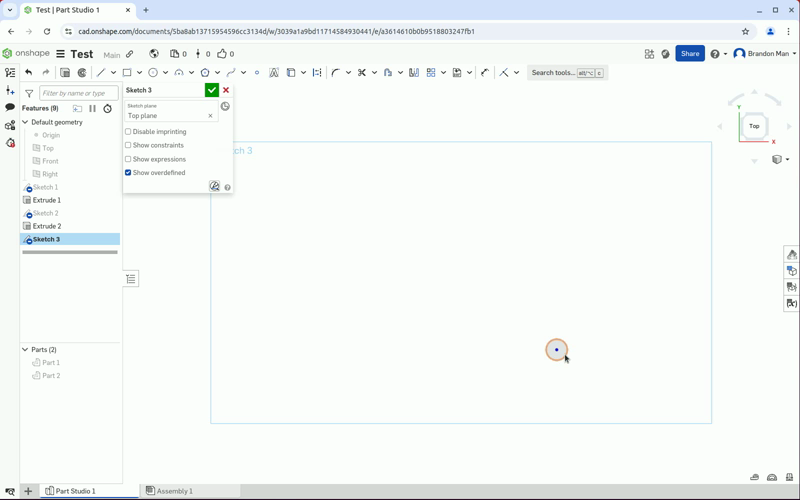
scroll(6)
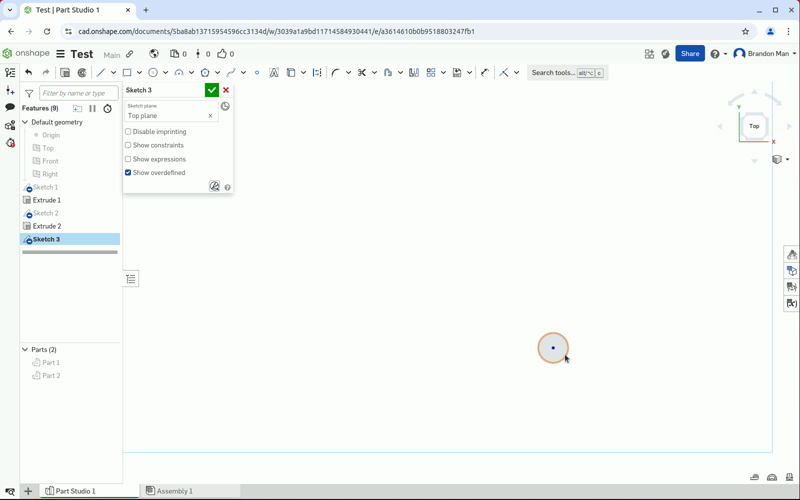
scroll(6)
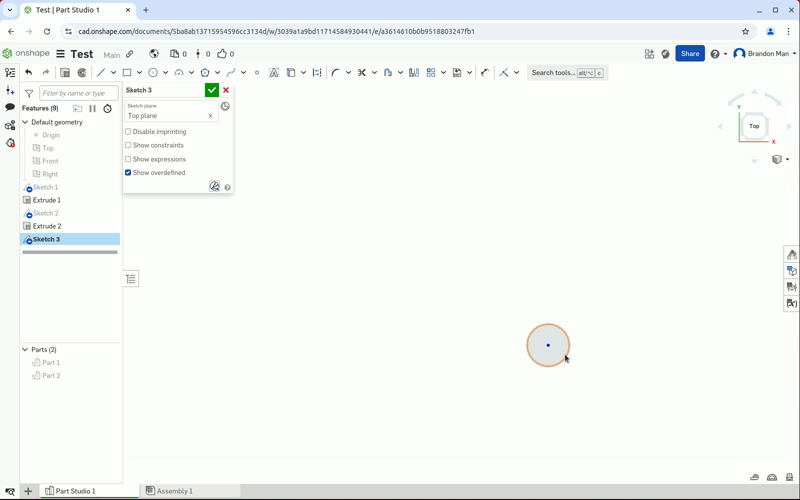
scroll(6)
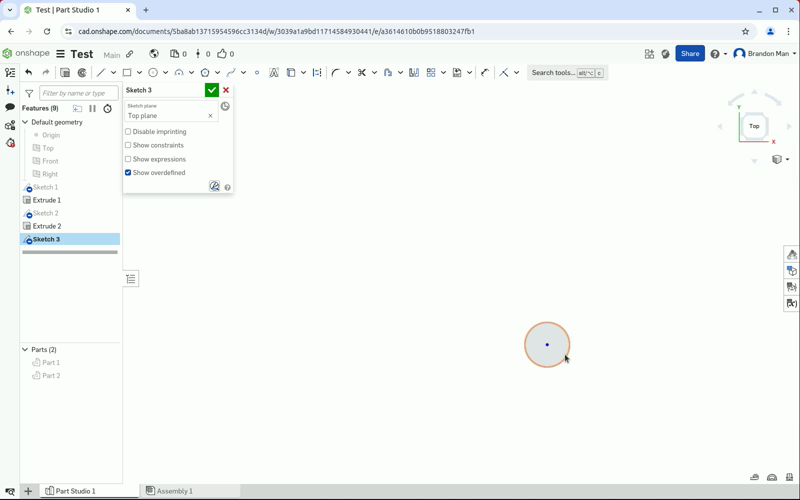
scroll(6)
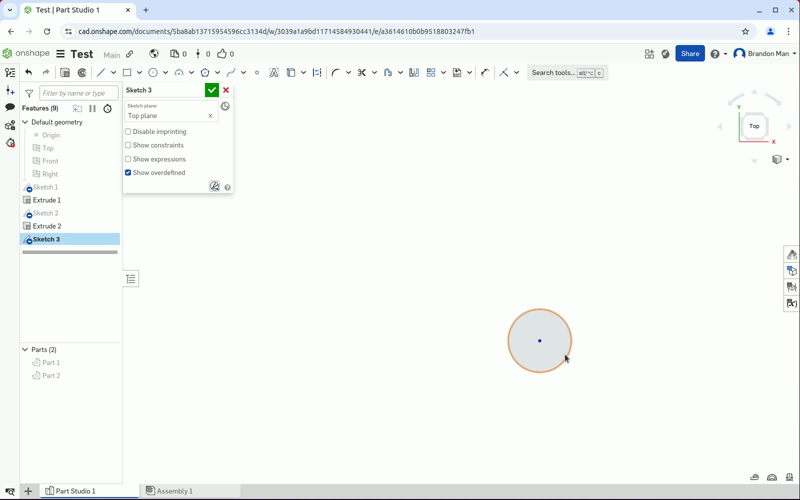
scroll(6)
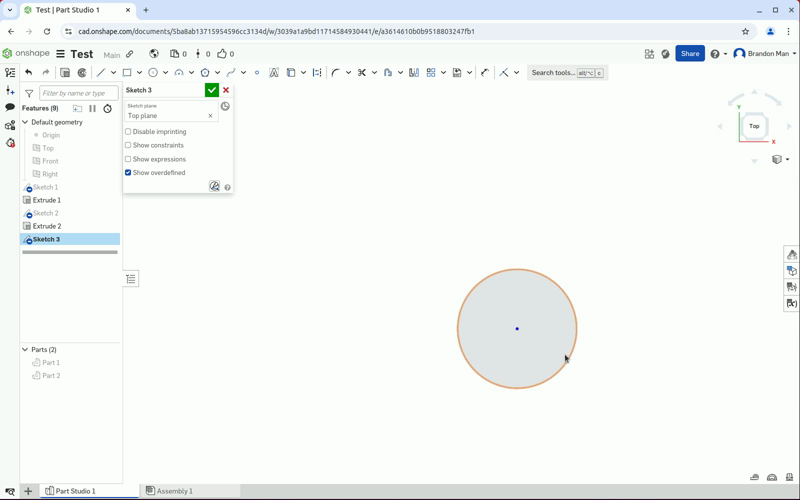
scroll(6)
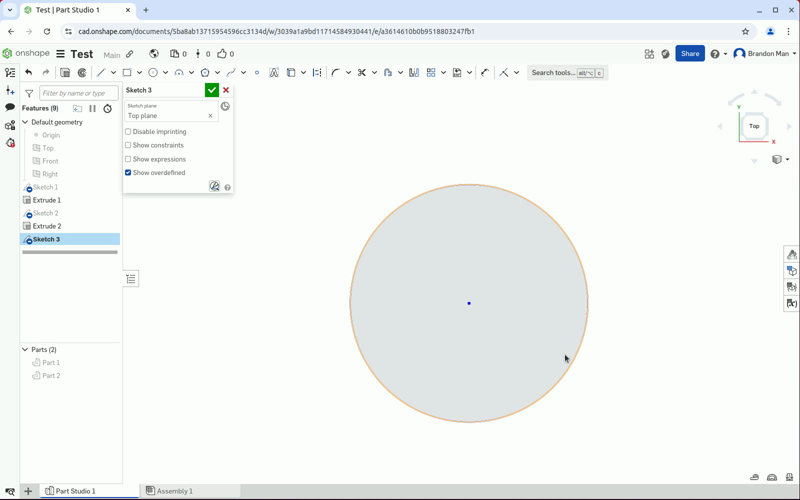
click(565, 354)
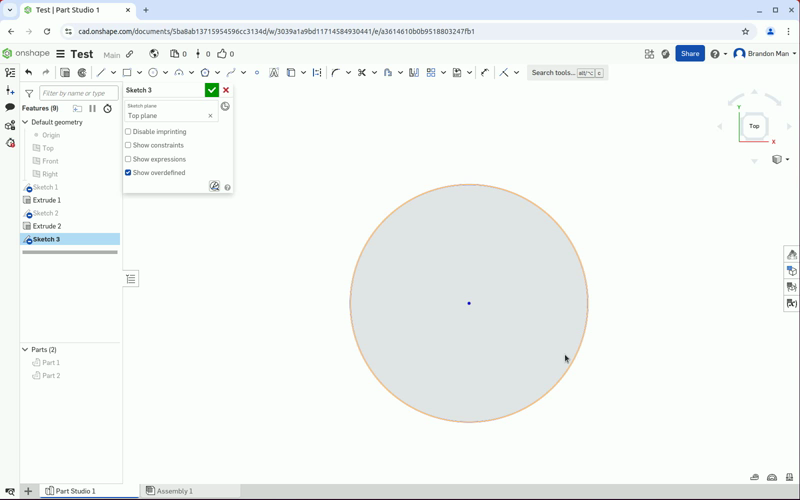
scroll(-6)
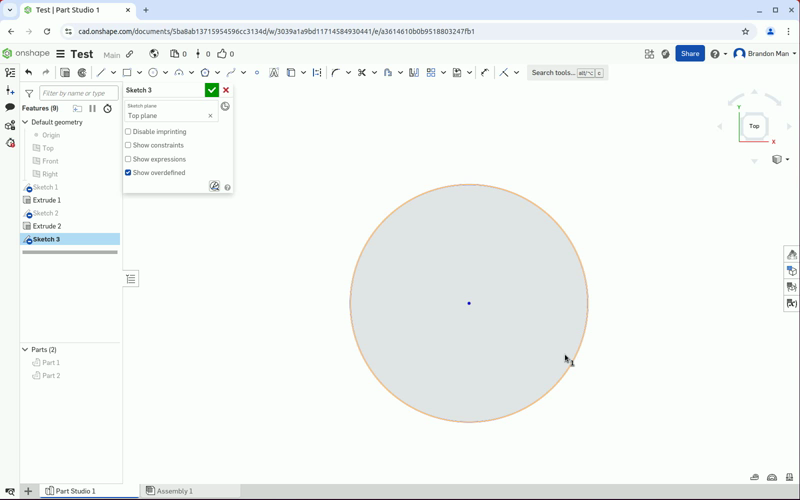
scroll(-6)
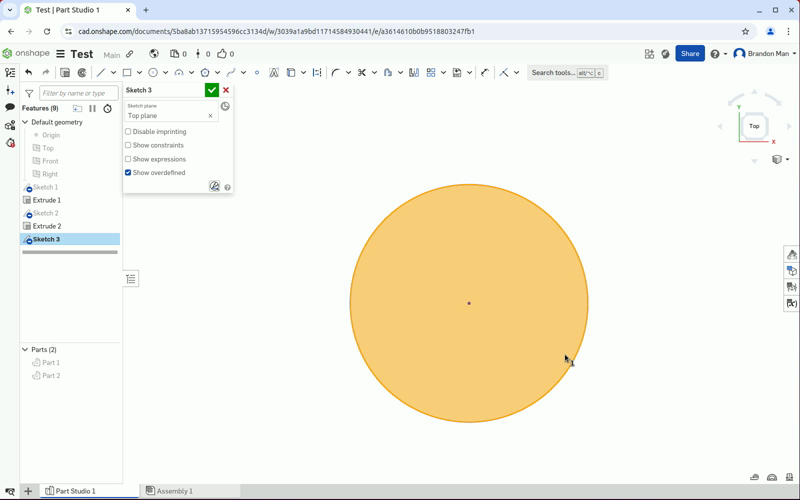
scroll(-6)
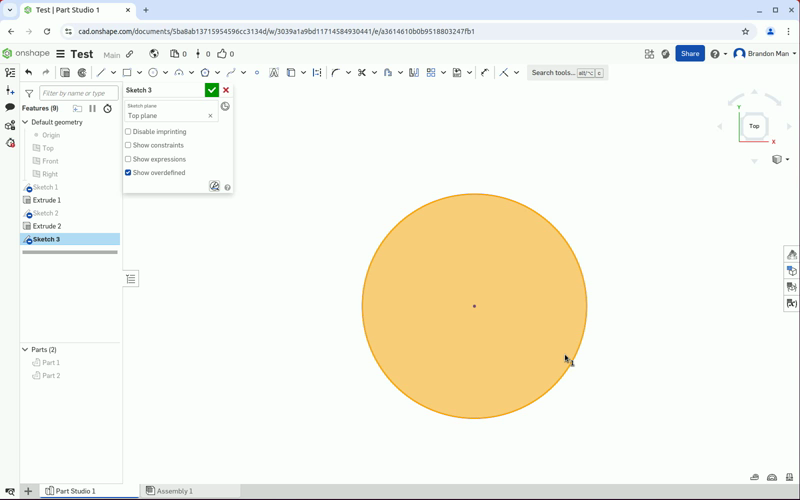
scroll(-6)
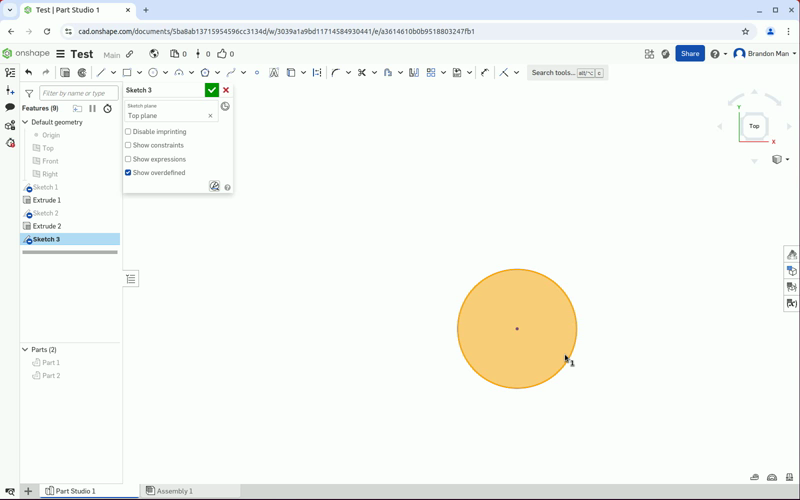
scroll(-6)
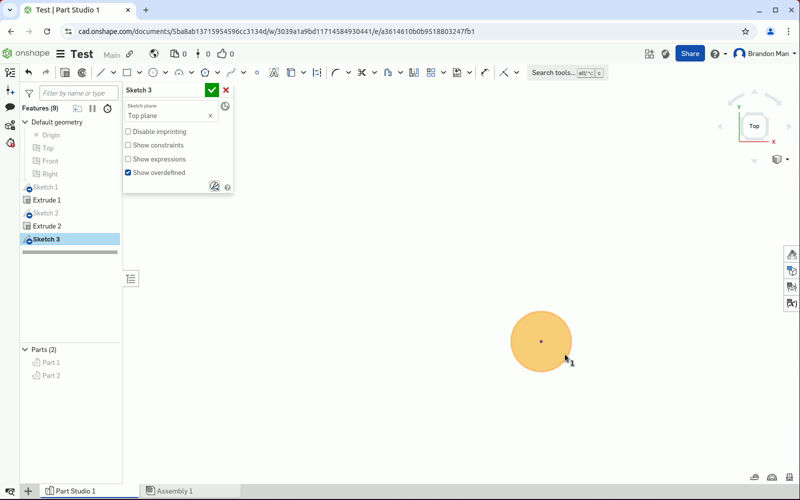
scroll(-6)
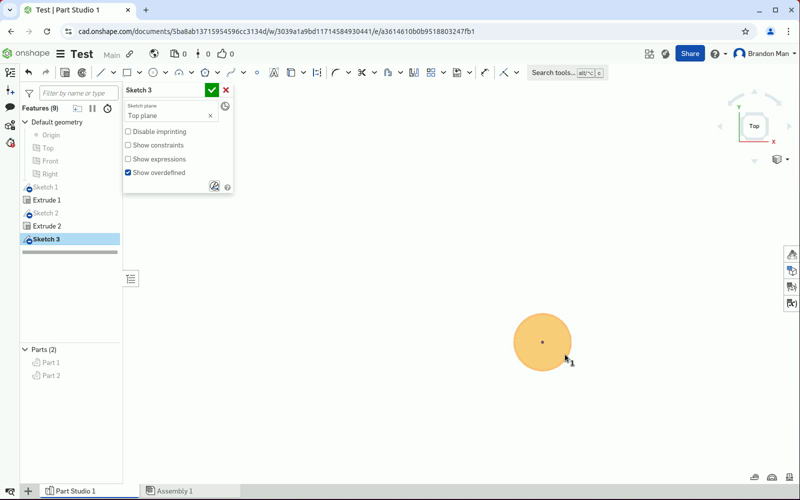
scroll(-6)
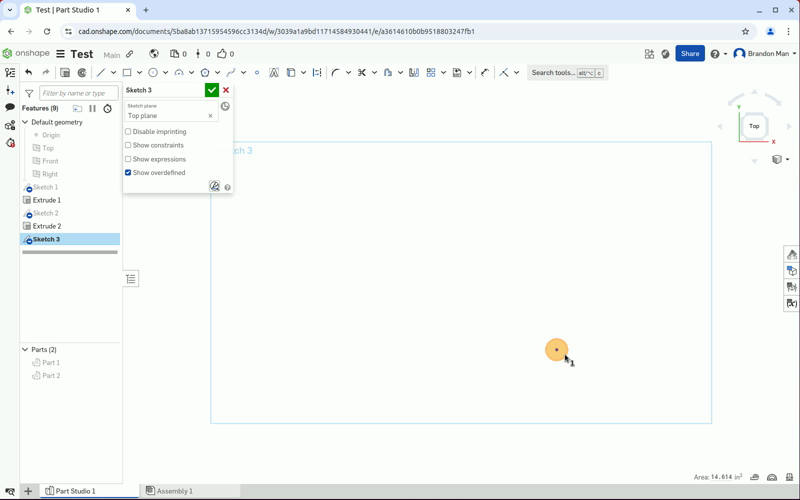
mouse_move(73, 352)
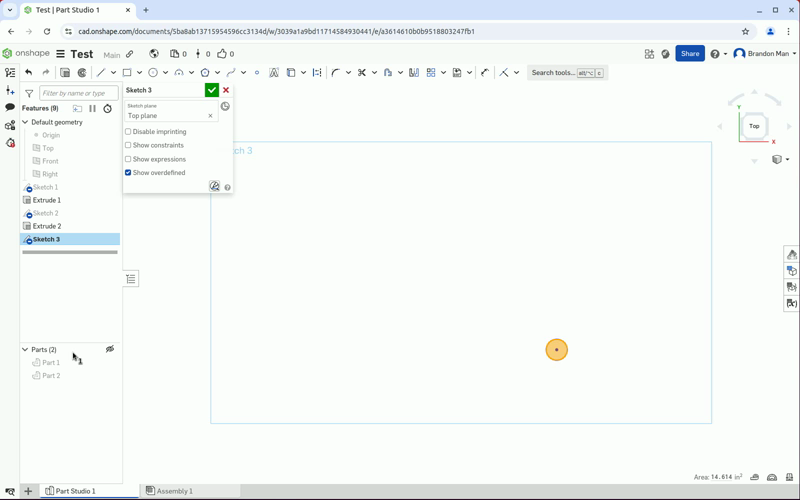
key(shift+y)
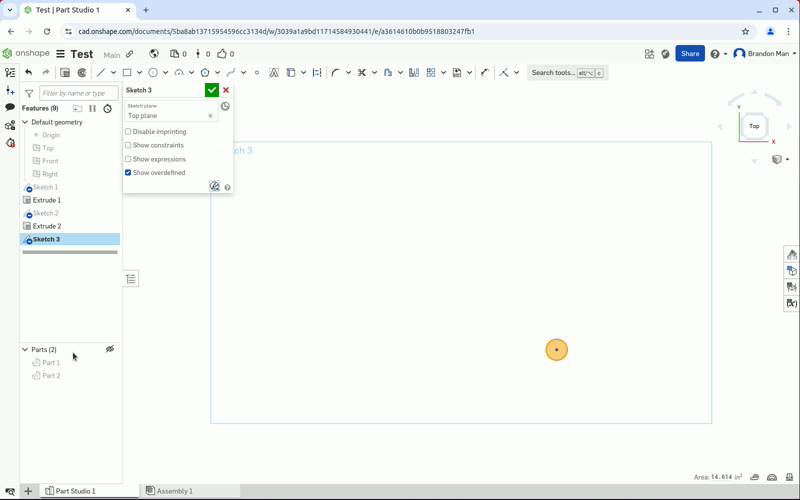
key(shift+e)
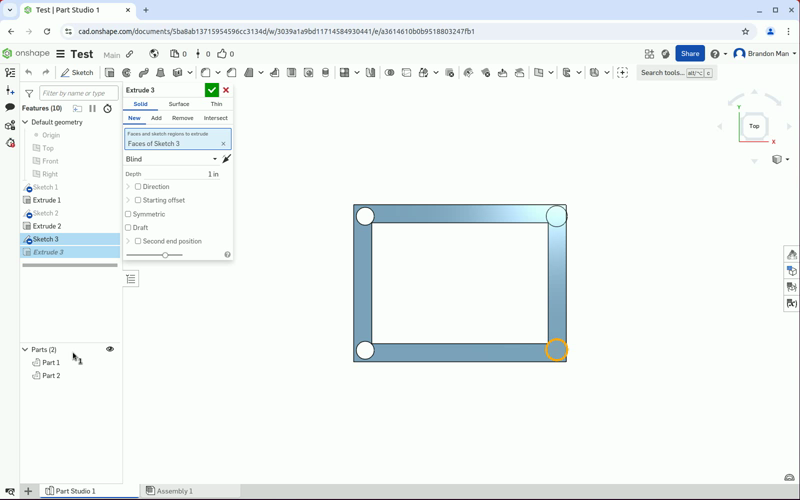
mouse_move(143, 106)
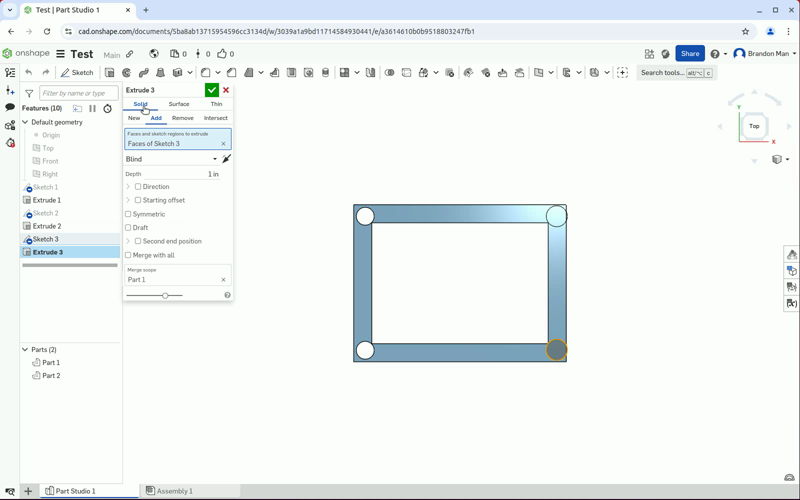
click(143, 106)
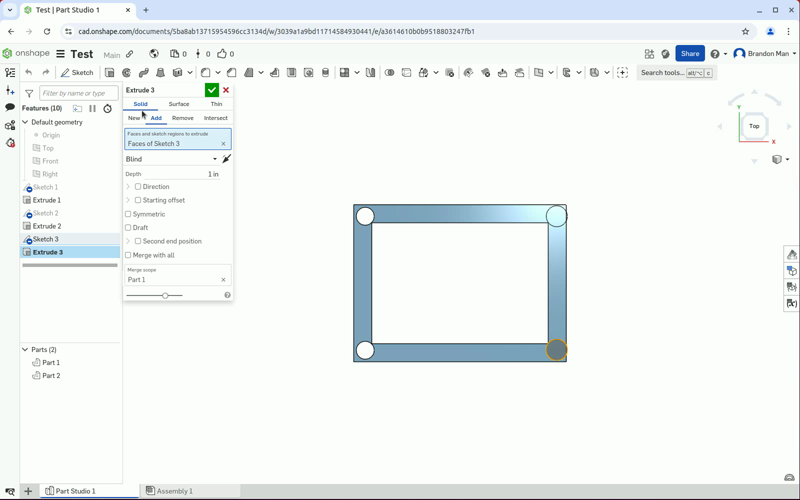
mouse_move(137, 120)
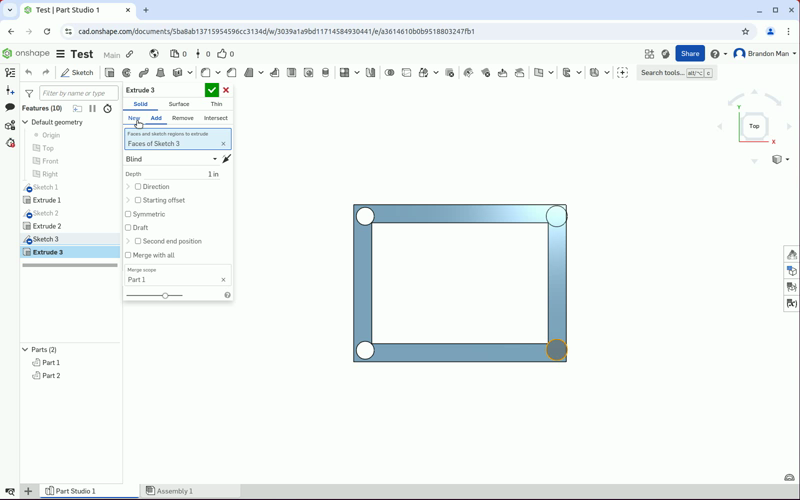
click(137, 120)
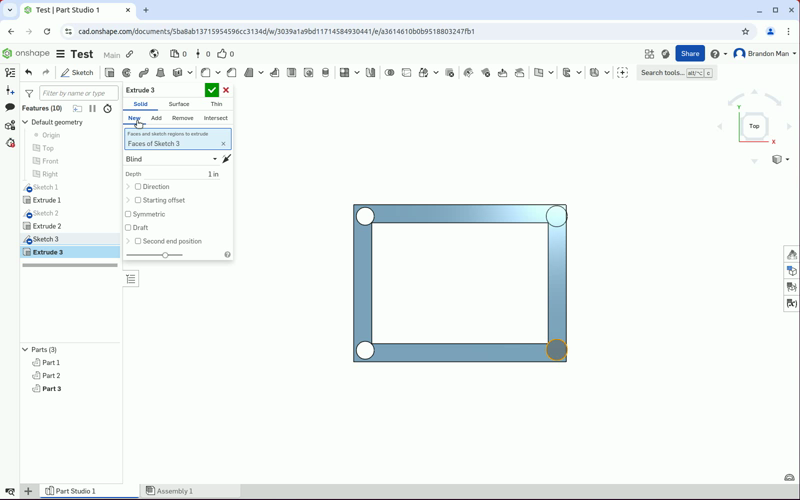
key(tab, 4)
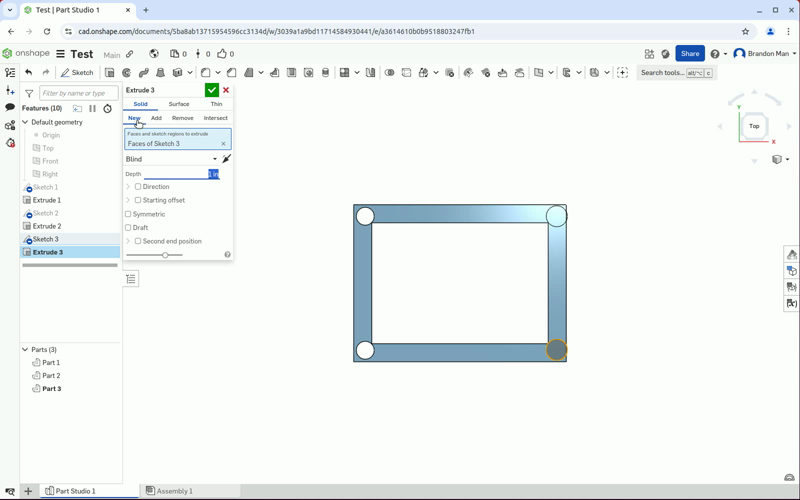
text(1.204)
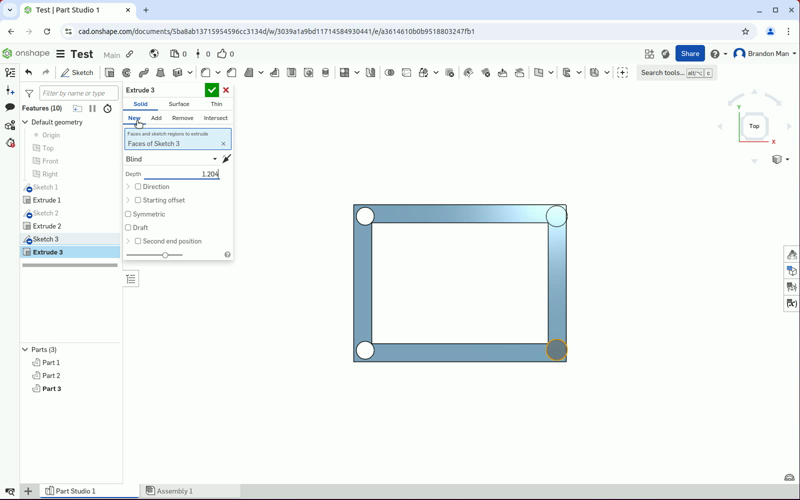
key(enter)
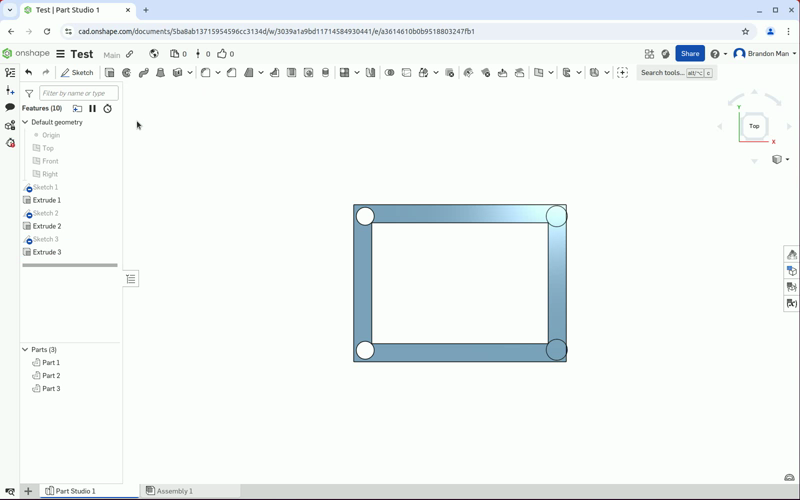
key(shift+h)
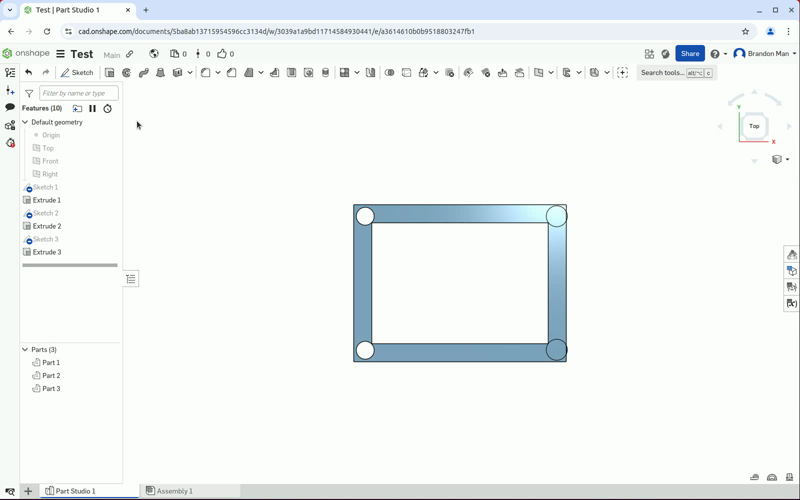
key(shift+h)
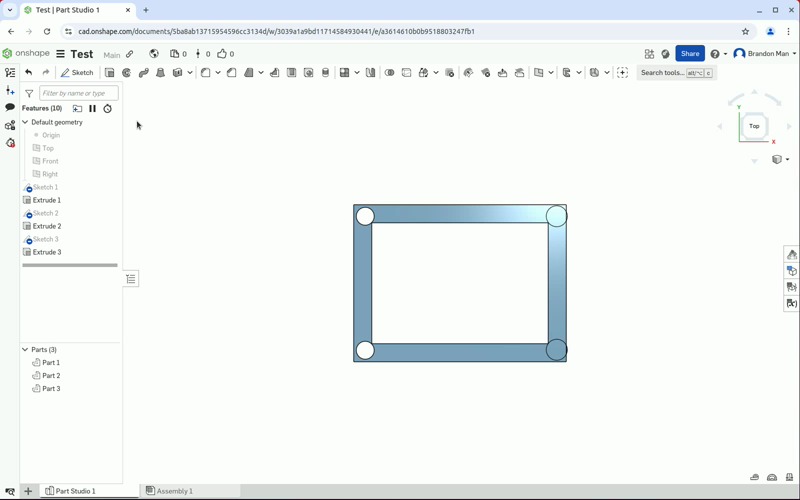
mouse_move(73, 189)
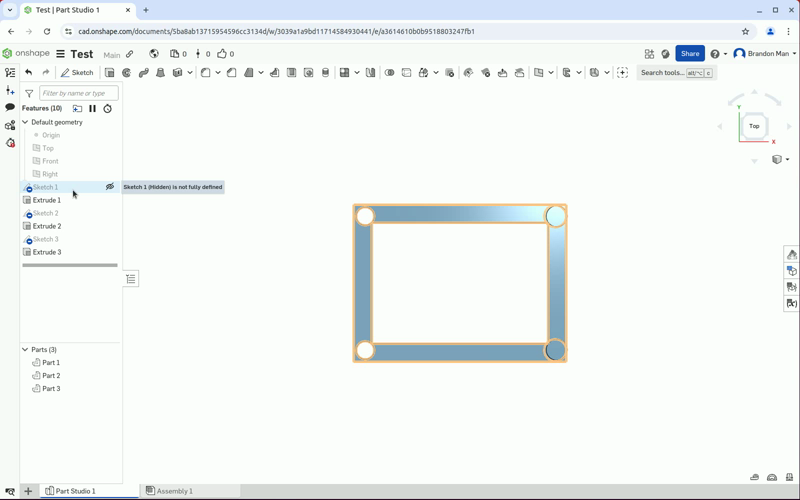
click(73, 189)
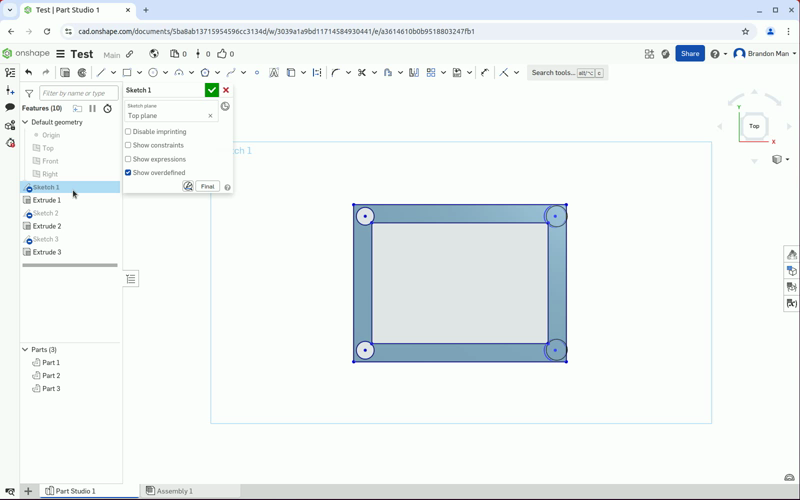
mouse_move(229, 92)
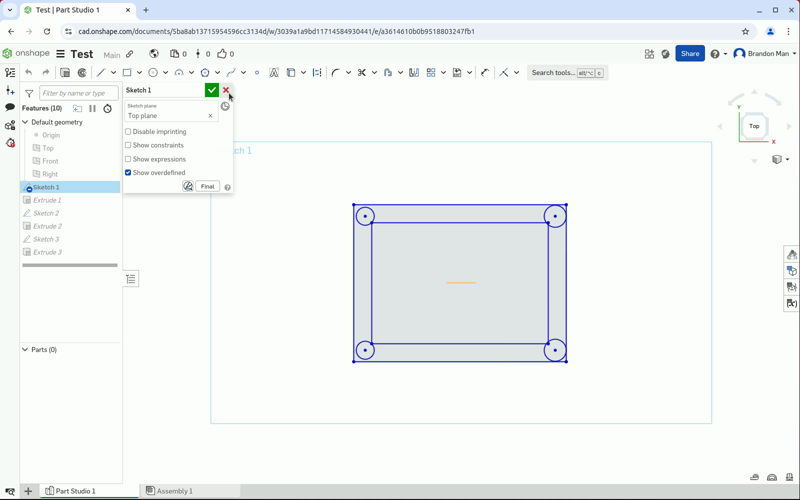
click(229, 92)
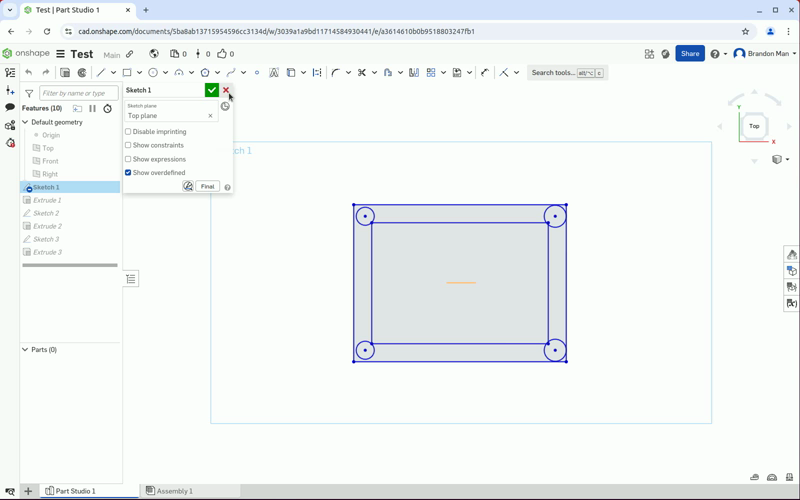
key(shift+s)
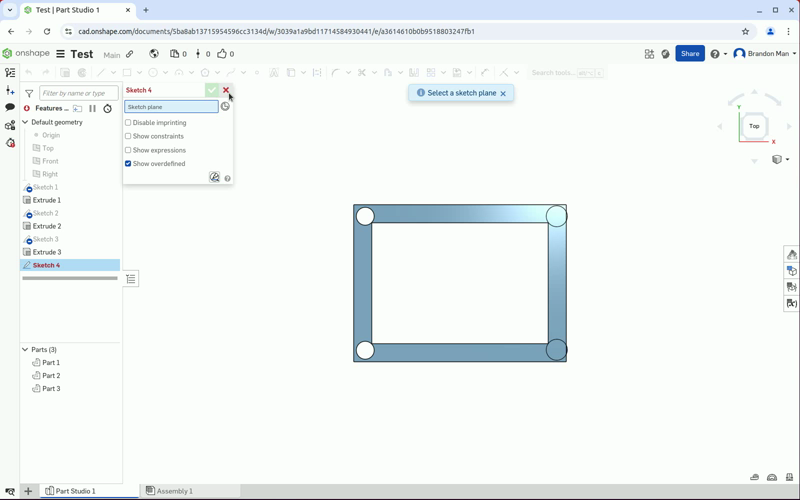
mouse_move(73, 150)
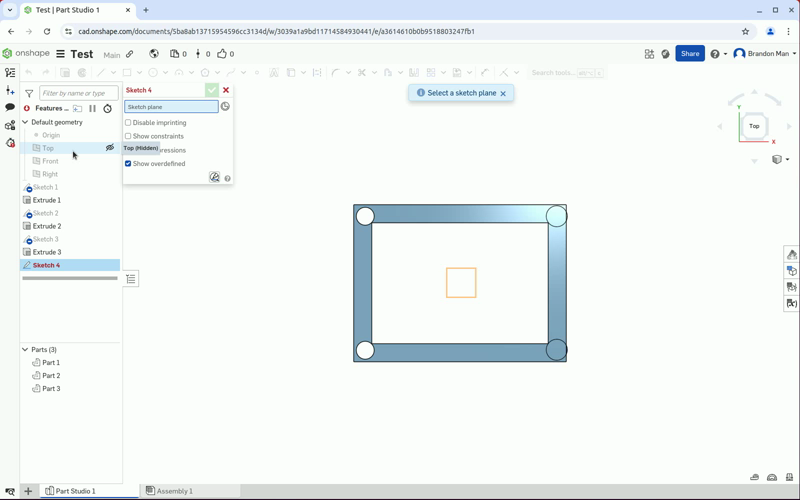
click(73, 150)
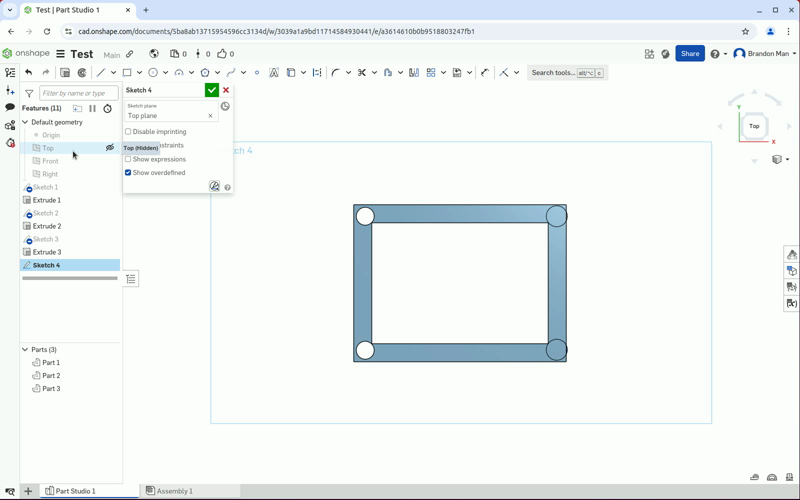
mouse_move(73, 352)
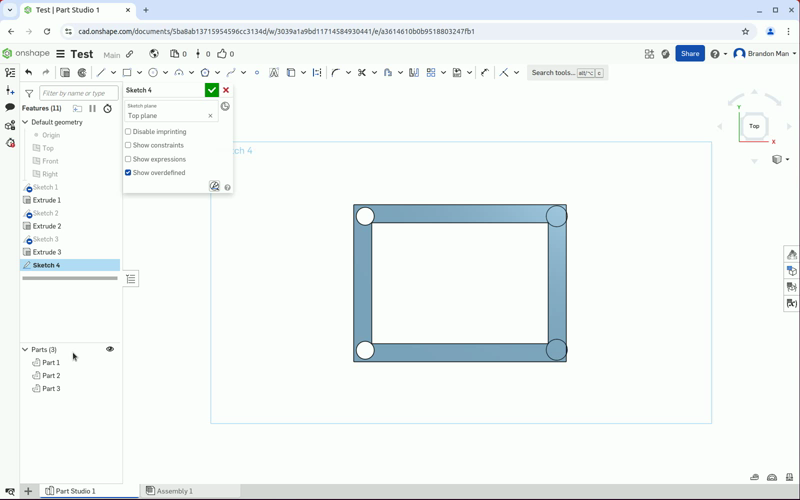
key(y)
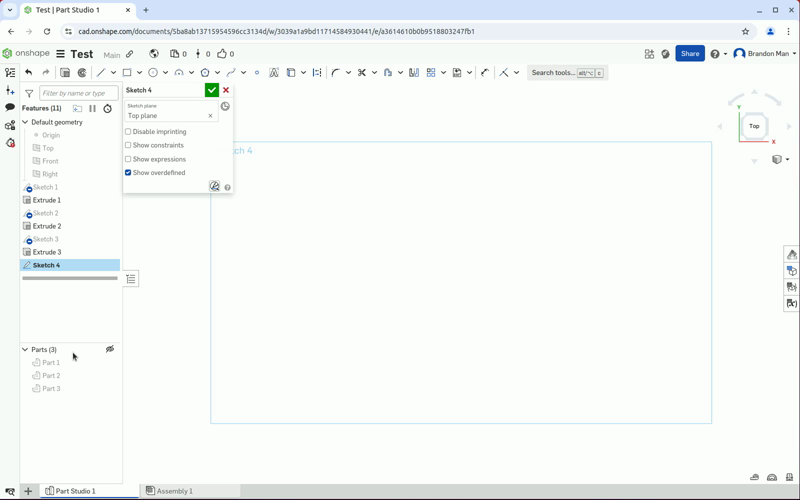
key(c)
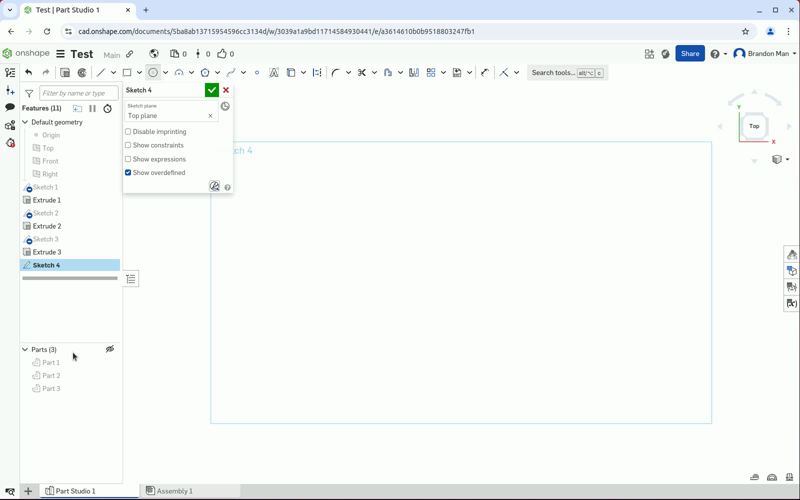
key_down(shift)
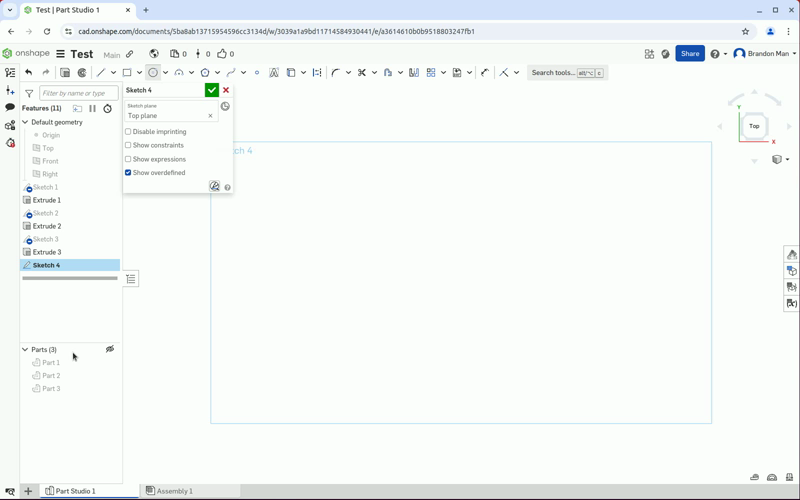
mouse_move(365, 349)
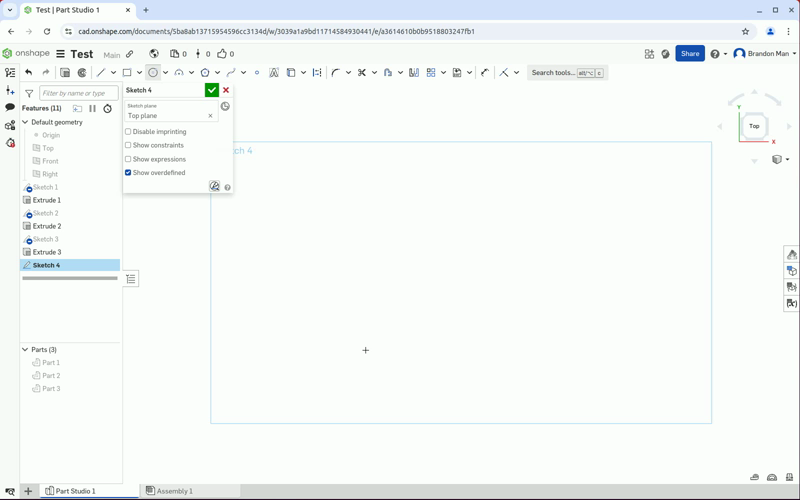
click(365, 349)
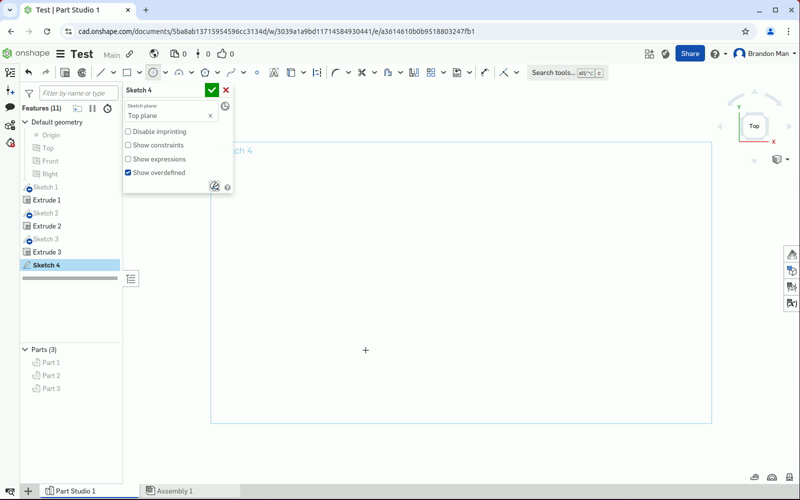
key_up(shift)
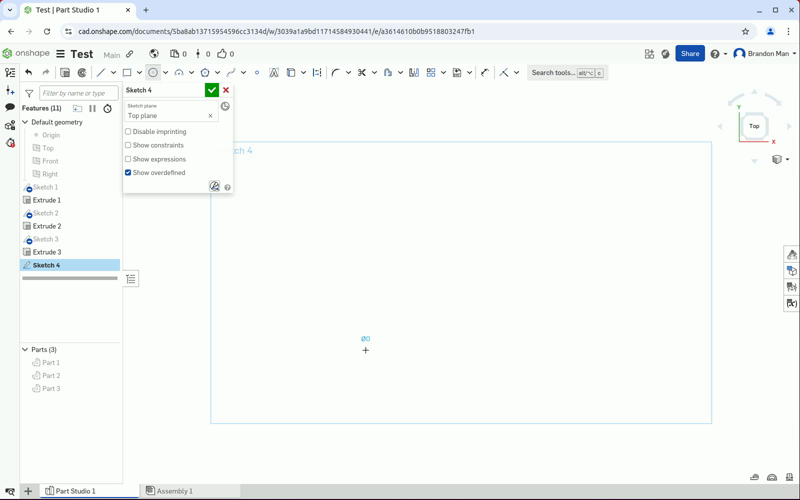
mouse_move(376, 349)
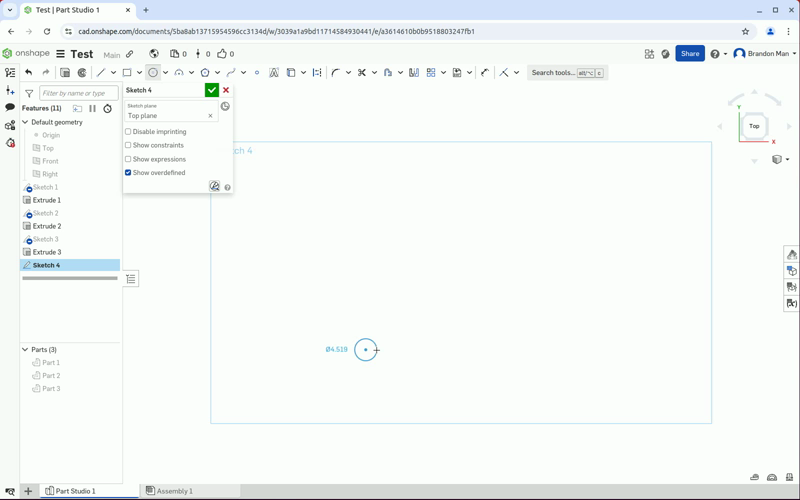
click(376, 349)
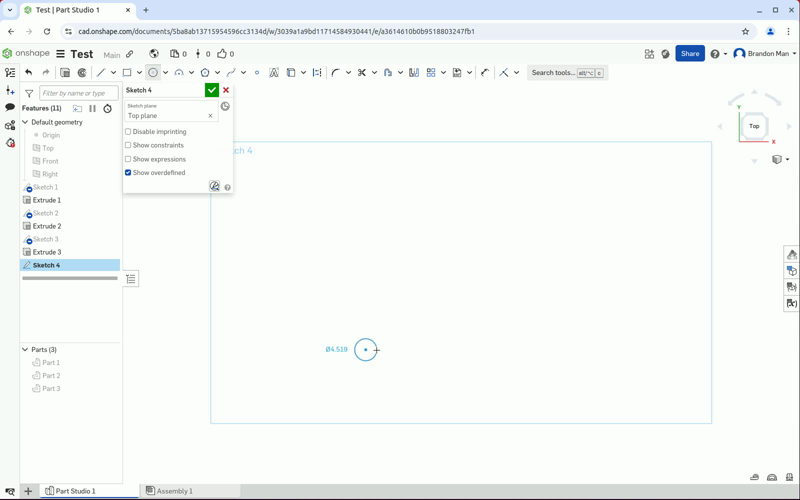
key(esc)
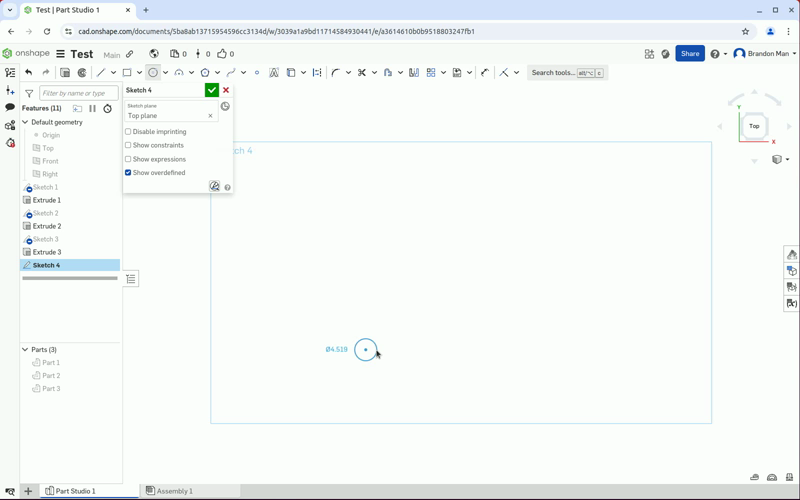
mouse_move(368, 351)
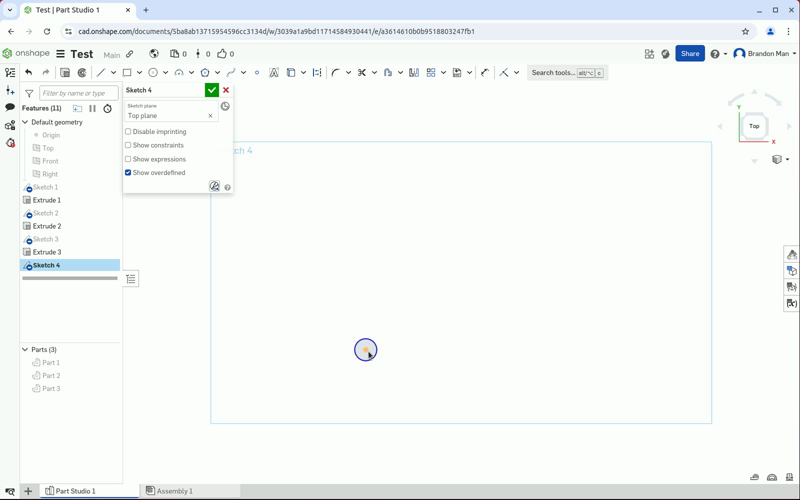
scroll(6)
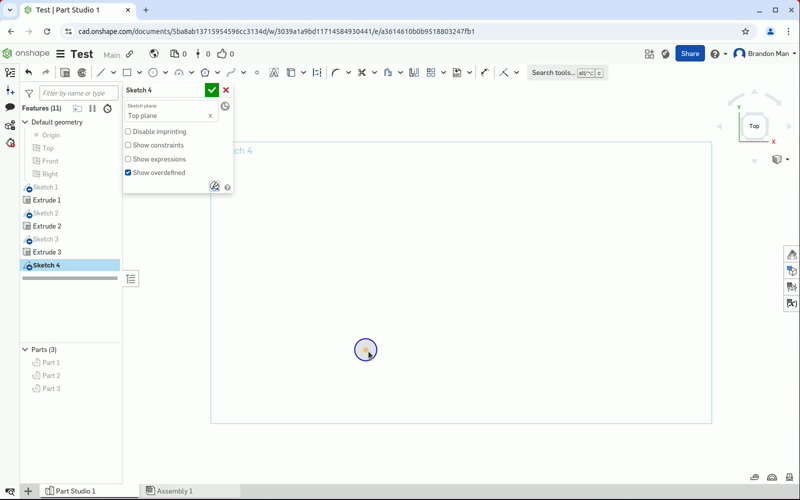
scroll(6)
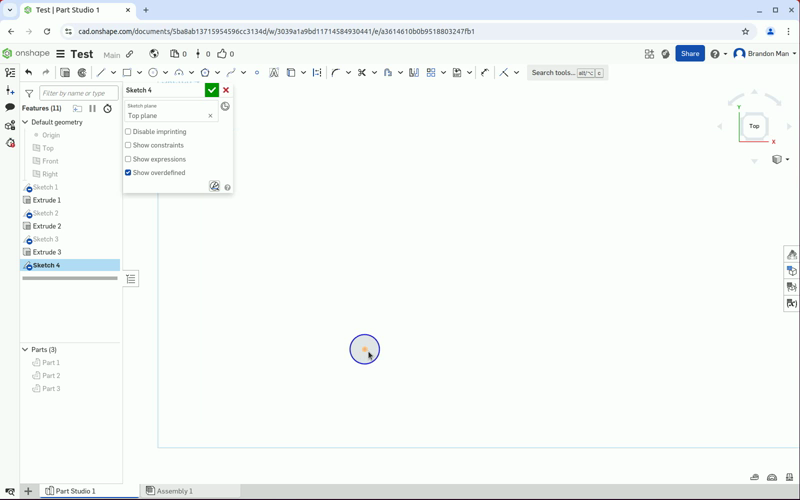
scroll(6)
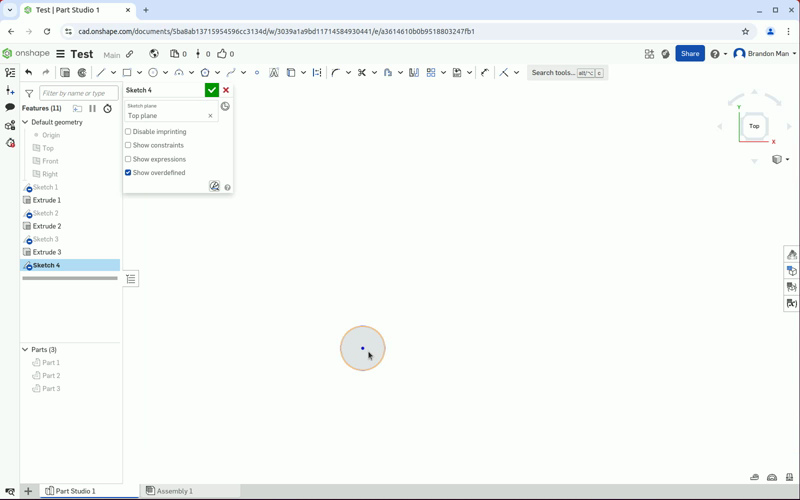
scroll(6)
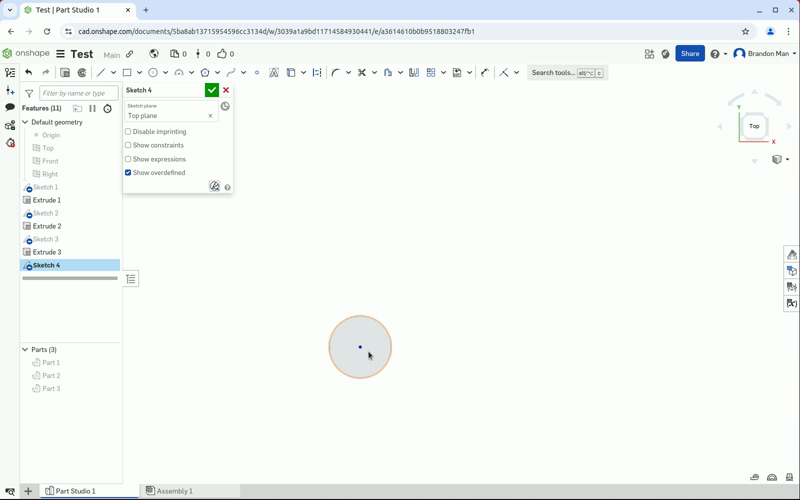
scroll(6)
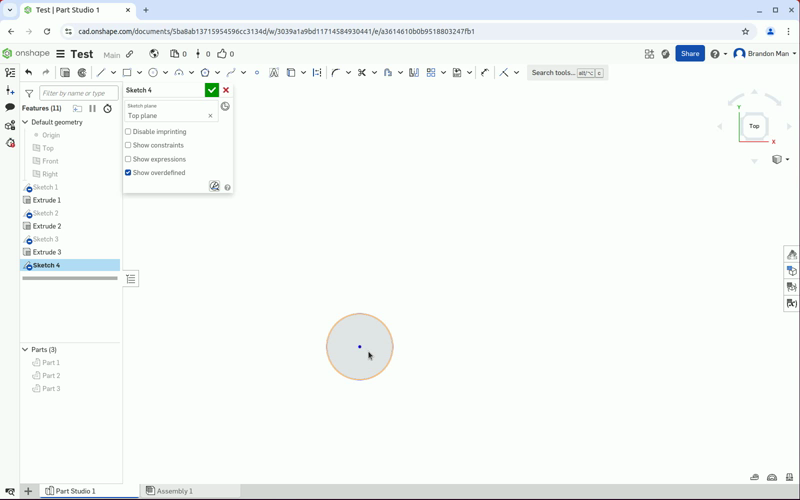
scroll(6)
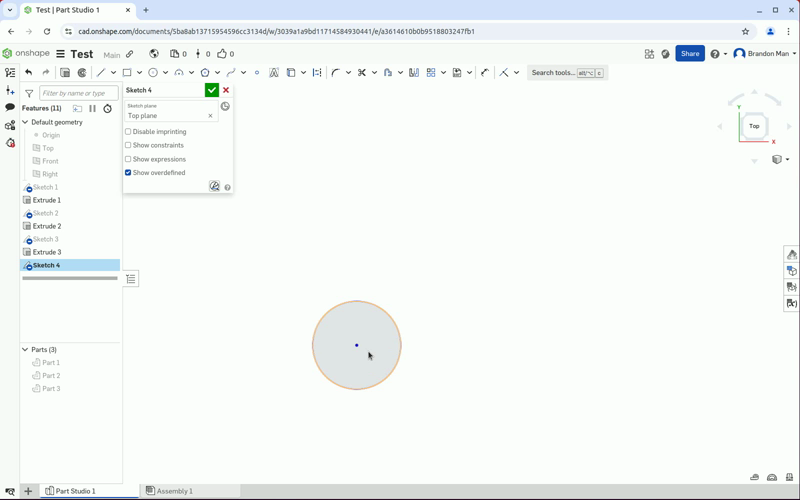
scroll(6)
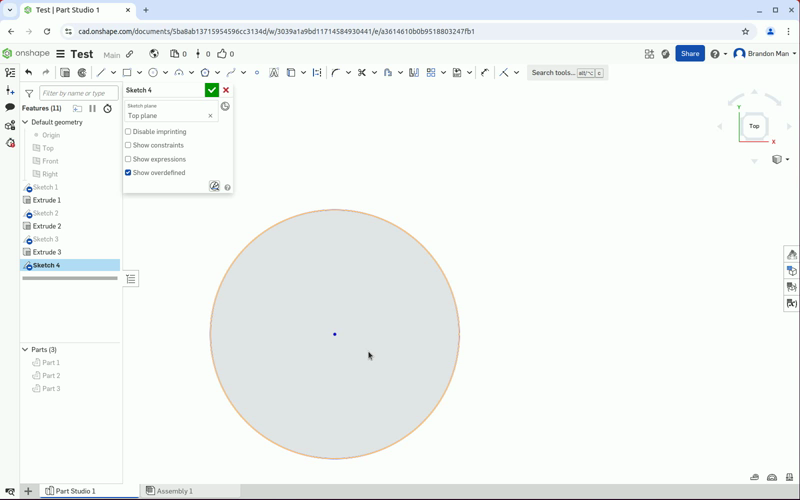
click(368, 351)
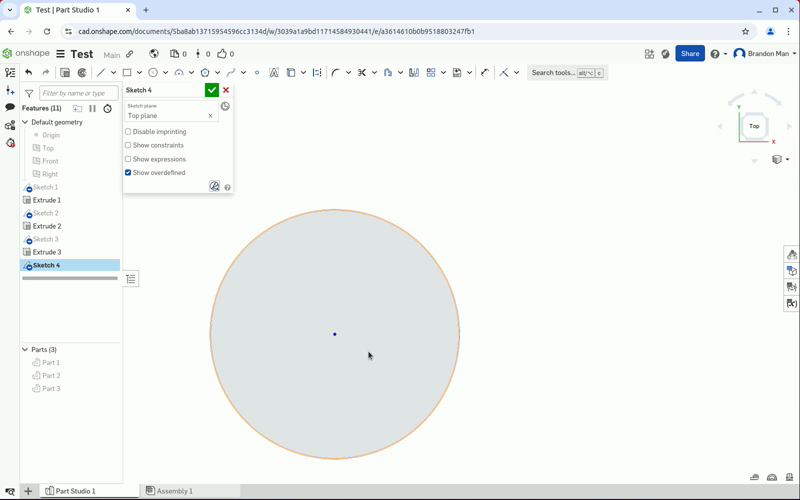
scroll(-6)
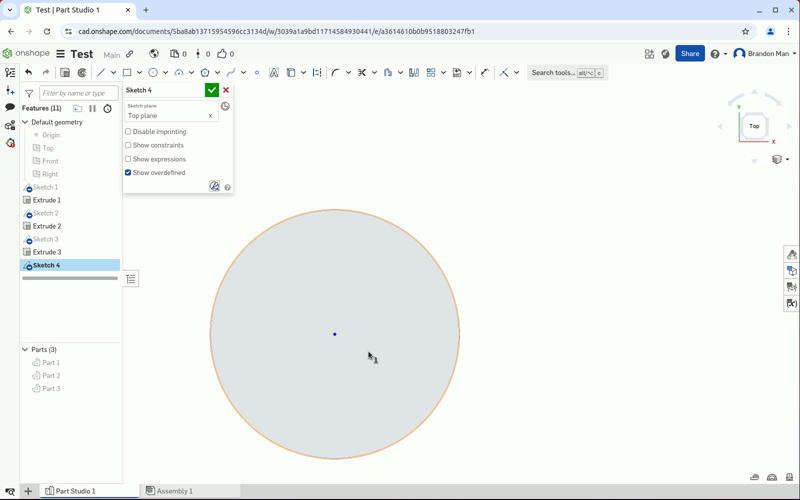
scroll(-6)
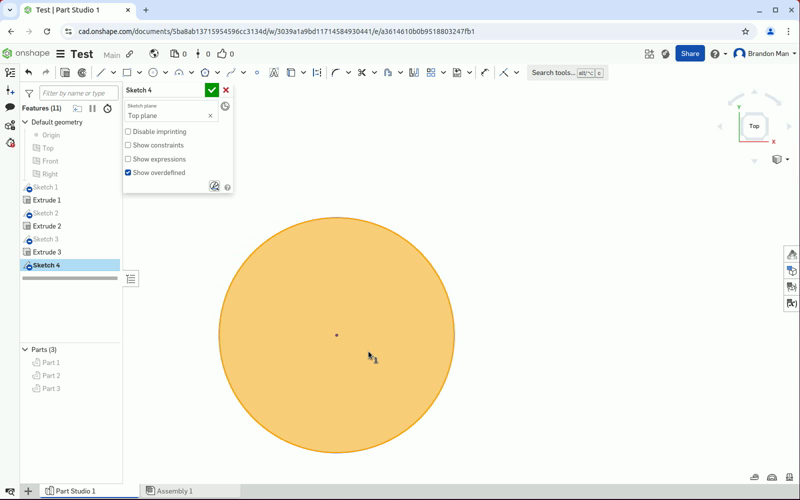
scroll(-6)
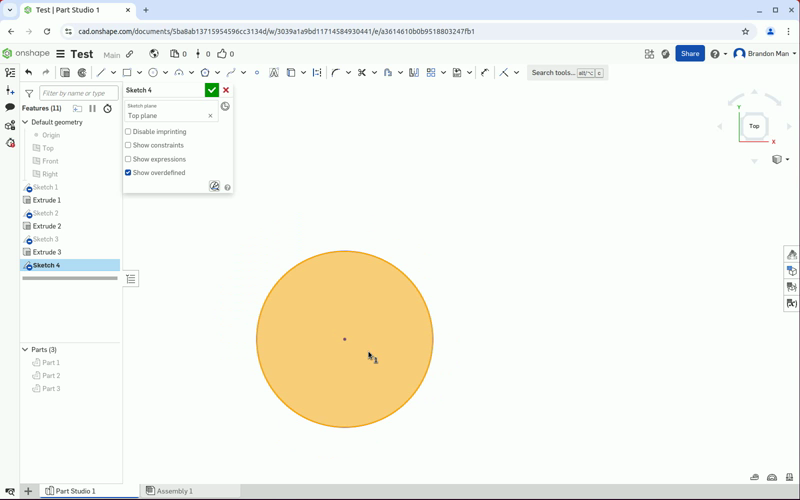
scroll(-6)
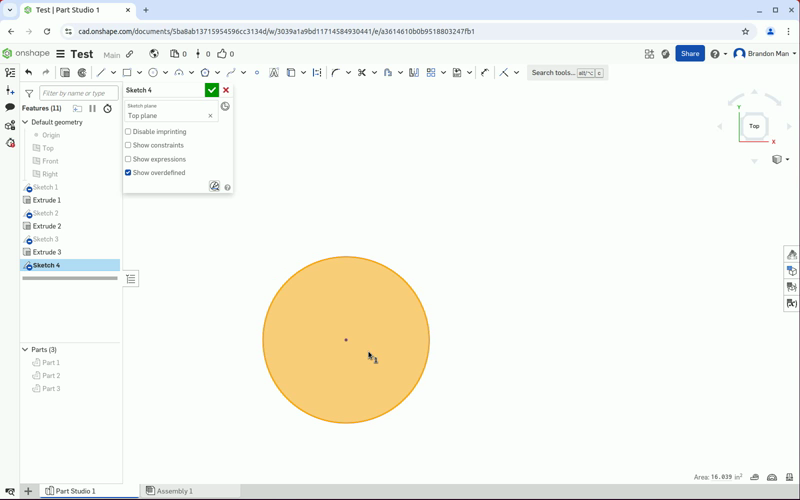
scroll(-6)
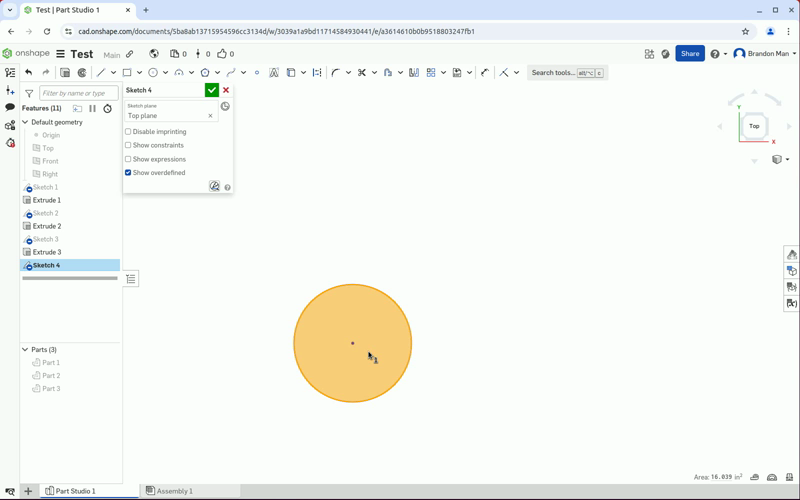
scroll(-6)
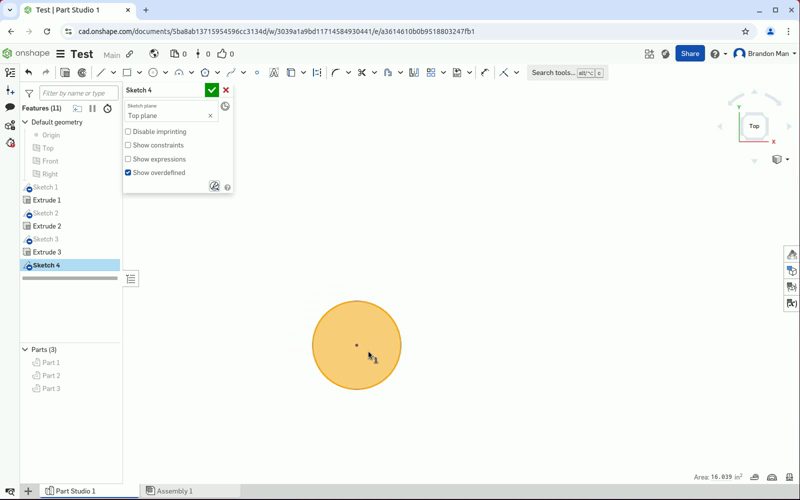
scroll(-6)
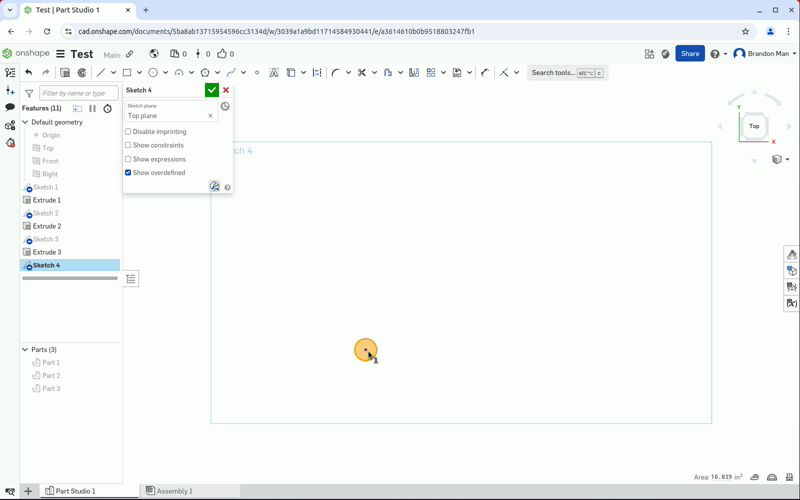
mouse_move(73, 352)
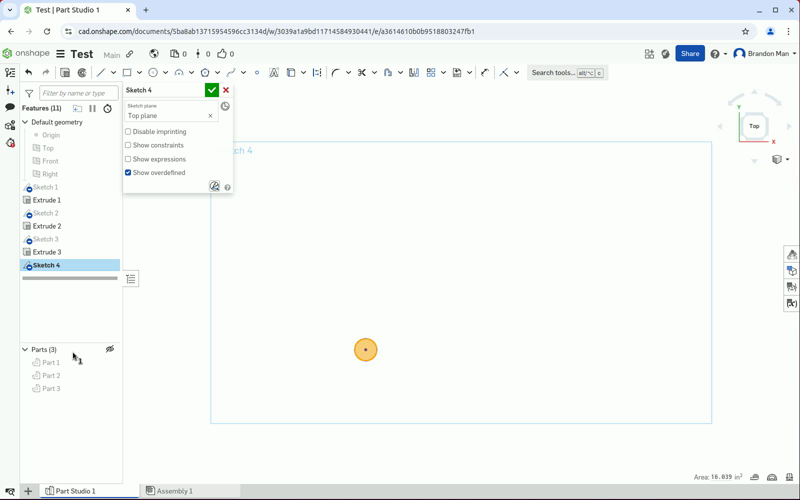
key(shift+y)
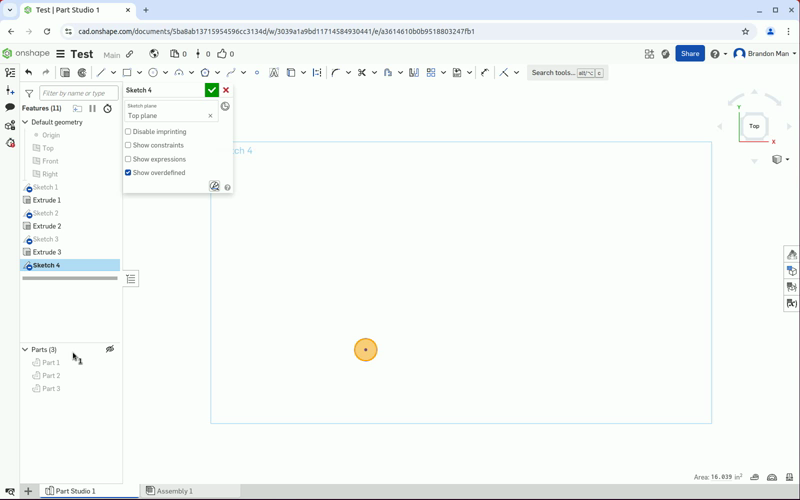
key(shift+e)
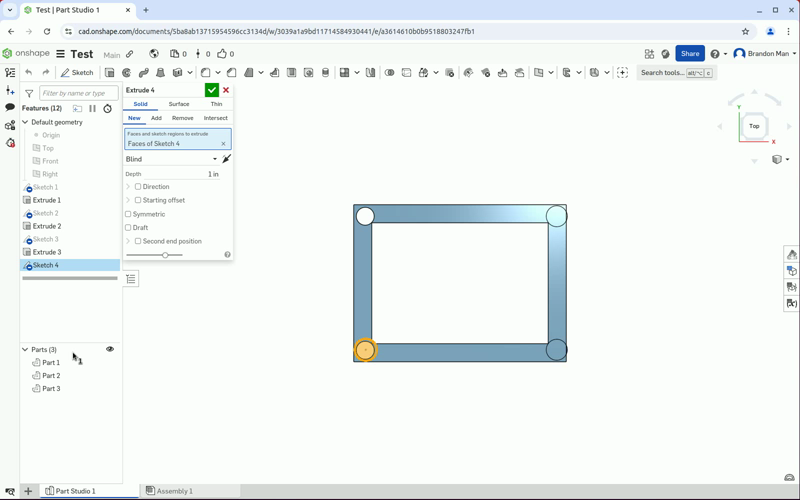
mouse_move(143, 106)
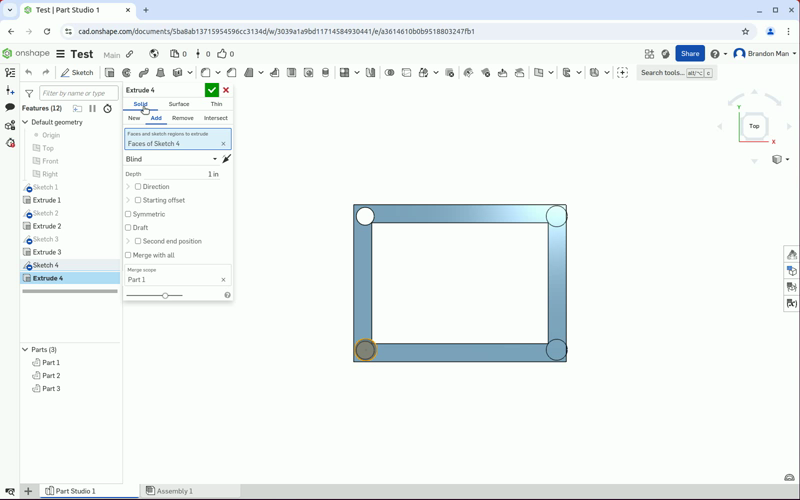
click(143, 106)
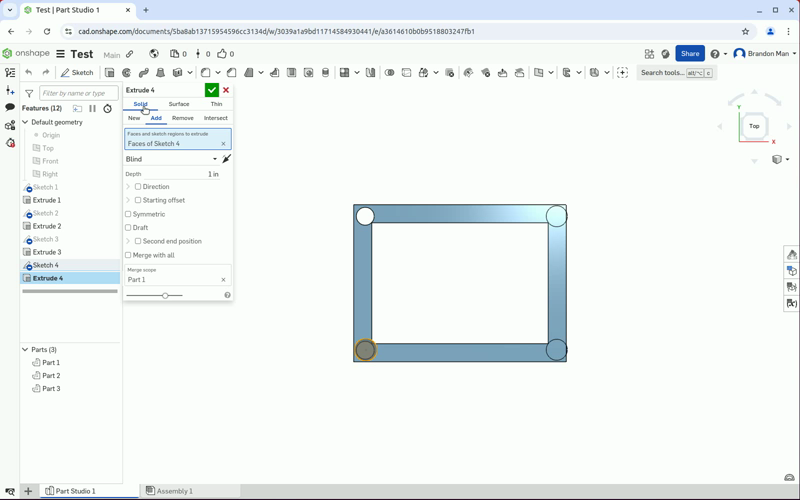
mouse_move(137, 120)
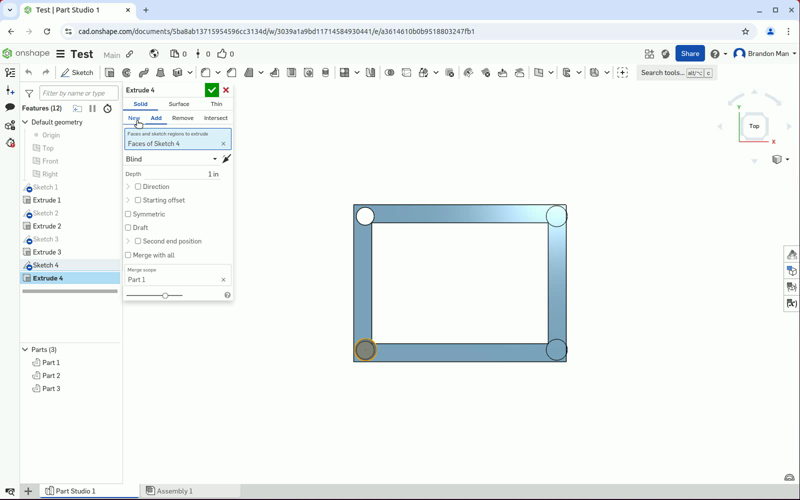
click(137, 120)
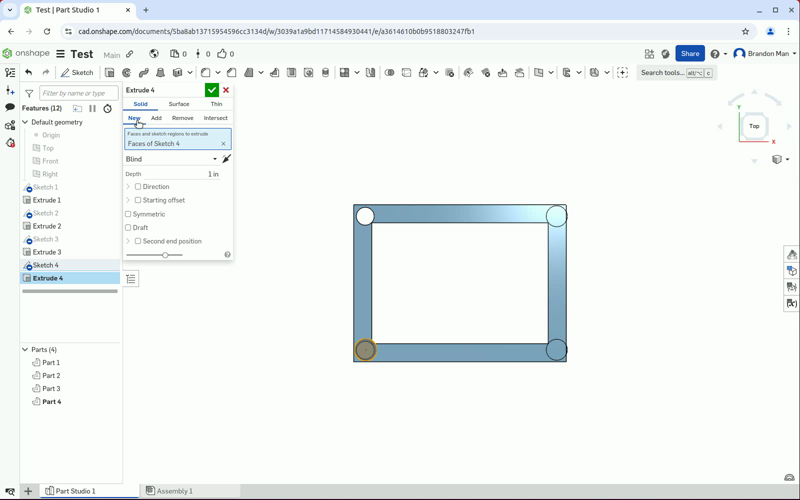
key(tab, 4)
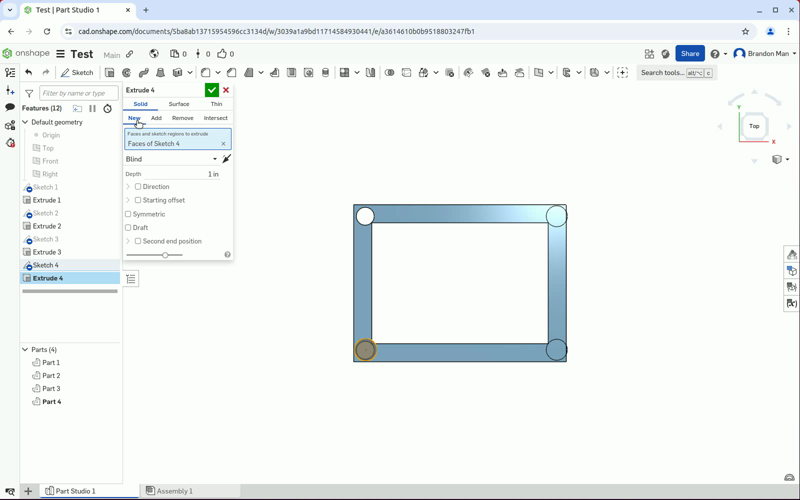
text(1.204)
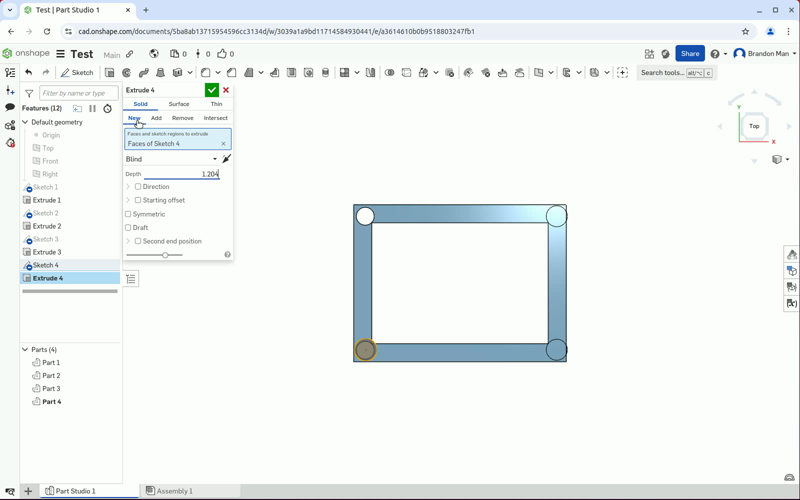
key(enter)
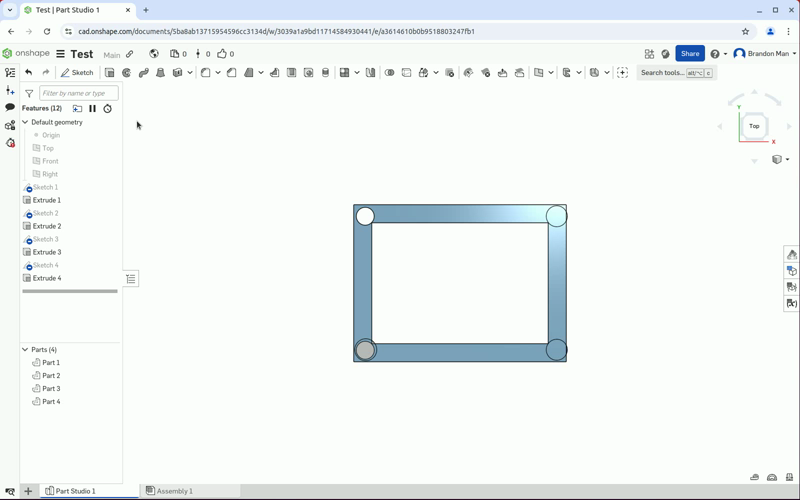
key(shift+h)
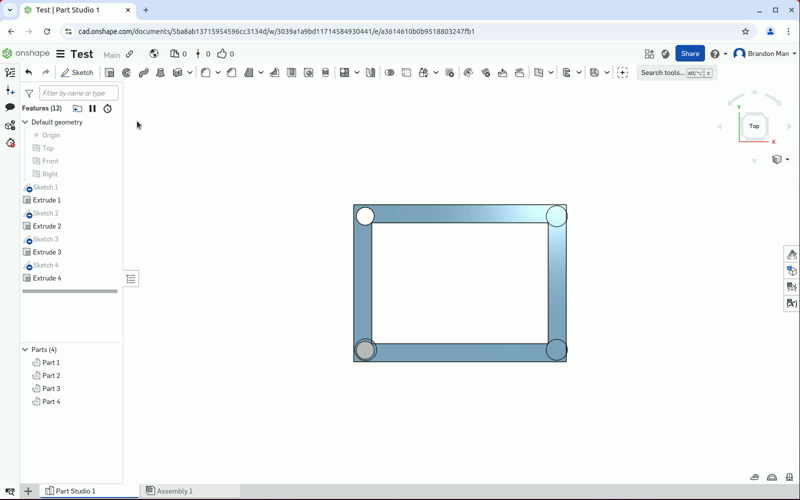
key(shift+h)
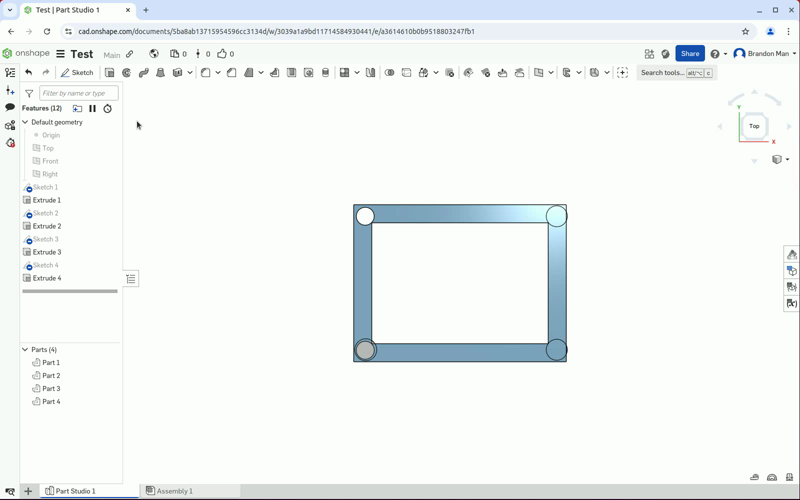
mouse_move(73, 189)
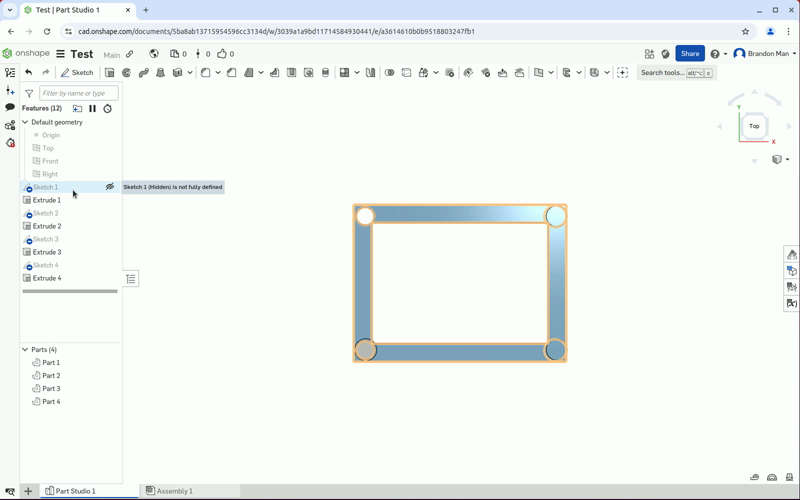
click(73, 189)
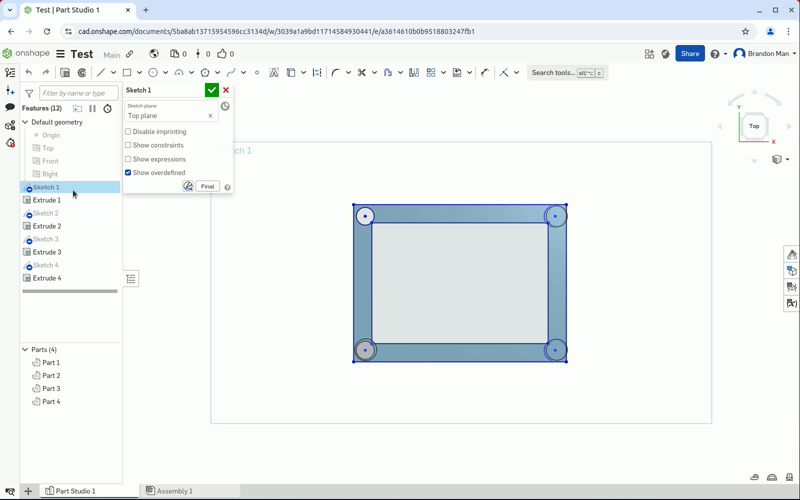
mouse_move(229, 92)
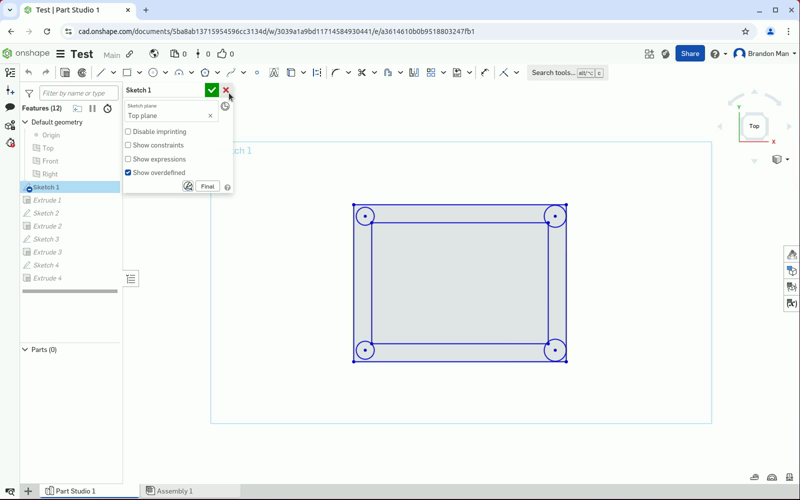
click(229, 92)
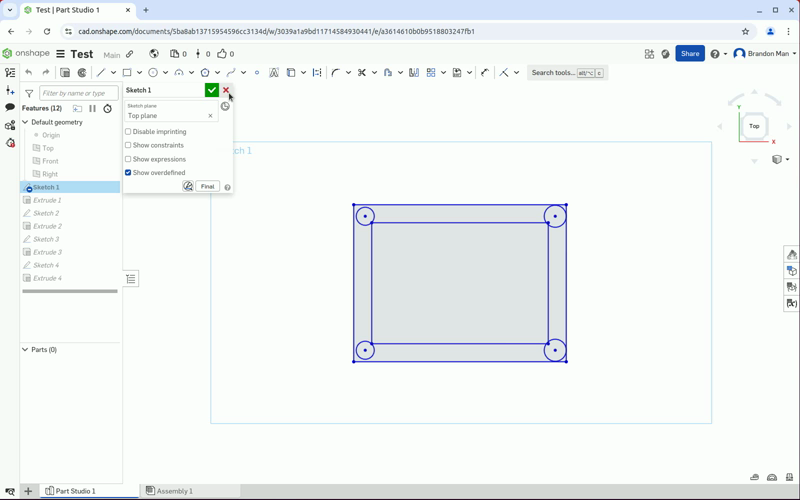
key(shift+s)
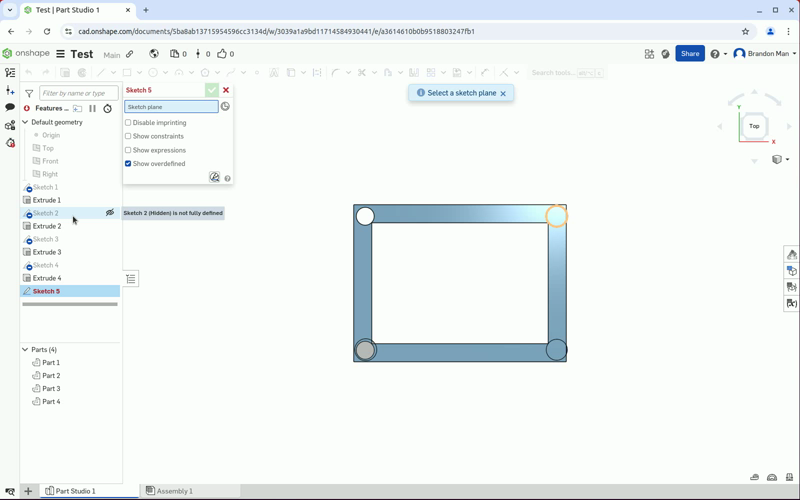
scroll(3)
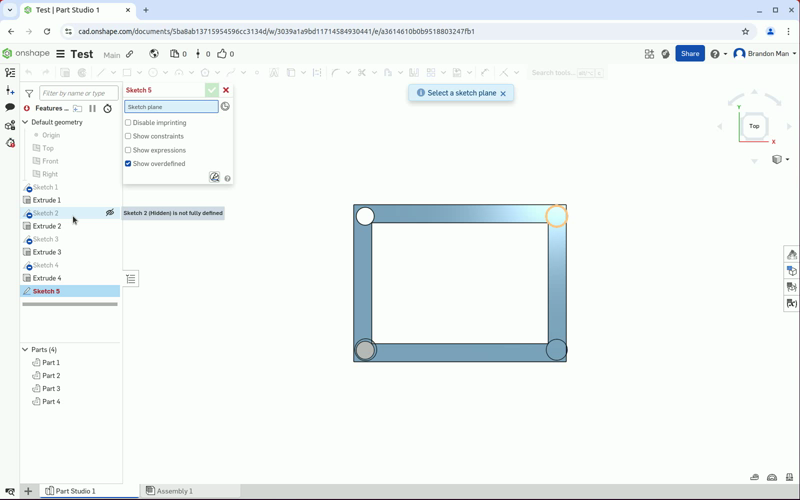
mouse_move(73, 150)
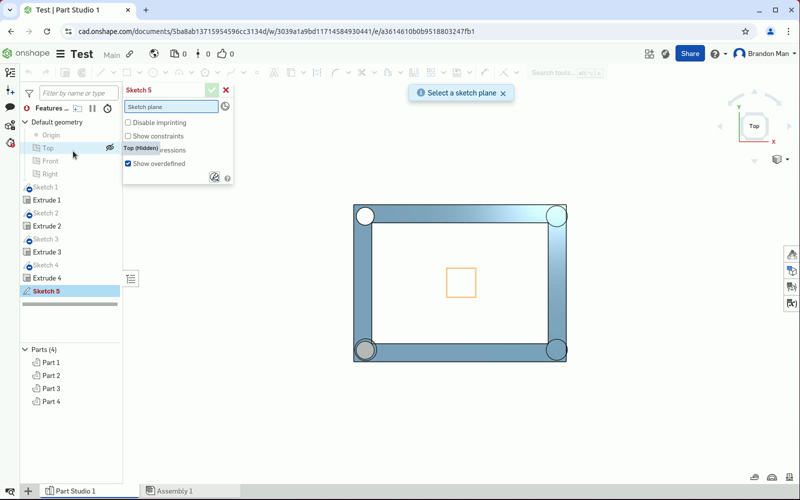
click(73, 150)
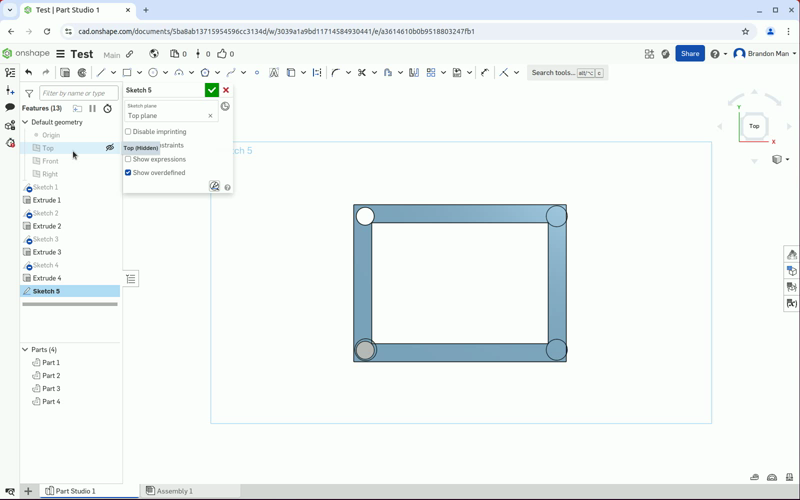
mouse_move(73, 352)
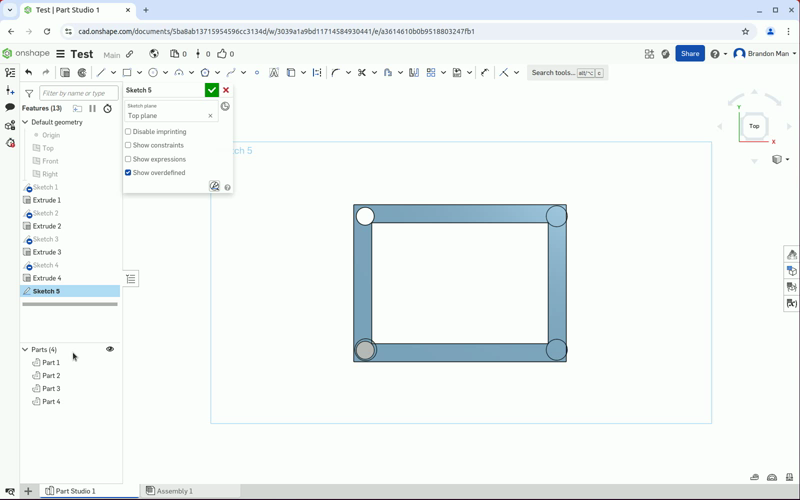
key(y)
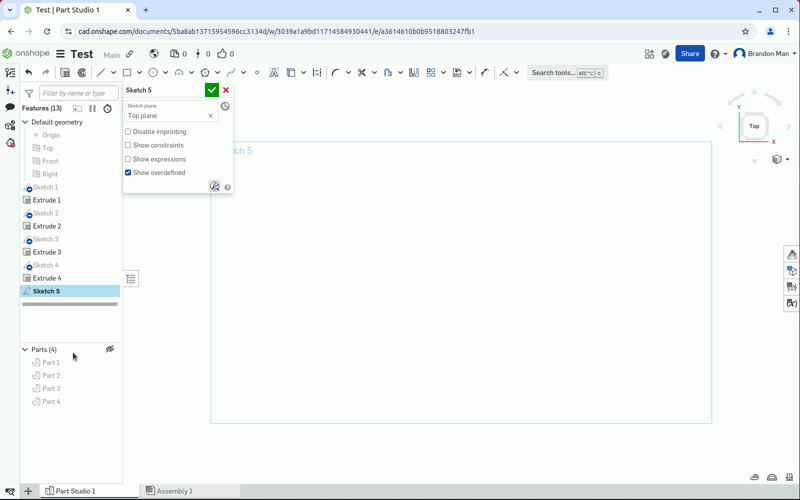
key(c)
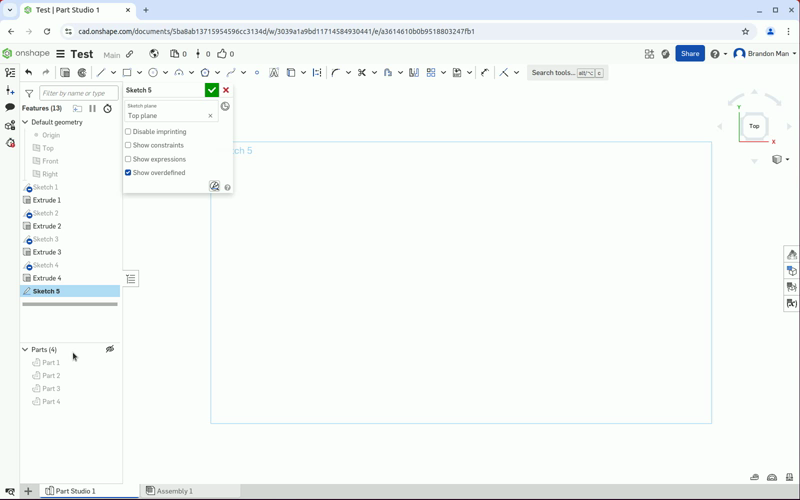
key_down(shift)
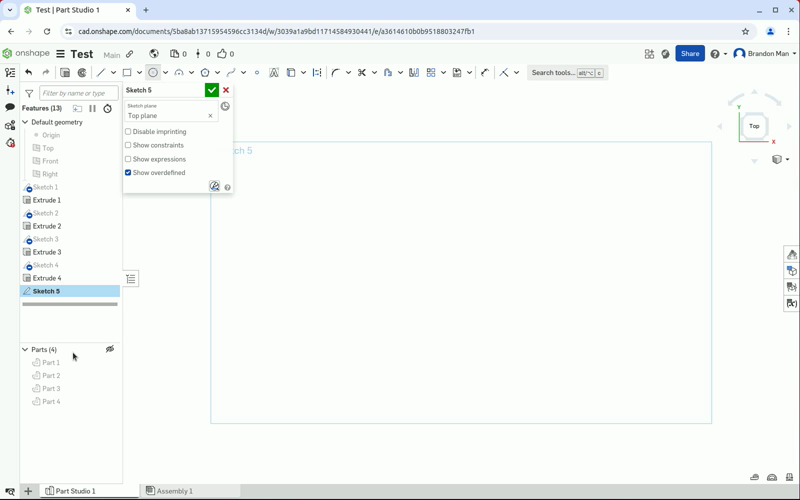
mouse_move(365, 216)
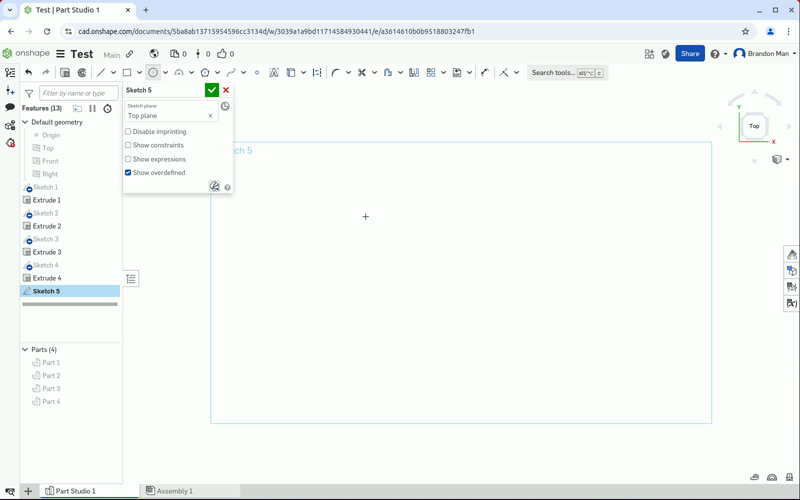
click(365, 216)
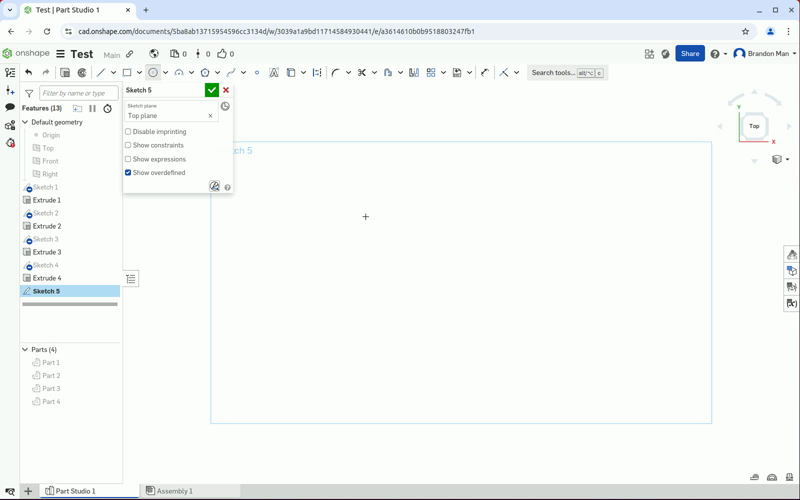
key_up(shift)
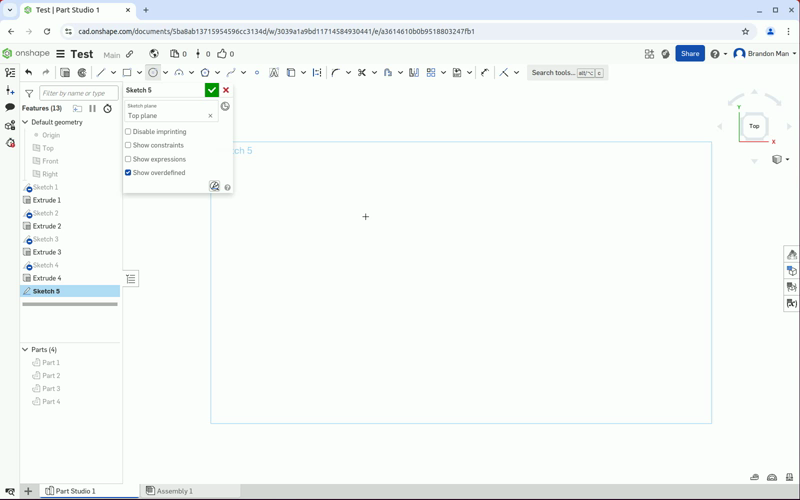
mouse_move(376, 216)
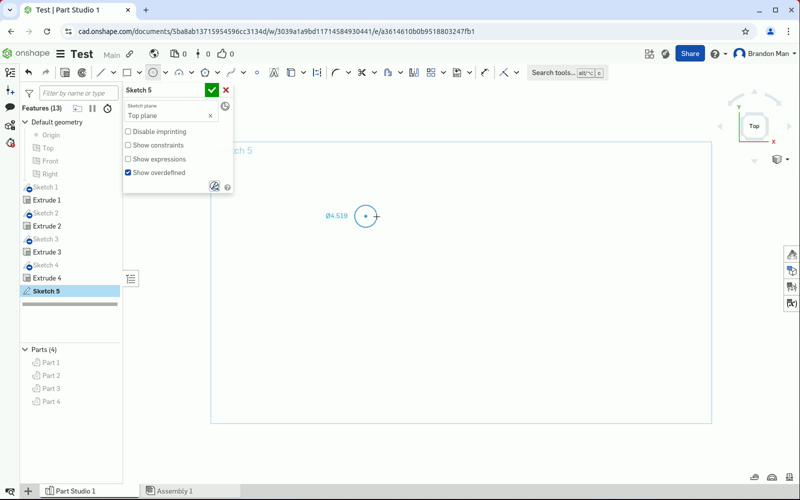
click(376, 216)
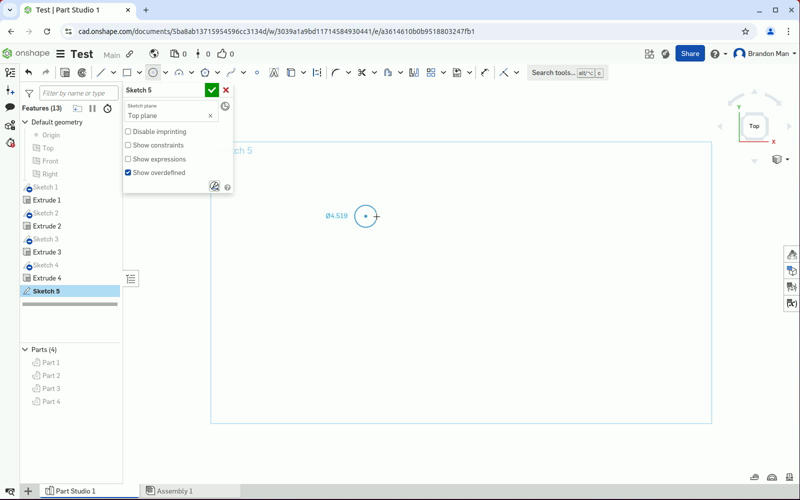
key(esc)
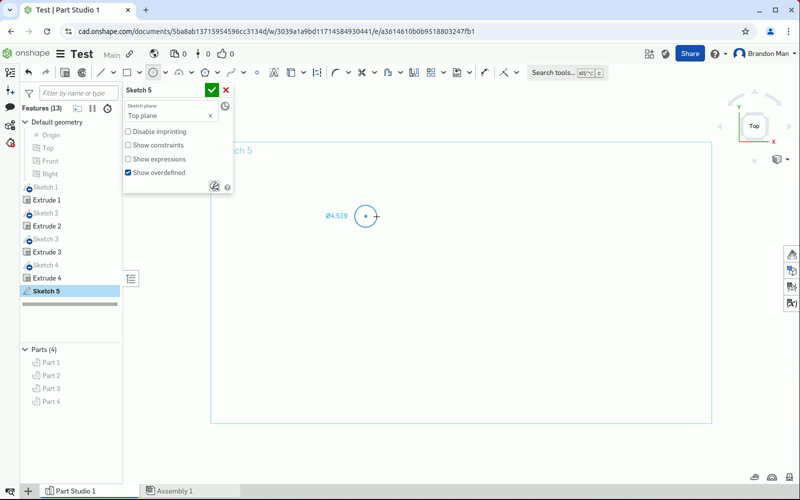
mouse_move(363, 207)
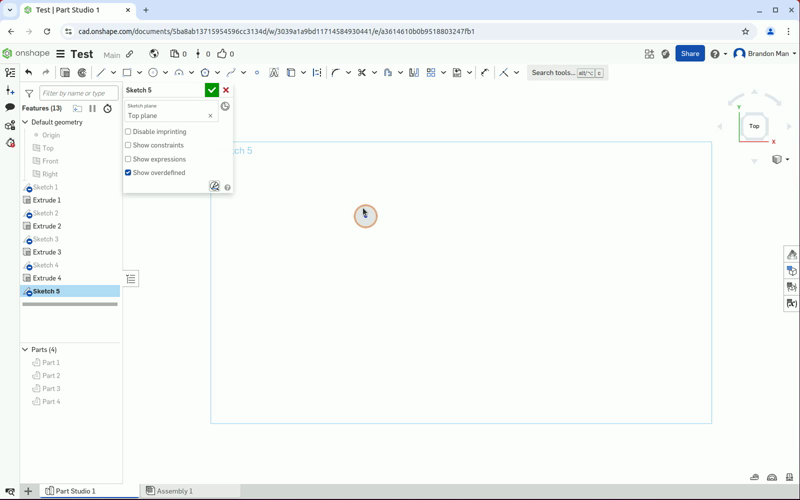
scroll(6)
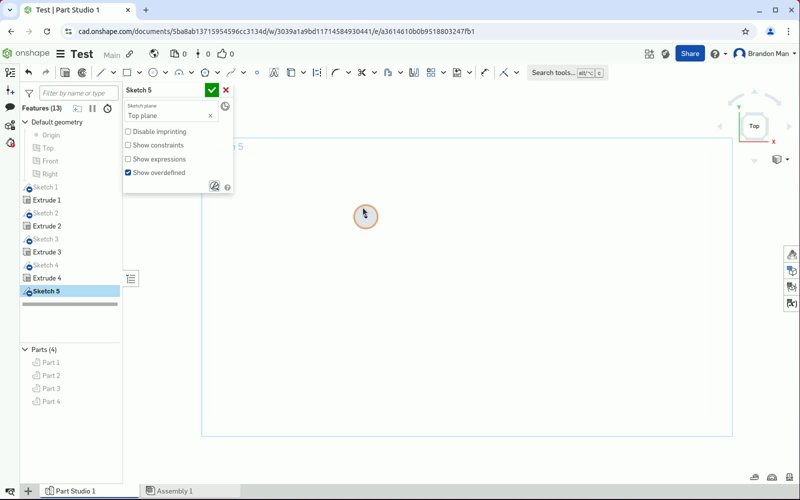
scroll(6)
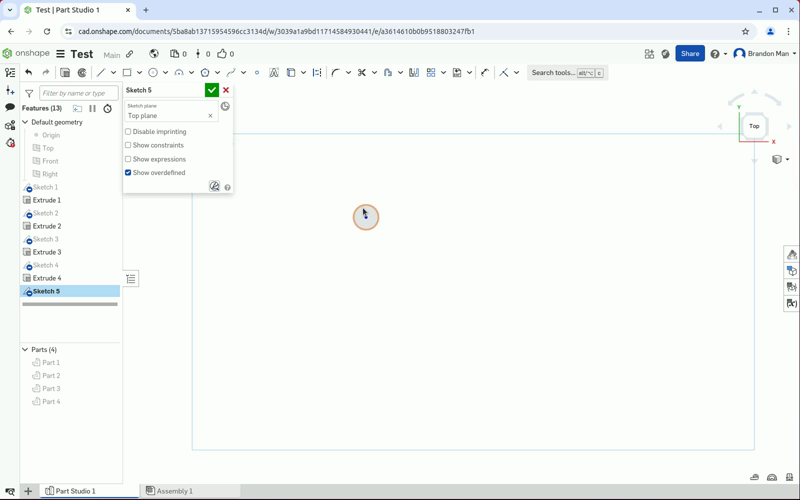
scroll(6)
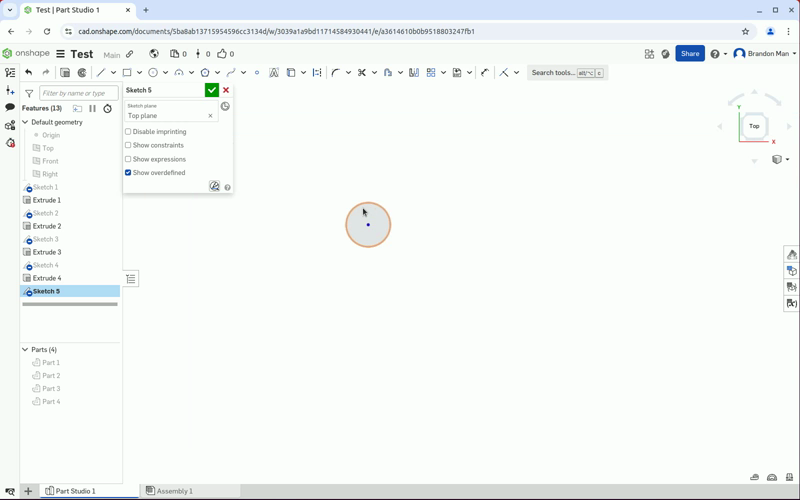
scroll(6)
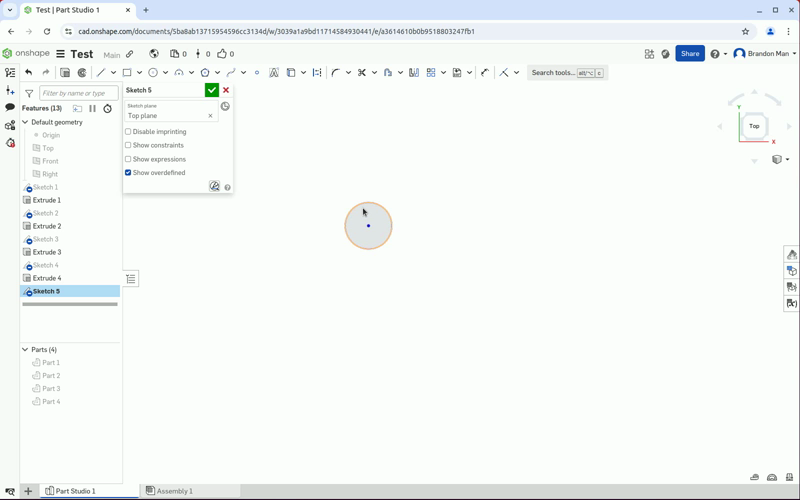
scroll(6)
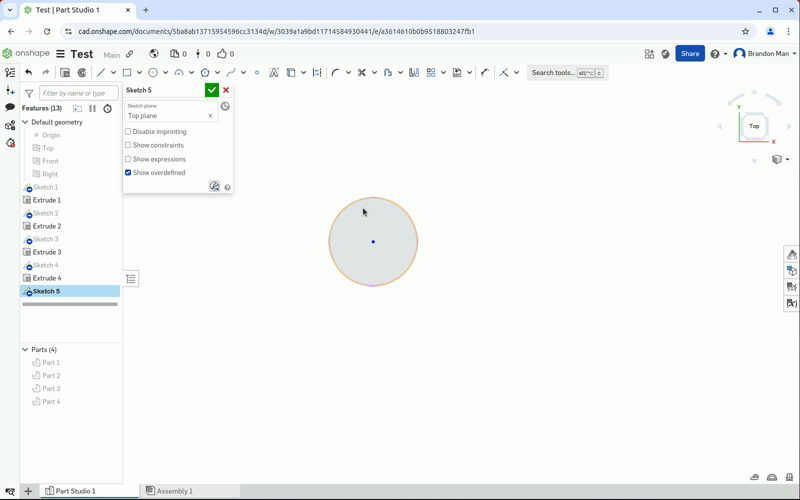
scroll(6)
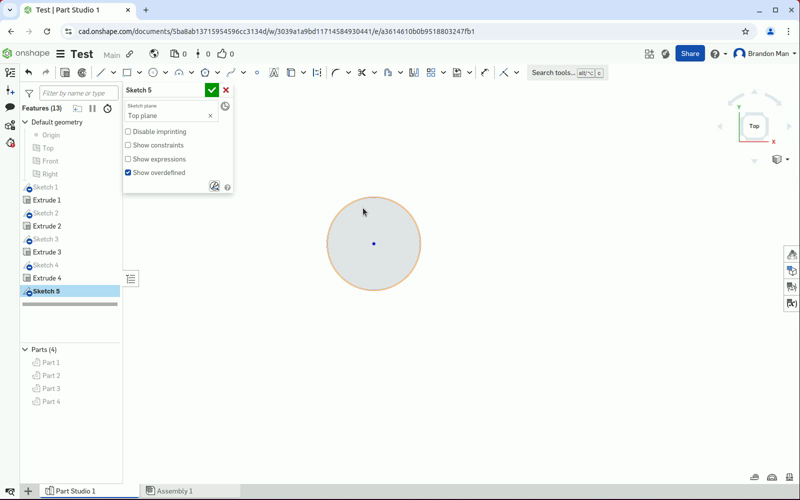
scroll(6)
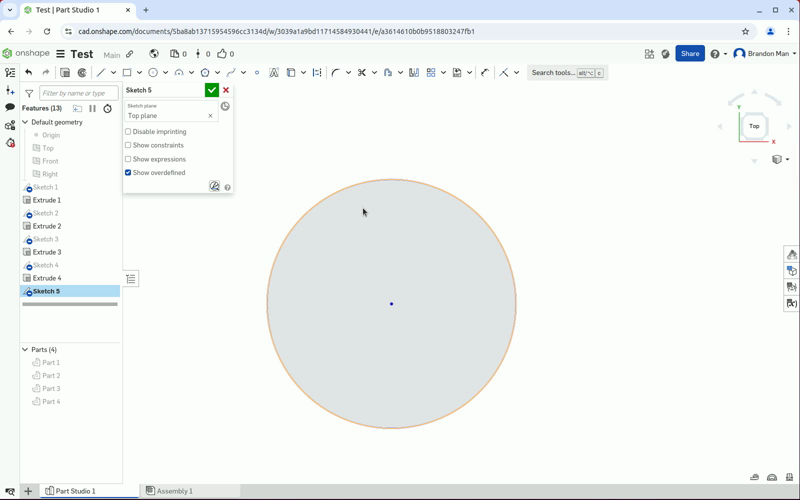
click(363, 207)
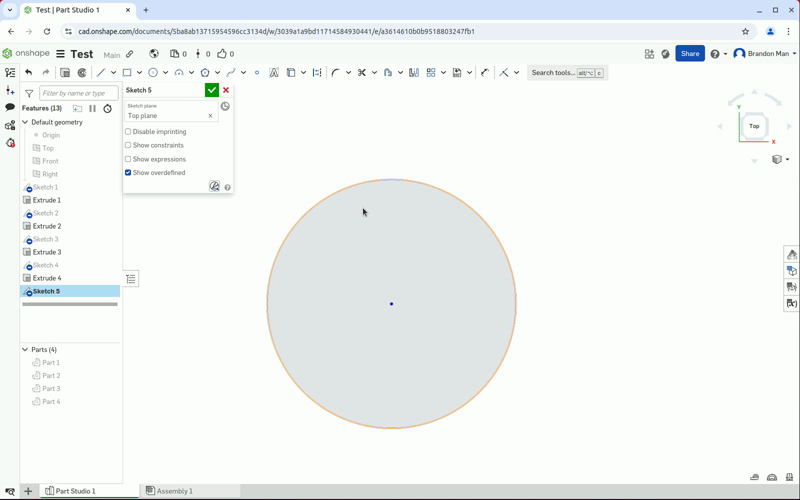
scroll(-6)
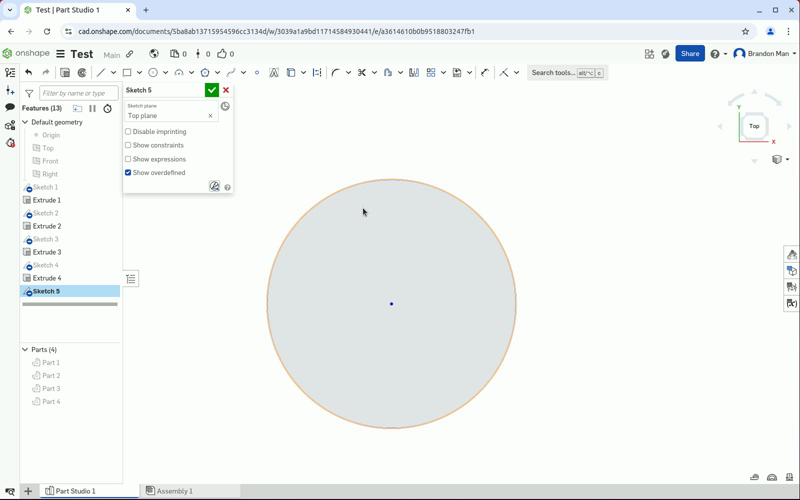
scroll(-6)
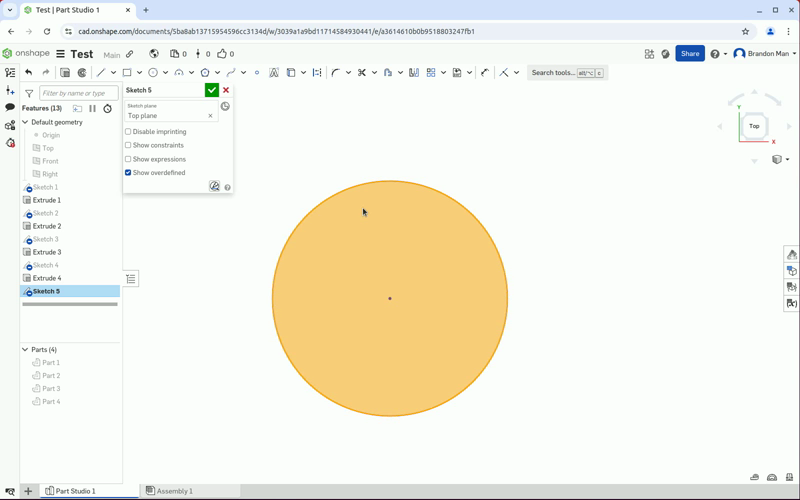
scroll(-6)
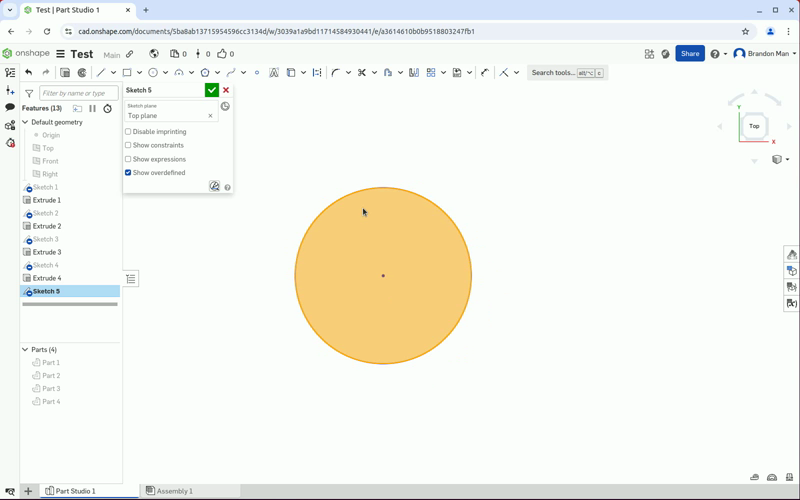
scroll(-6)
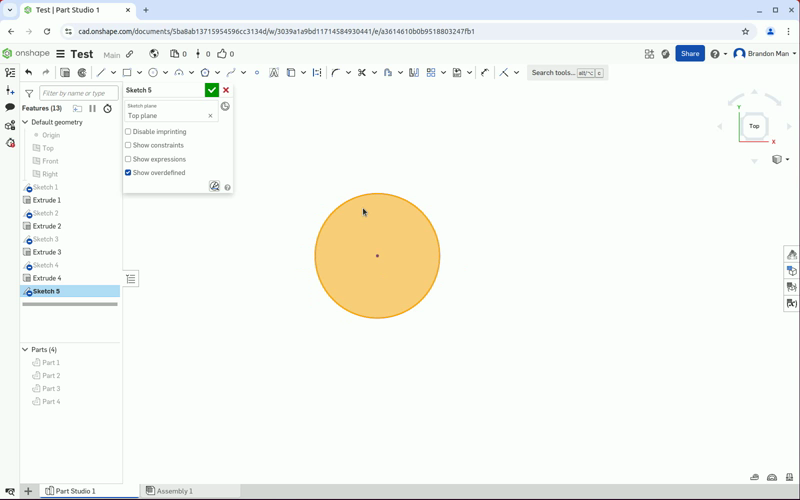
scroll(-6)
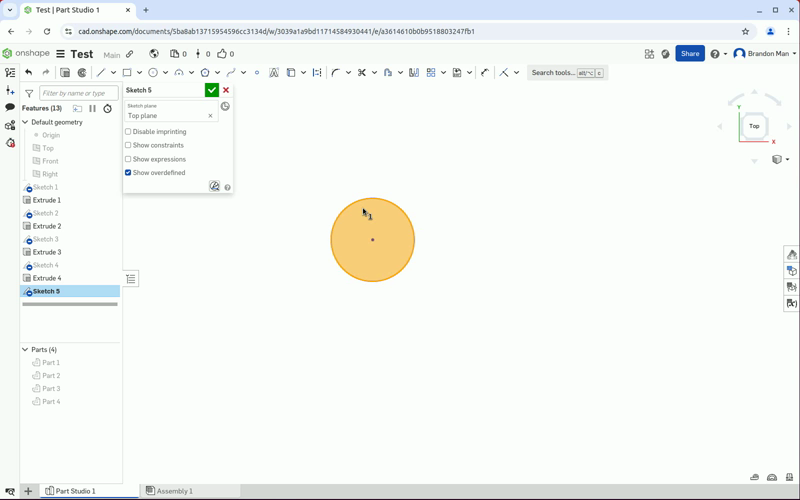
scroll(-6)
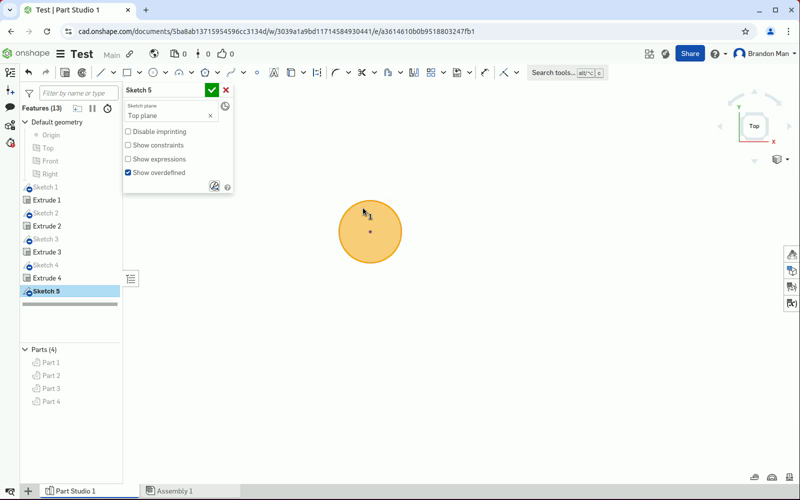
scroll(-6)
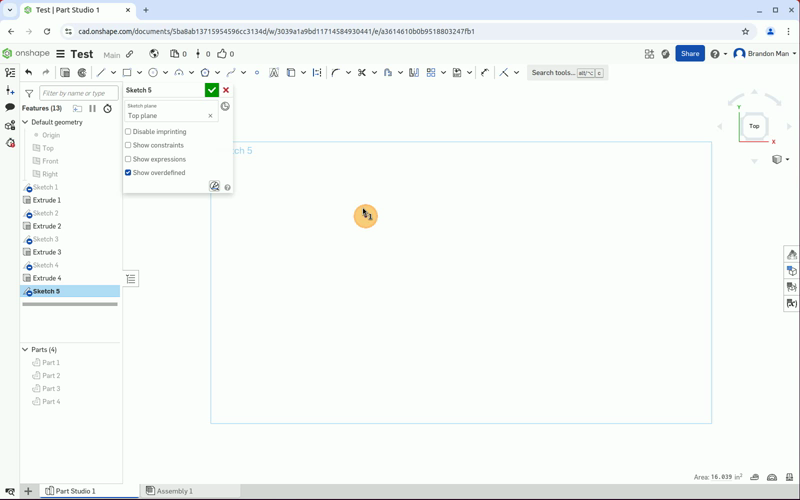
mouse_move(73, 352)
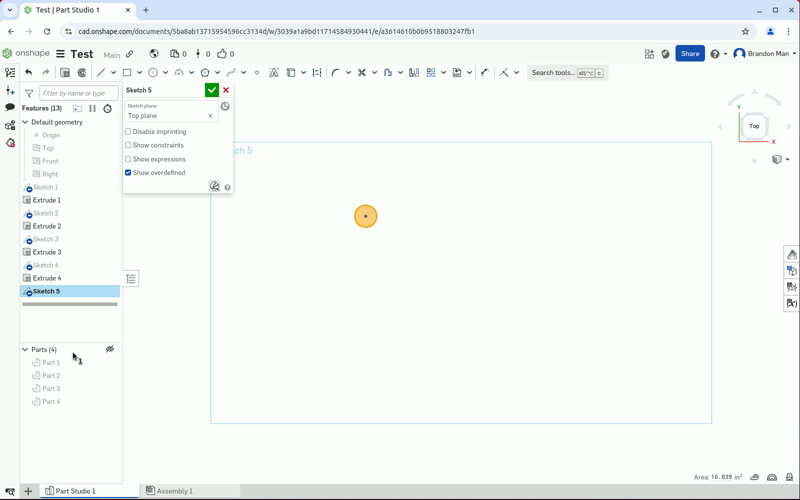
key(shift+y)
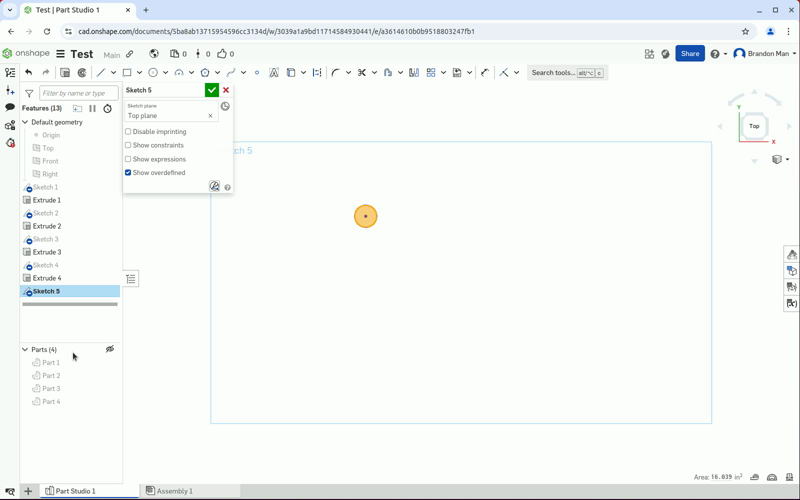
key(shift+e)
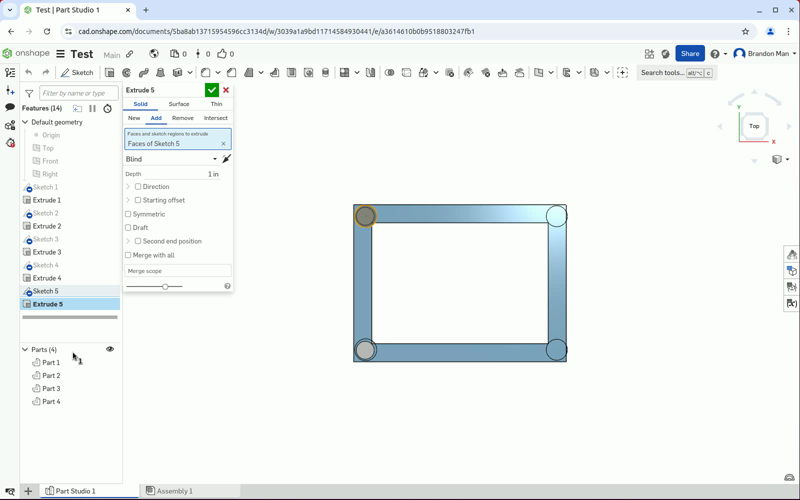
mouse_move(143, 106)
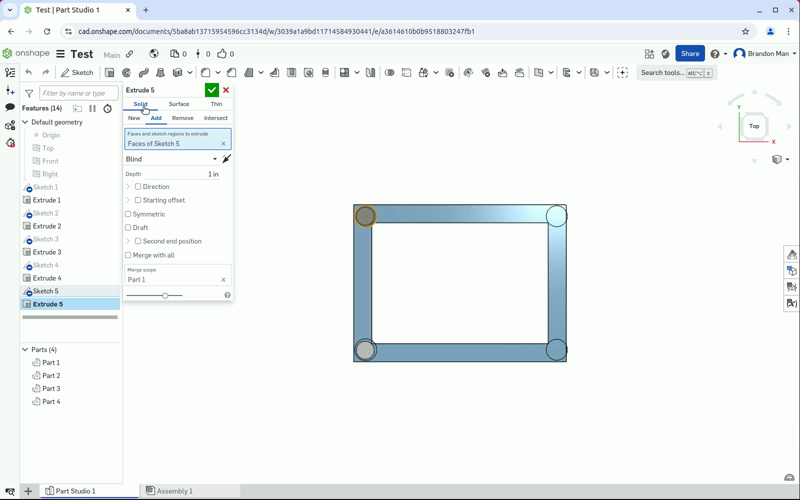
click(143, 106)
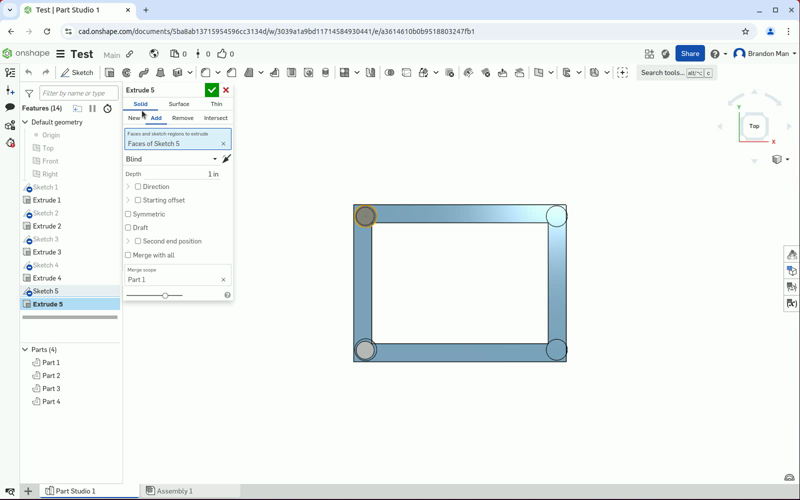
mouse_move(137, 120)
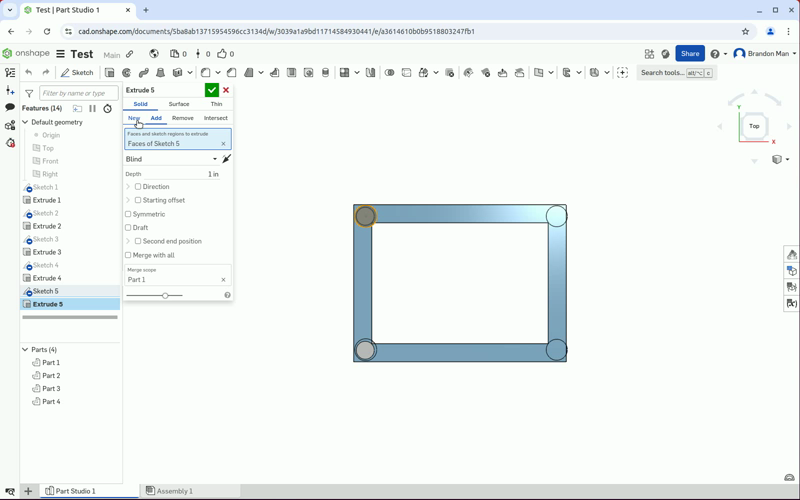
click(137, 120)
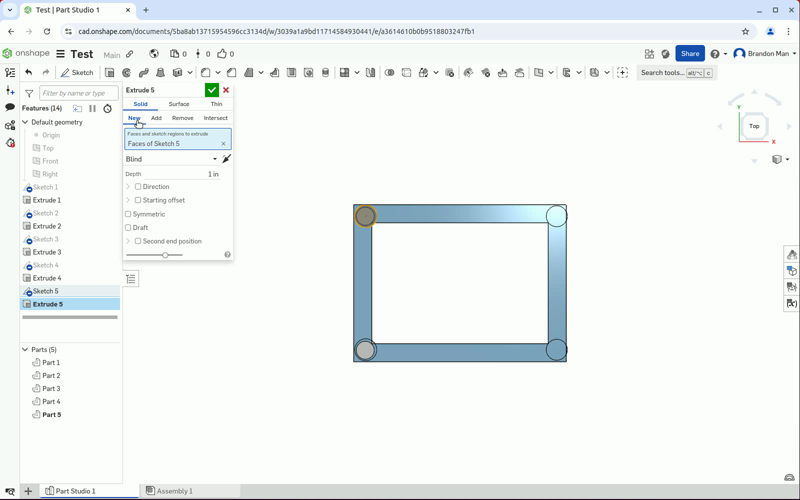
key(tab, 4)
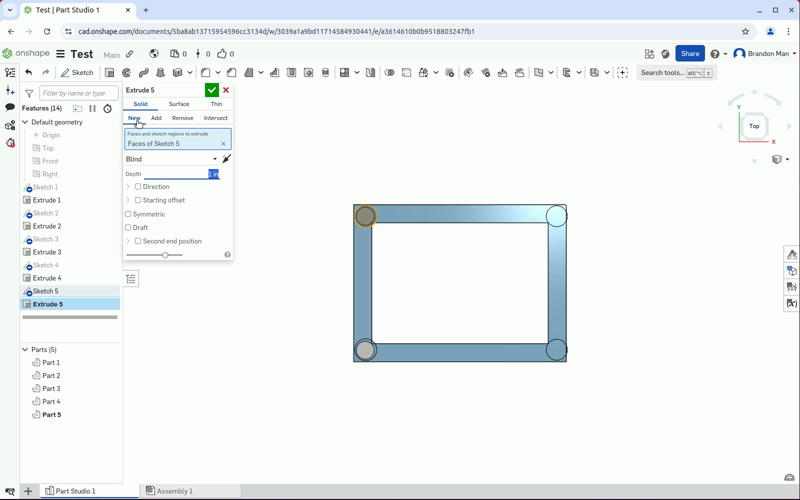
text(1.204)
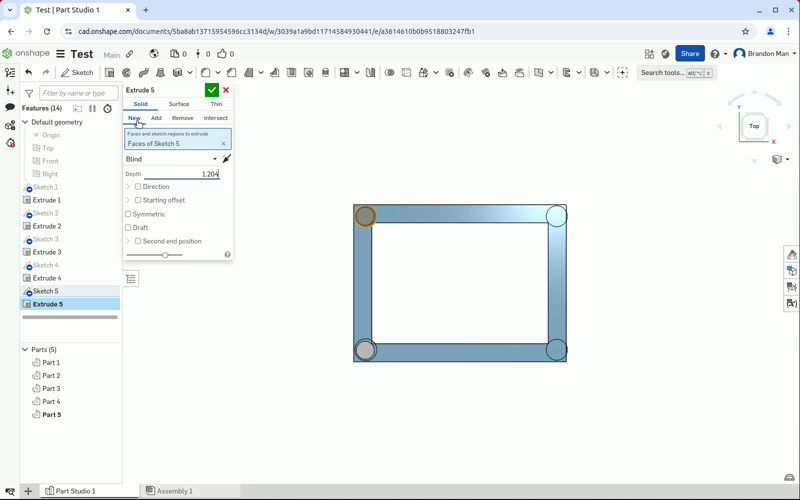
key(enter)
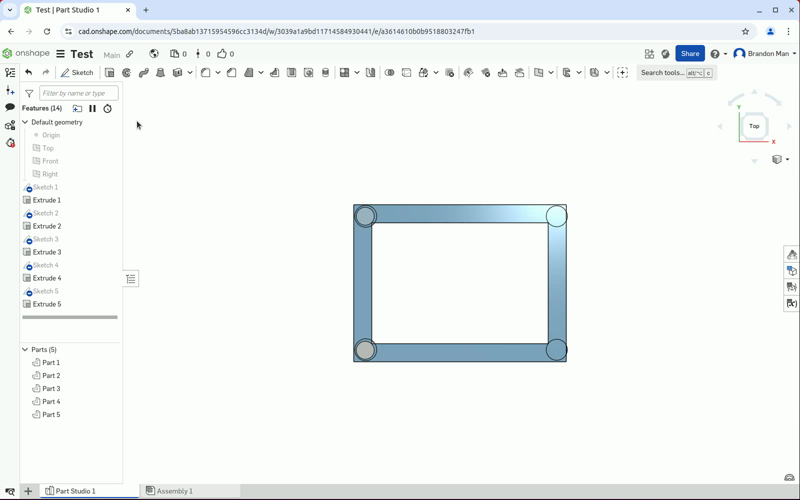
key(shift+h)
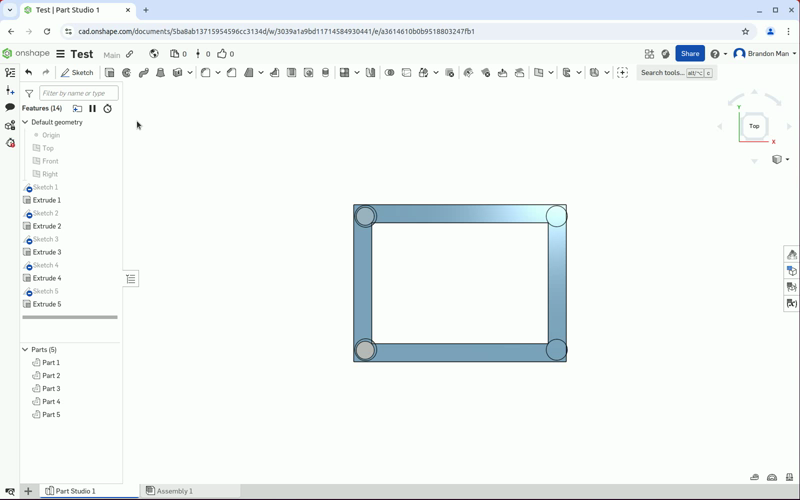
key(shift+h)
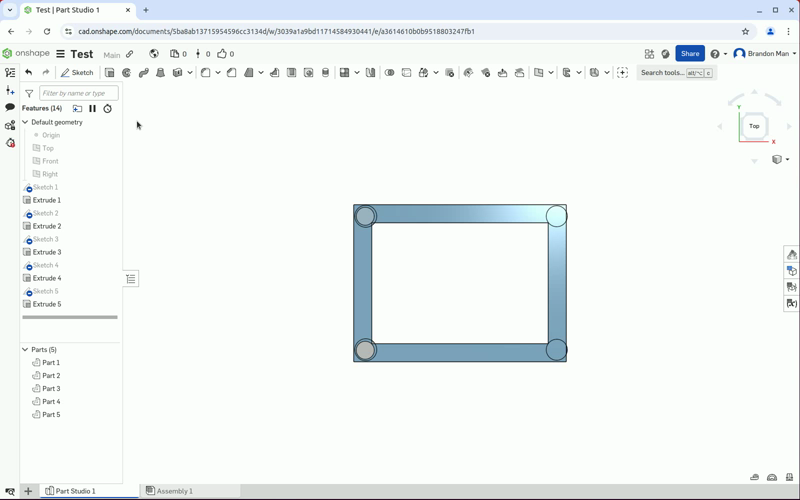
mouse_move(73, 189)
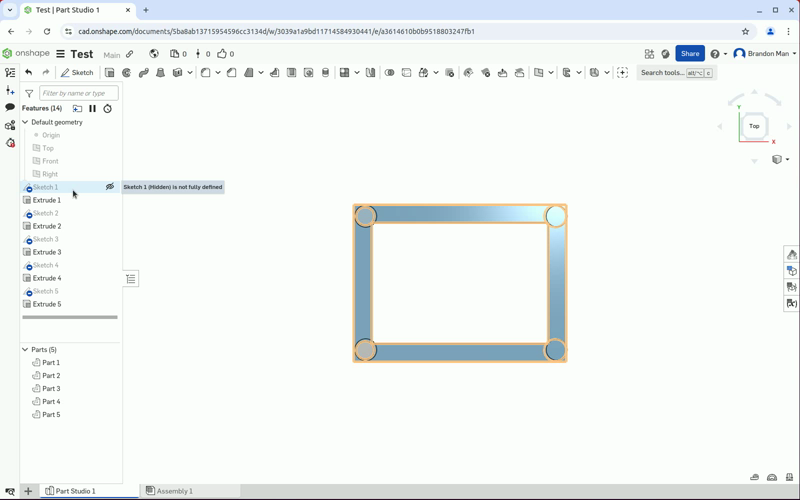
click(73, 189)
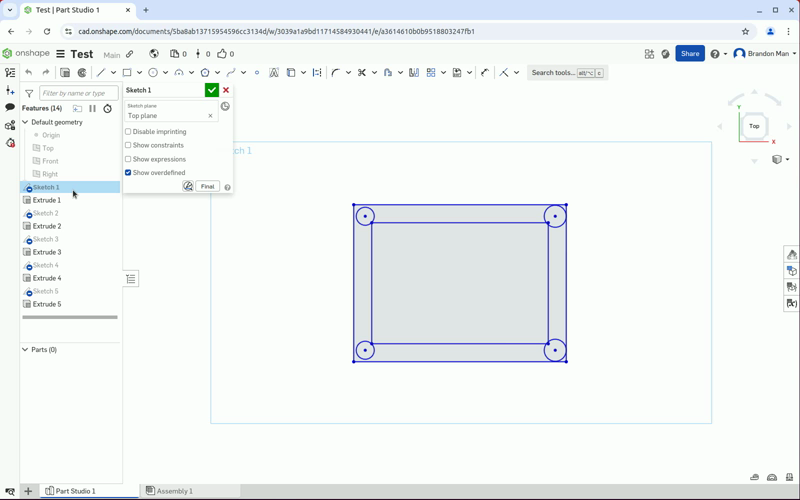
mouse_move(229, 92)
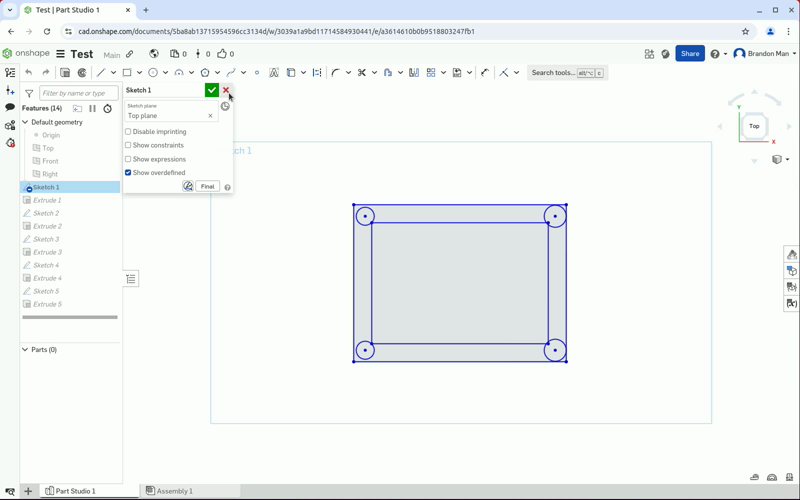
click(229, 92)
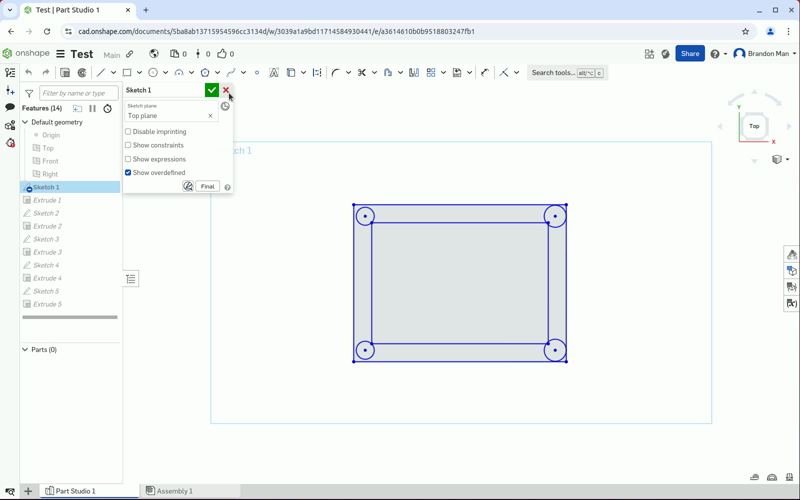
key(shift+s)
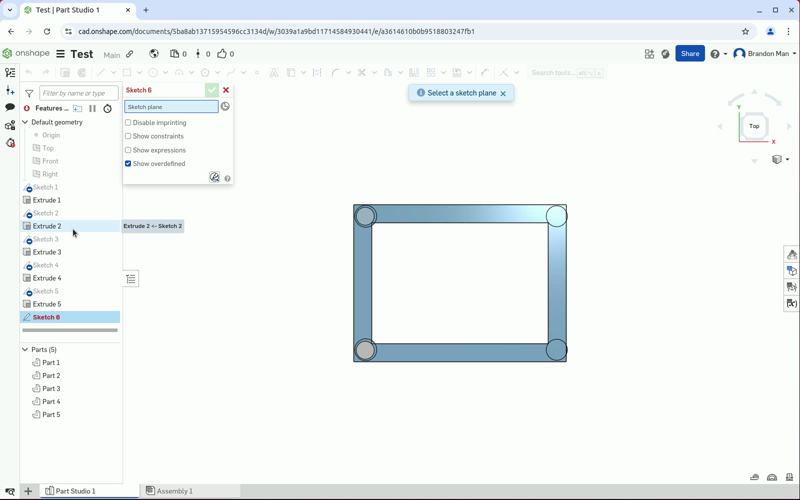
scroll(3)
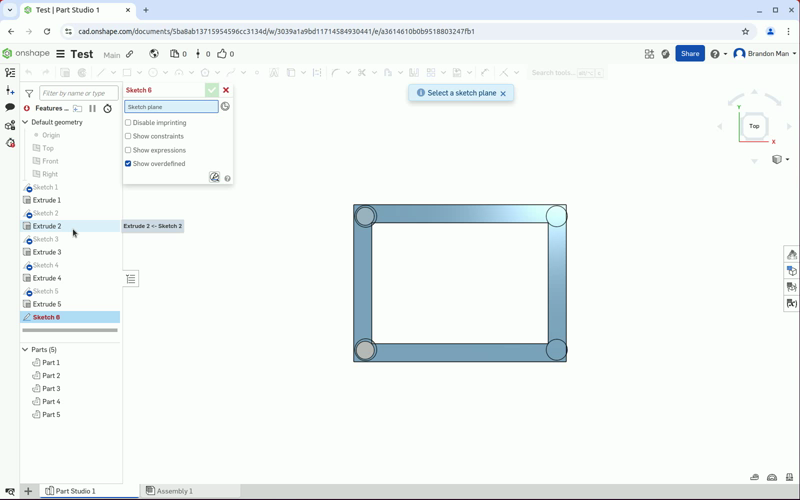
mouse_move(73, 150)
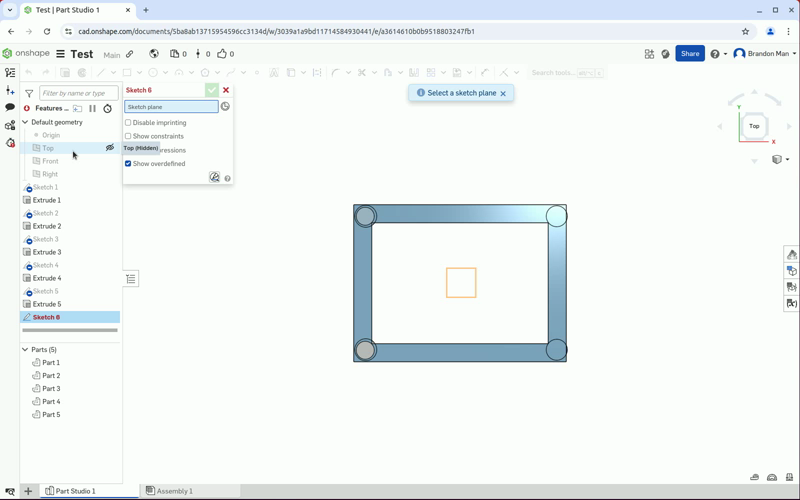
click(73, 150)
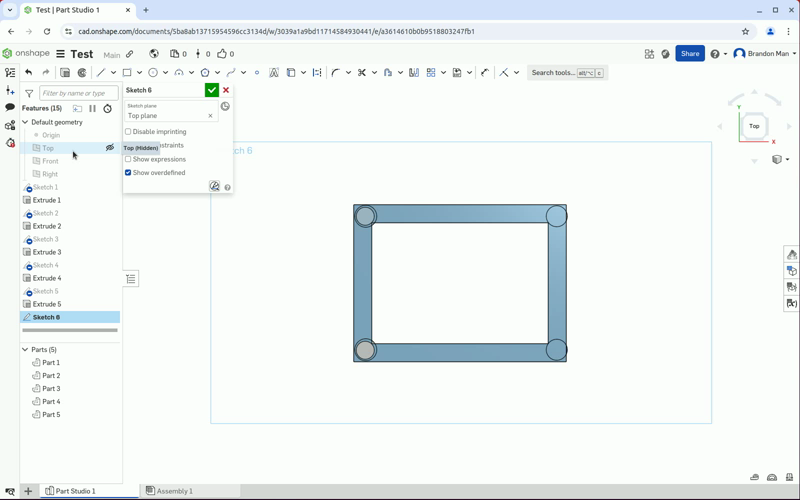
mouse_move(73, 352)
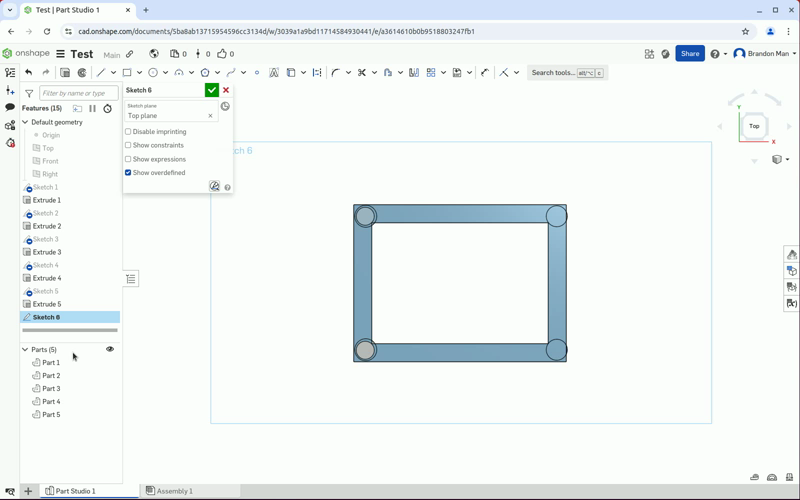
key(y)
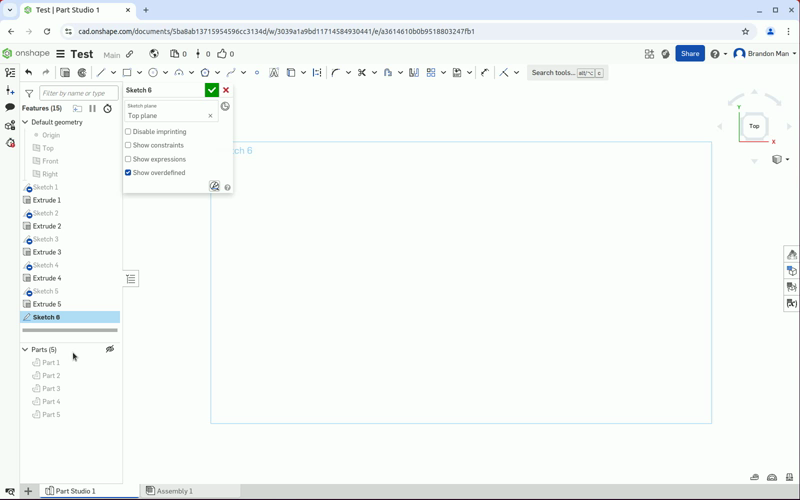
key(c)
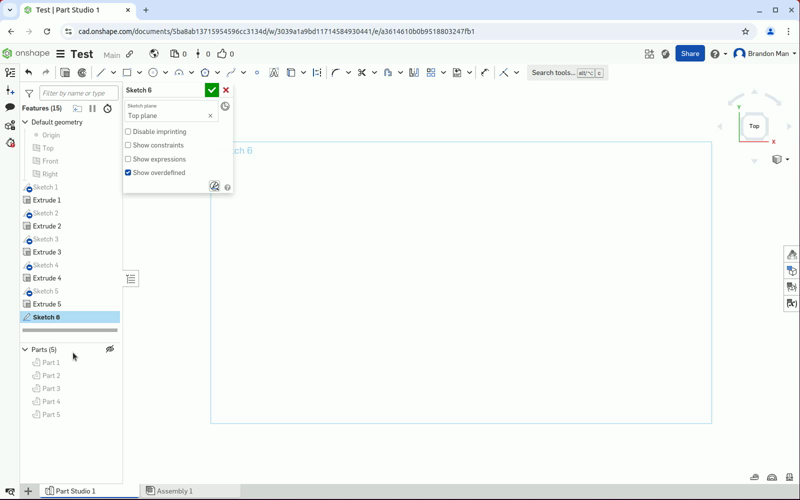
key_down(shift)
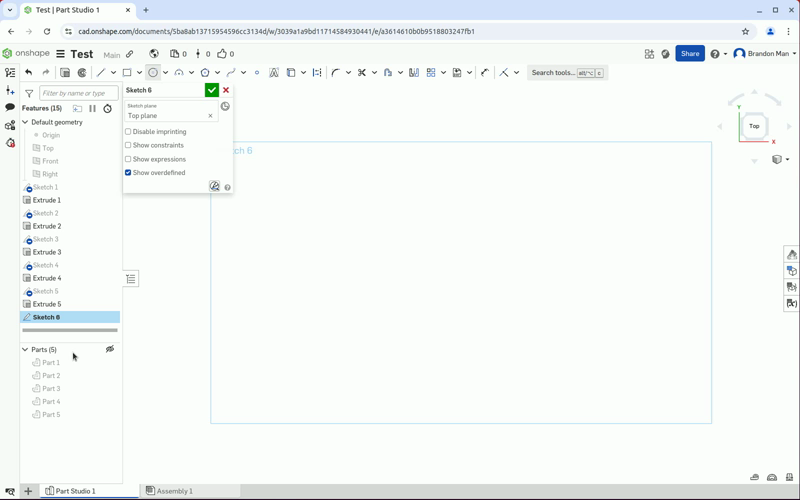
mouse_move(556, 216)
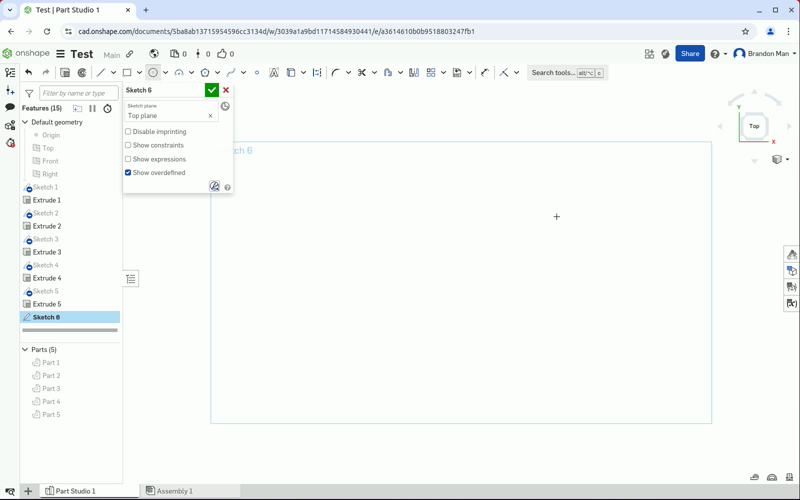
click(556, 216)
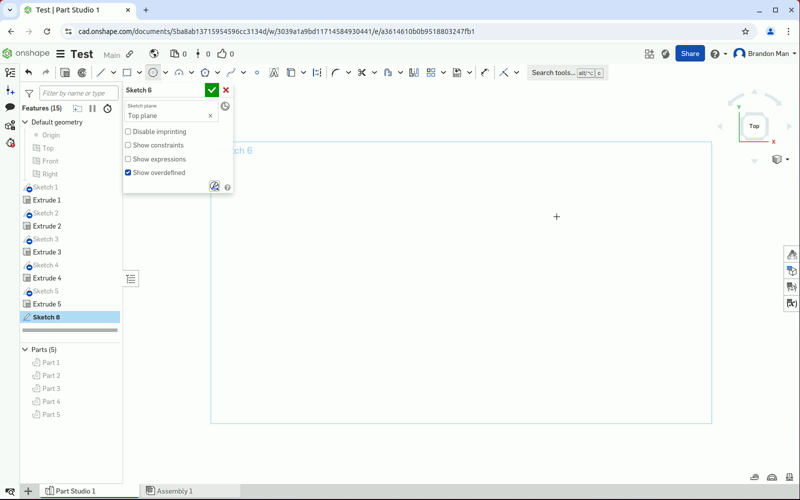
key_up(shift)
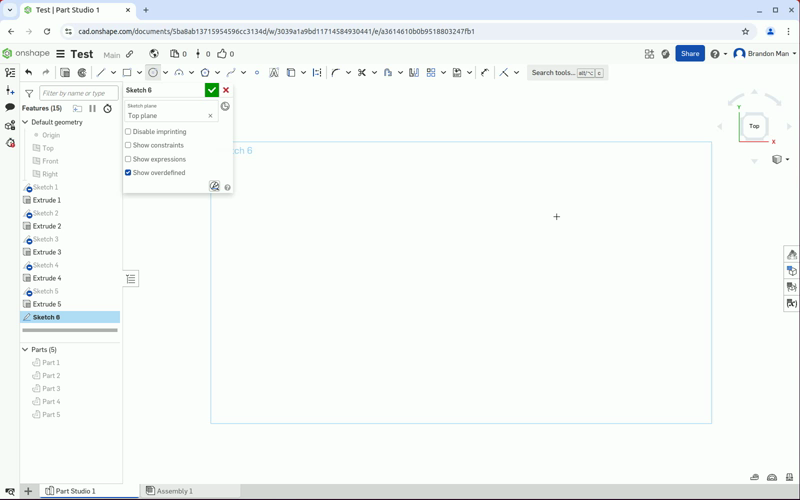
mouse_move(567, 216)
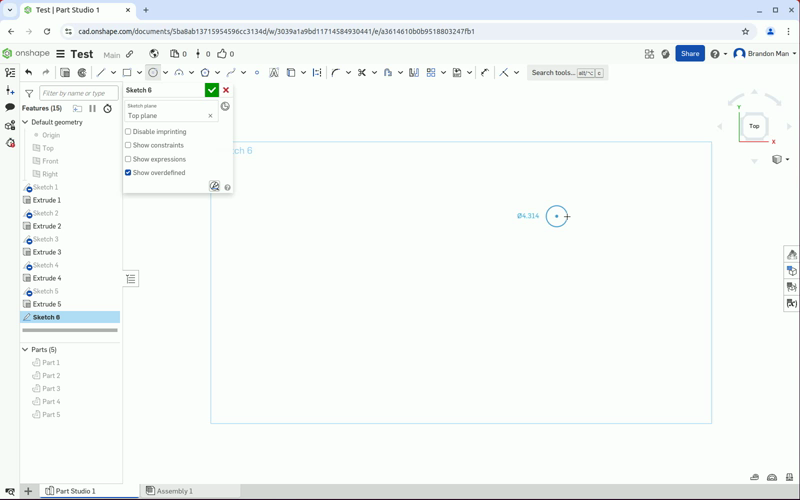
click(567, 216)
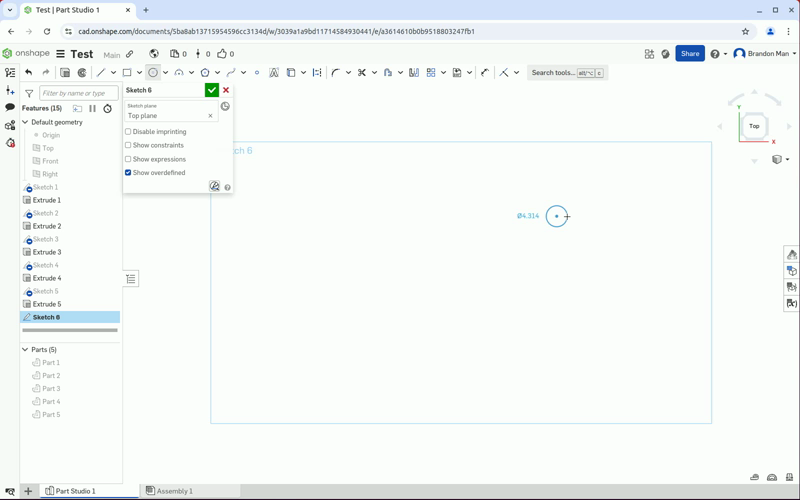
key(esc)
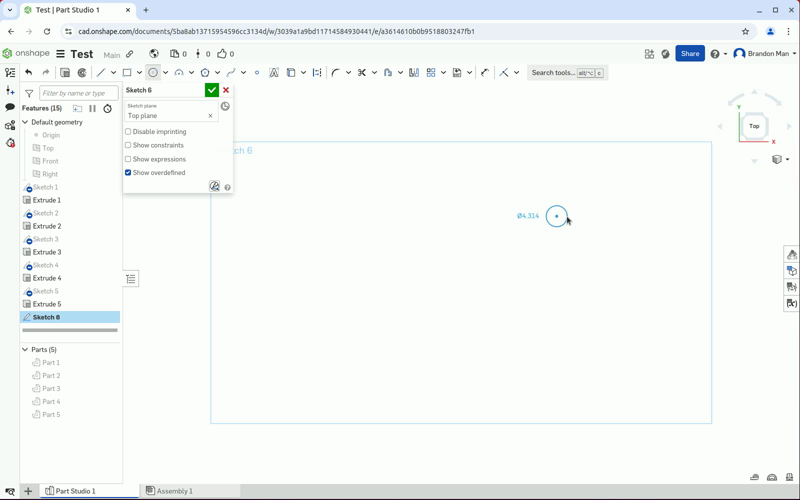
mouse_move(550, 216)
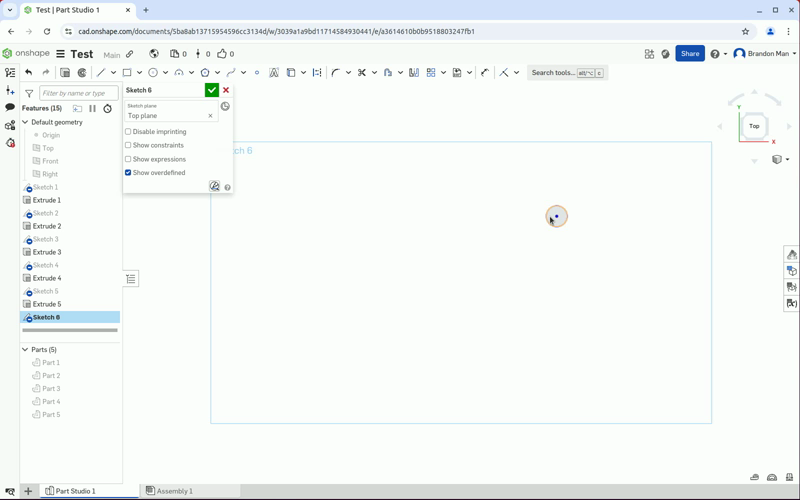
scroll(6)
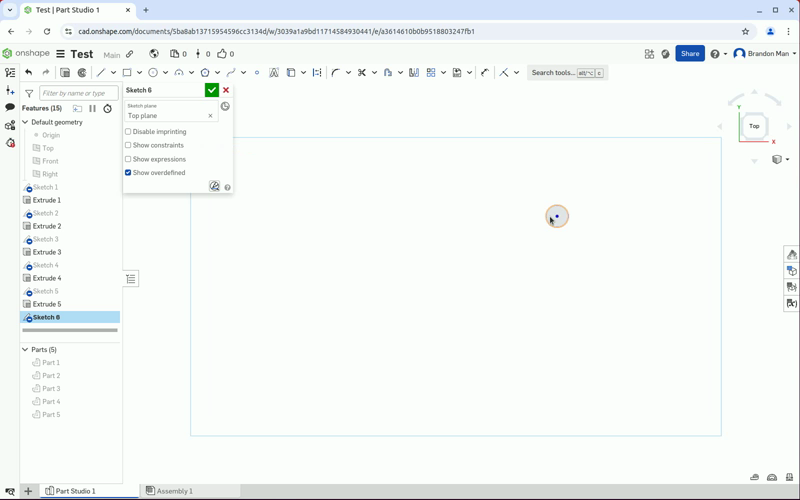
scroll(6)
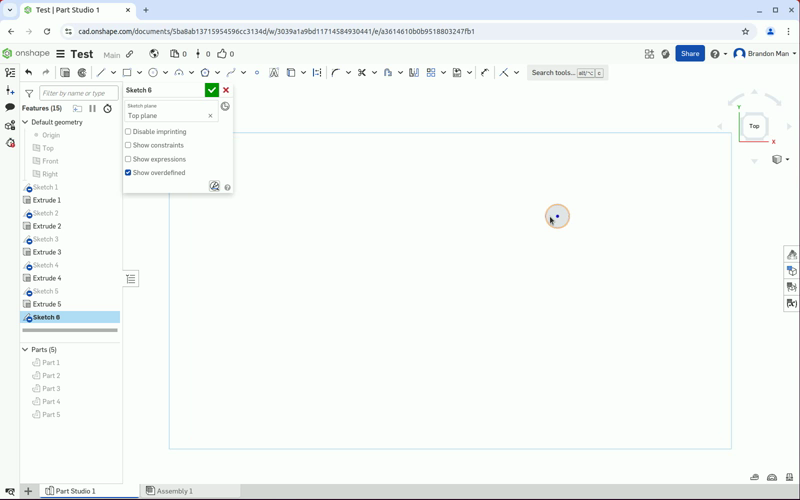
scroll(6)
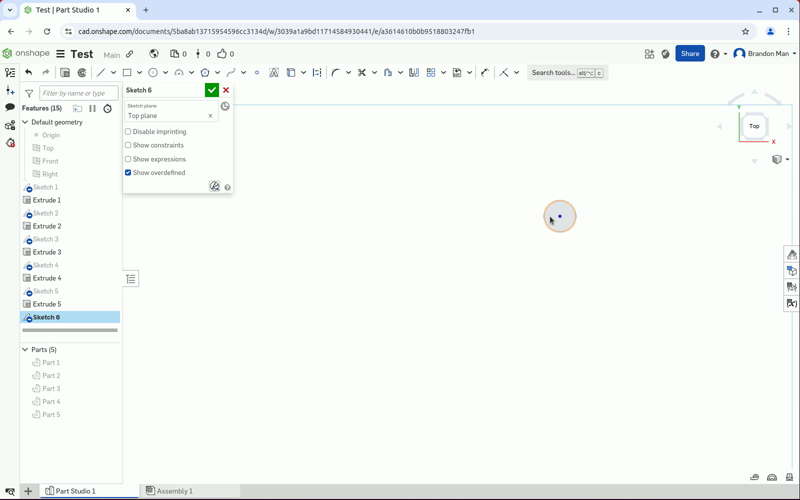
scroll(6)
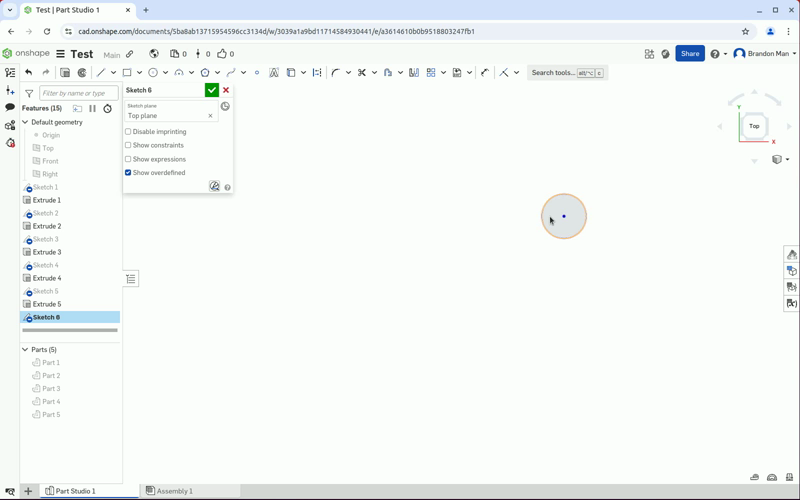
scroll(6)
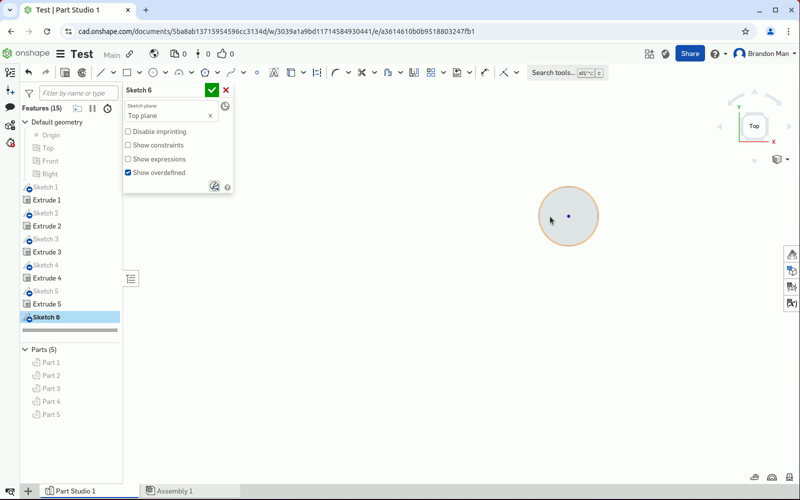
scroll(6)
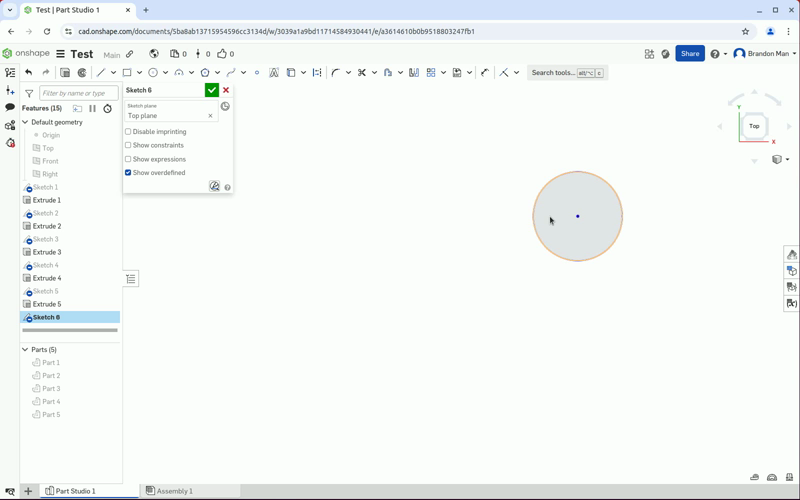
scroll(6)
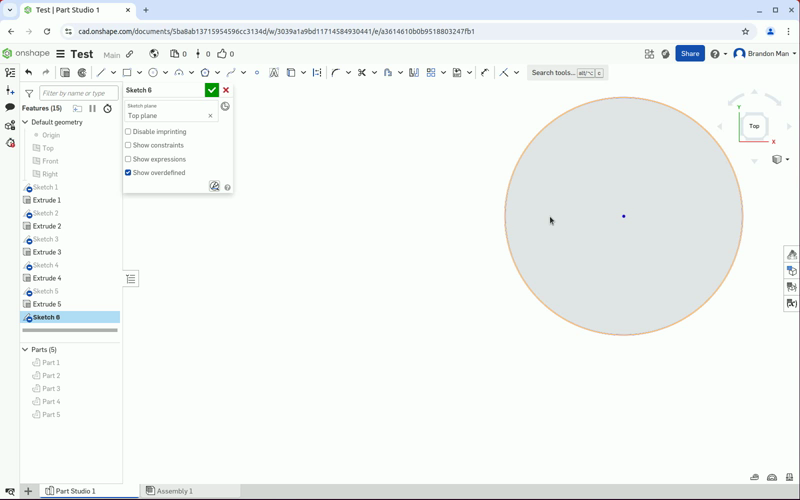
click(550, 216)
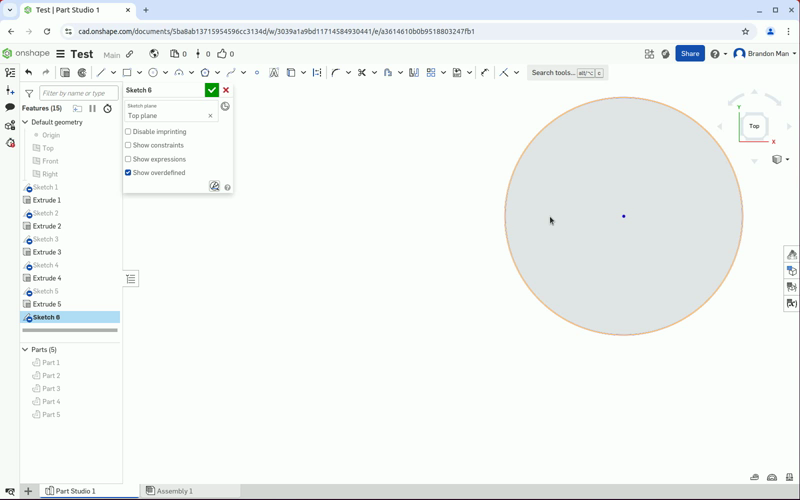
scroll(-6)
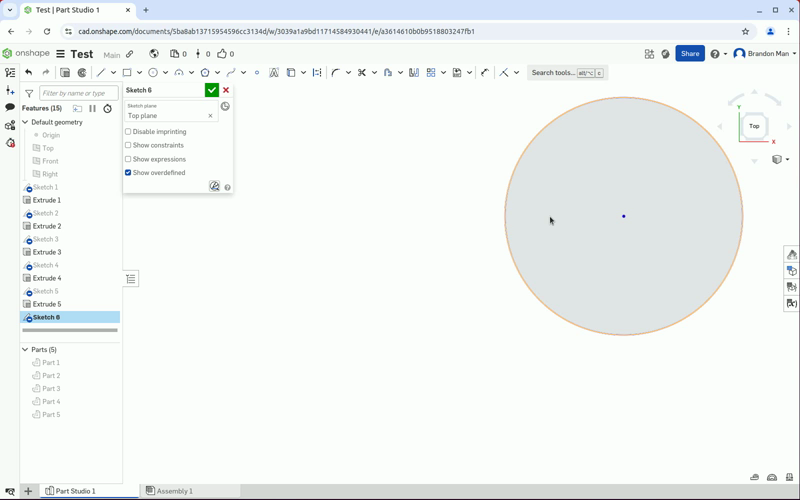
scroll(-6)
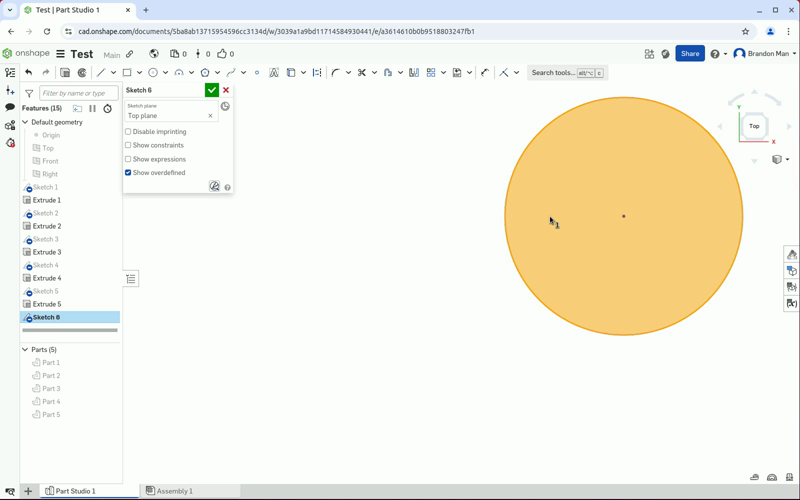
scroll(-6)
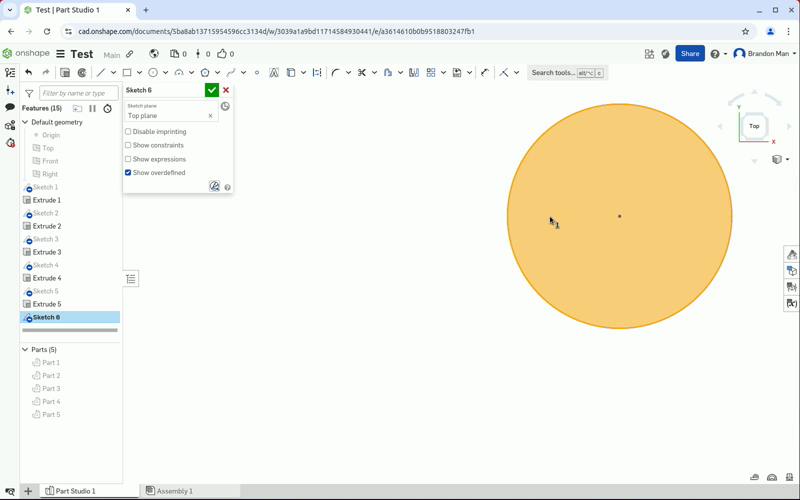
scroll(-6)
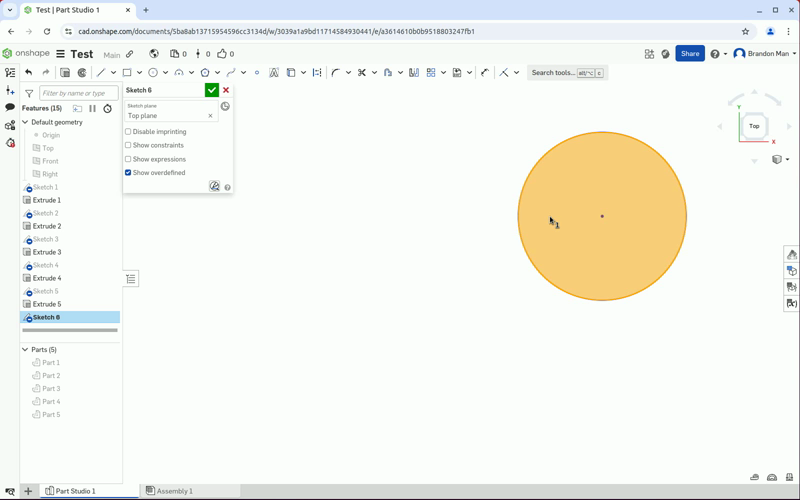
scroll(-6)
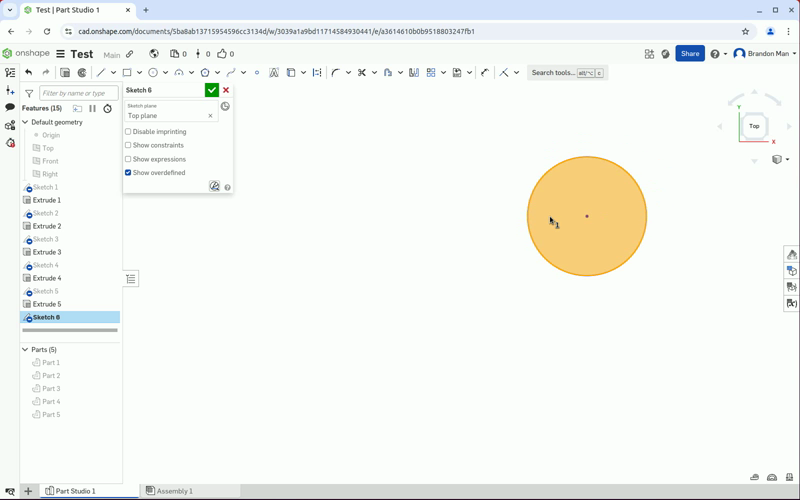
scroll(-6)
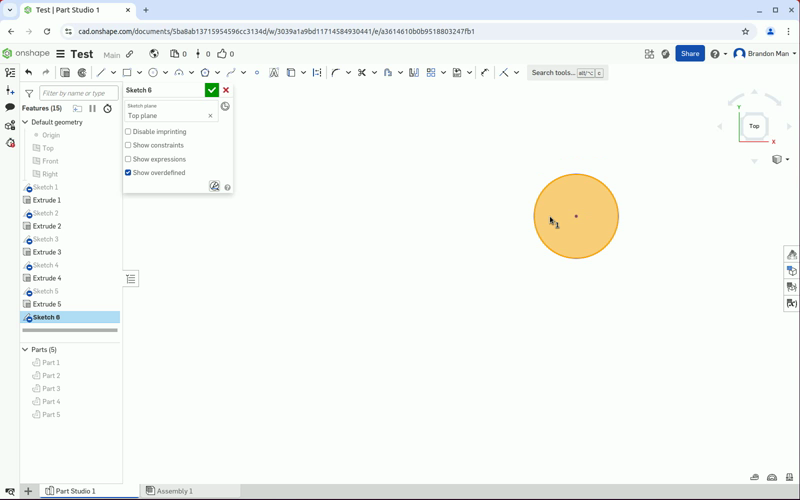
scroll(-6)
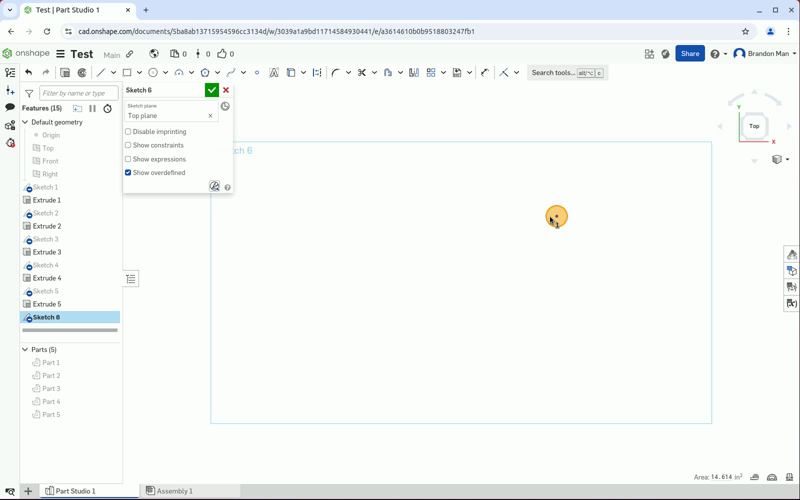
mouse_move(73, 352)
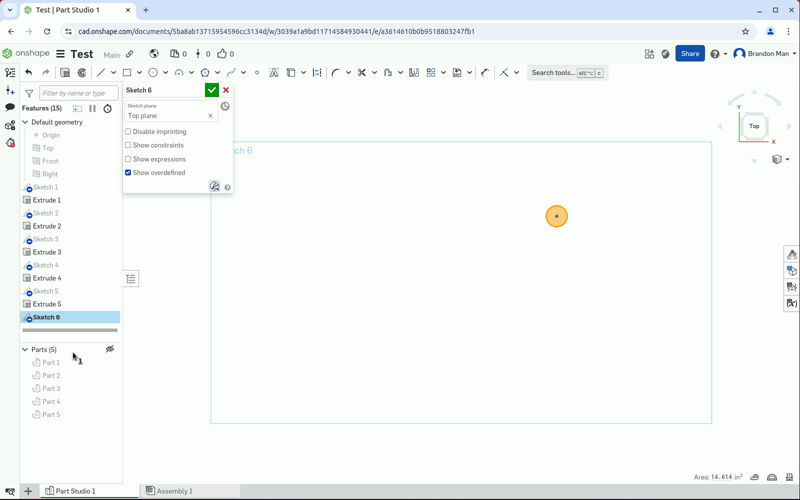
key(shift+y)
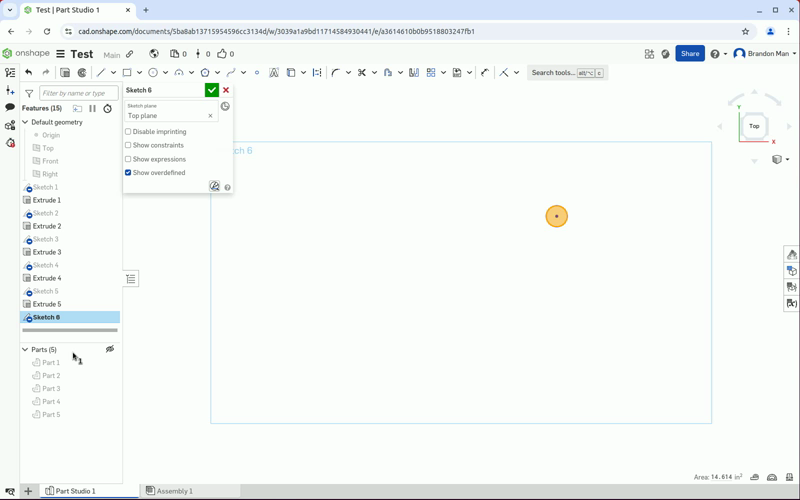
key(shift+e)
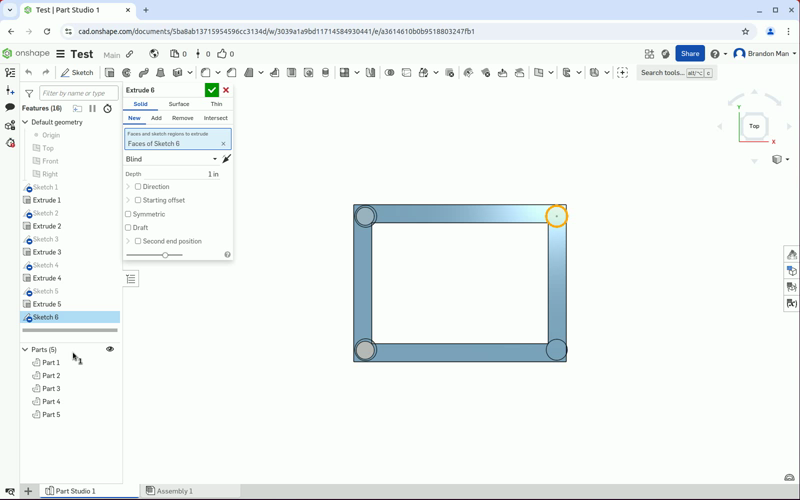
mouse_move(143, 106)
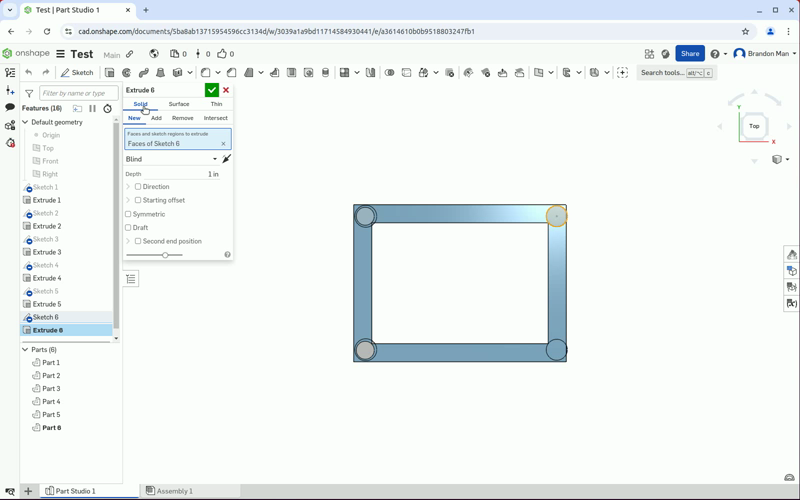
click(143, 106)
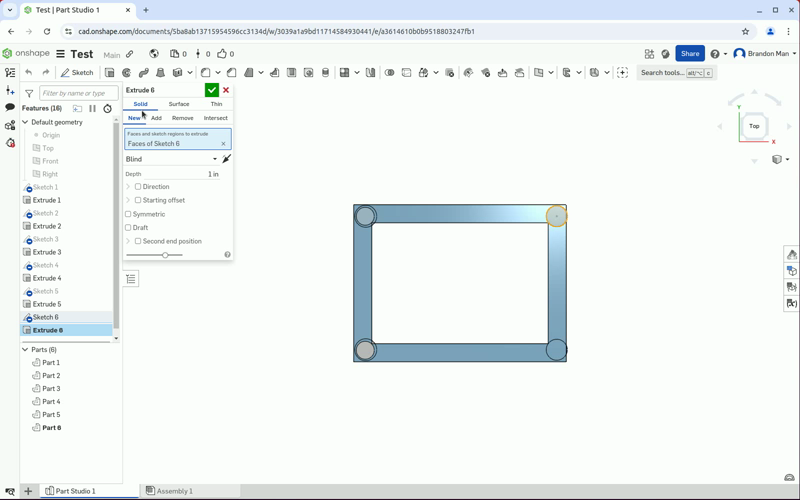
mouse_move(137, 120)
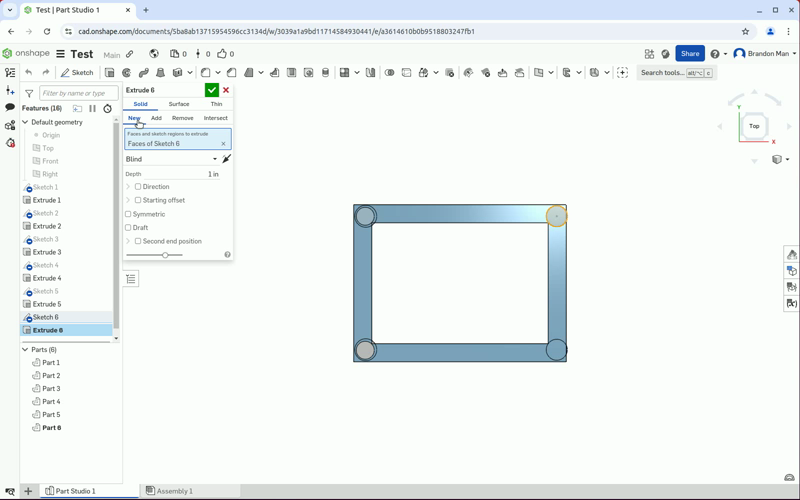
click(137, 120)
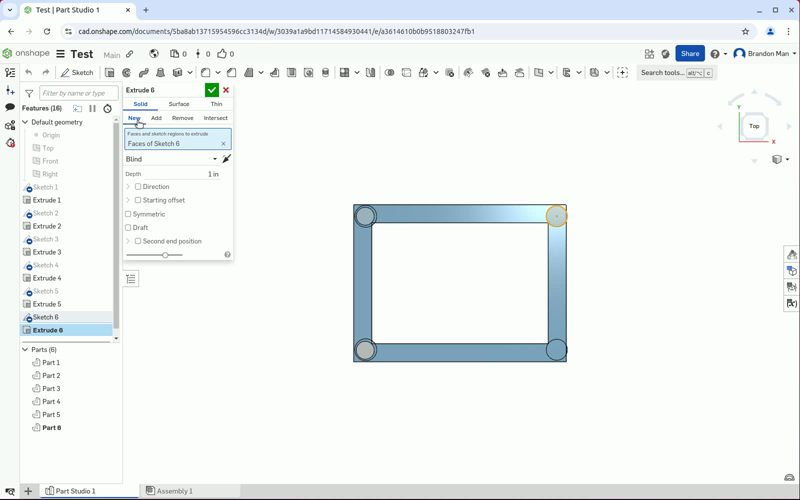
key(tab, 4)
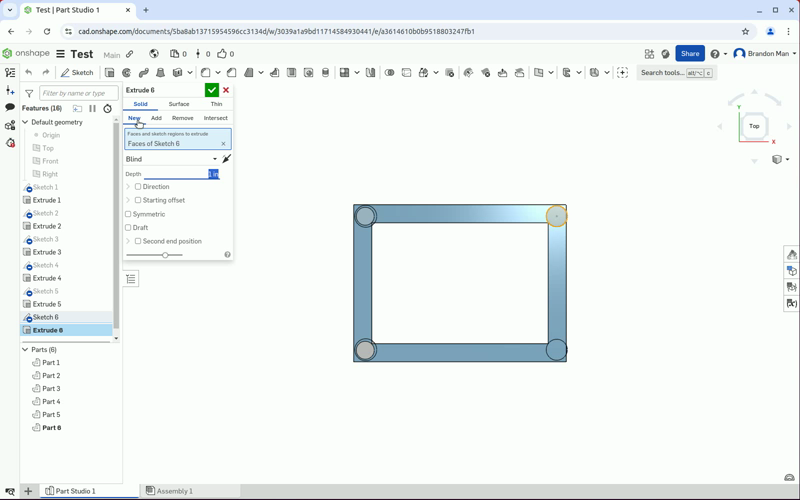
text(23.108)
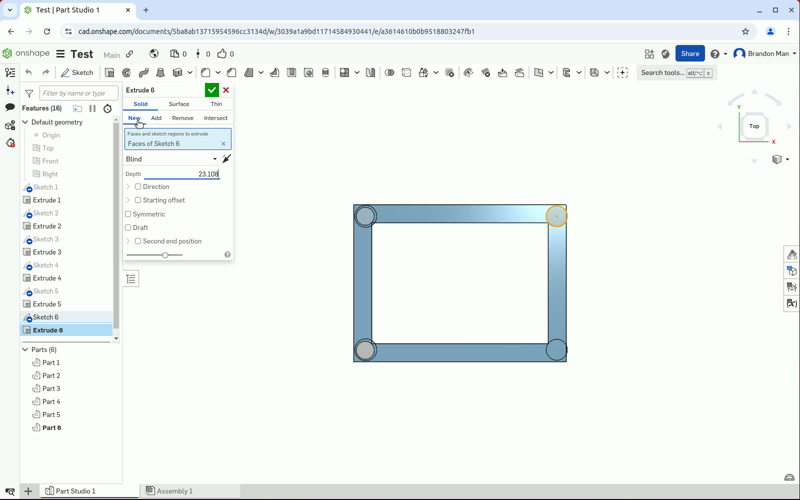
key(enter)
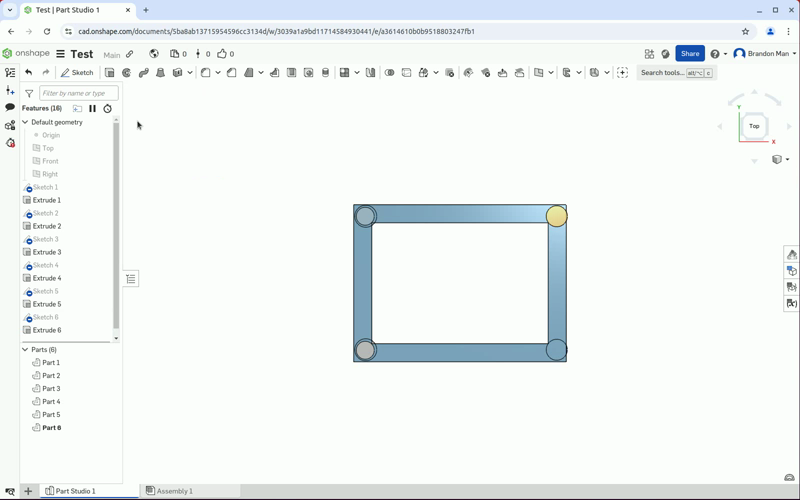
key(shift+h)
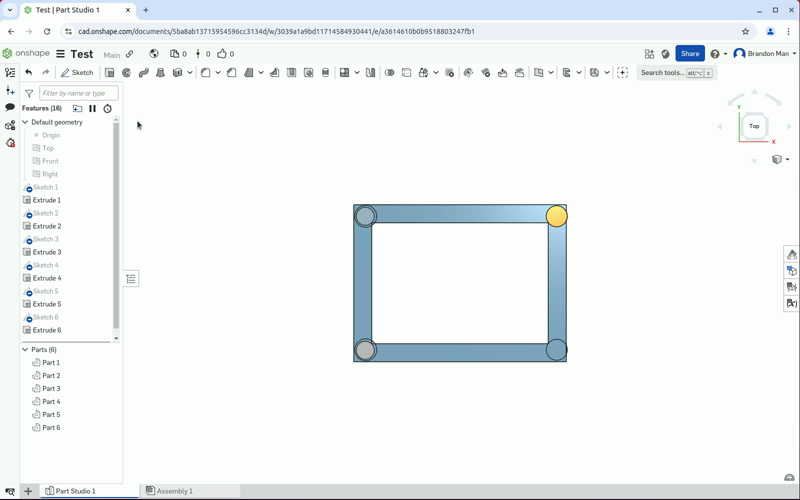
key(shift+h)
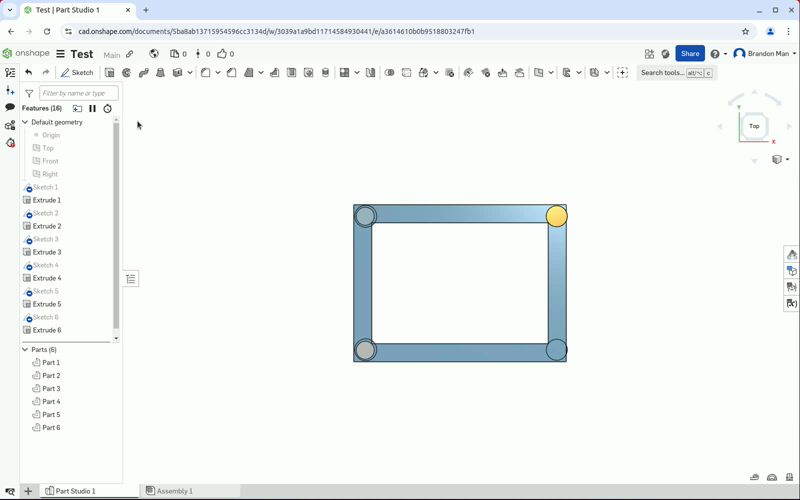
mouse_move(69, 189)
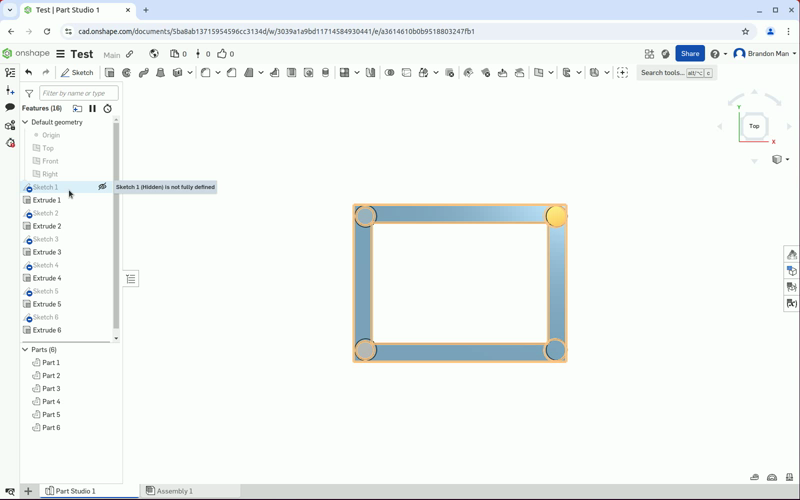
click(69, 189)
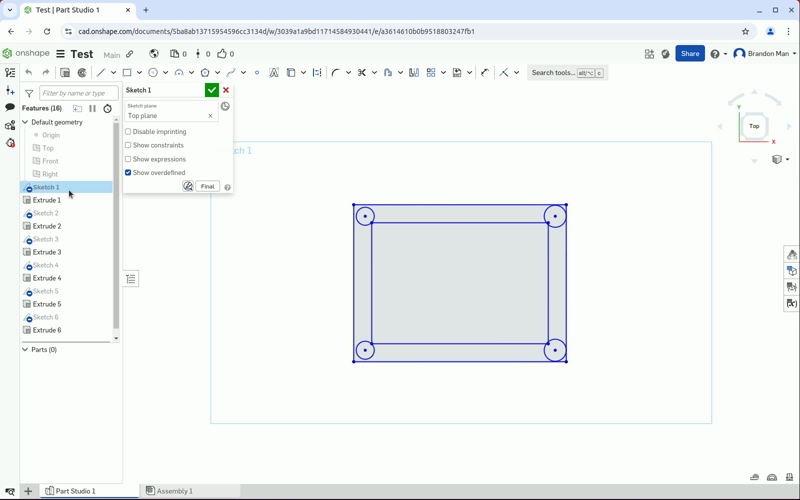
mouse_move(229, 92)
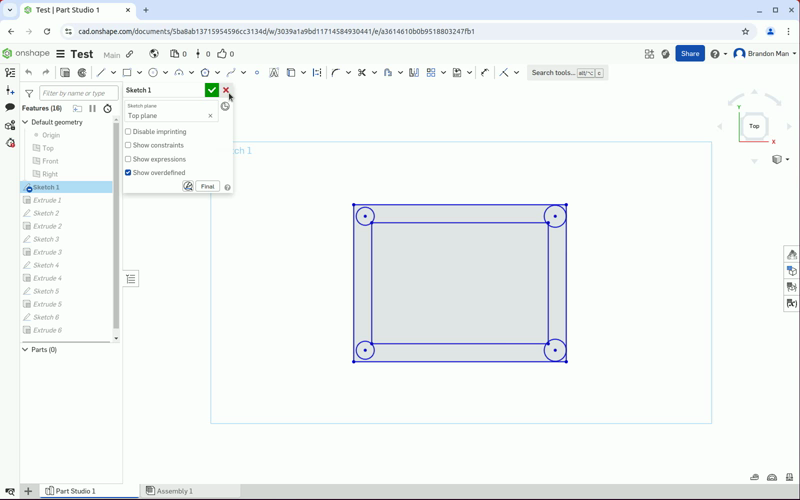
click(229, 92)
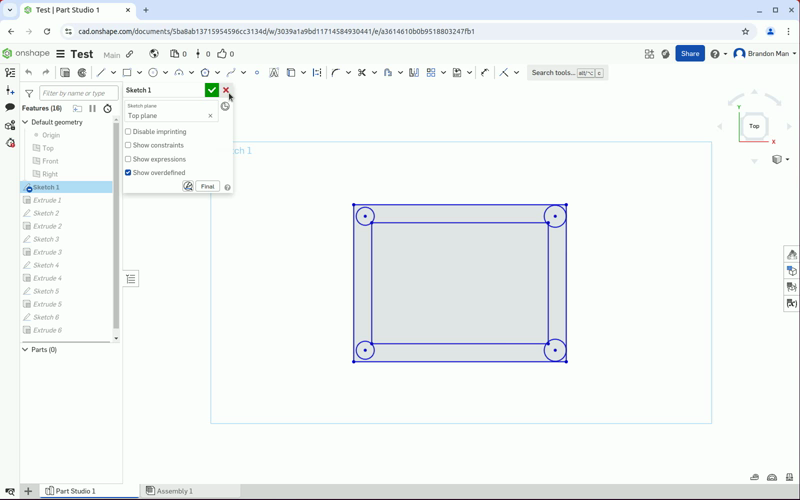
key(shift+s)
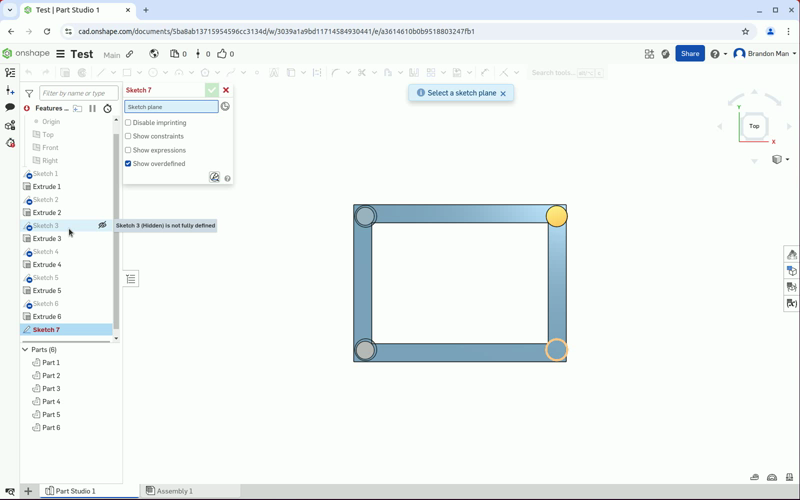
scroll(3)
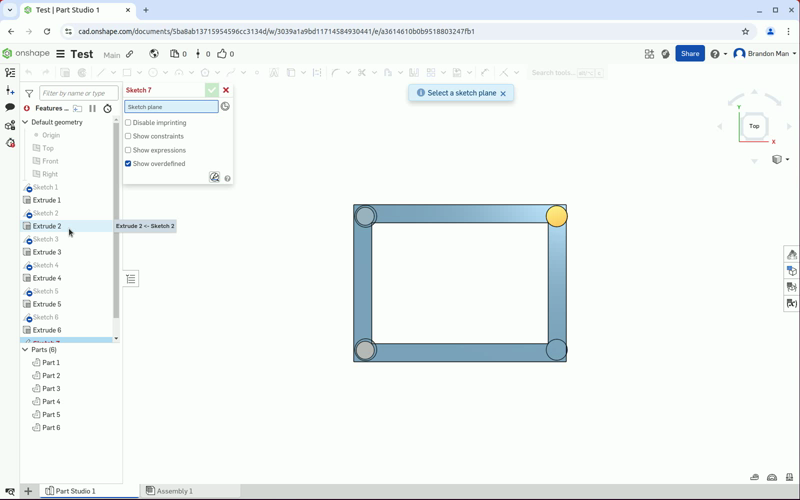
mouse_move(69, 150)
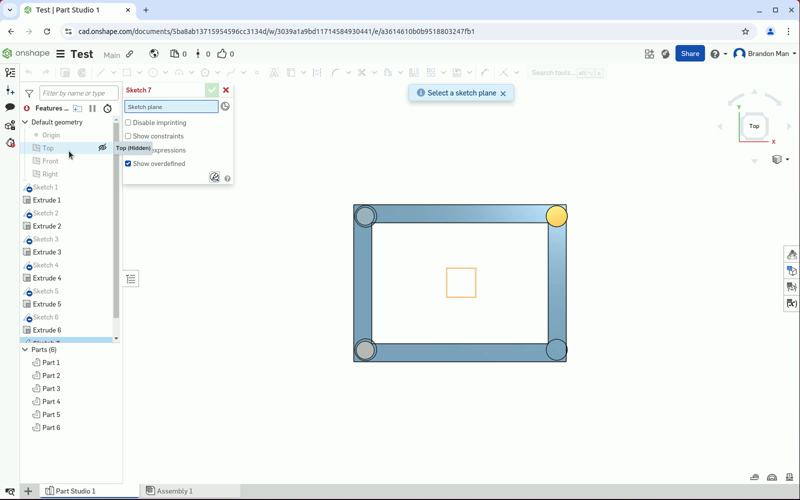
click(69, 150)
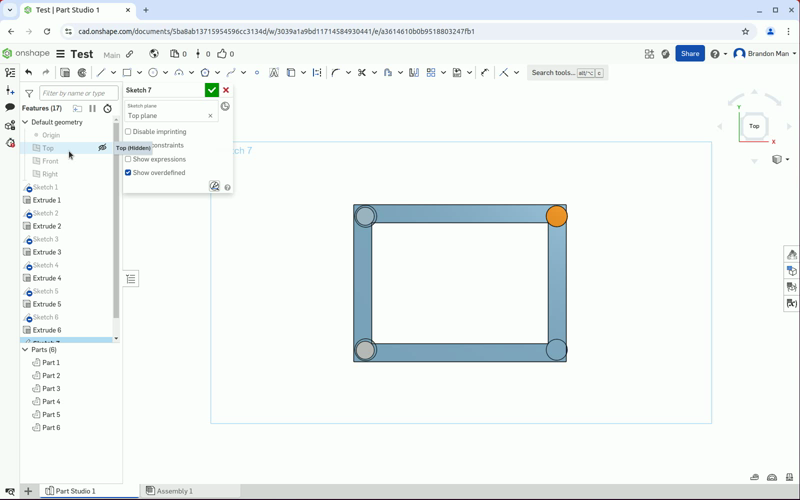
mouse_move(73, 352)
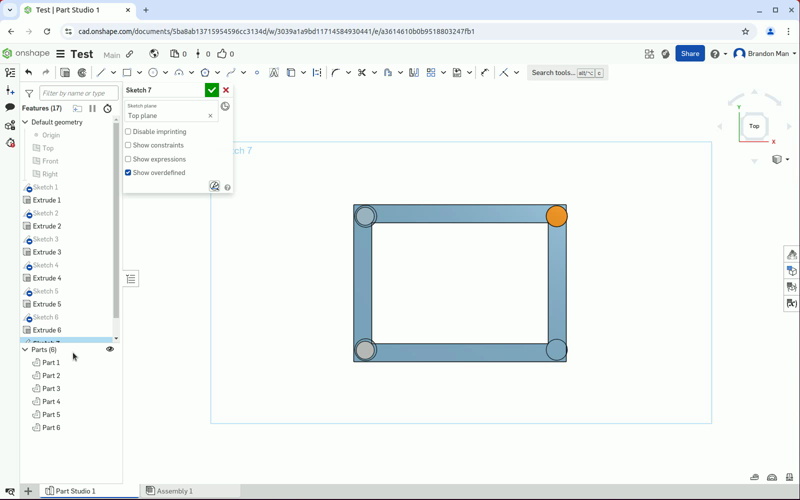
key(y)
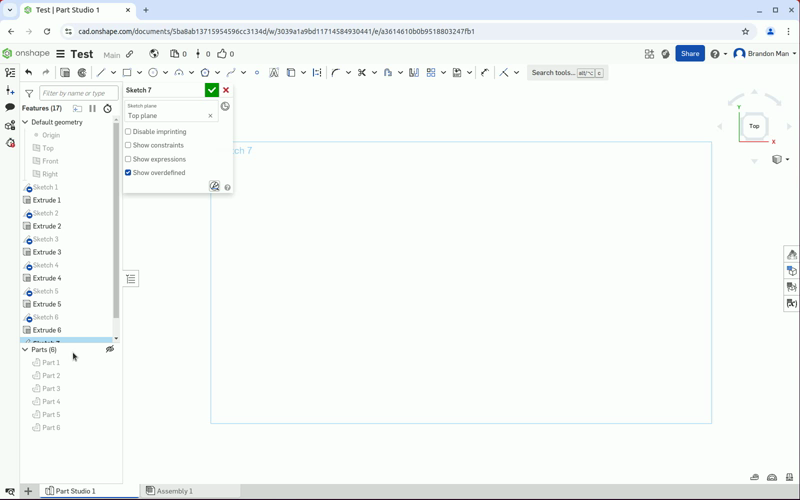
key(c)
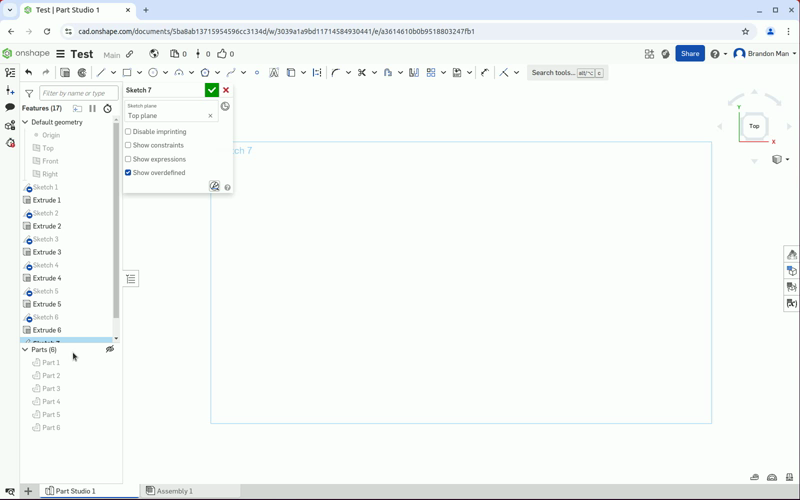
key_down(shift)
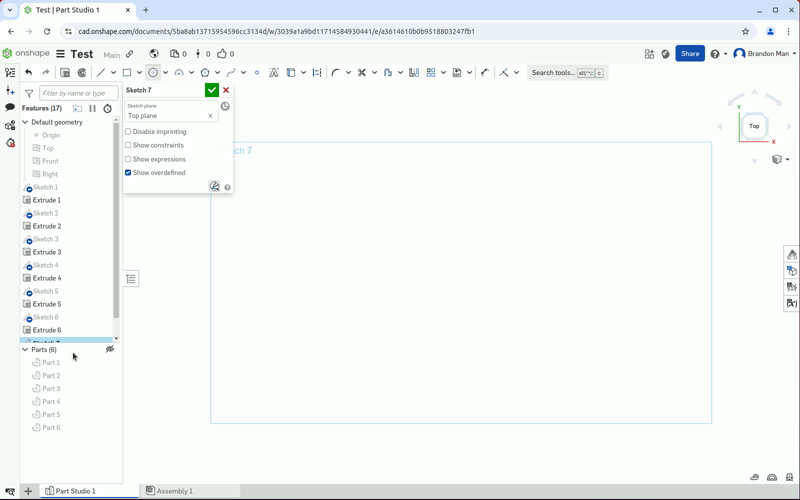
mouse_move(365, 216)
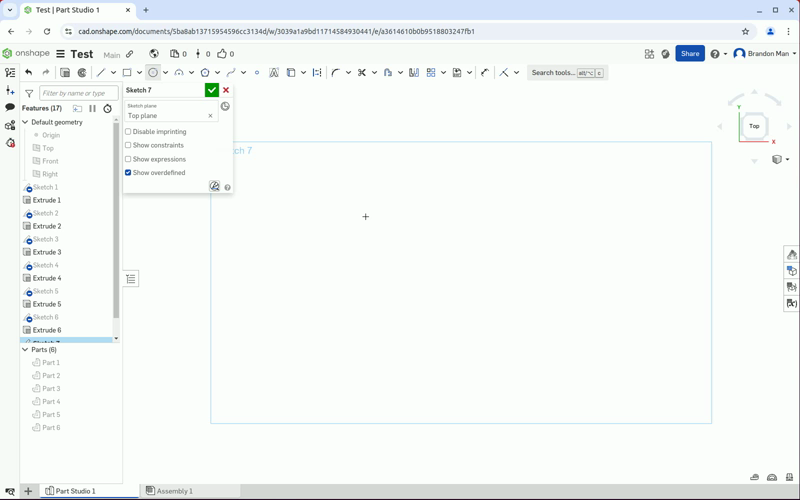
click(365, 216)
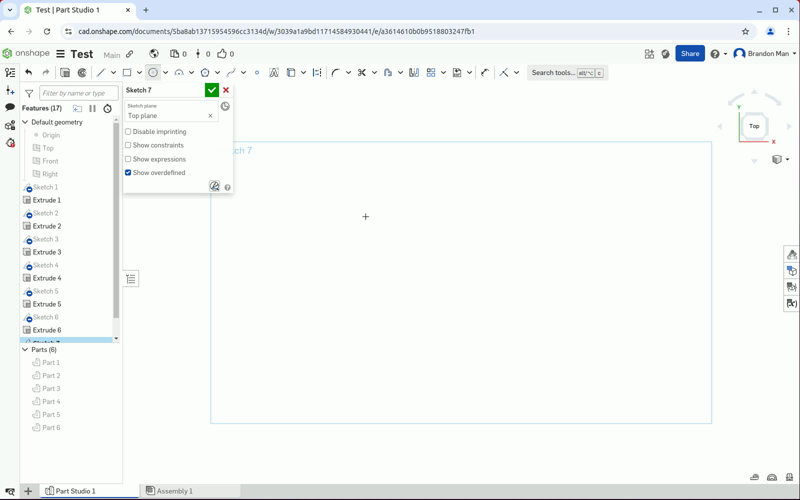
key_up(shift)
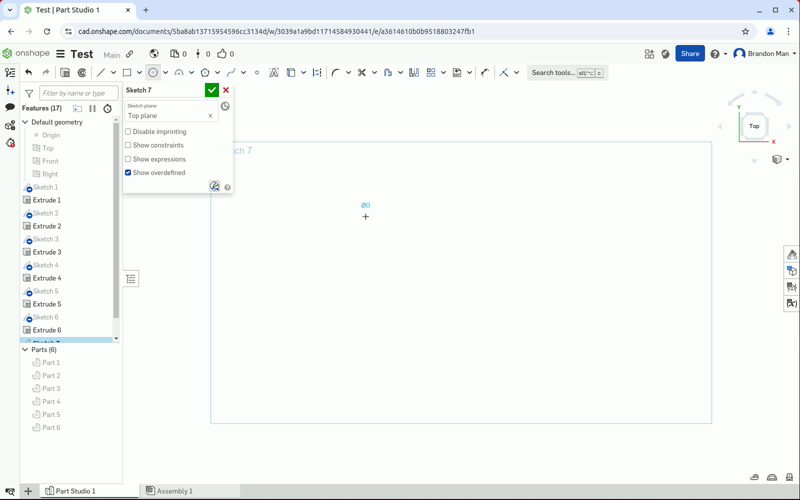
mouse_move(376, 216)
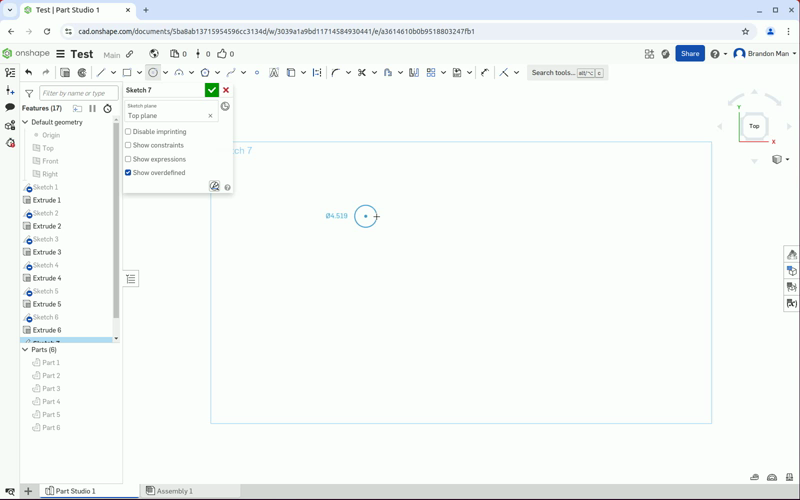
click(376, 216)
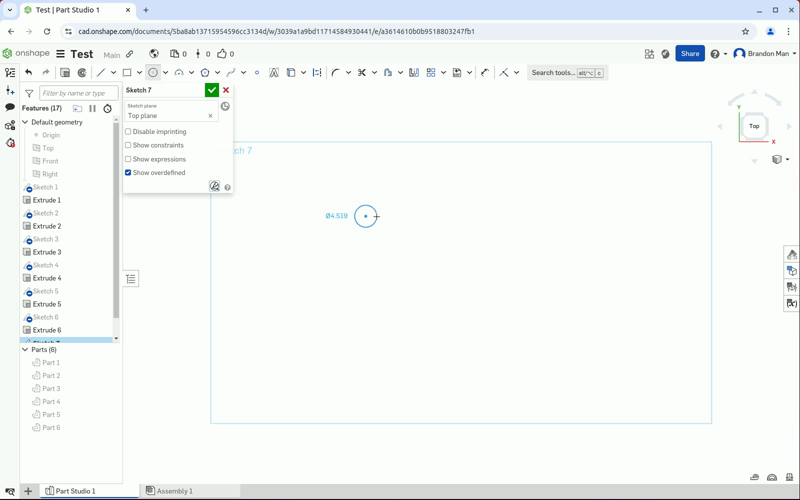
key(esc)
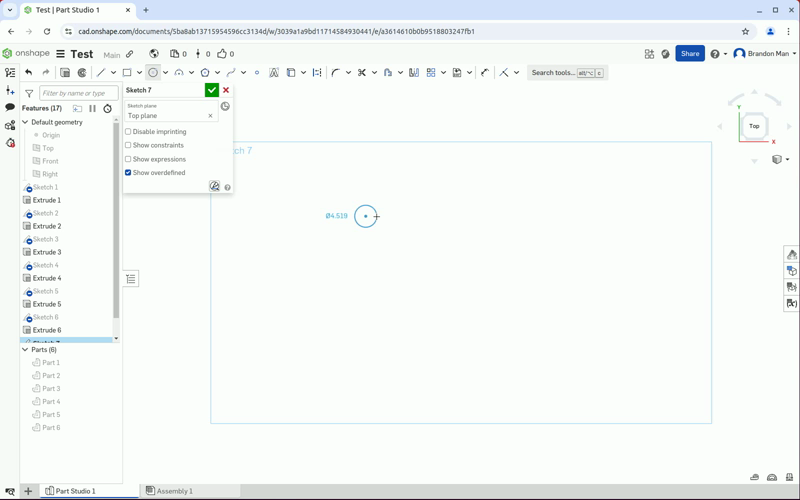
mouse_move(360, 224)
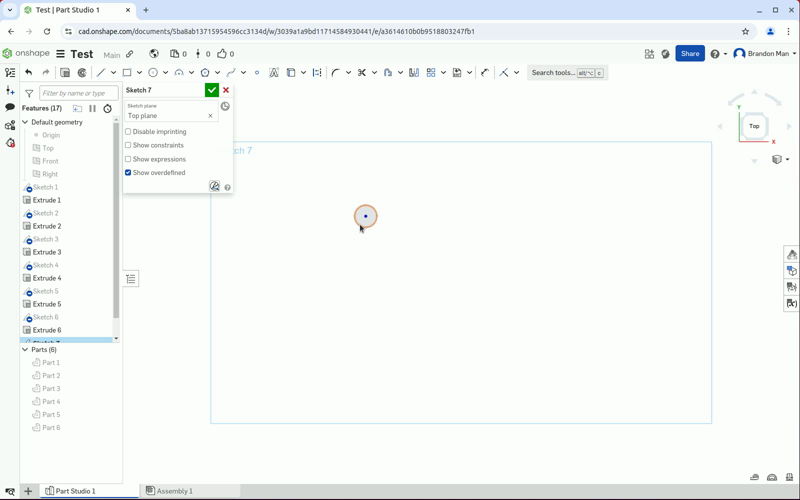
scroll(6)
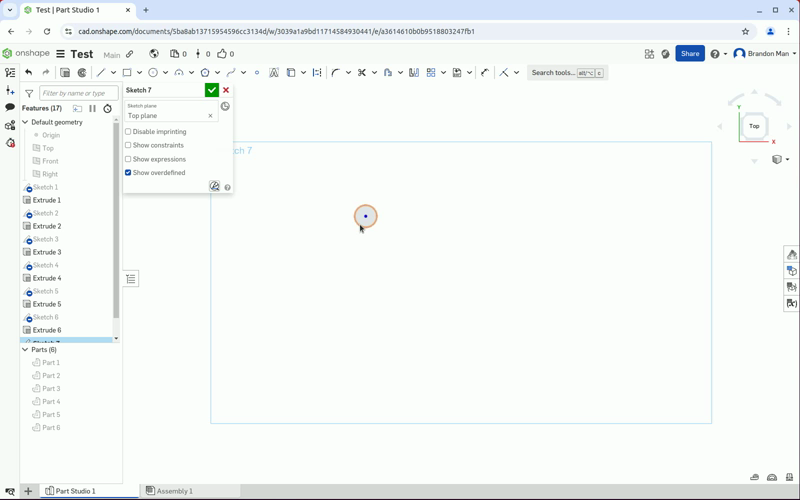
scroll(6)
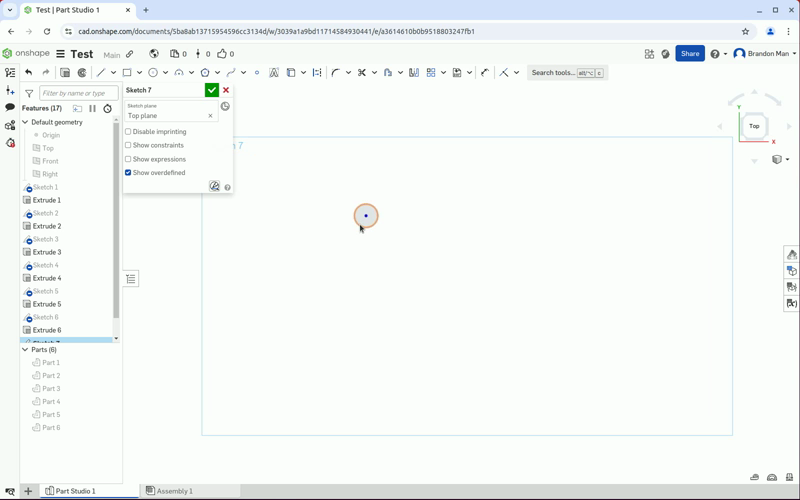
scroll(6)
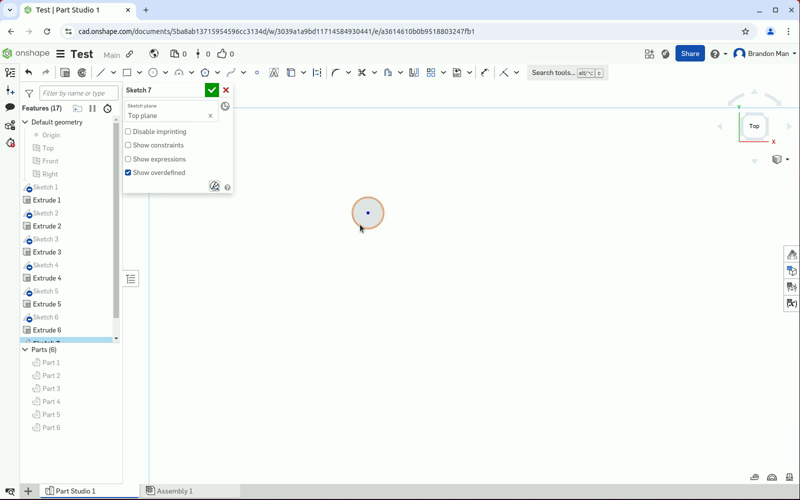
scroll(6)
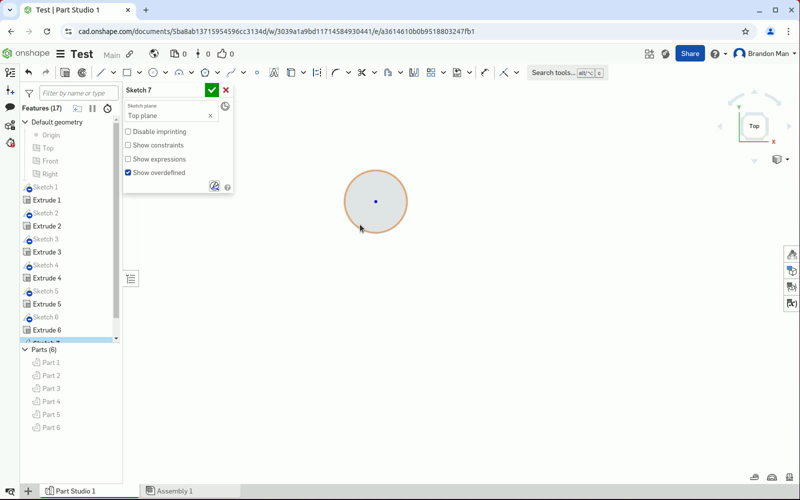
scroll(6)
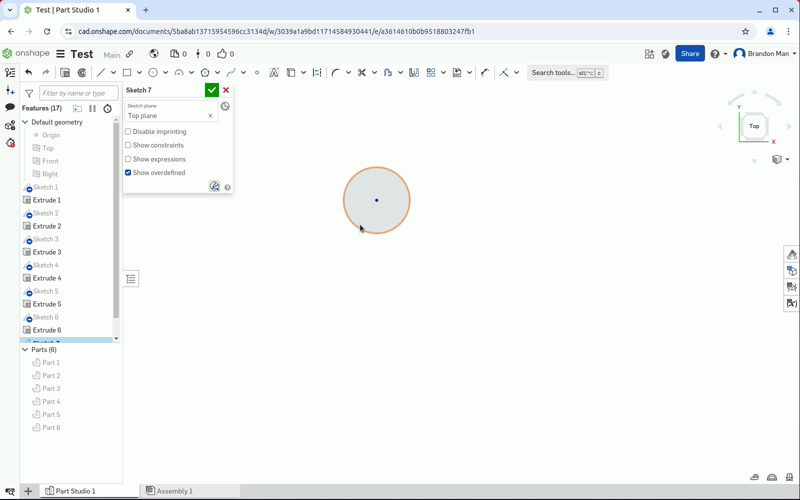
scroll(6)
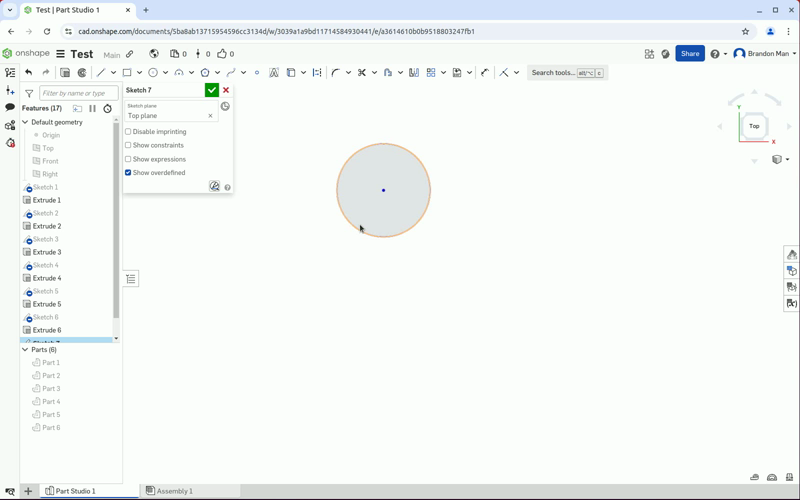
scroll(6)
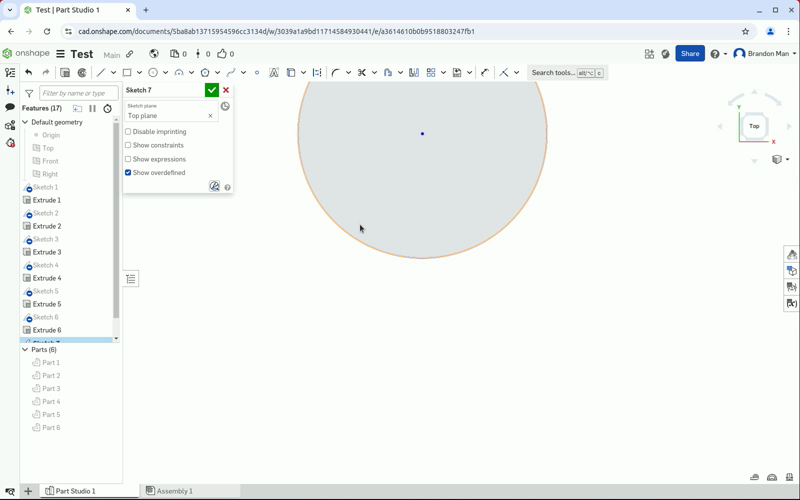
click(360, 224)
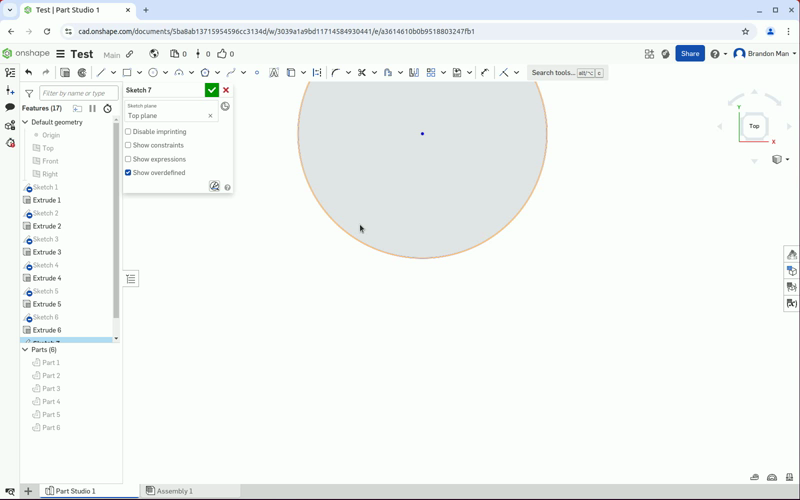
scroll(-6)
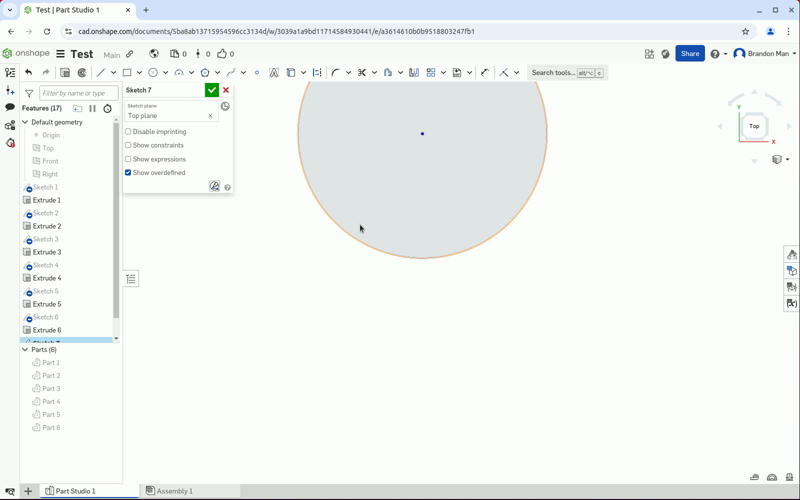
scroll(-6)
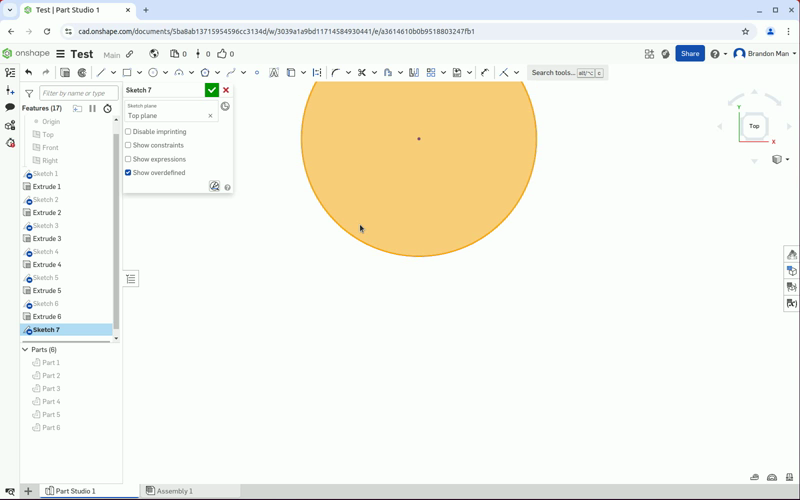
scroll(-6)
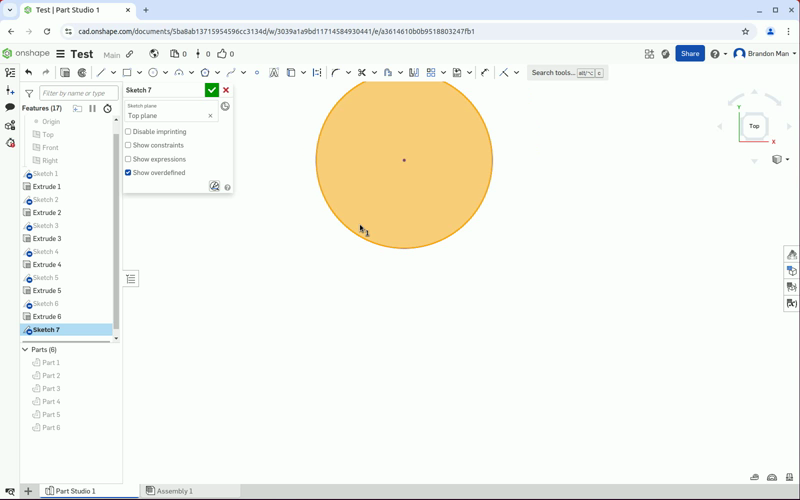
scroll(-6)
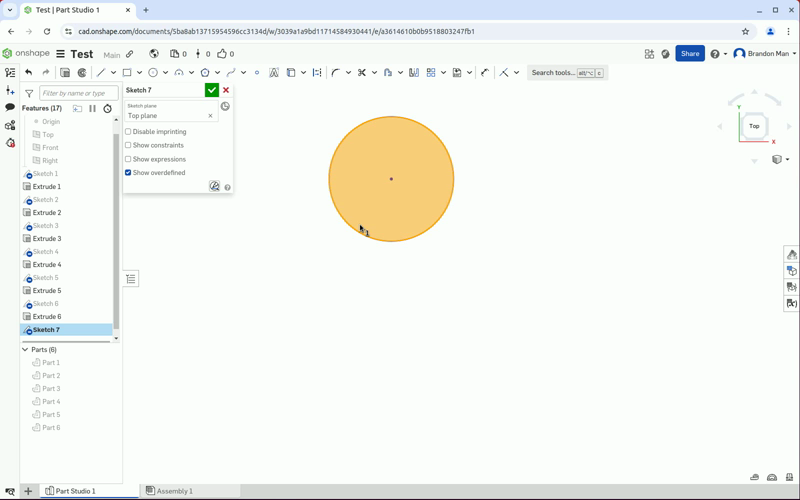
scroll(-6)
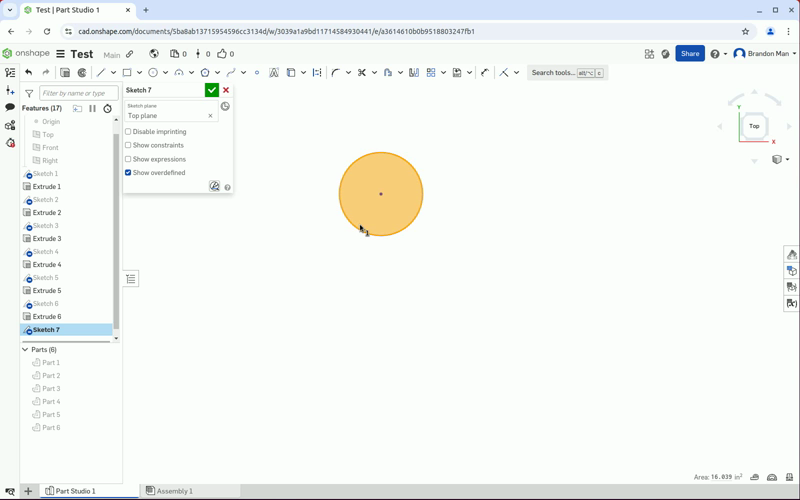
scroll(-6)
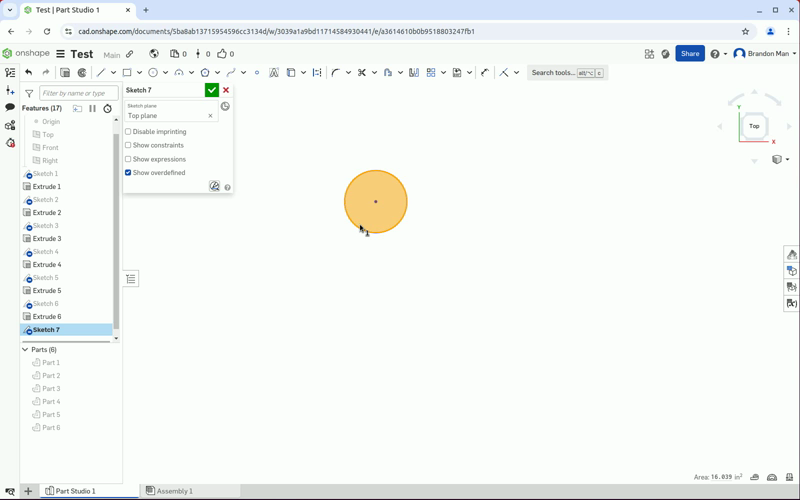
scroll(-6)
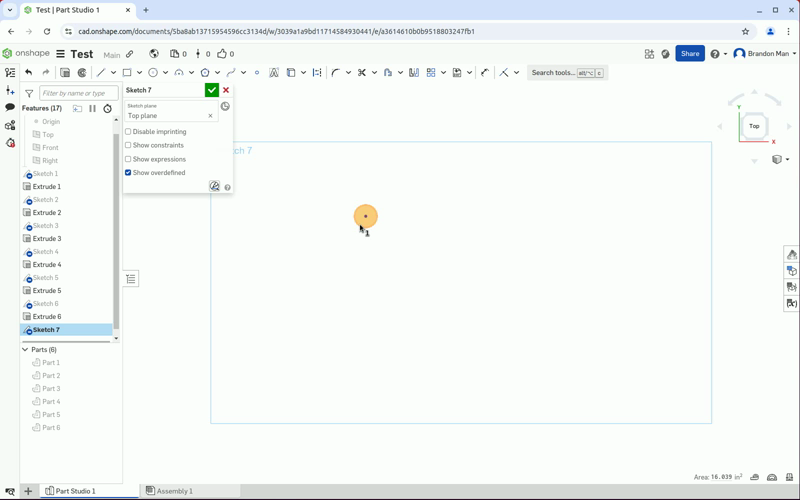
mouse_move(73, 352)
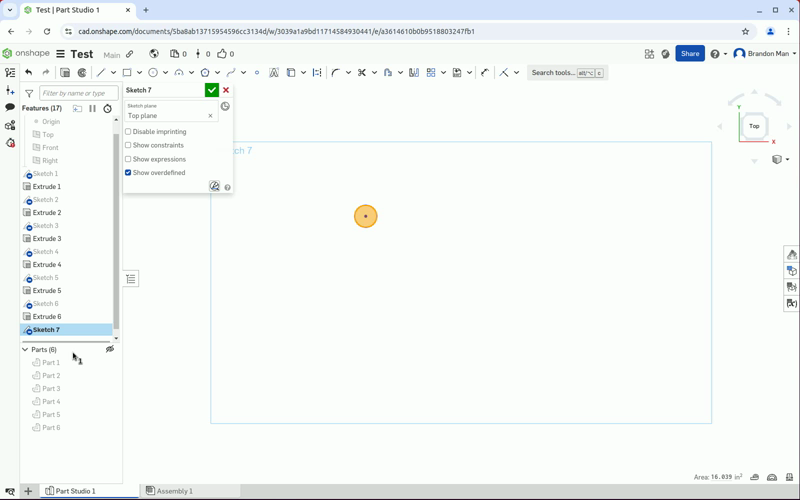
key(shift+y)
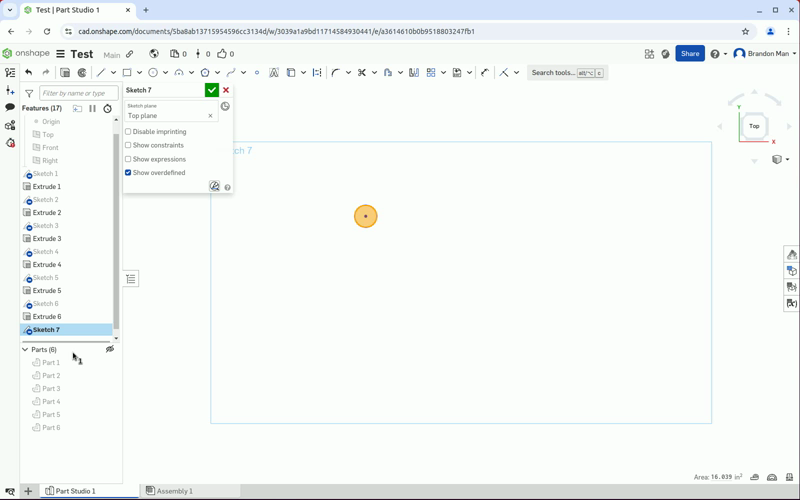
key(shift+e)
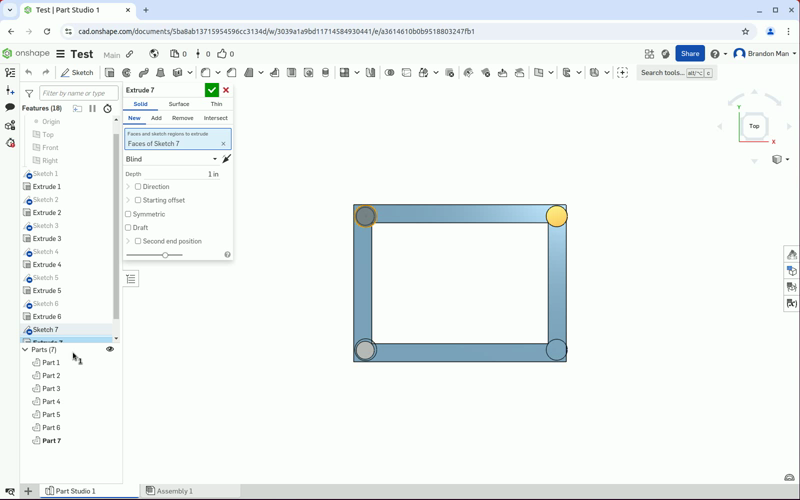
mouse_move(143, 106)
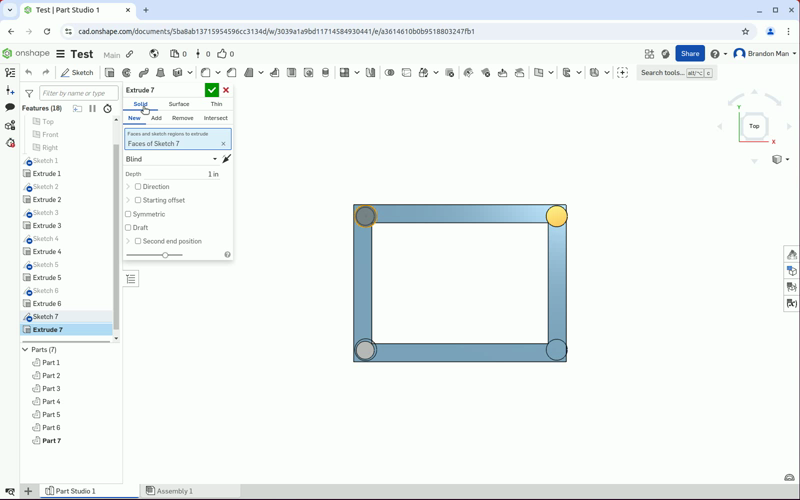
click(143, 106)
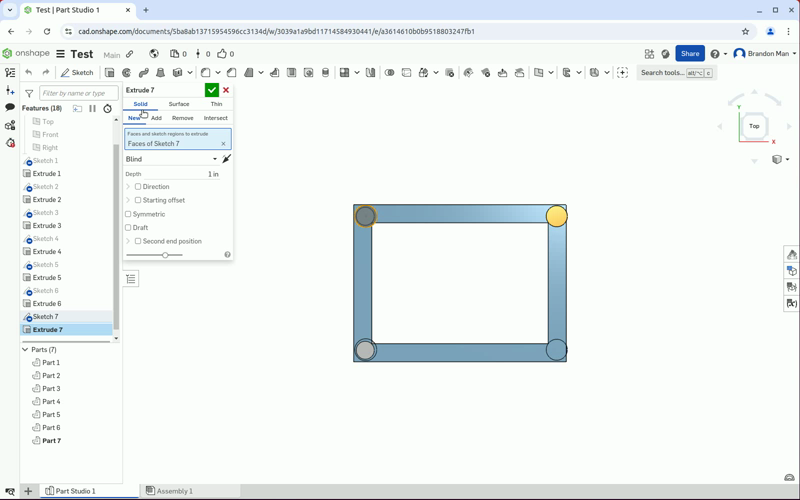
mouse_move(137, 120)
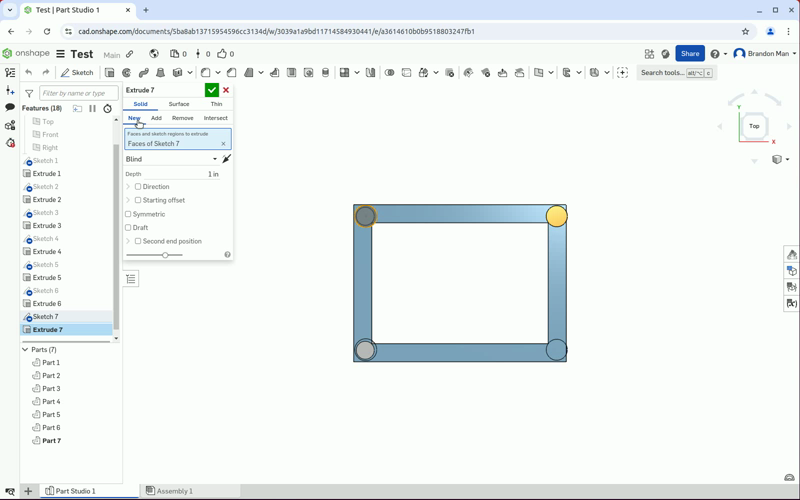
click(137, 120)
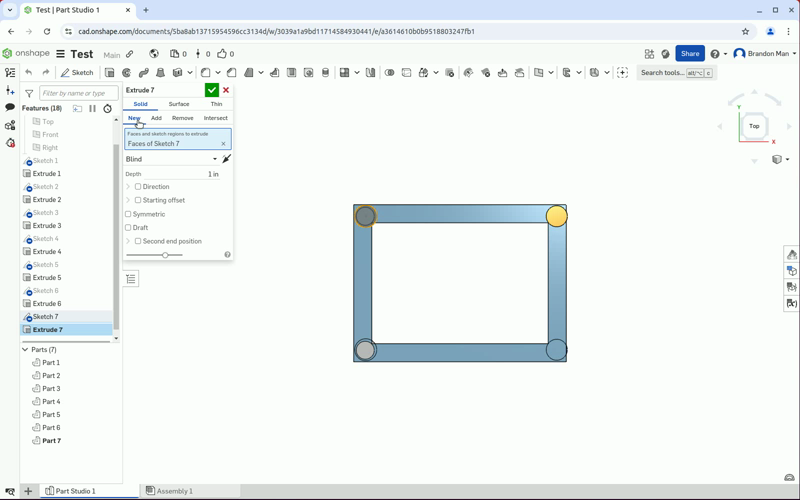
key(tab, 4)
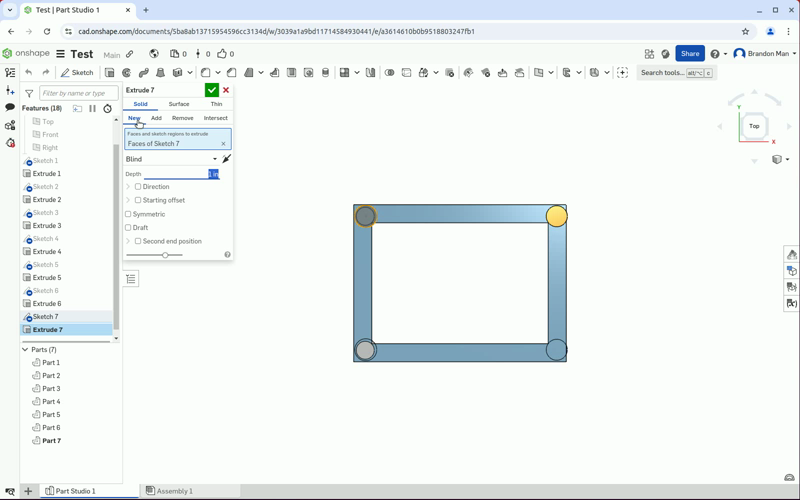
text(23.108)
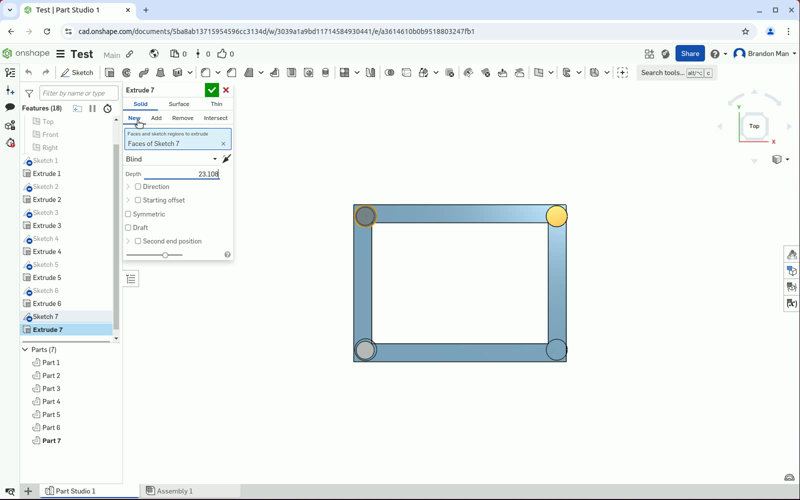
key(enter)
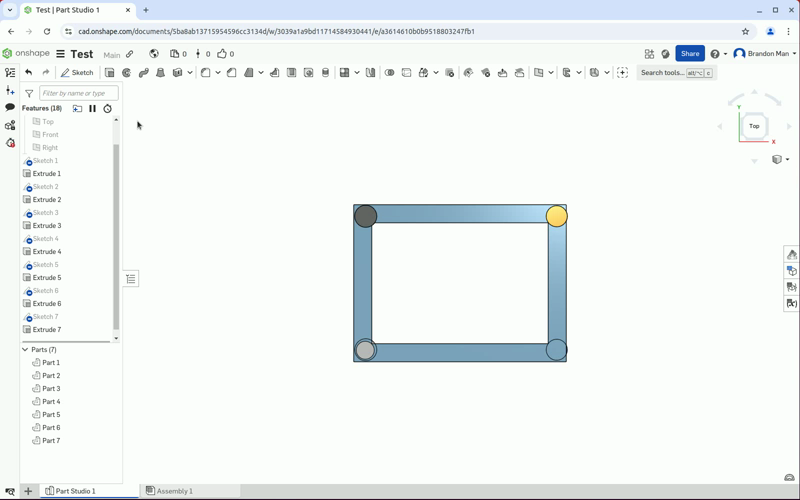
key(shift+h)
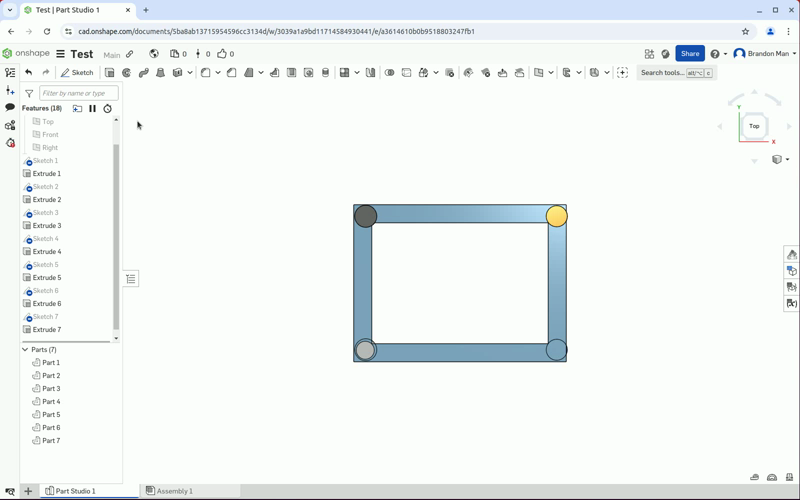
key(shift+h)
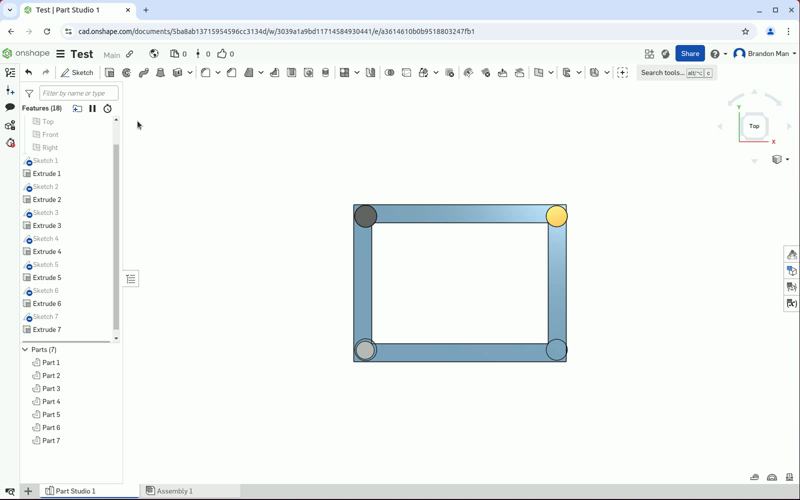
mouse_move(69, 163)
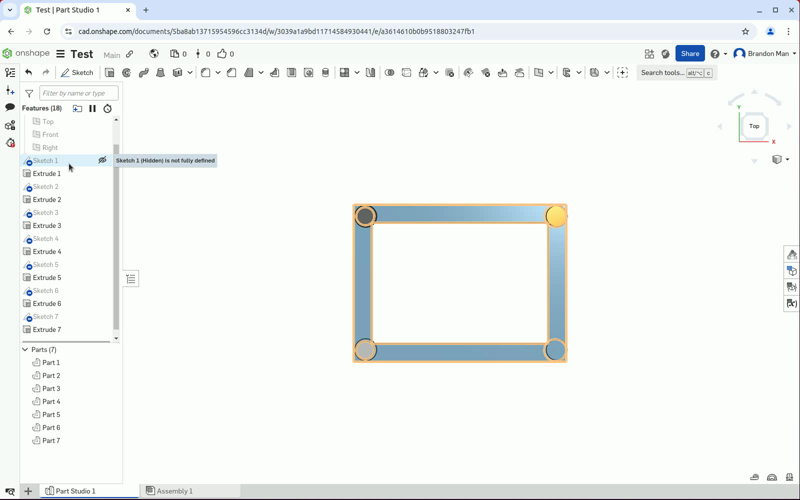
click(69, 163)
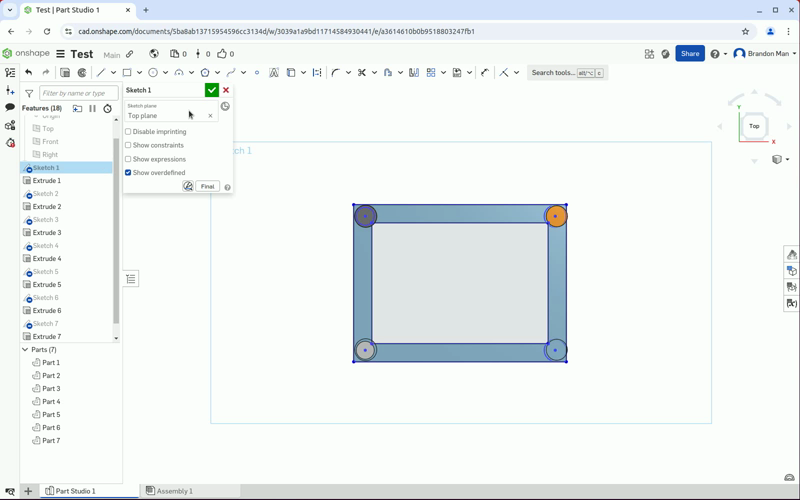
mouse_move(229, 92)
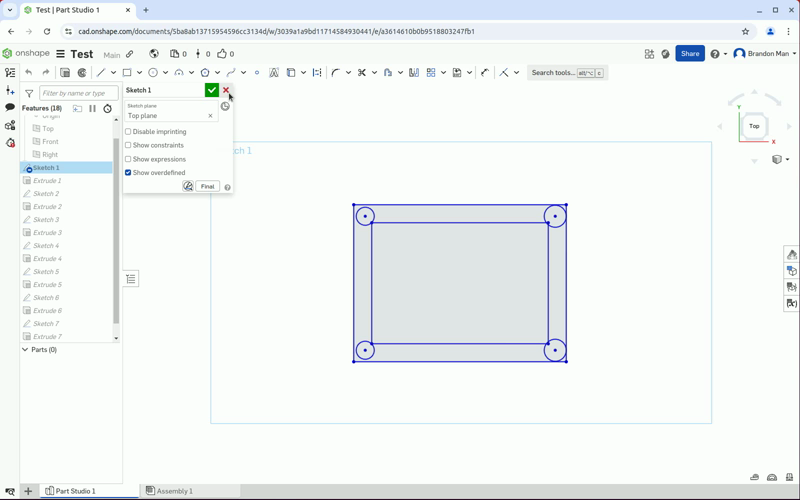
click(229, 92)
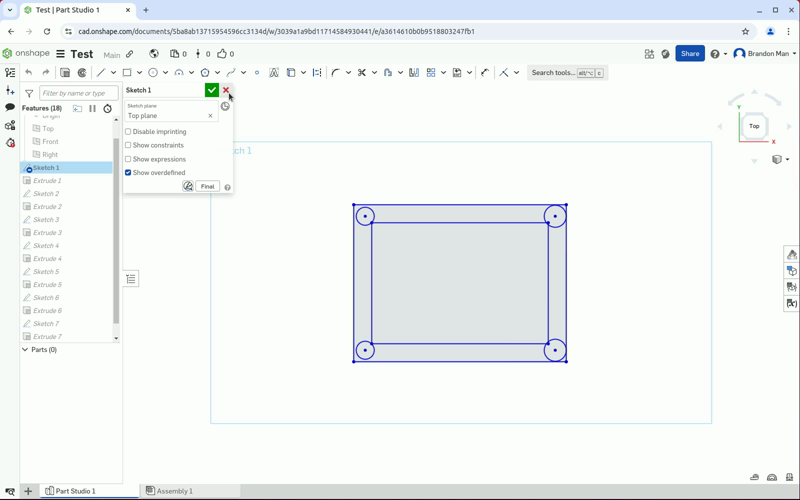
key(shift+s)
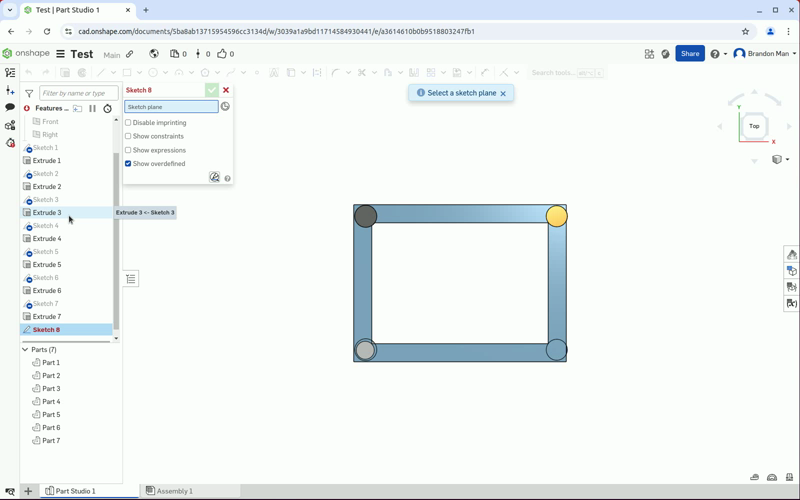
scroll(3)
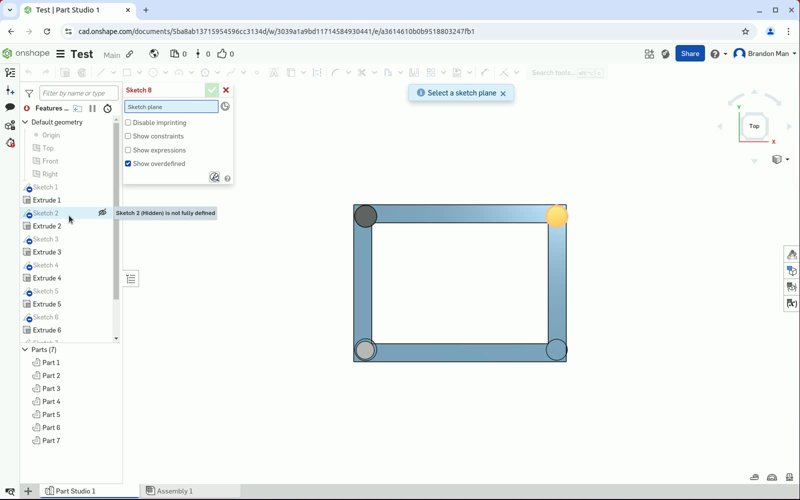
mouse_move(69, 150)
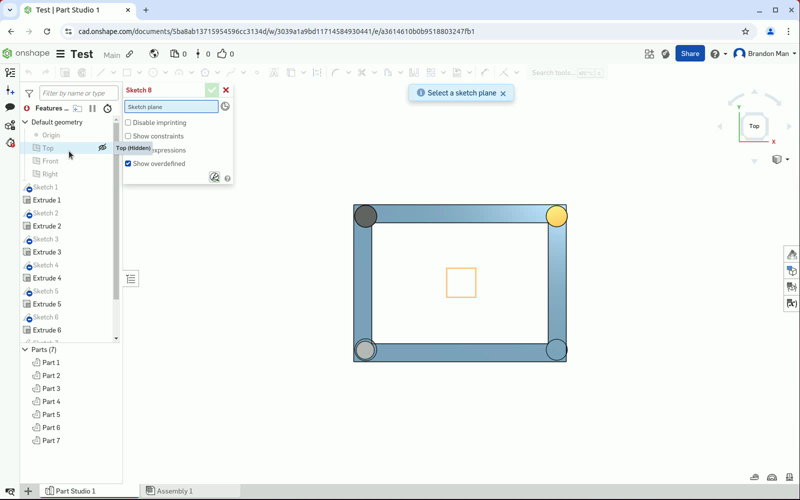
click(69, 150)
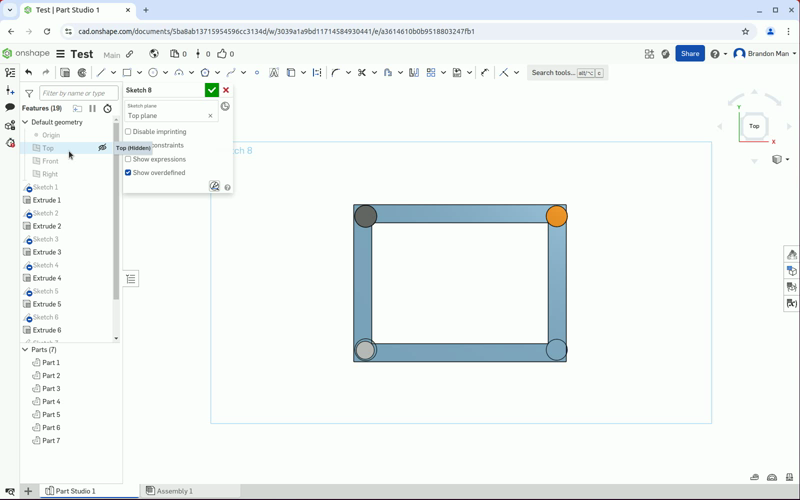
mouse_move(73, 352)
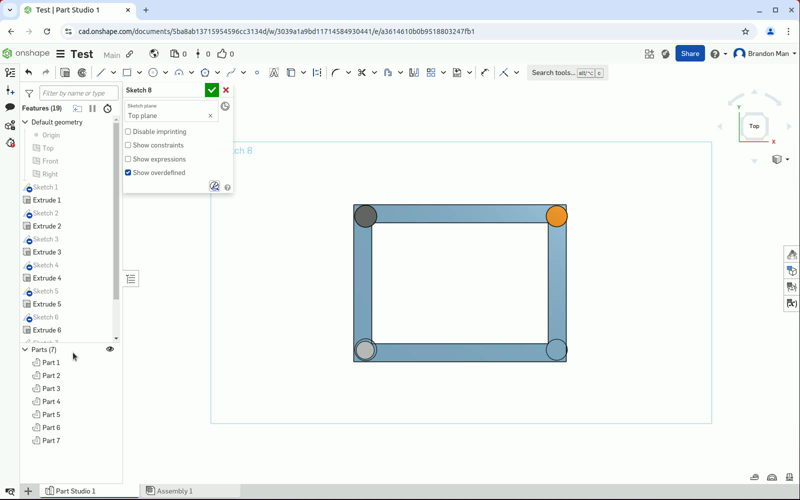
key(y)
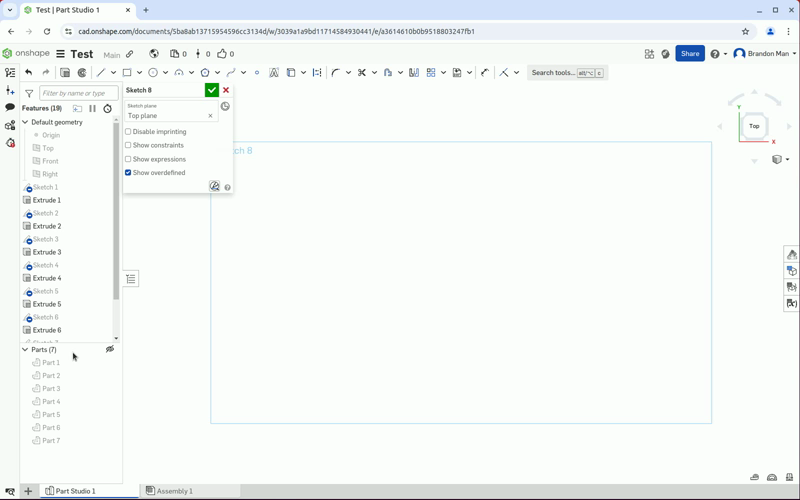
key(c)
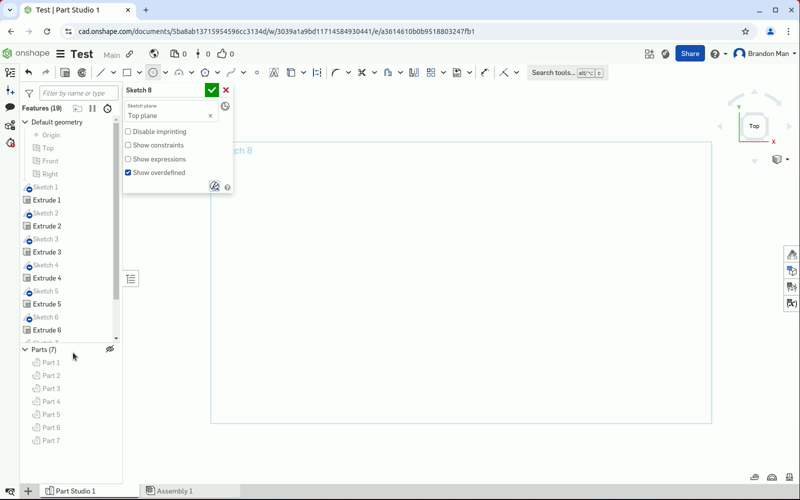
key_down(shift)
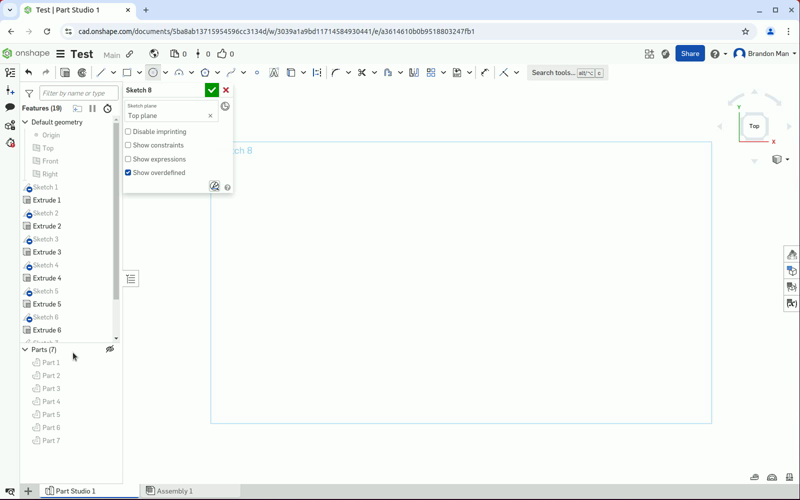
mouse_move(365, 349)
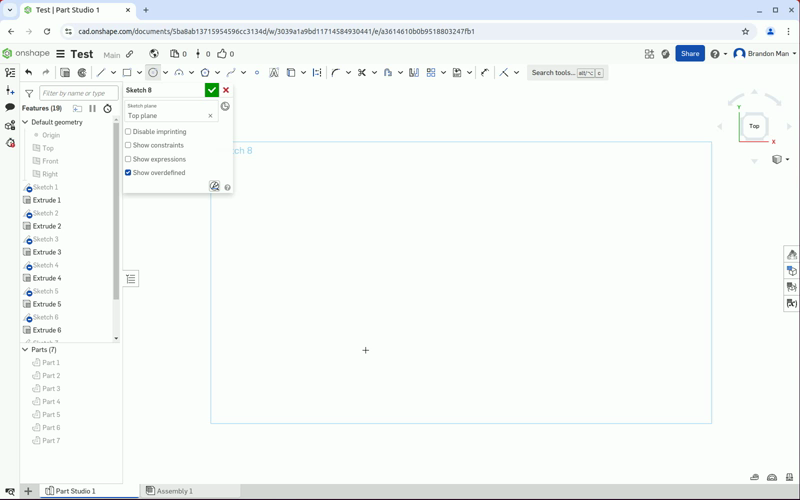
click(365, 349)
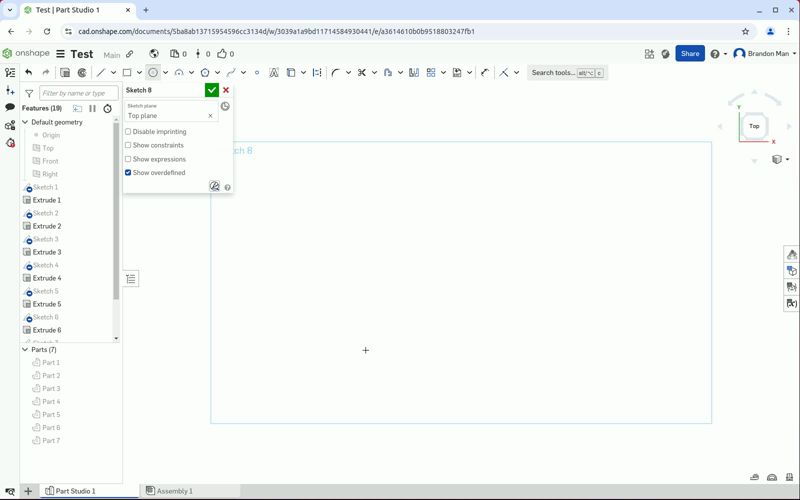
key_up(shift)
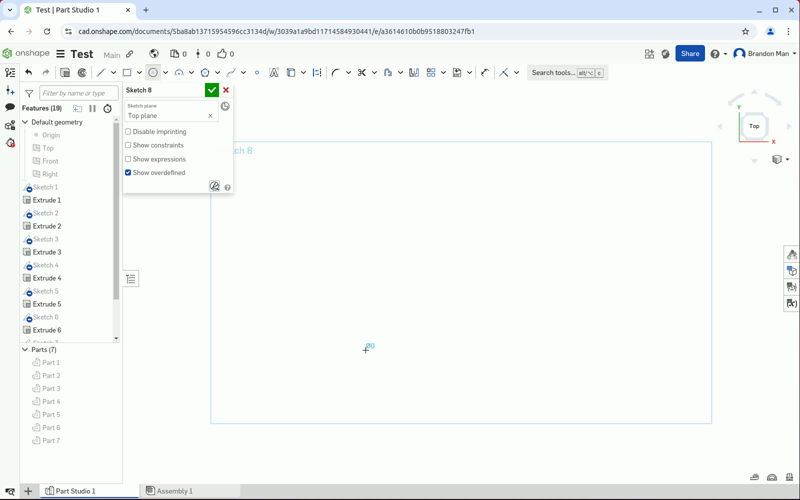
mouse_move(376, 349)
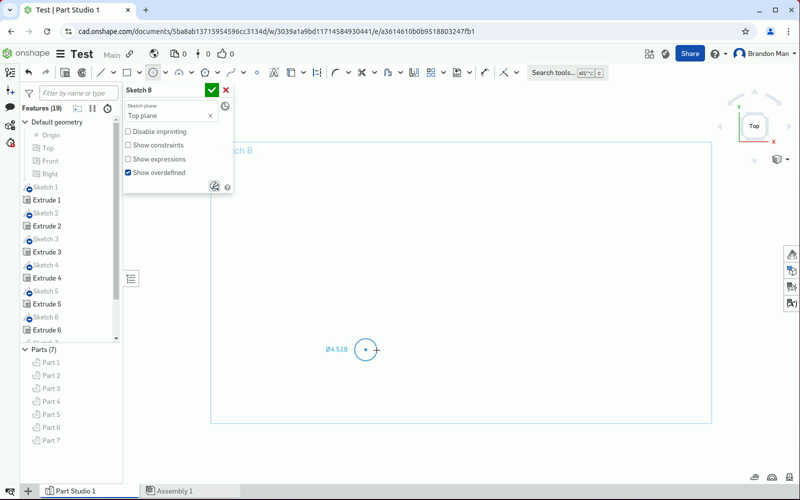
click(376, 349)
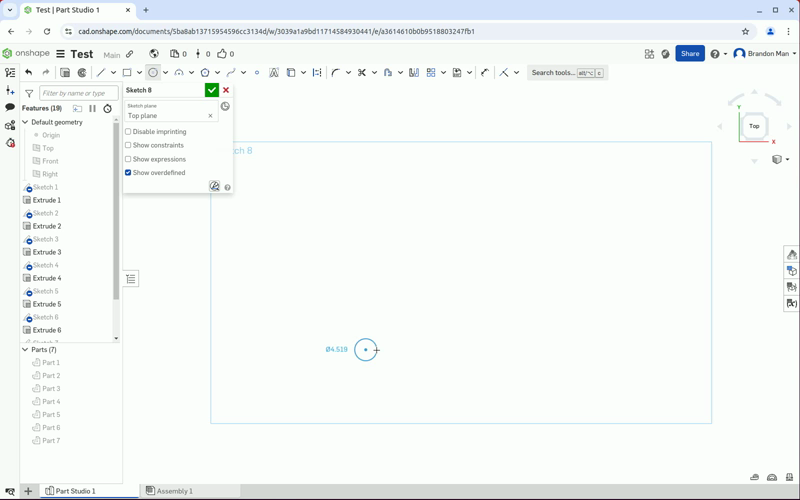
key(esc)
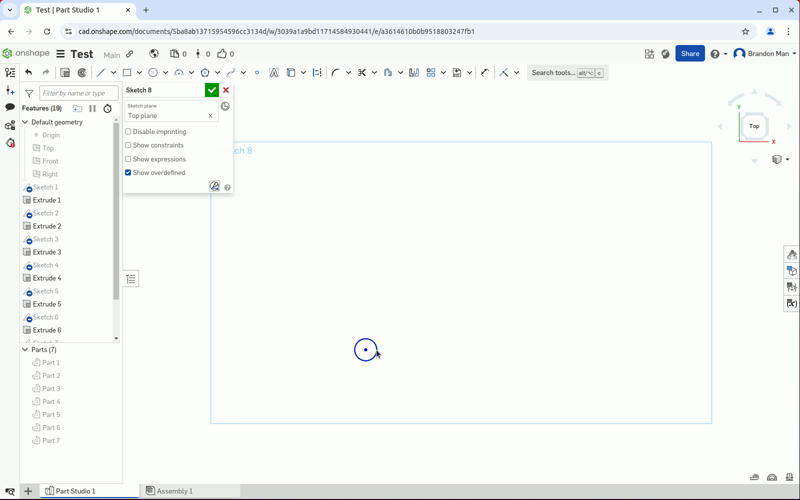
mouse_move(364, 344)
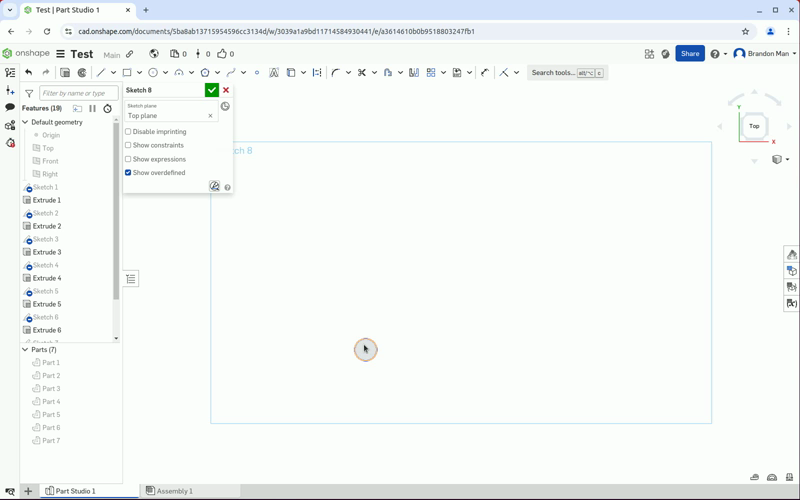
scroll(6)
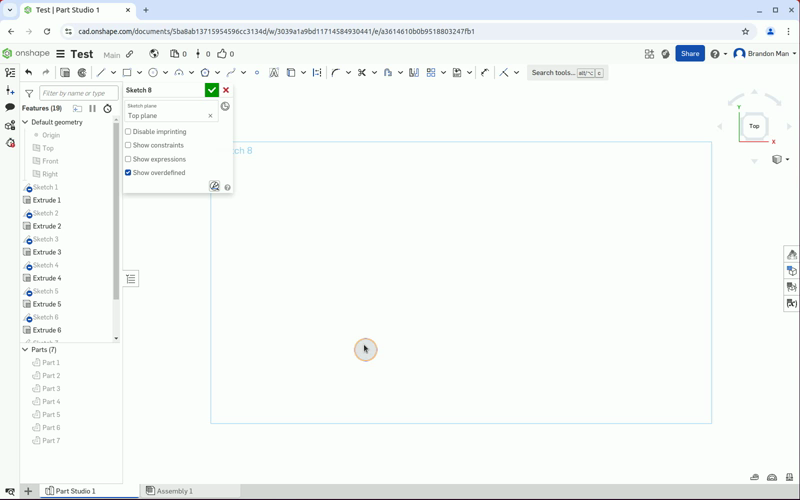
scroll(6)
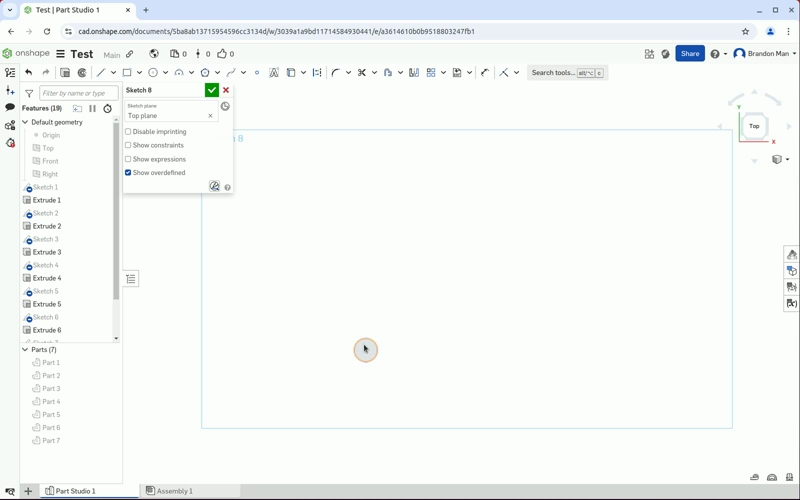
scroll(6)
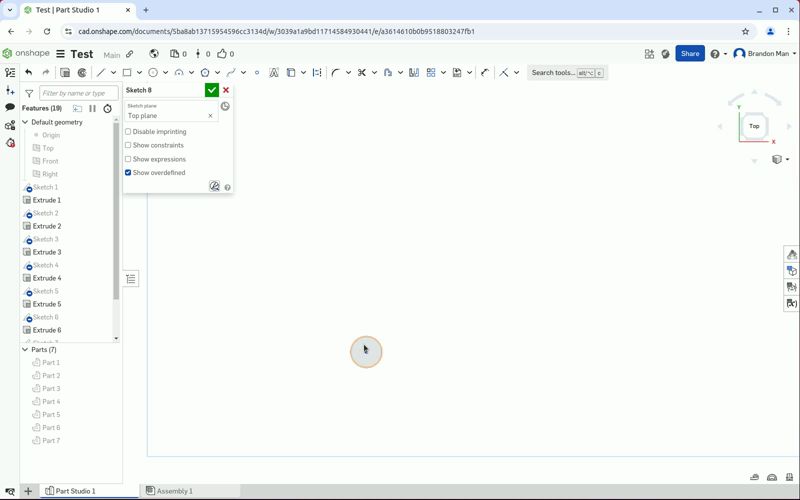
scroll(6)
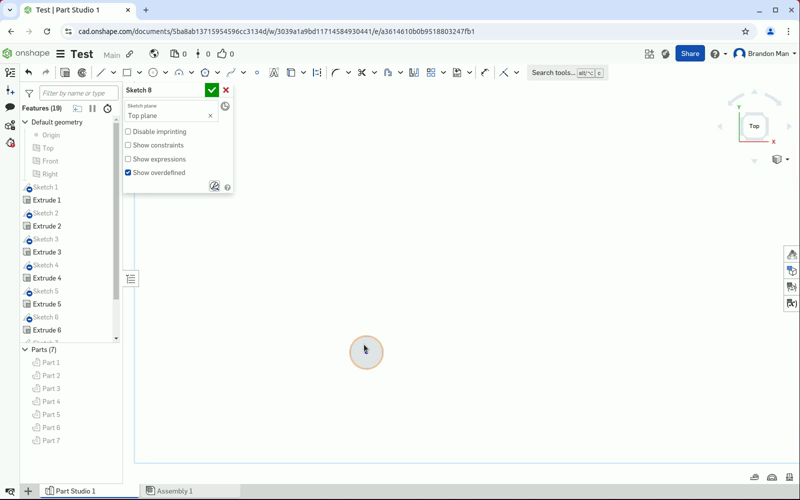
scroll(6)
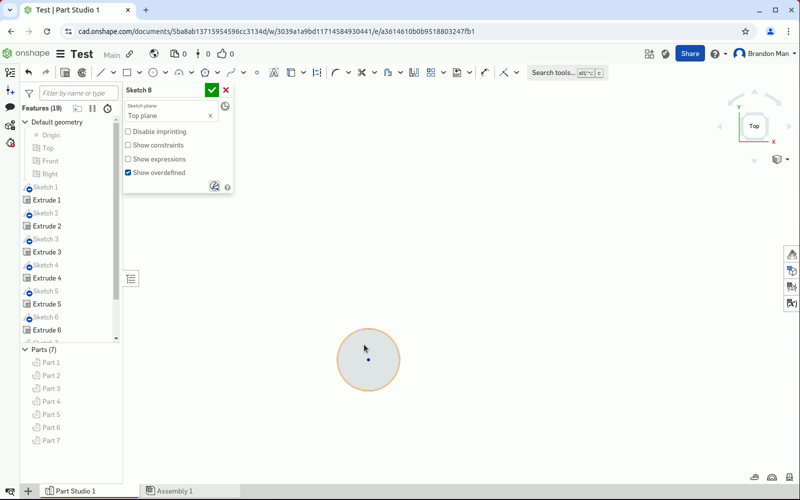
scroll(6)
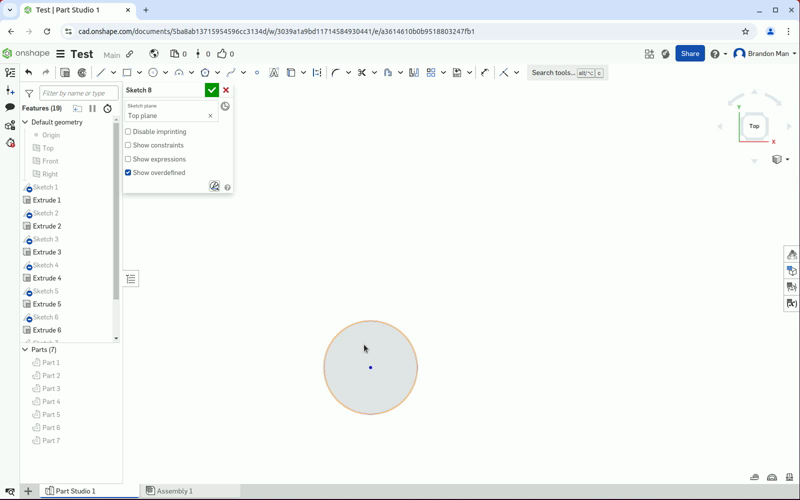
scroll(6)
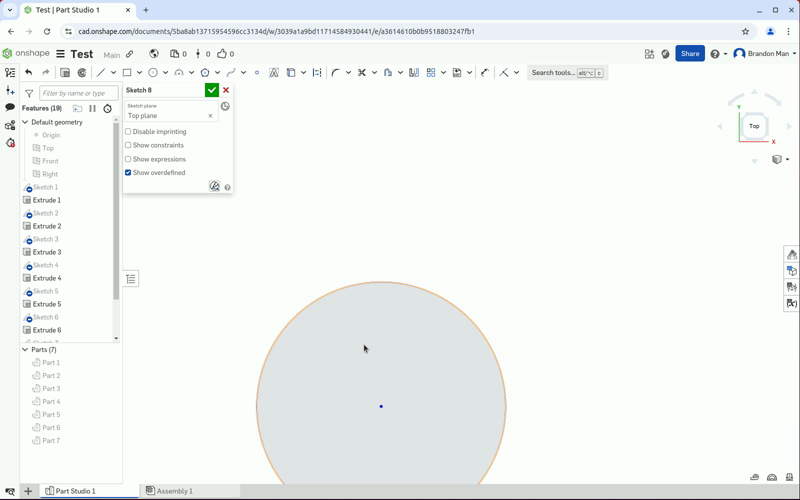
click(364, 344)
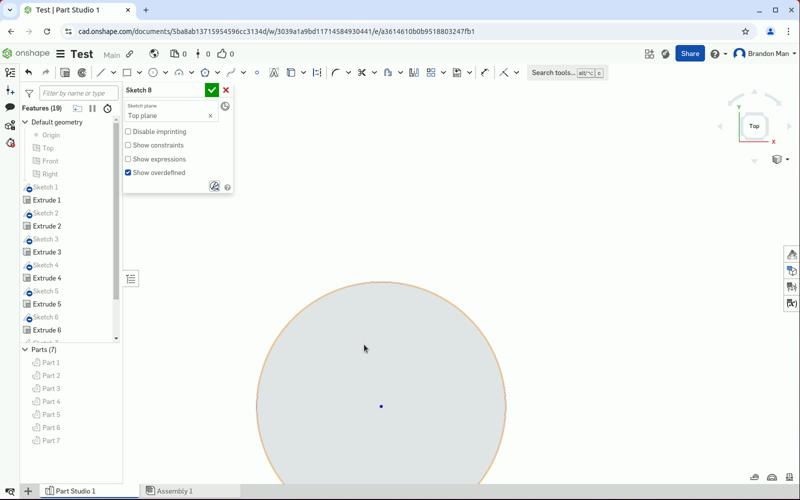
scroll(-6)
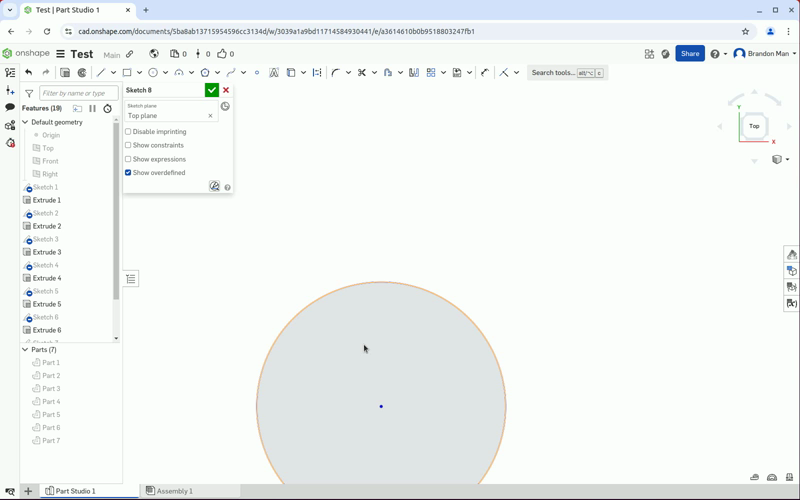
scroll(-6)
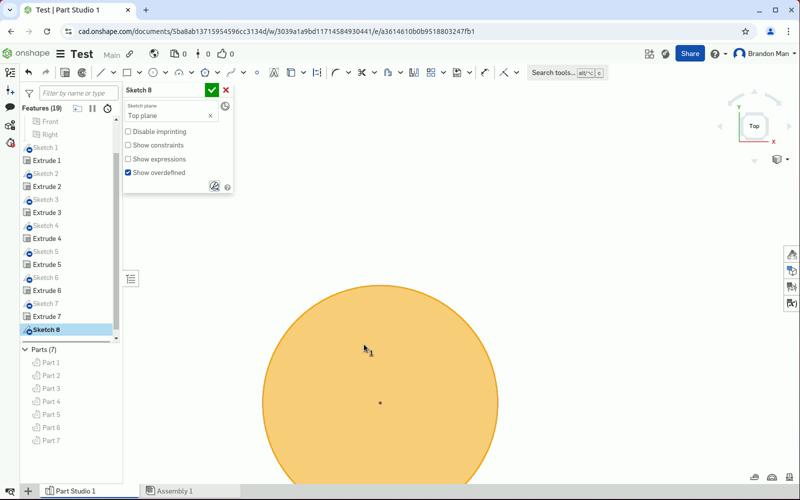
scroll(-6)
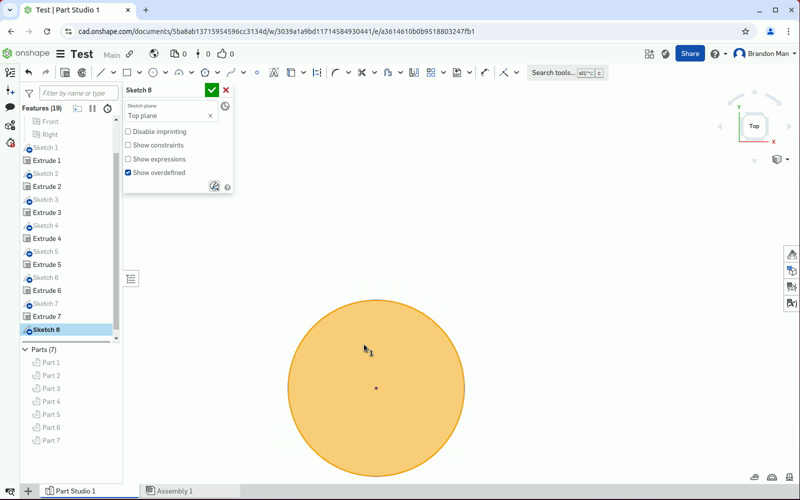
scroll(-6)
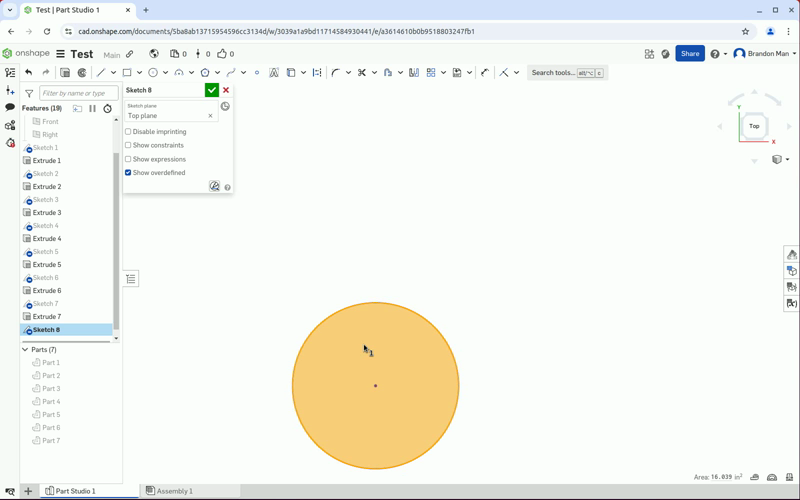
scroll(-6)
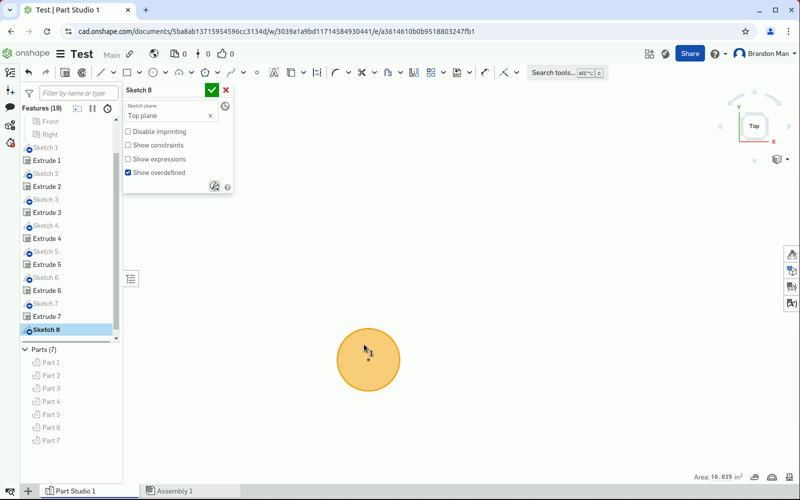
scroll(-6)
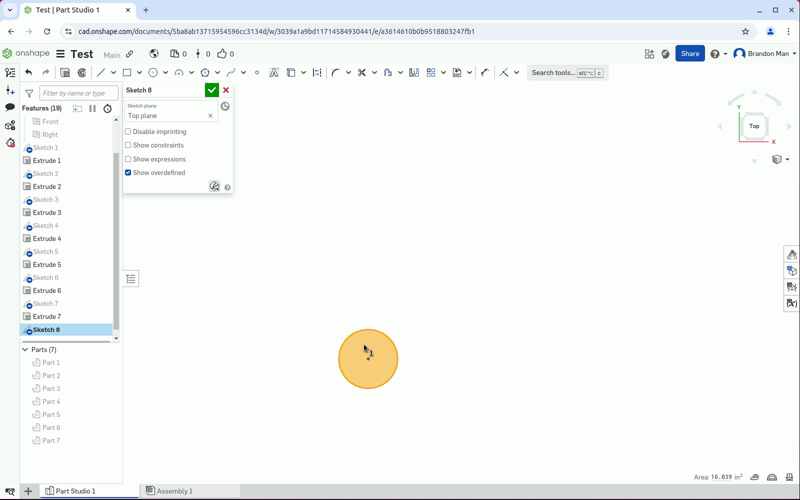
scroll(-6)
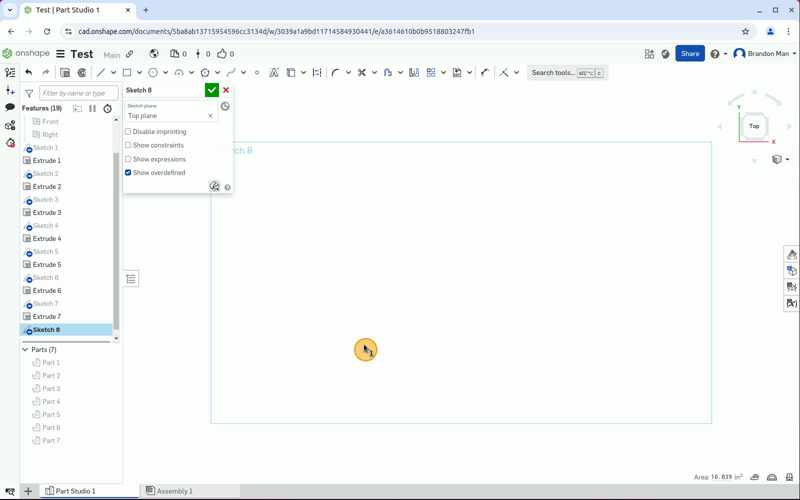
mouse_move(73, 352)
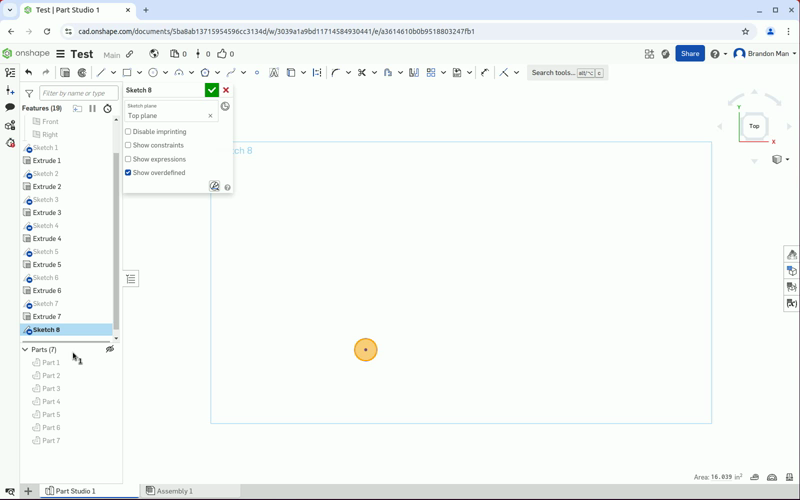
key(shift+y)
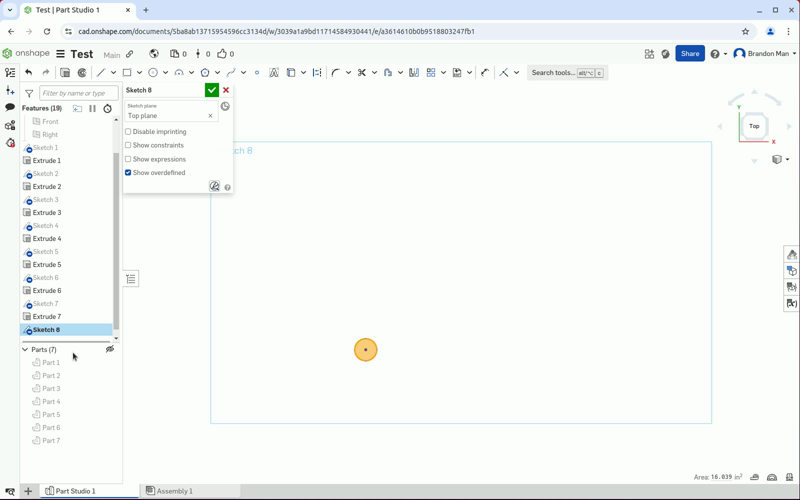
key(shift+e)
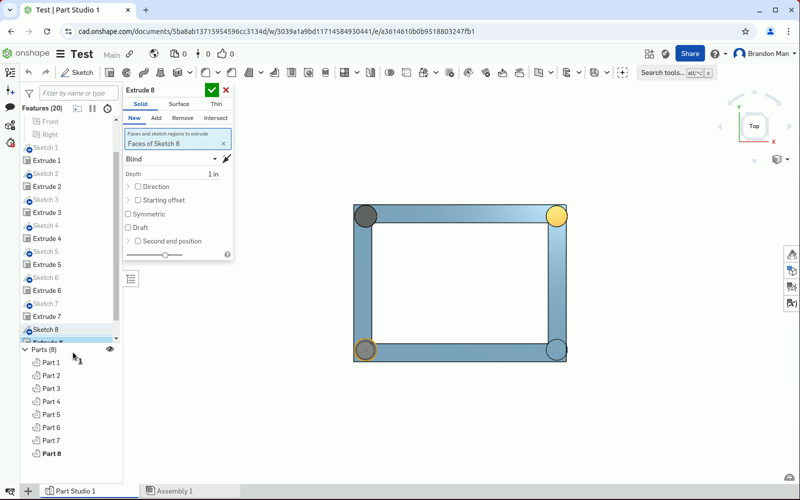
mouse_move(143, 106)
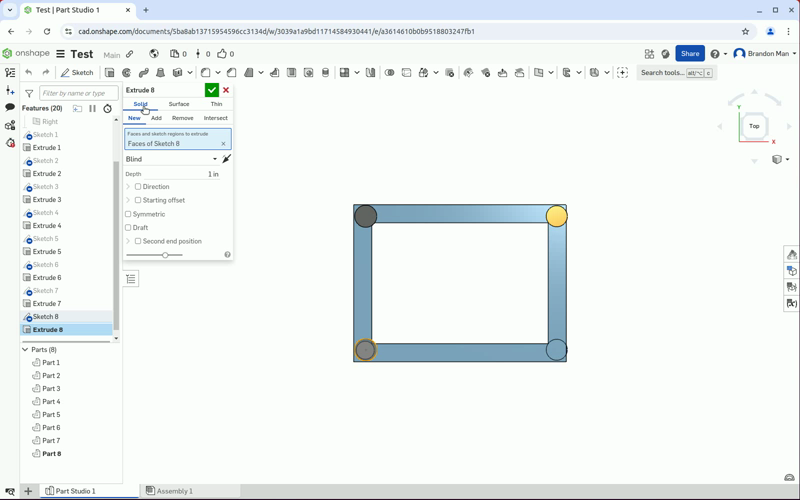
click(143, 106)
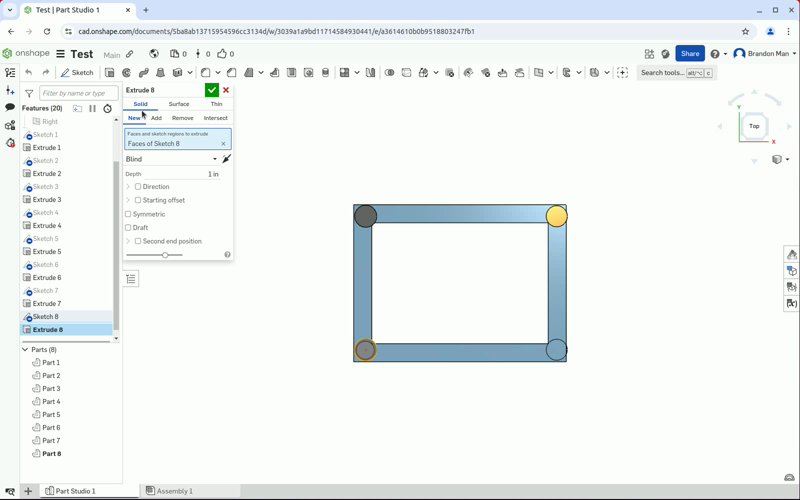
mouse_move(137, 120)
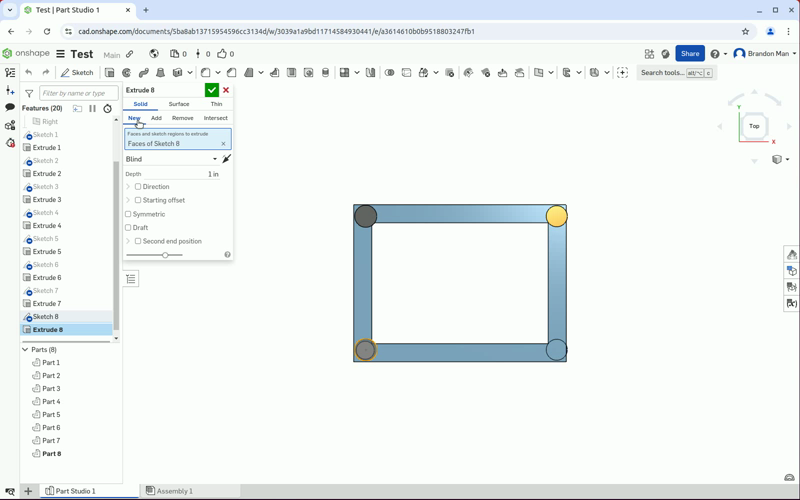
click(137, 120)
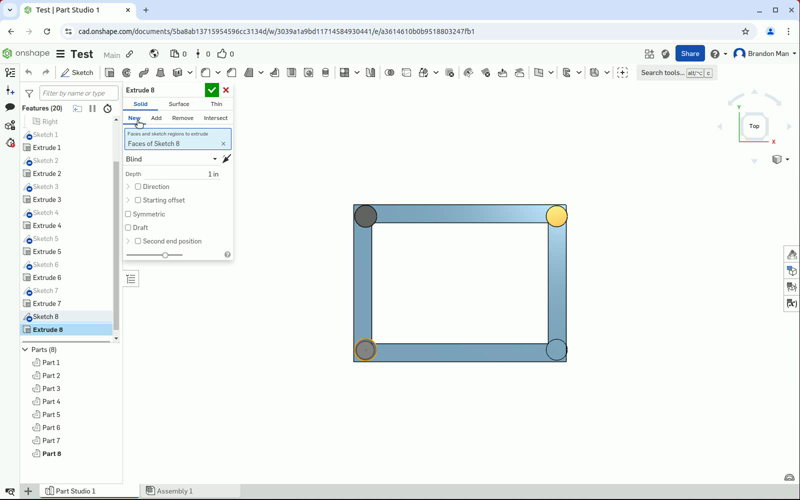
key(tab, 4)
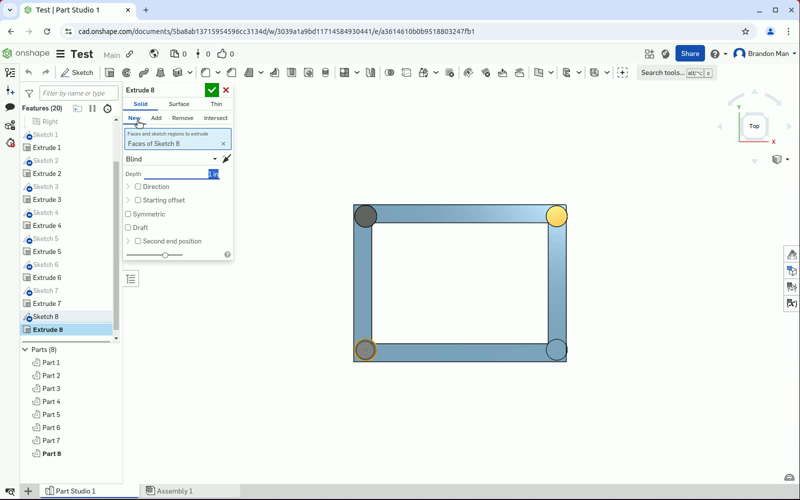
text(23.108)
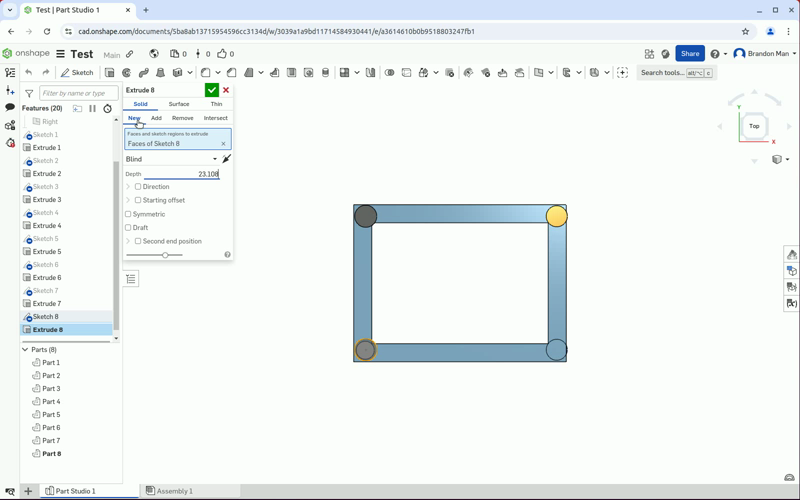
key(enter)
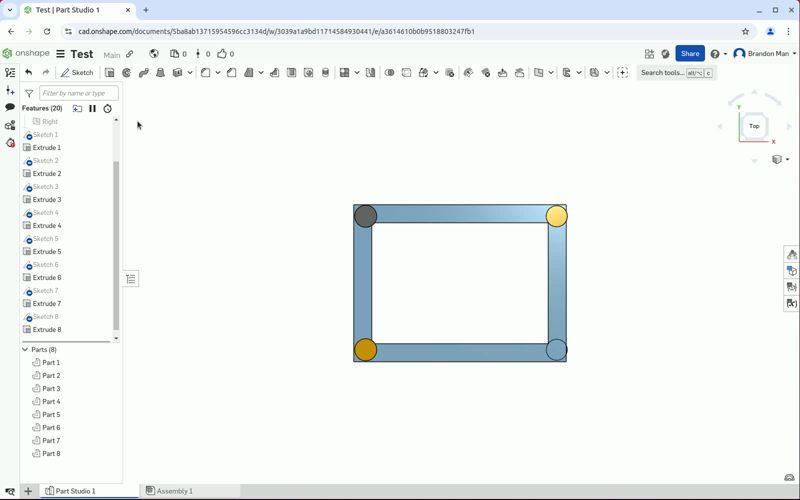
key(shift+h)
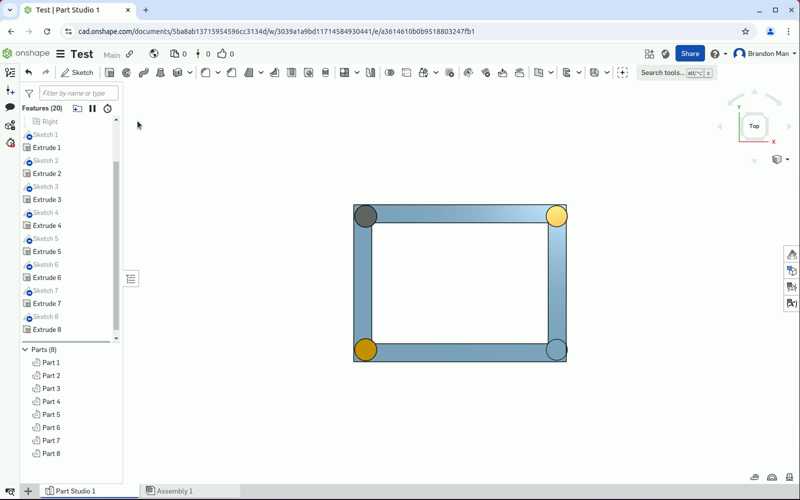
key(shift+h)
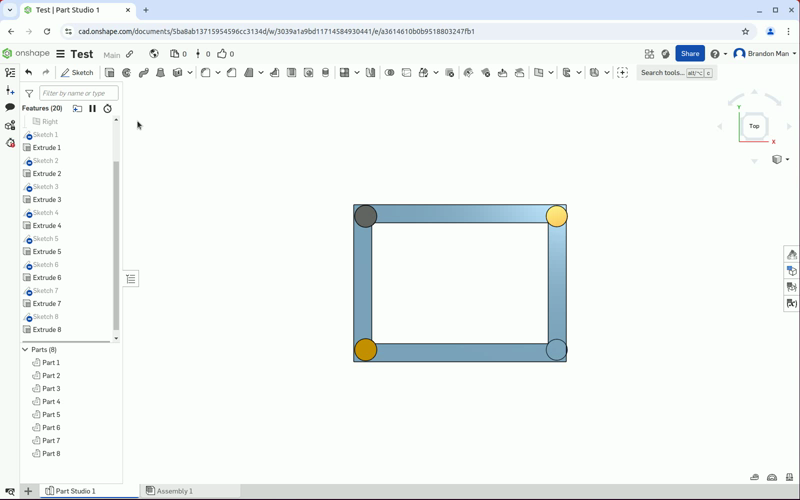
mouse_move(69, 137)
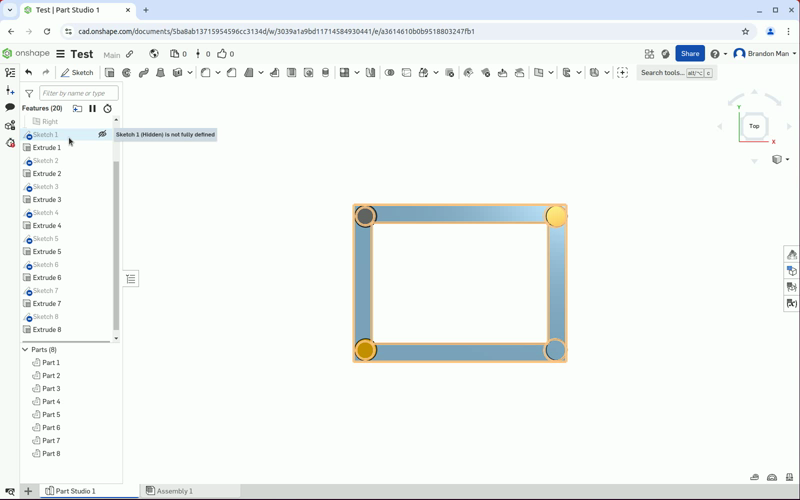
click(69, 137)
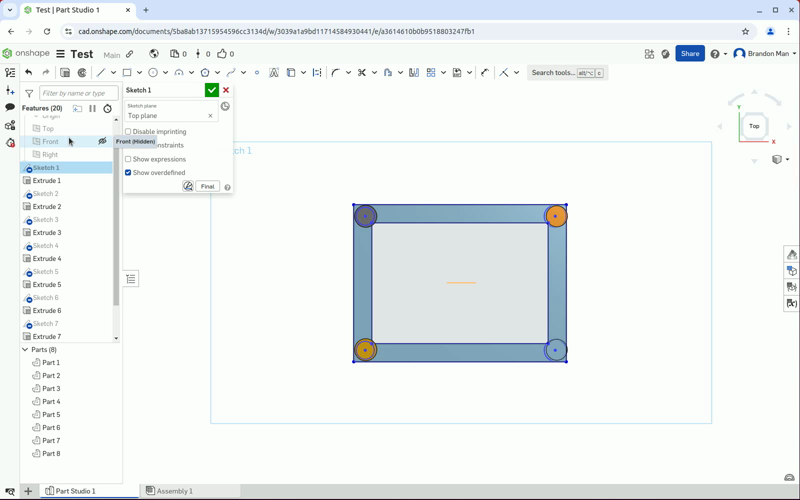
mouse_move(229, 92)
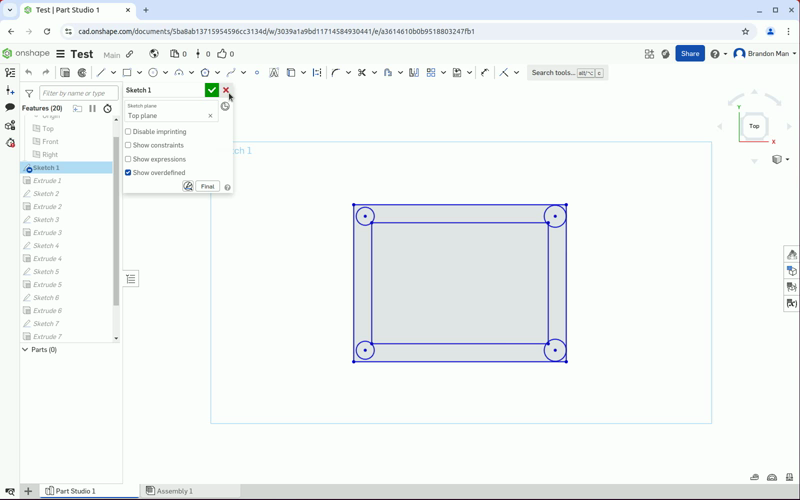
click(229, 92)
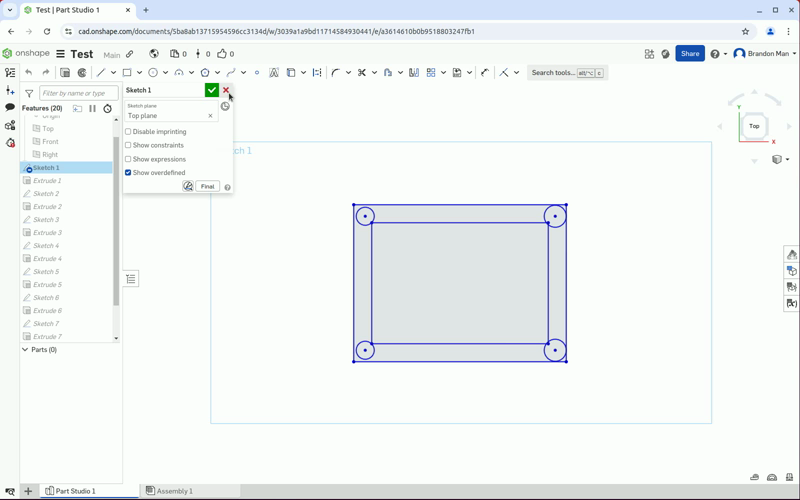
key(shift+s)
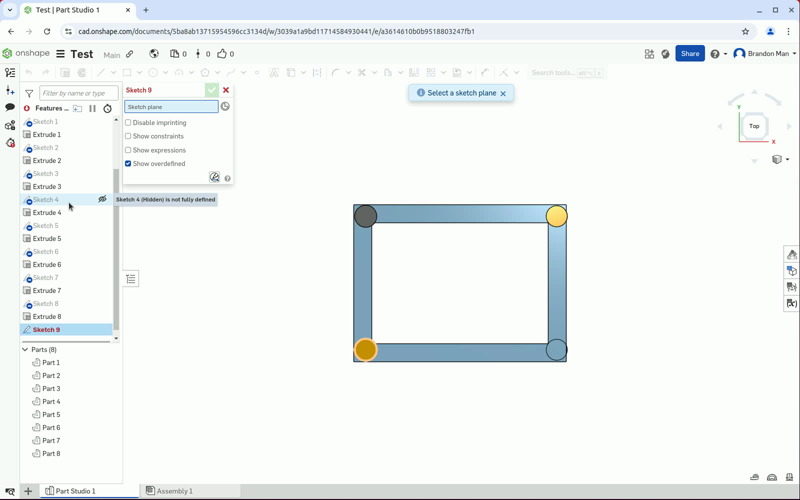
scroll(3)
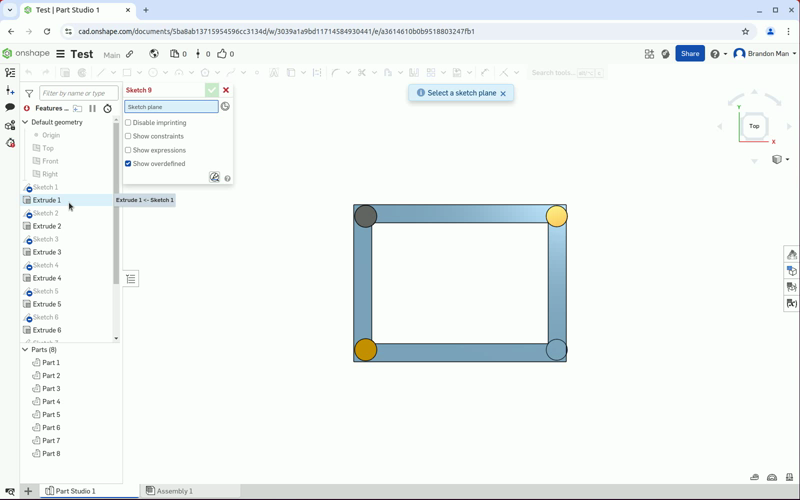
mouse_move(69, 150)
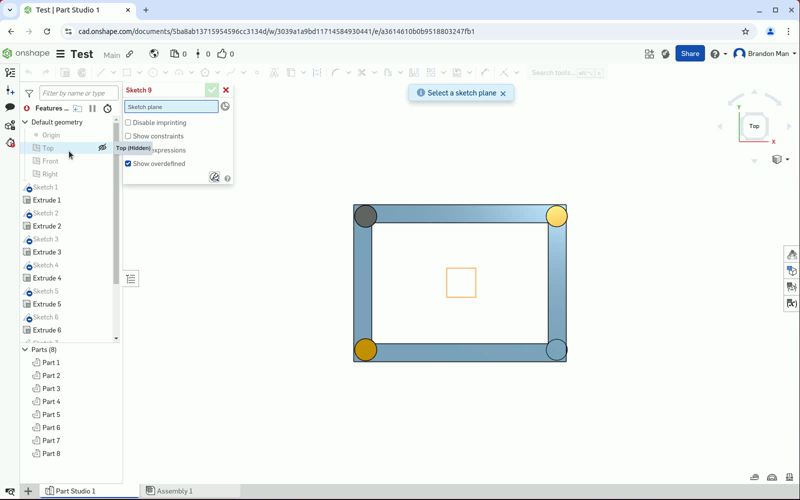
click(69, 150)
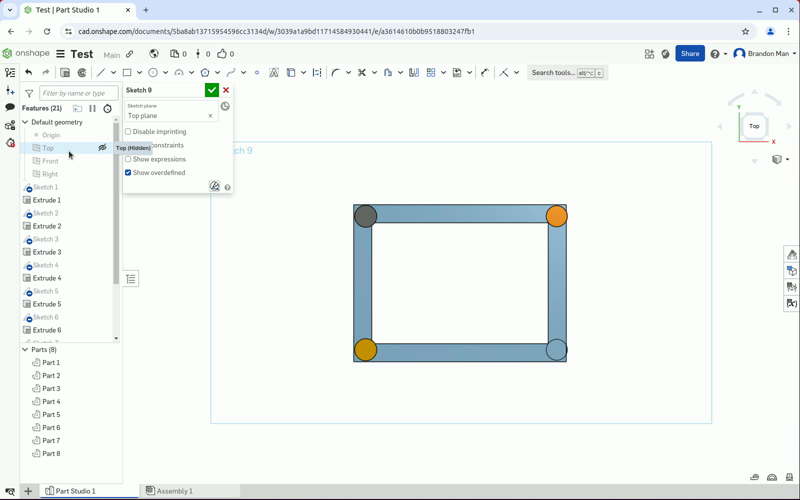
mouse_move(73, 352)
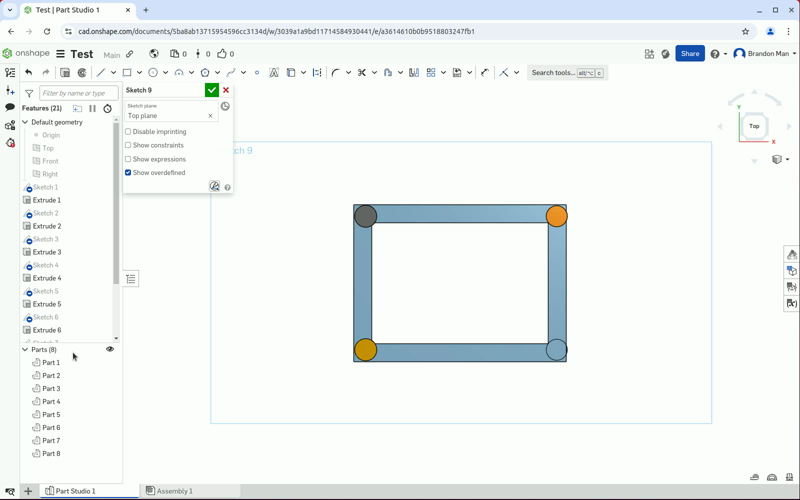
key(y)
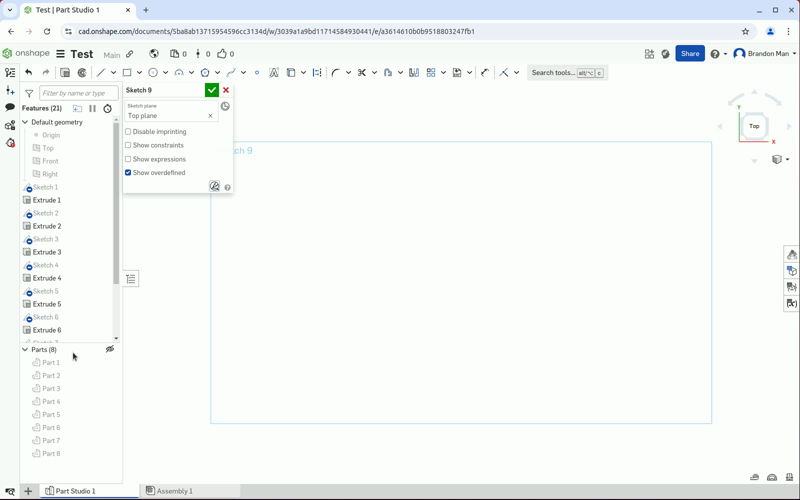
key(c)
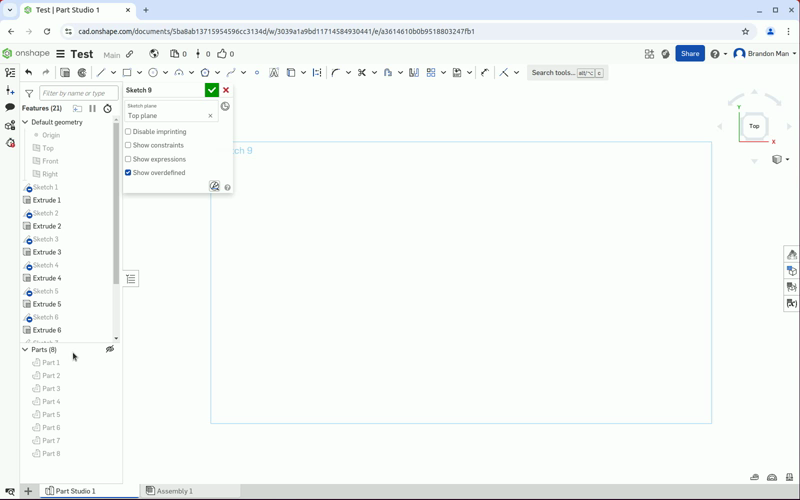
key_down(shift)
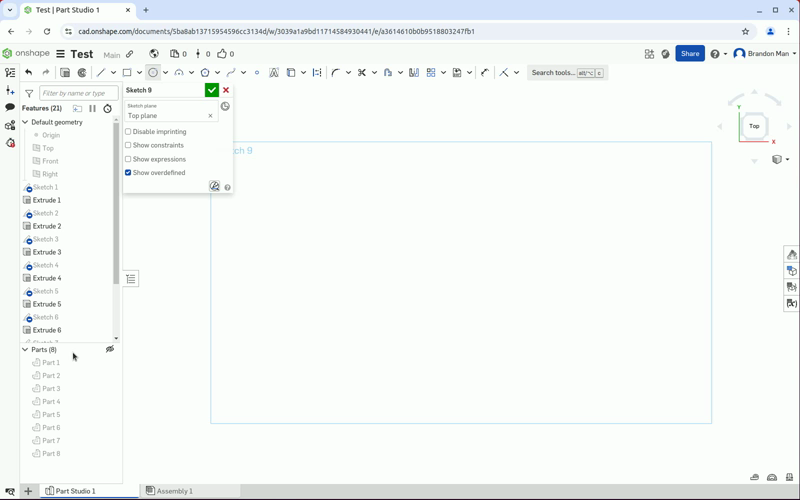
mouse_move(556, 349)
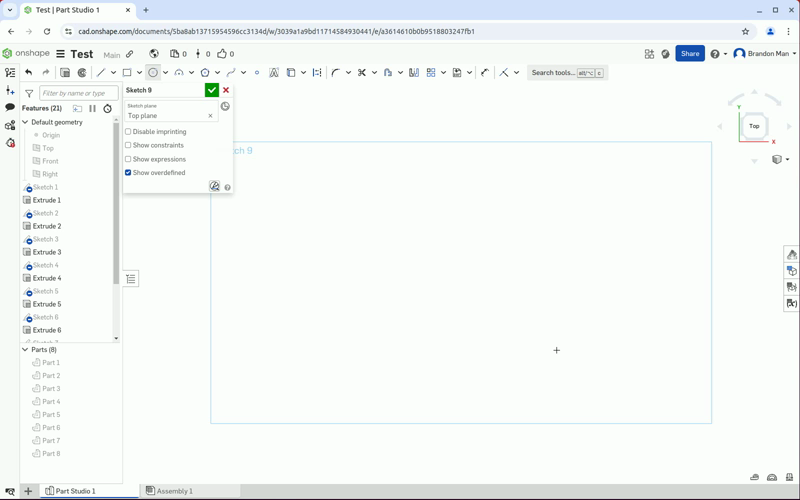
click(556, 349)
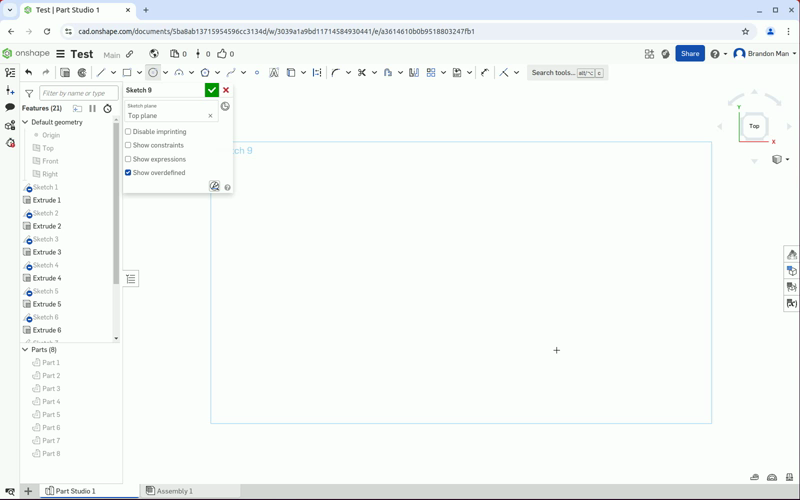
key_up(shift)
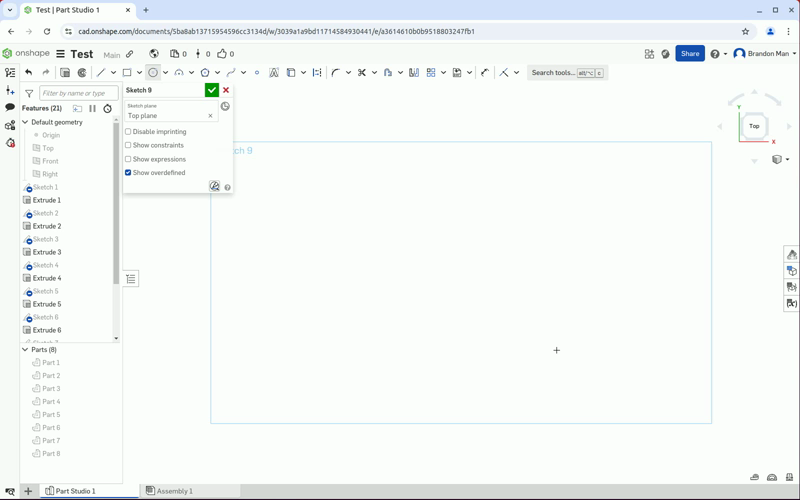
mouse_move(567, 349)
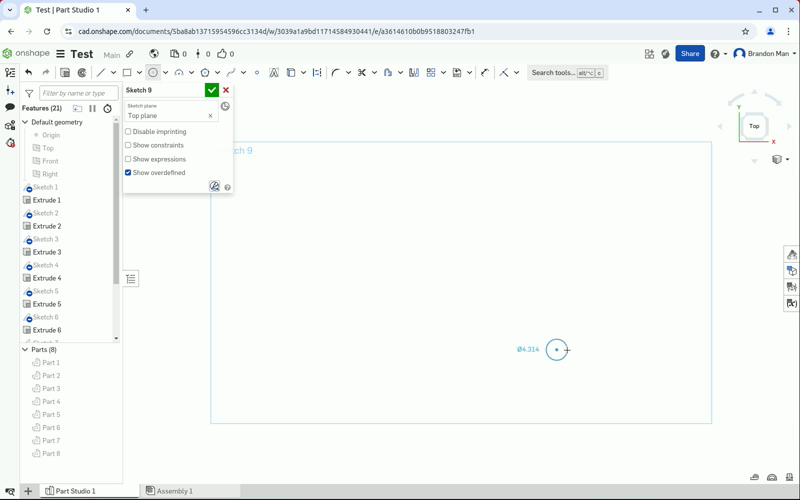
click(567, 349)
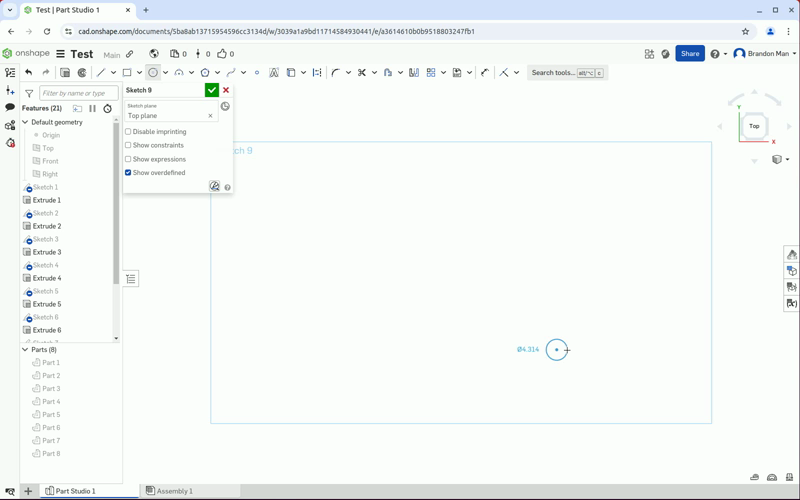
key(esc)
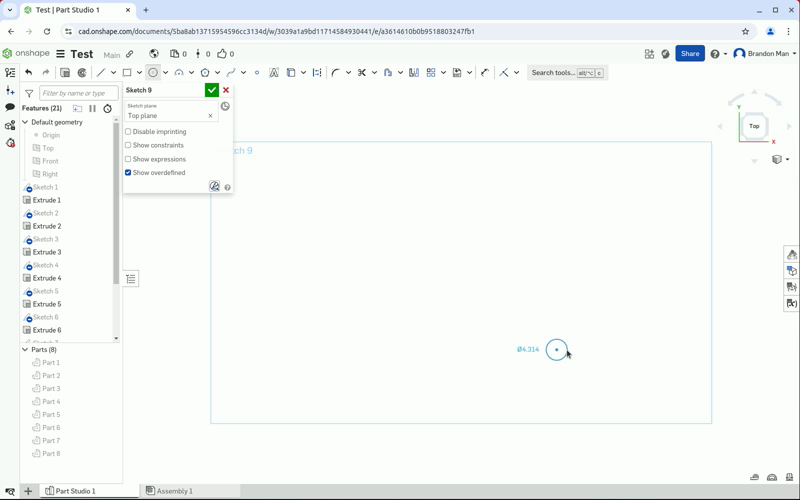
mouse_move(566, 353)
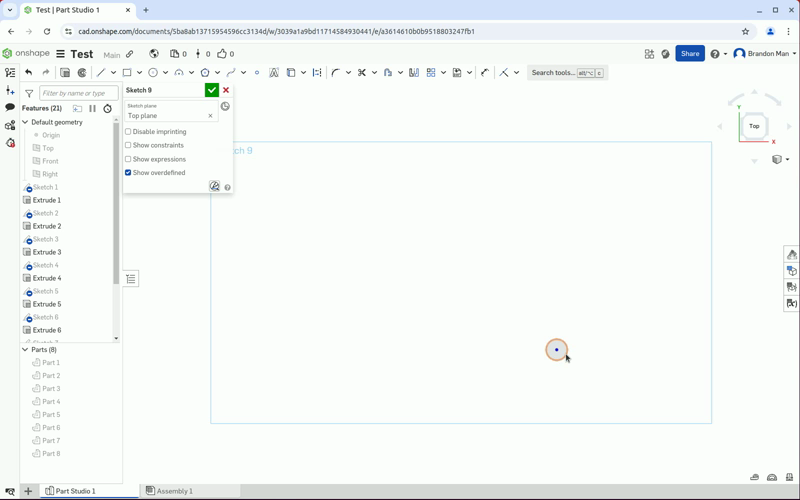
scroll(6)
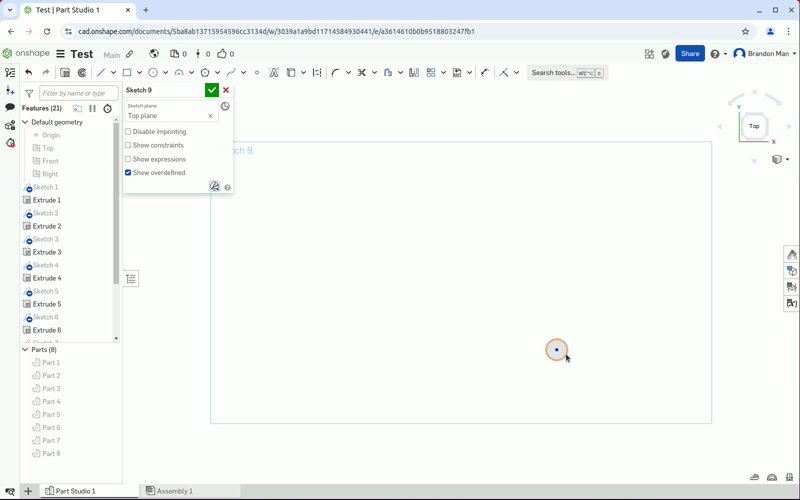
scroll(6)
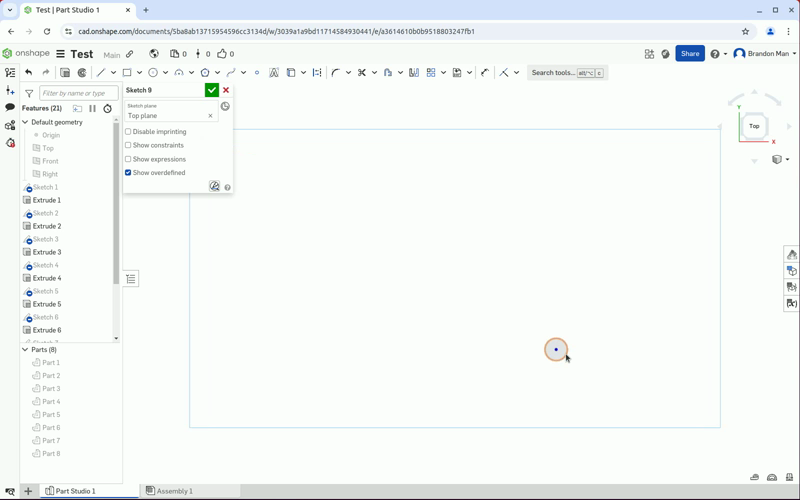
scroll(6)
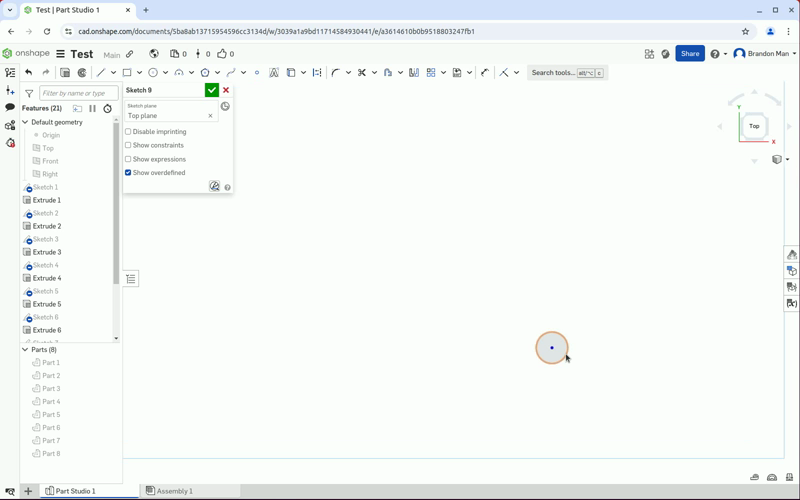
scroll(6)
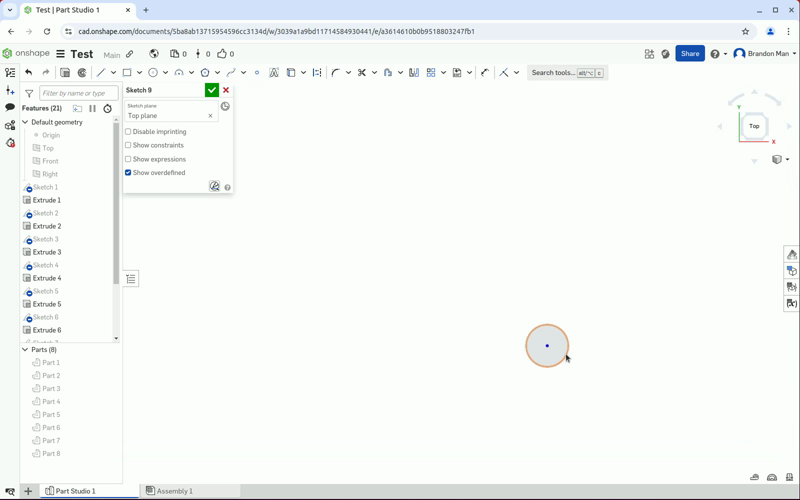
scroll(6)
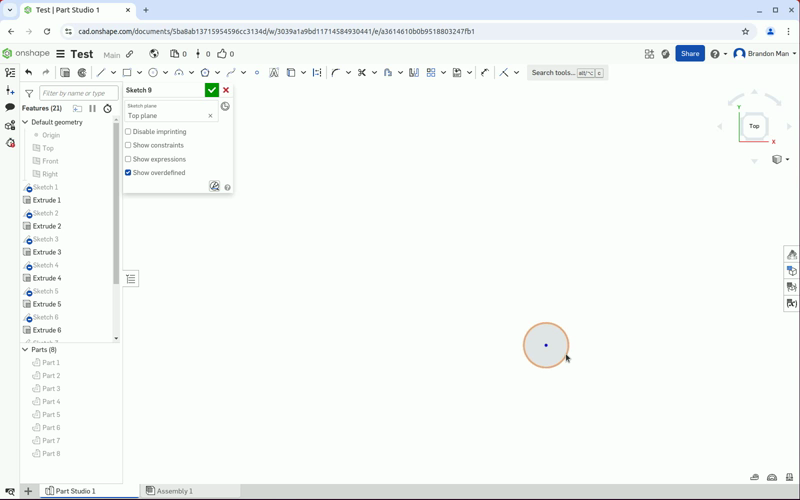
scroll(6)
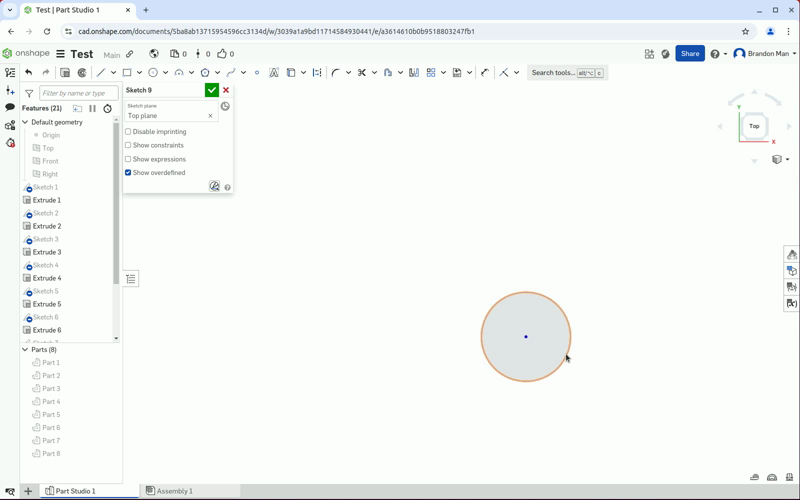
scroll(6)
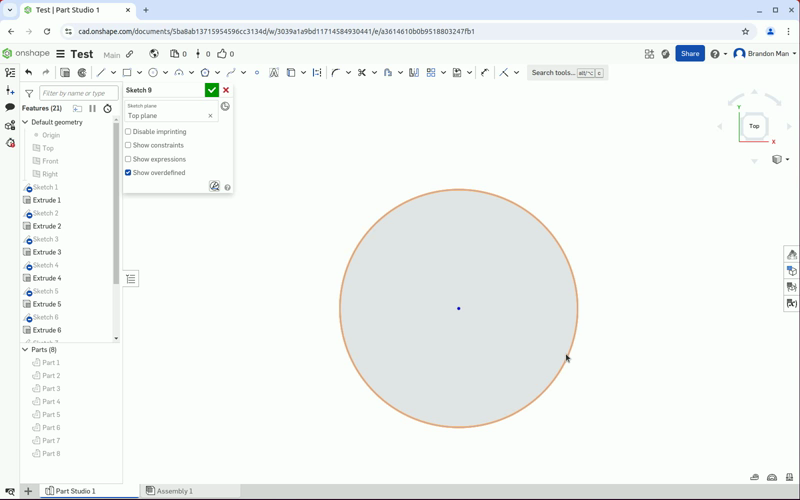
click(566, 353)
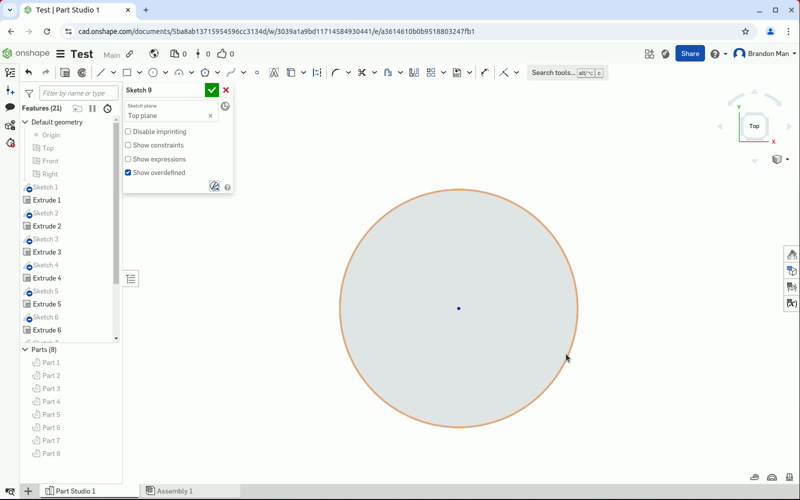
scroll(-6)
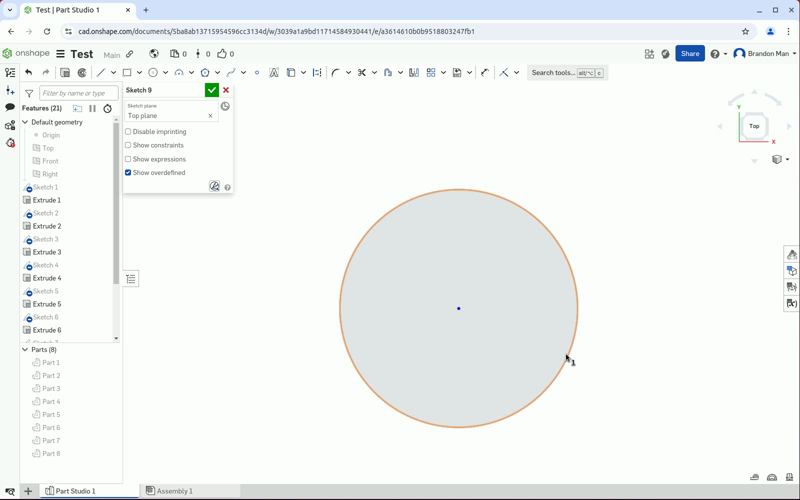
scroll(-6)
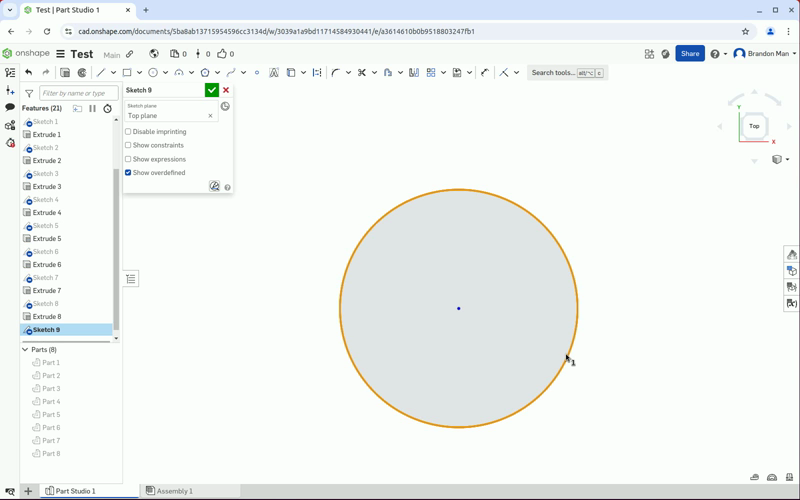
scroll(-6)
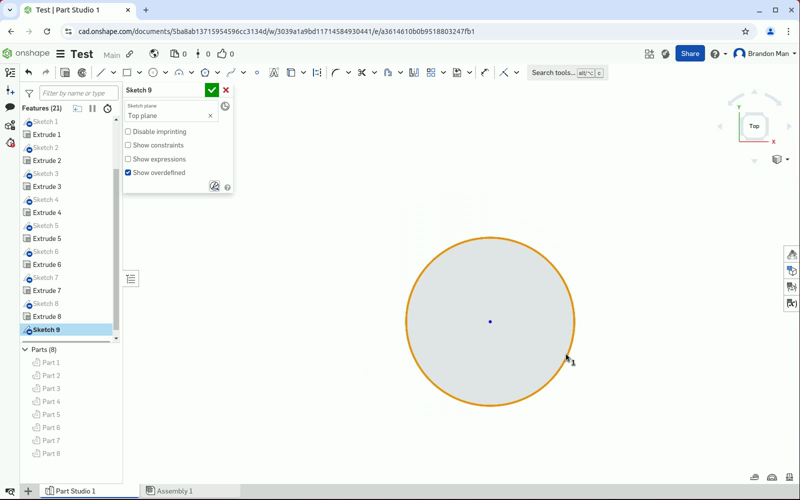
scroll(-6)
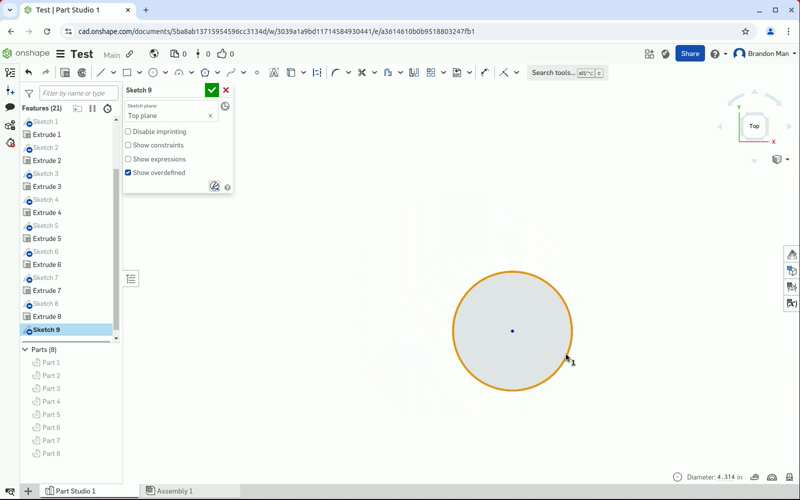
scroll(-6)
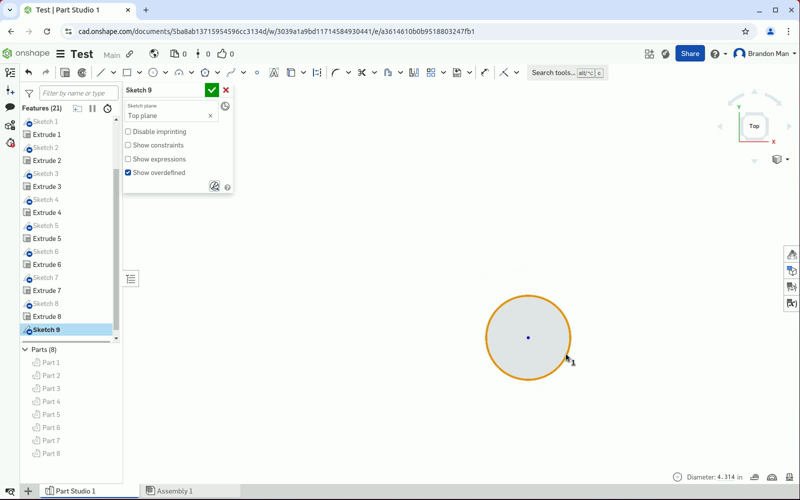
scroll(-6)
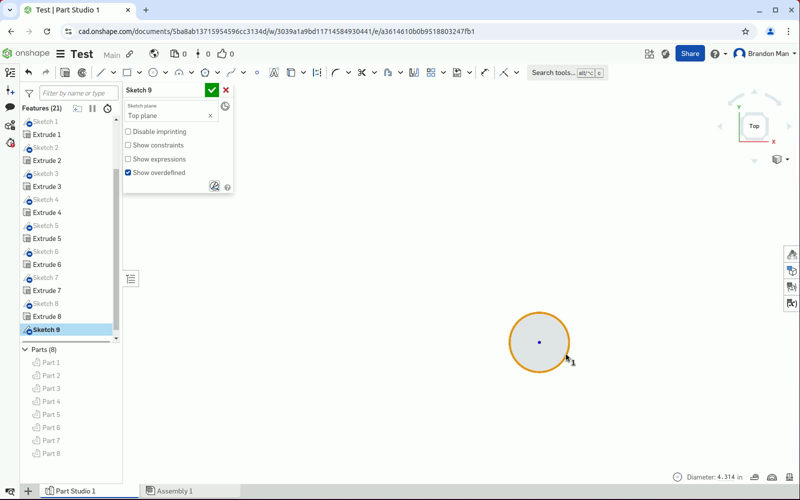
scroll(-6)
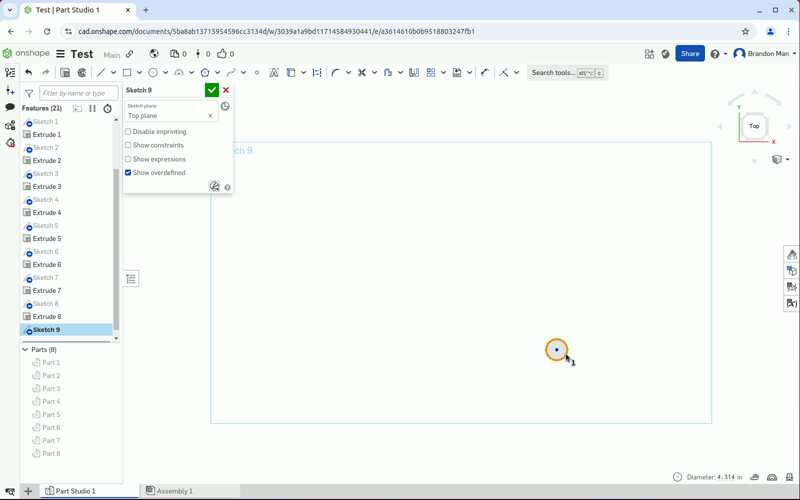
mouse_move(73, 352)
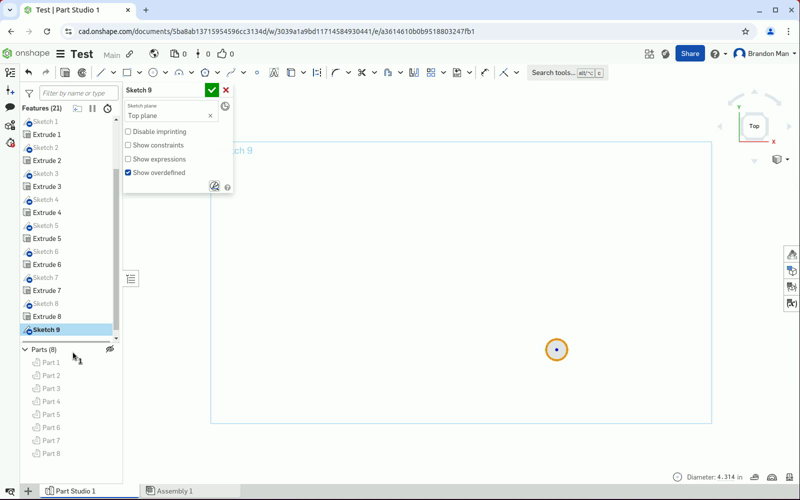
key(shift+y)
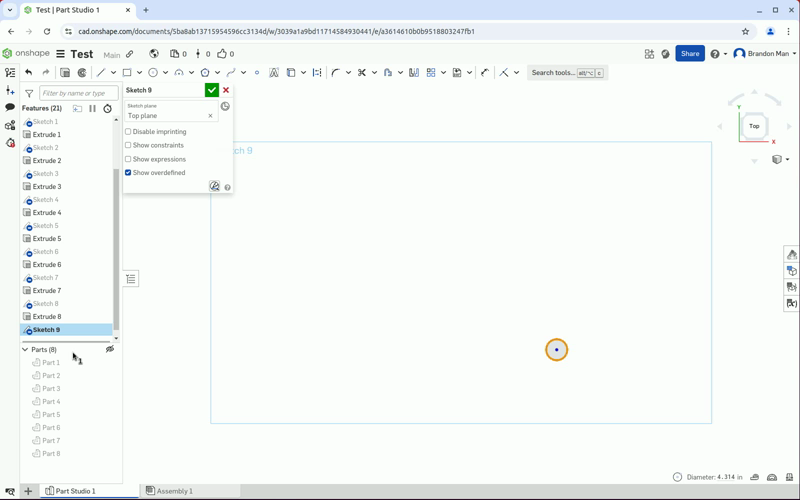
key(shift+e)
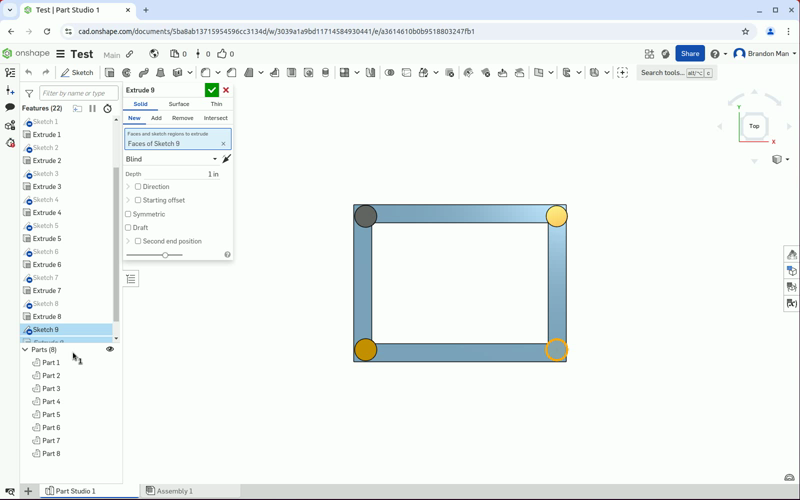
mouse_move(143, 106)
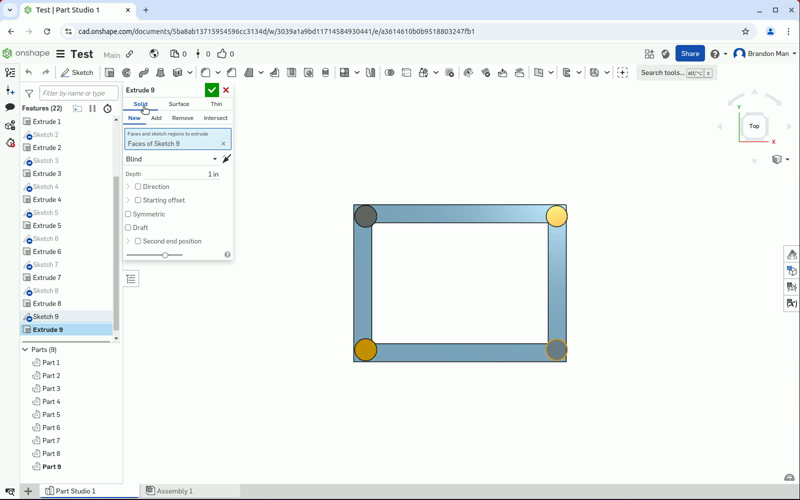
click(143, 106)
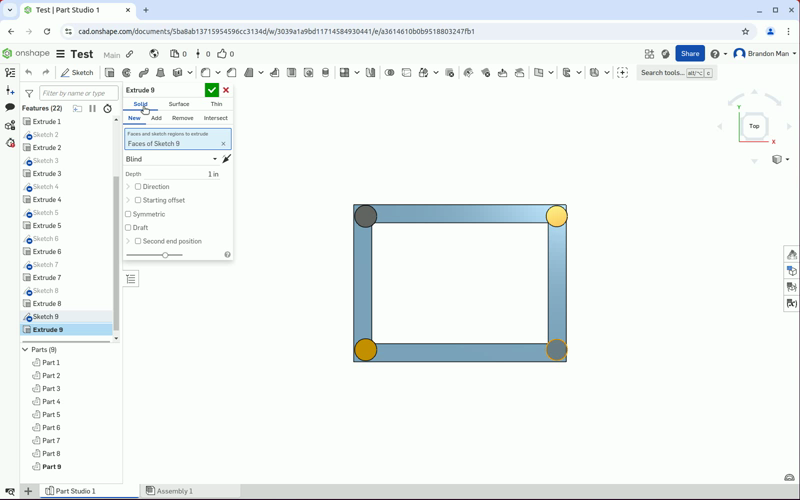
mouse_move(137, 120)
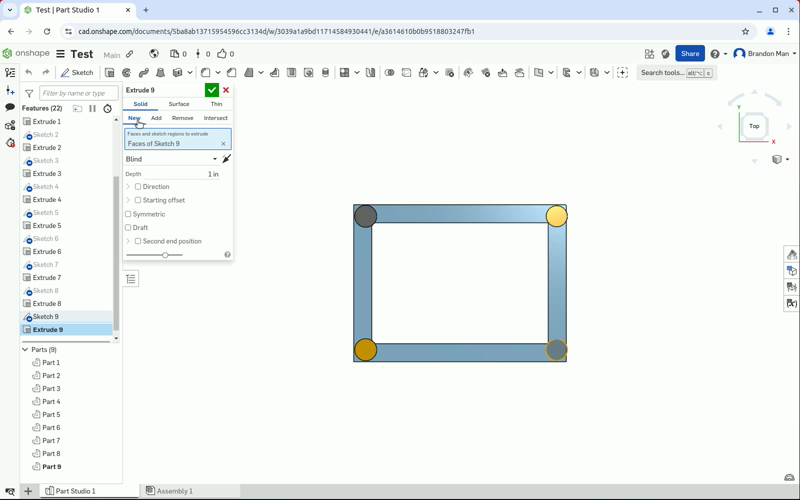
click(137, 120)
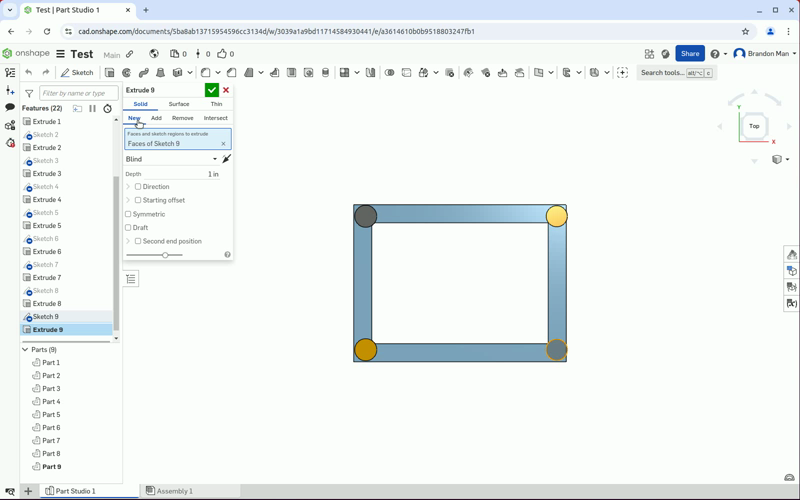
key(tab, 4)
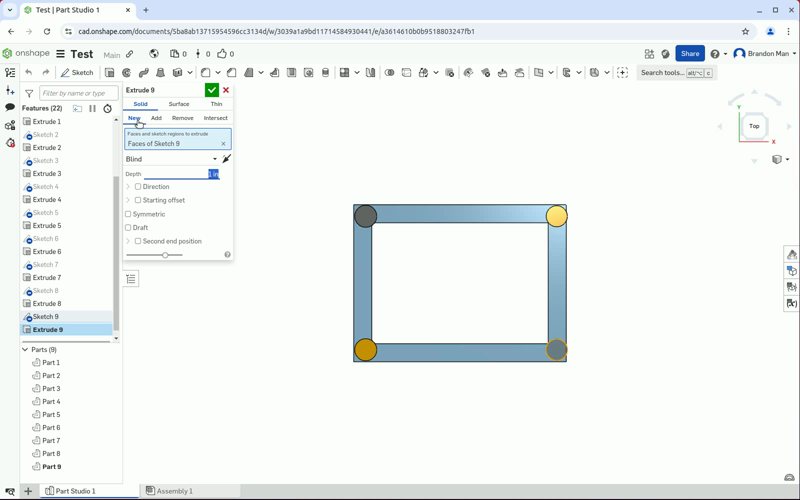
text(23.108)
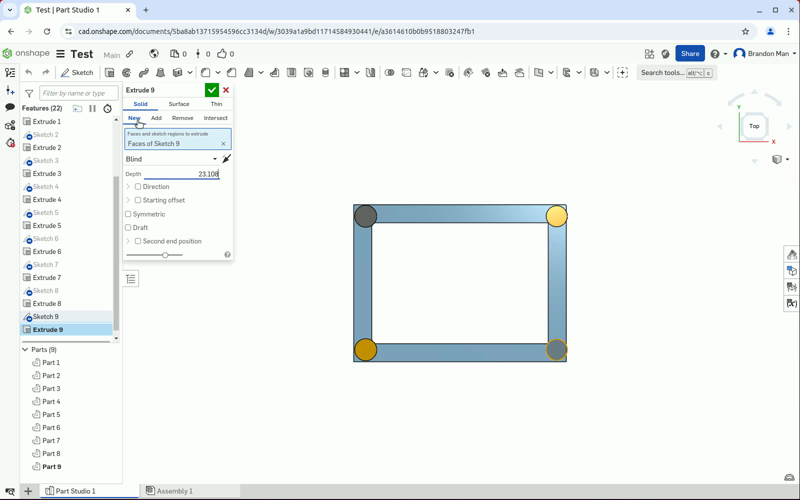
key(enter)
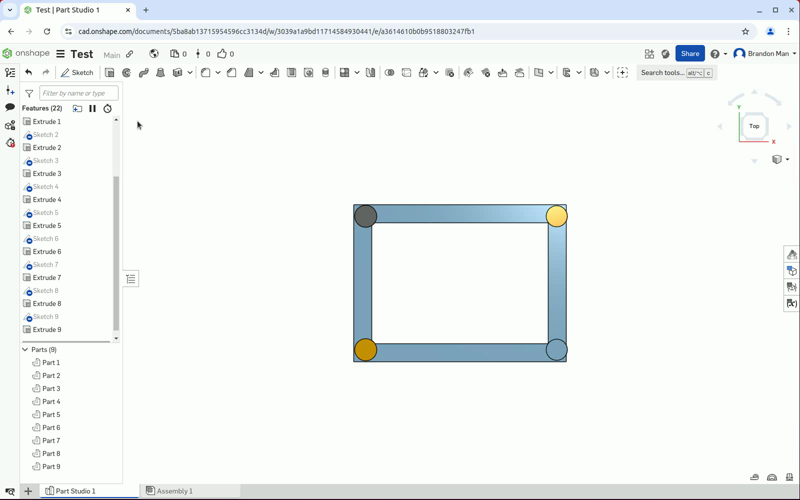
key(shift+h)
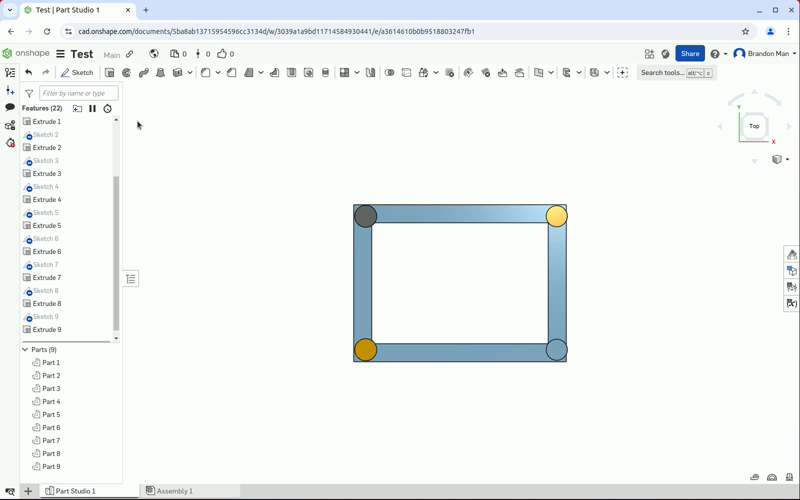
key(shift+h)
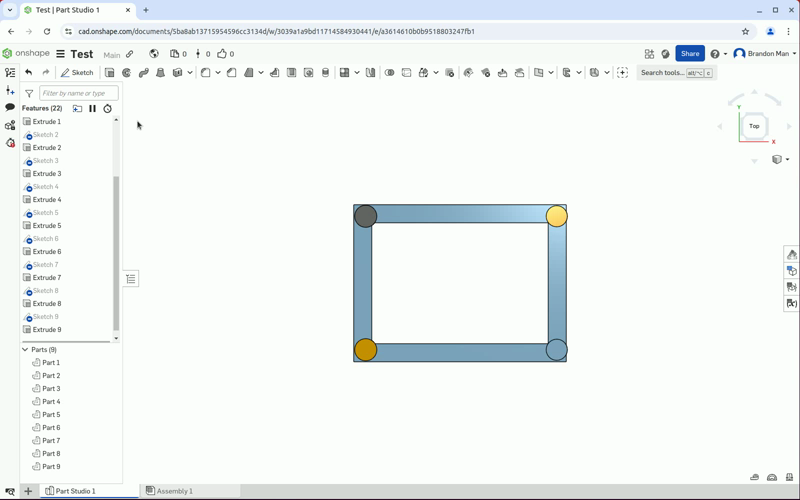
key(shift+7)
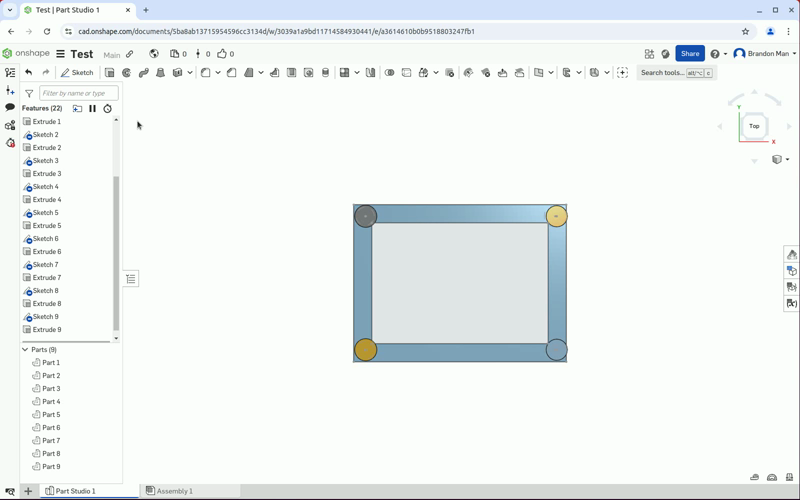
key(up, 3)
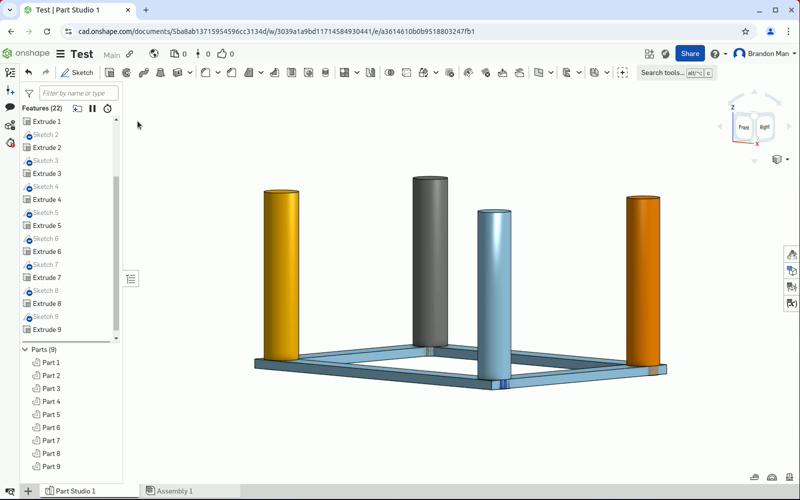
key(left, 3)
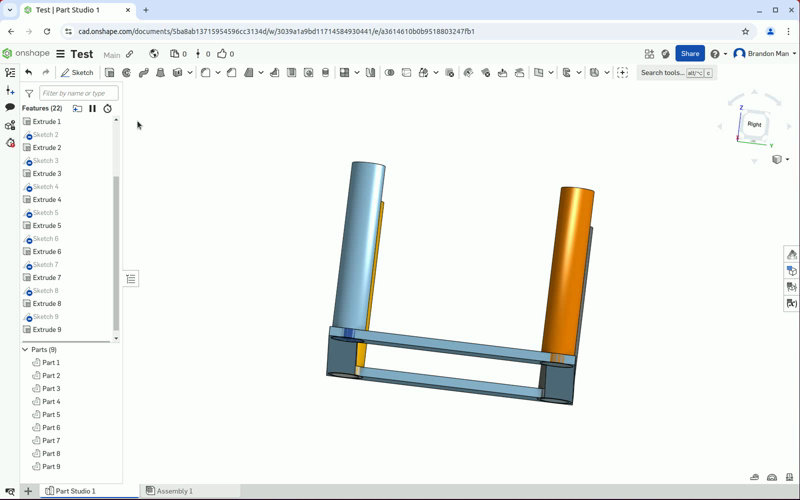
key(right, 3)
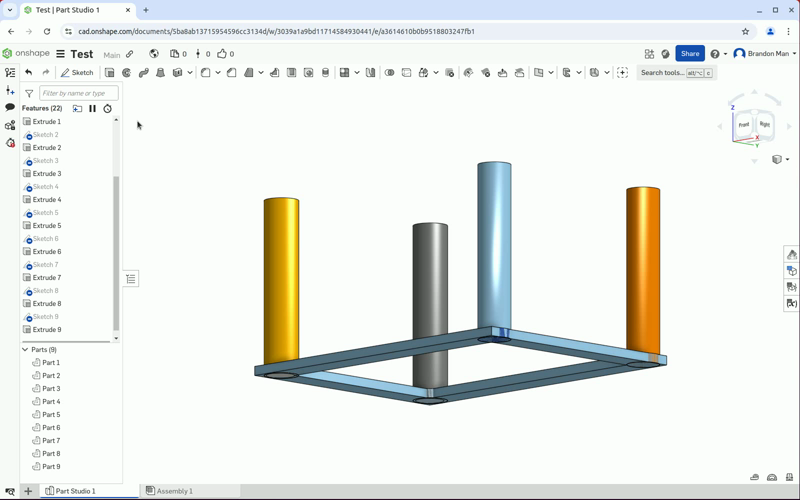
key(down, 3)
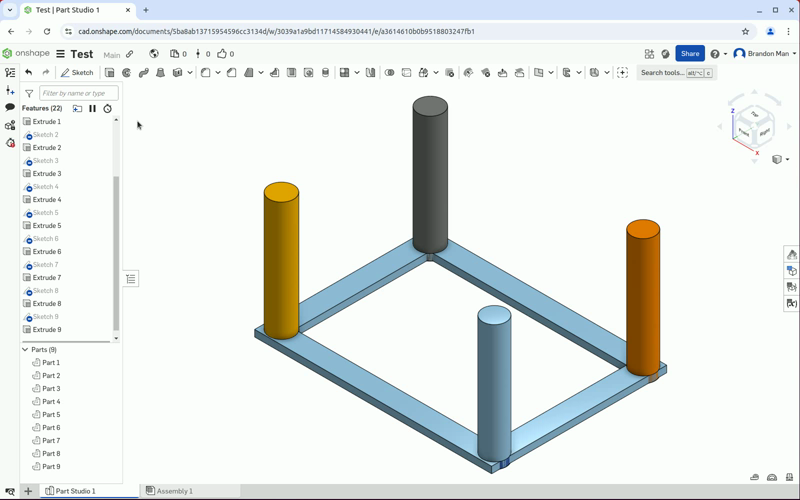
mouse_move(69, 111)
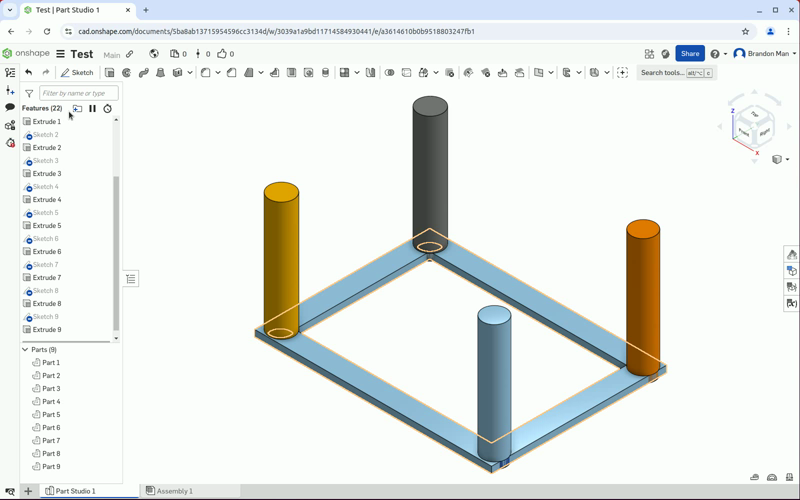
click(69, 111)